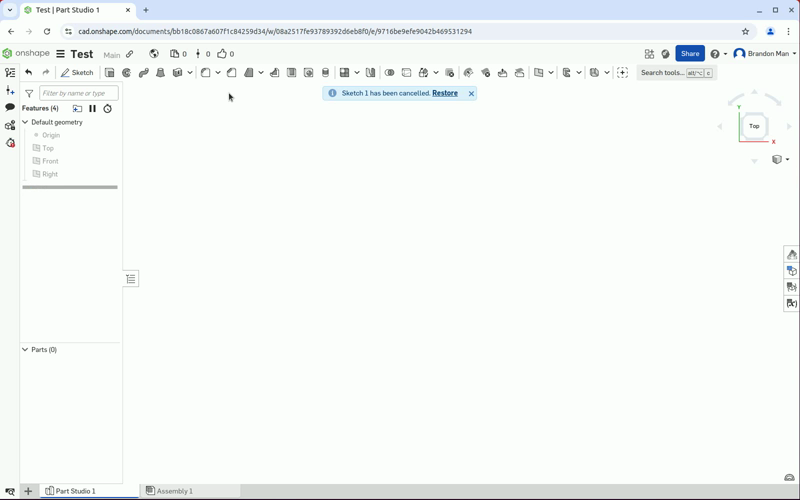
key(shift+h)
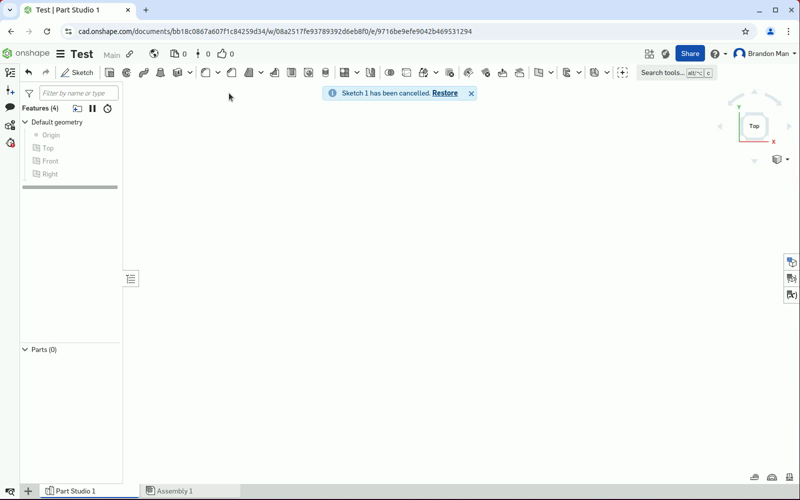
mouse_move(73, 352)
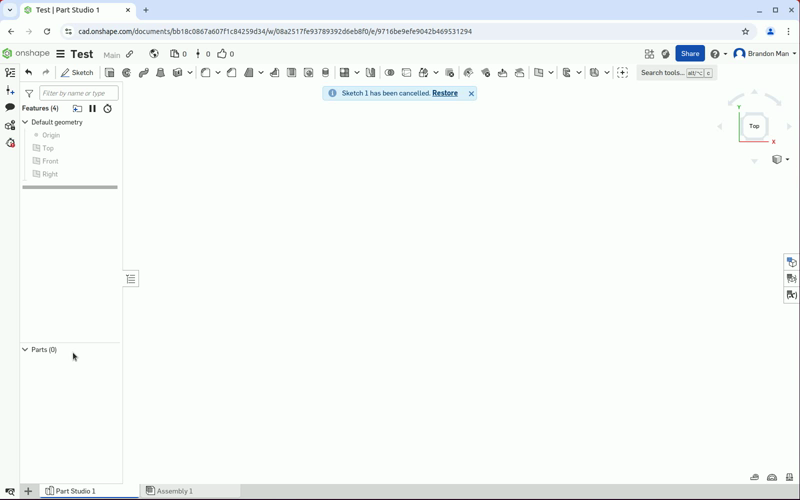
key(y)
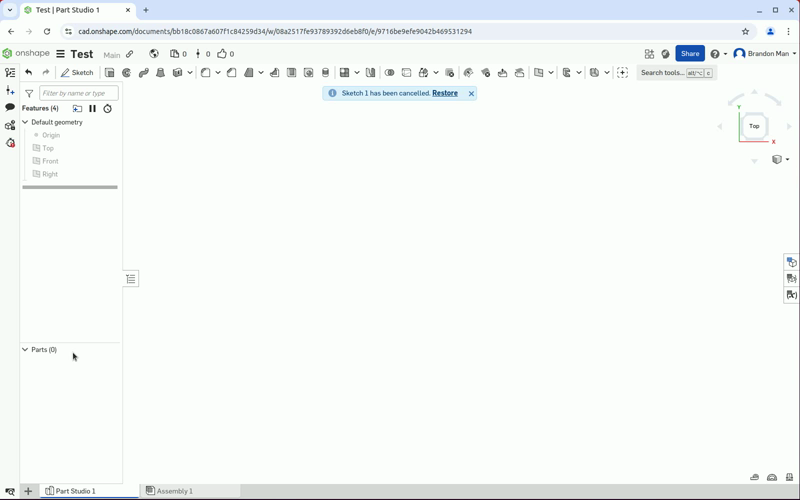
key(shift+p)
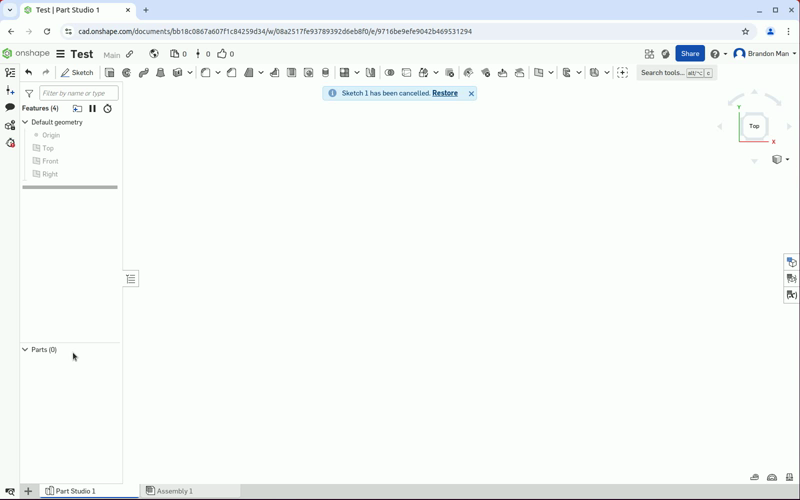
key(space)
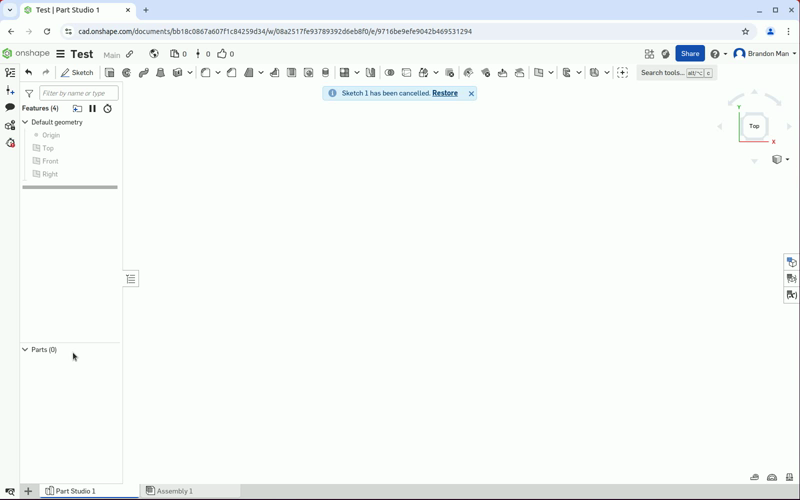
key_down(shift)
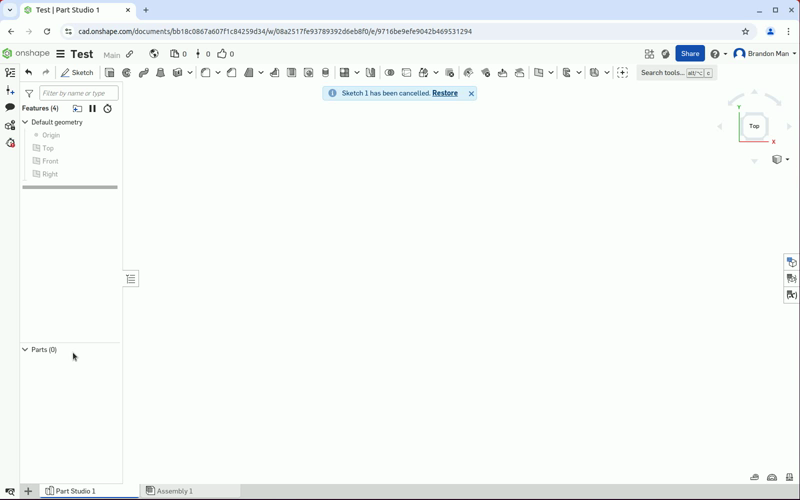
key(up)
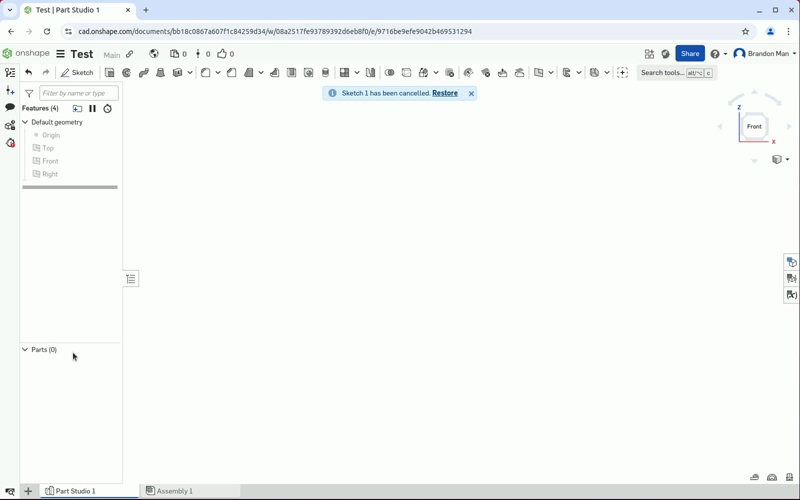
key_up(shift)
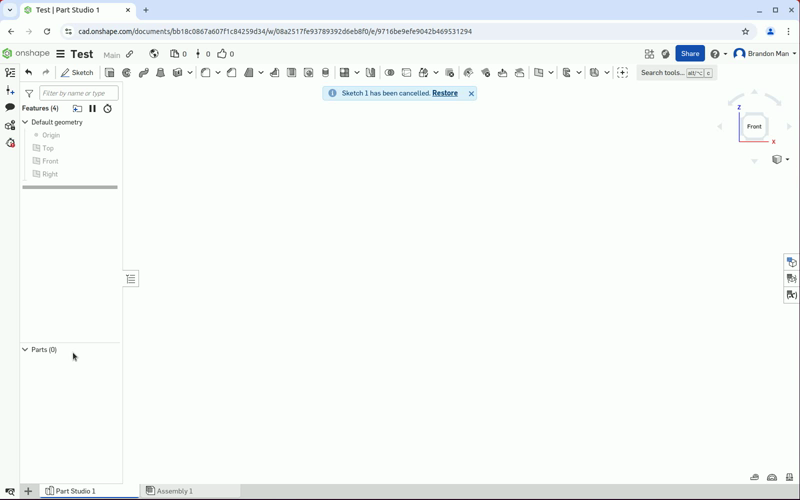
mouse_move(73, 352)
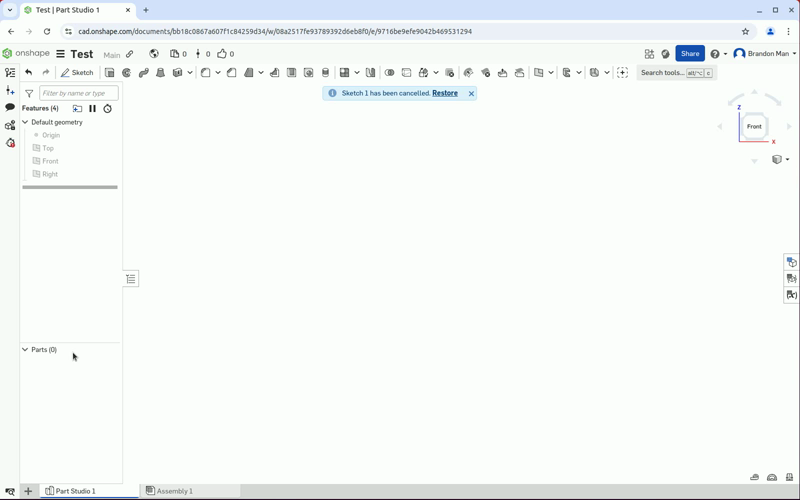
key(shift+y)
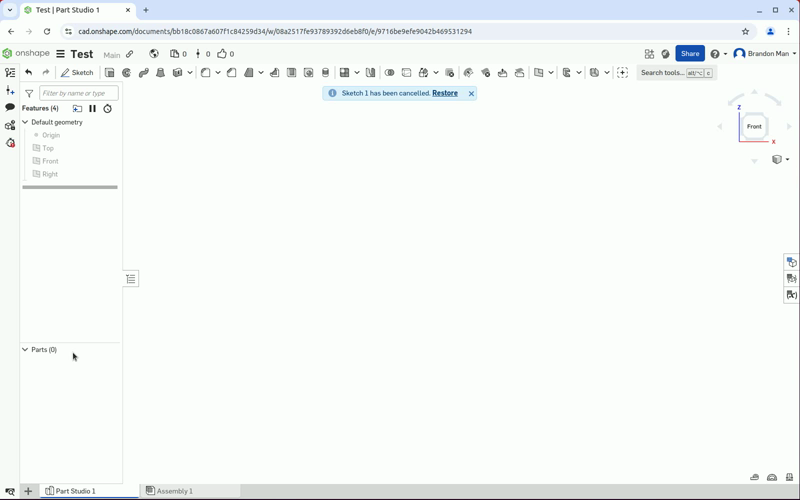
key(shift+s)
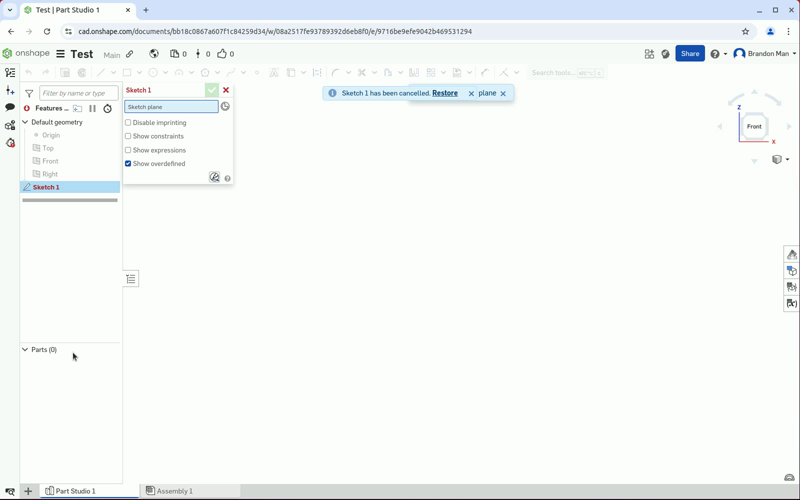
mouse_move(73, 163)
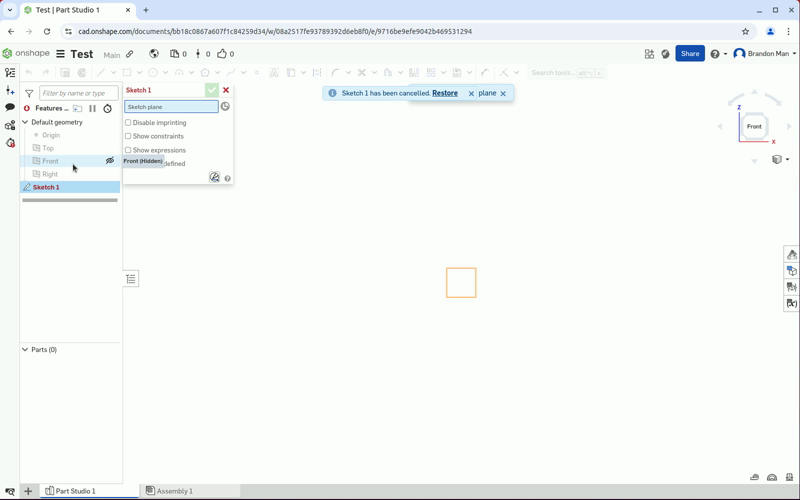
click(73, 163)
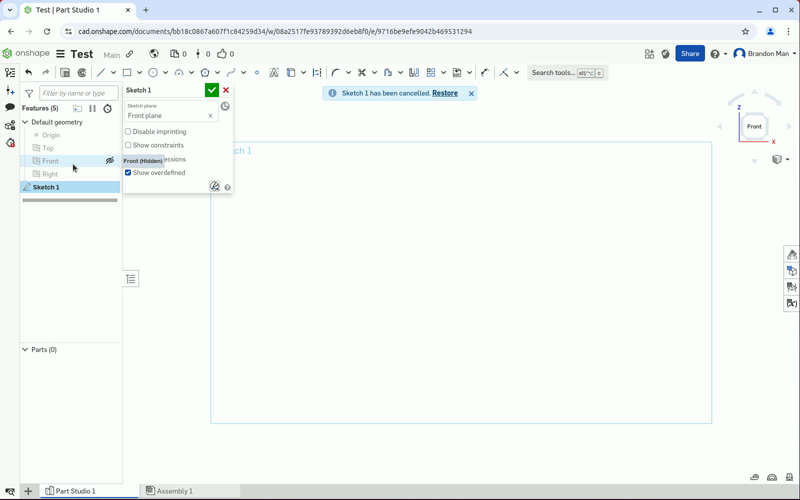
mouse_move(73, 352)
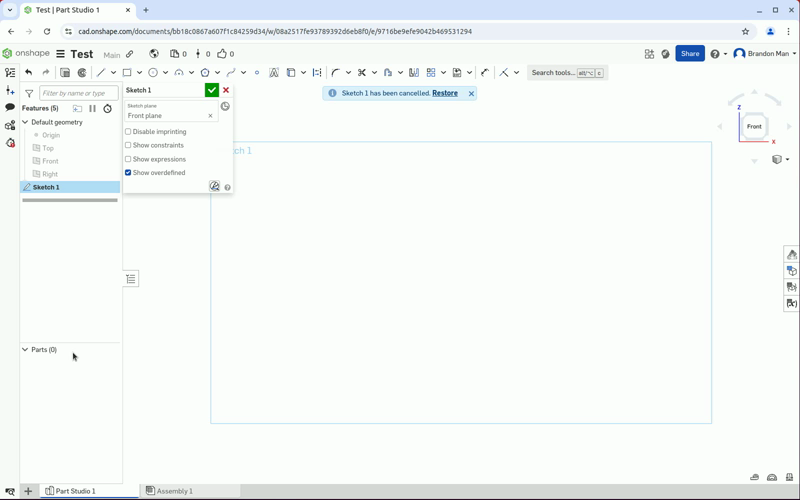
key(y)
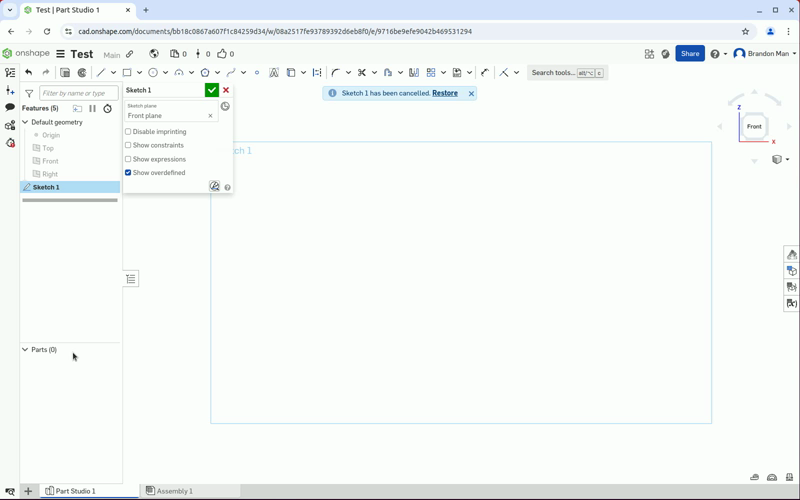
key(l)
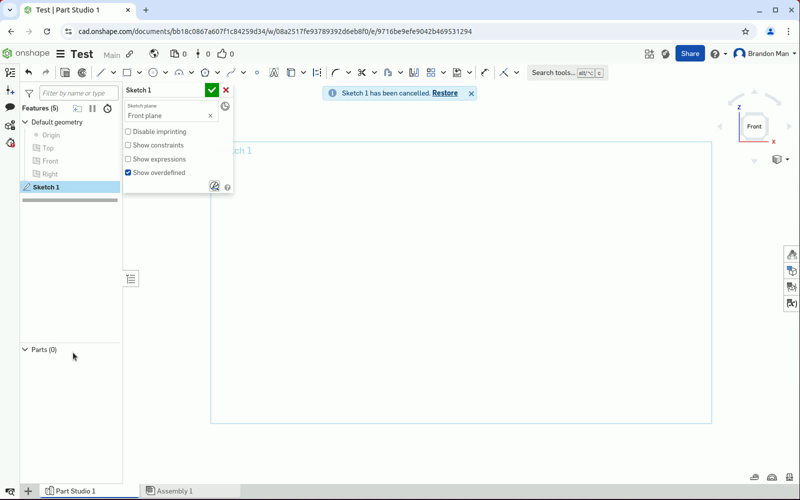
key_down(shift)
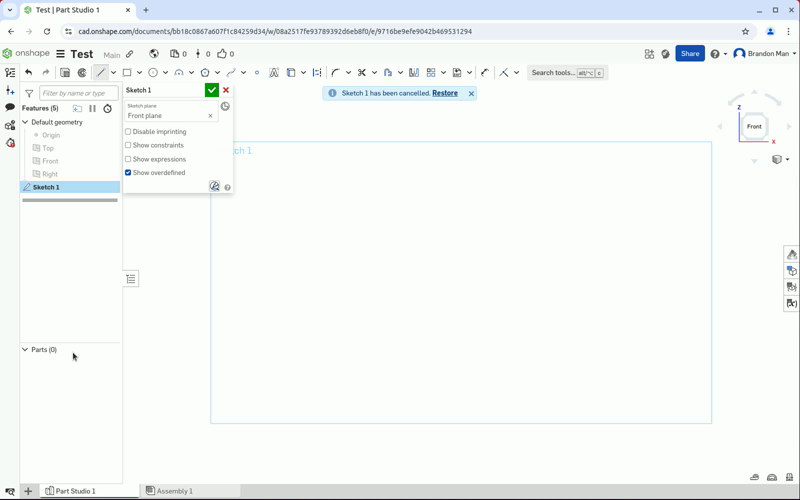
mouse_move(364, 318)
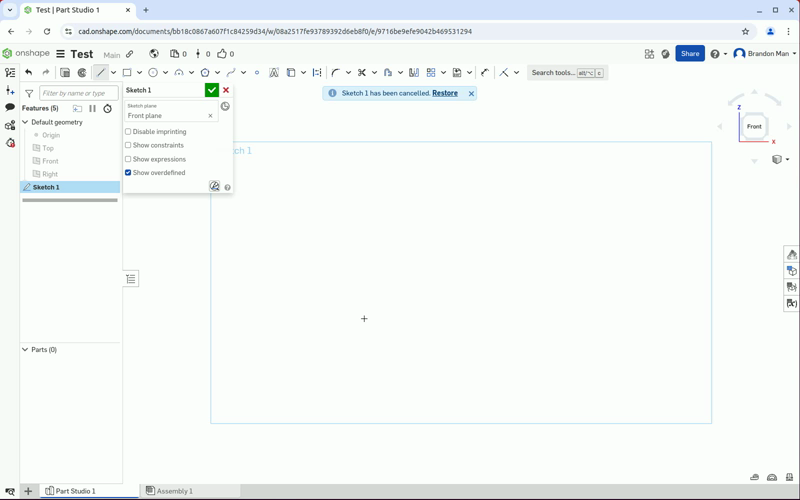
click(364, 318)
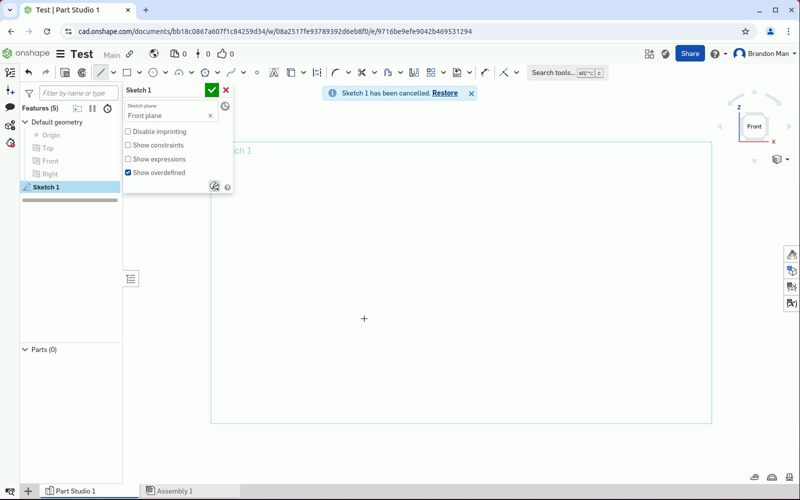
key_up(shift)
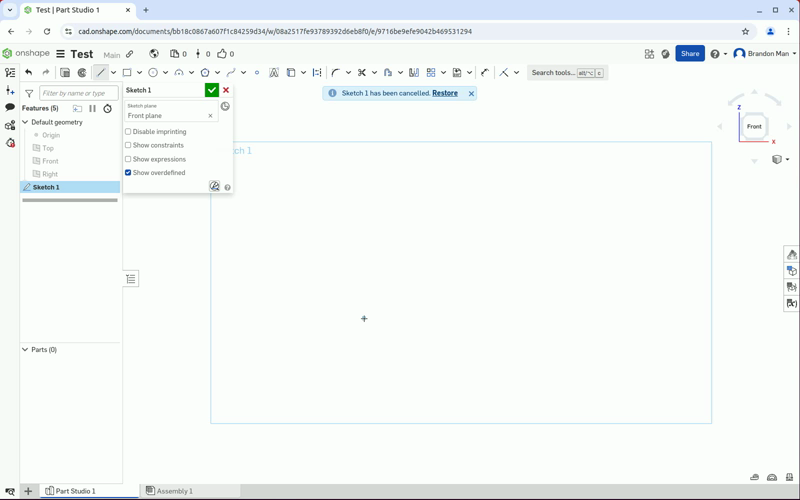
key_down(shift)
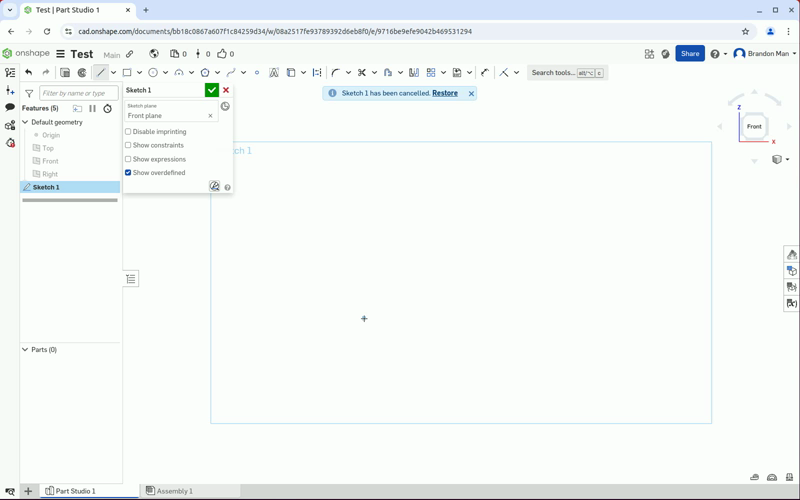
mouse_move(446, 170)
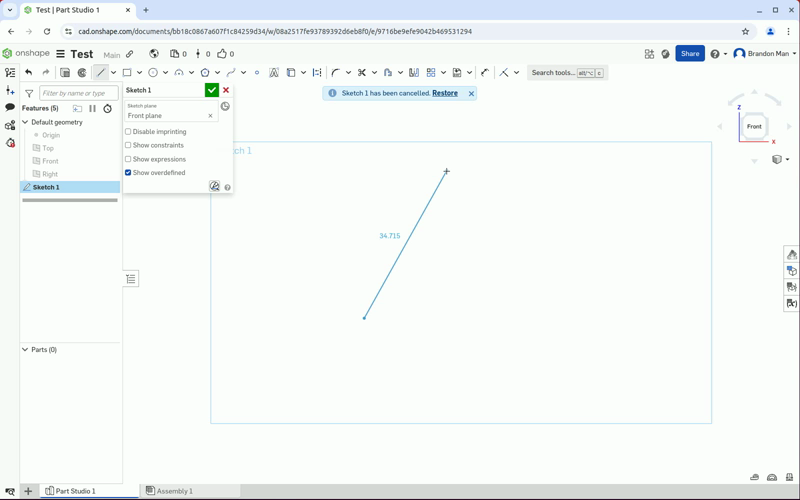
click(446, 170)
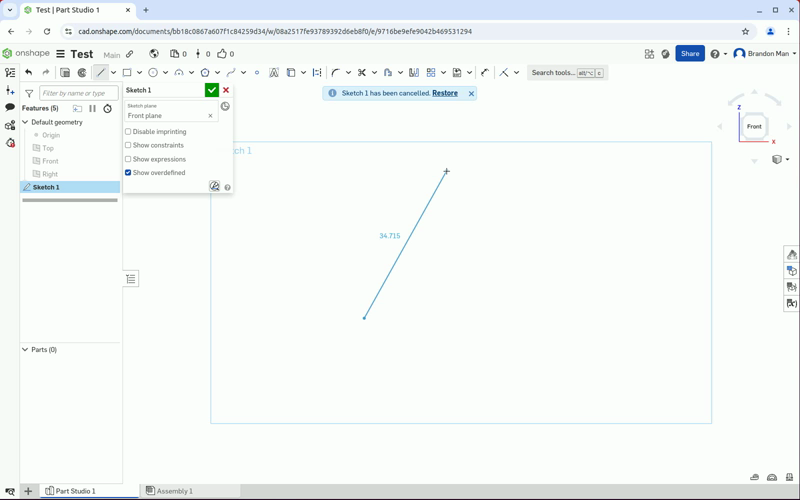
key_up(shift)
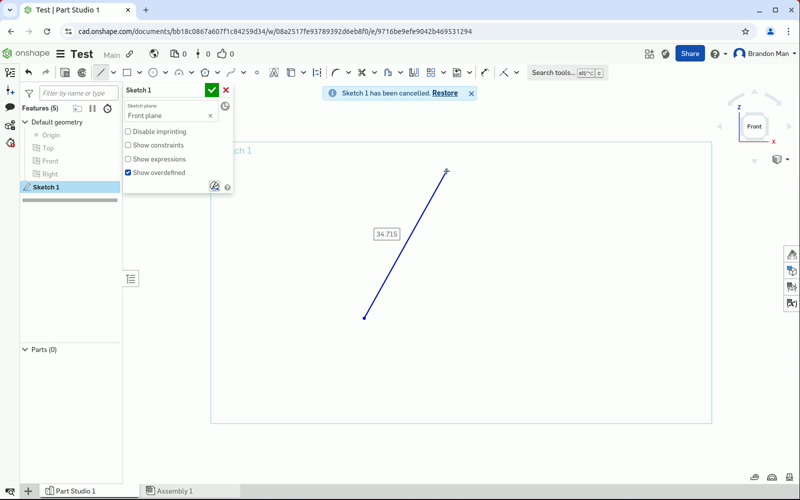
key_down(shift)
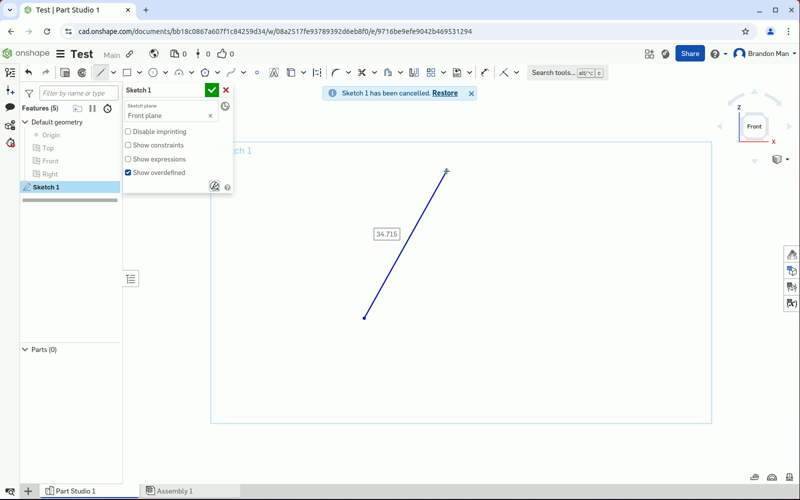
mouse_move(476, 170)
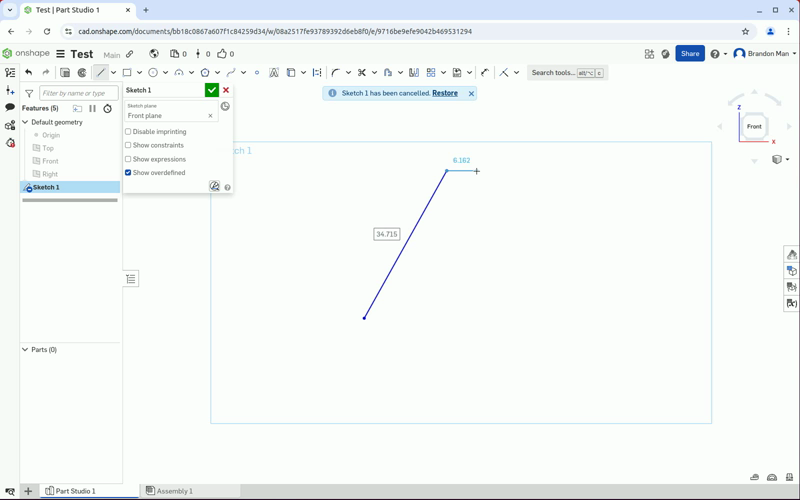
mouse_move(440, 170)
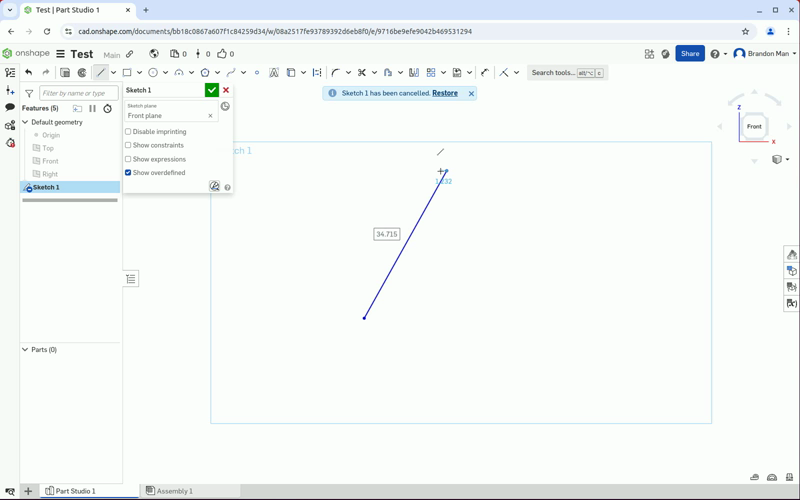
scroll(6)
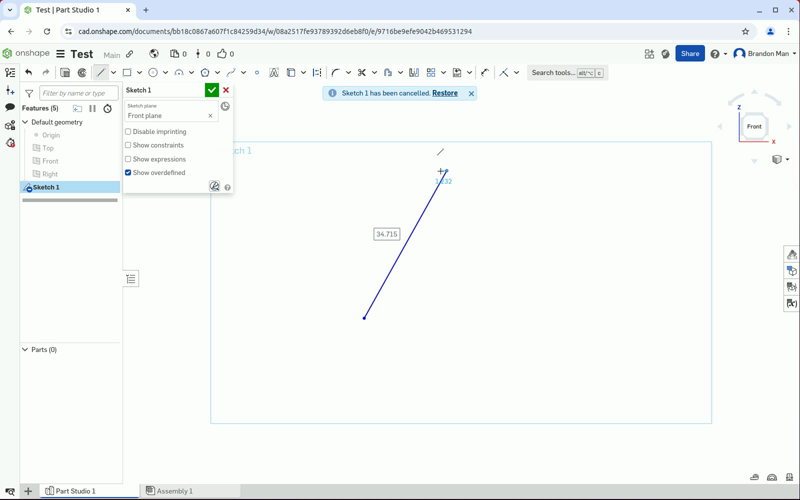
scroll(6)
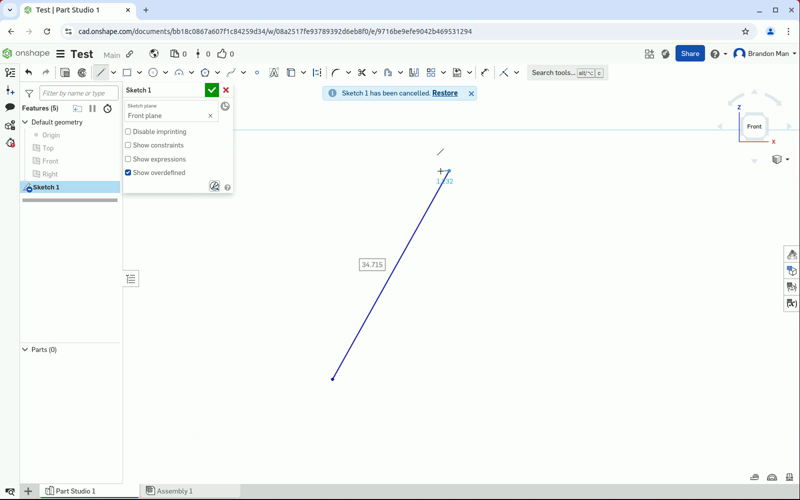
scroll(6)
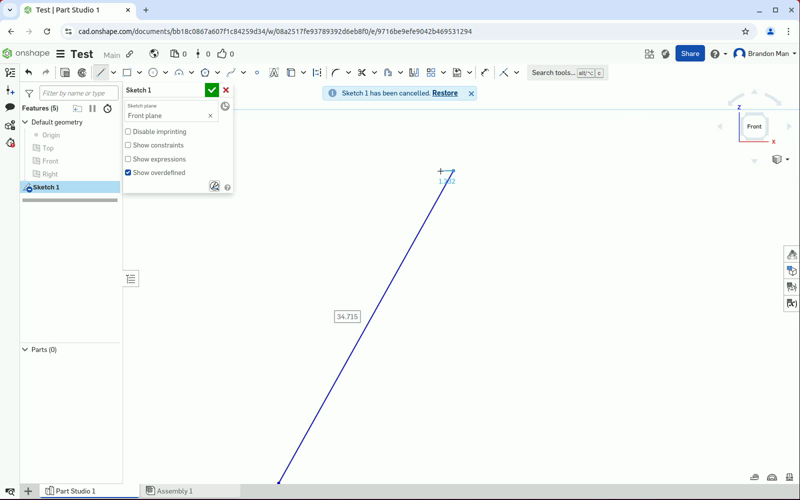
scroll(6)
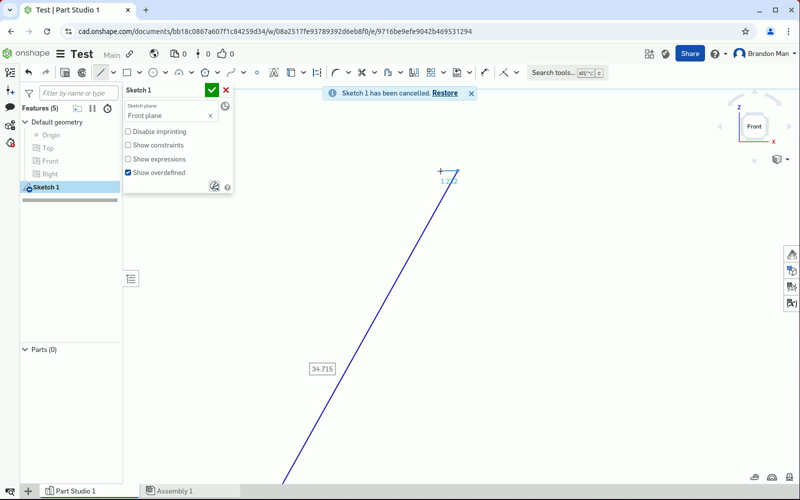
scroll(6)
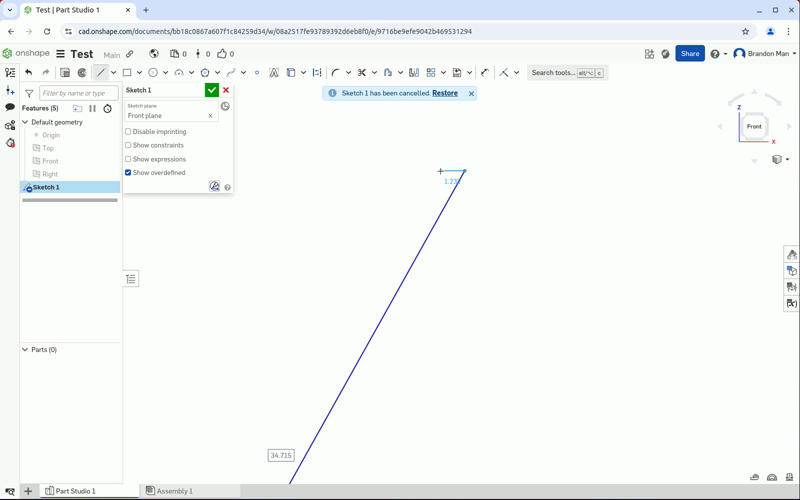
scroll(6)
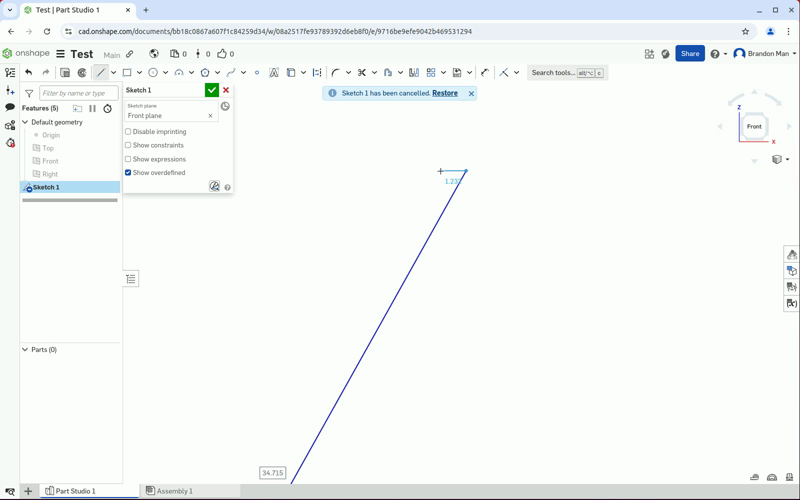
scroll(6)
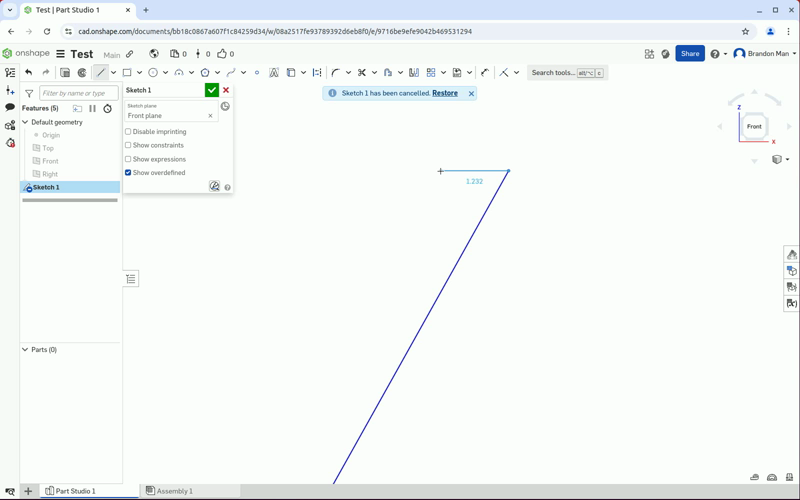
click(440, 170)
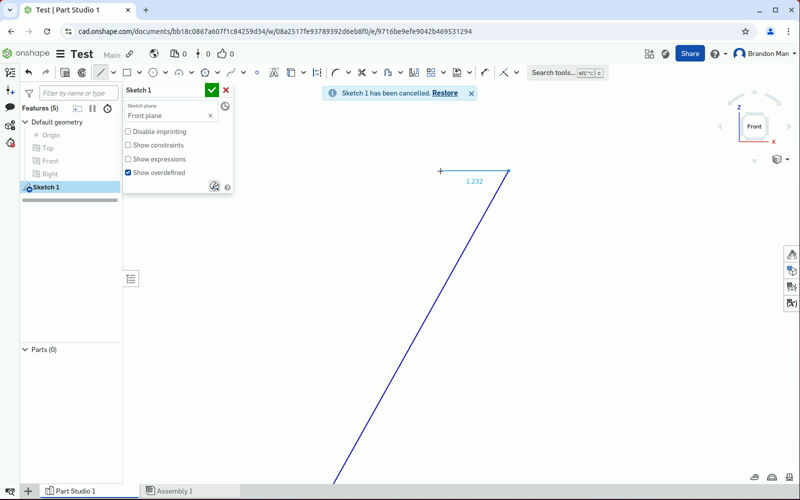
scroll(-6)
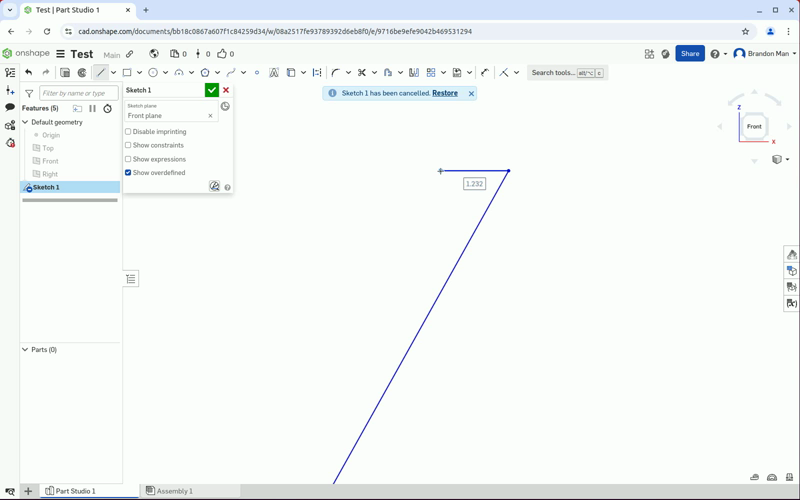
scroll(-6)
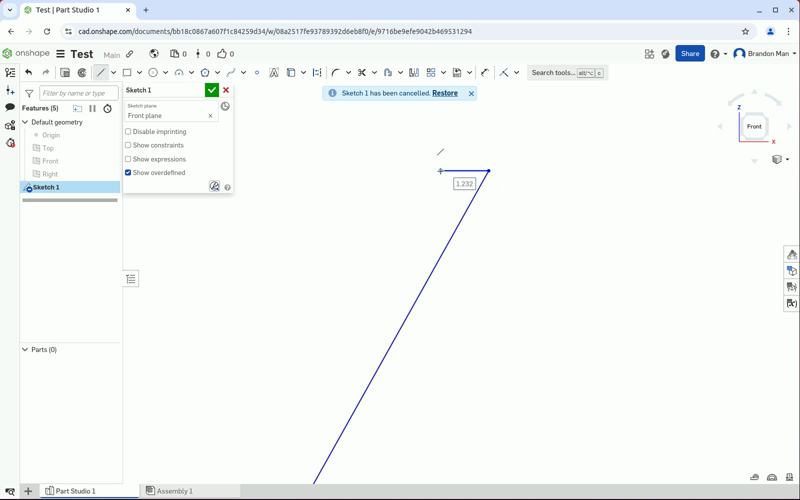
scroll(-6)
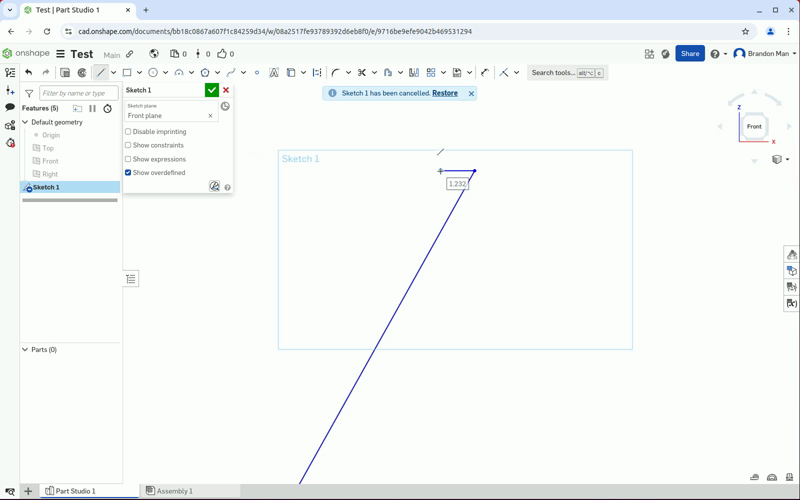
scroll(-6)
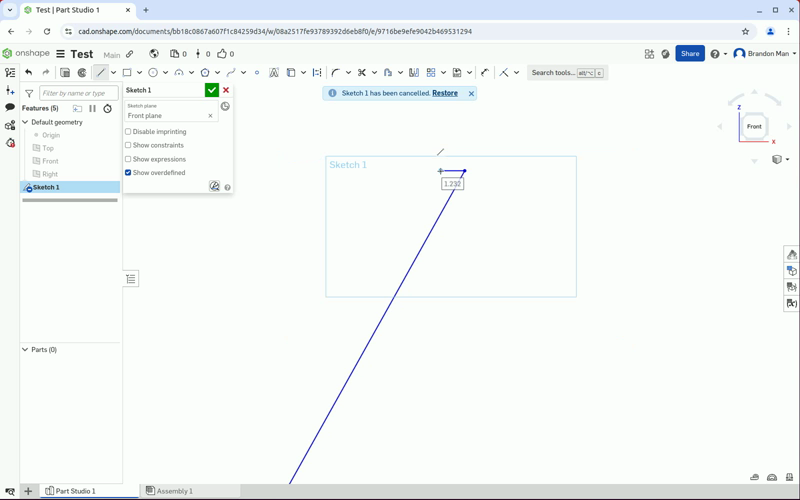
scroll(-6)
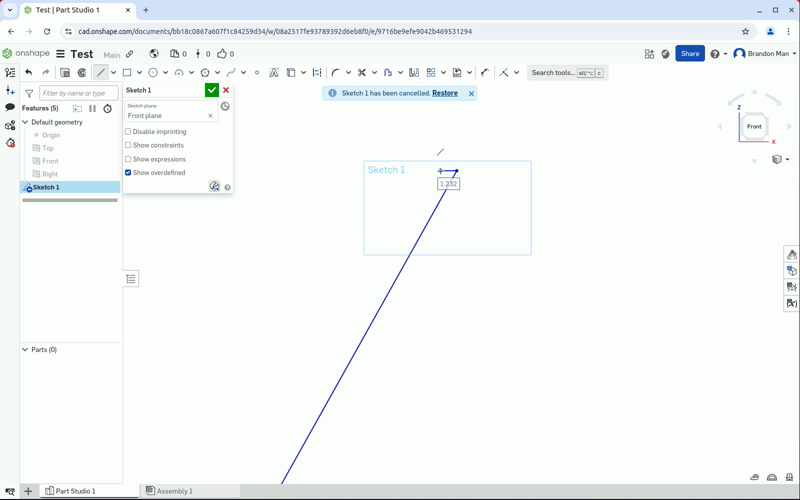
scroll(-6)
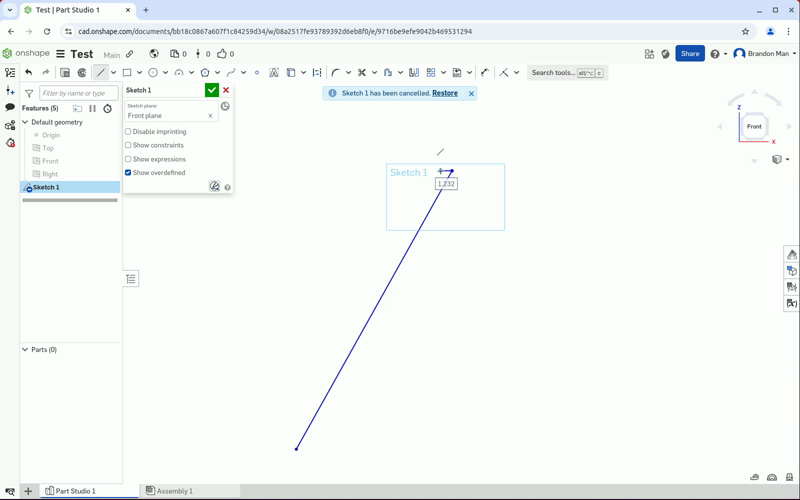
scroll(-6)
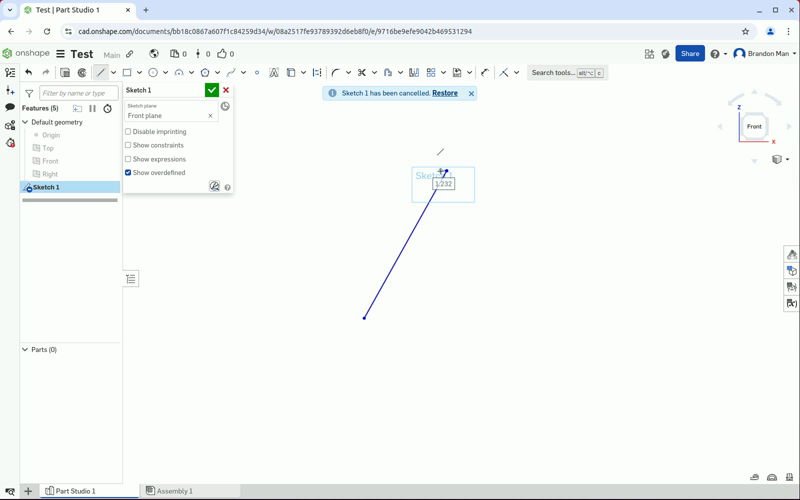
key_up(shift)
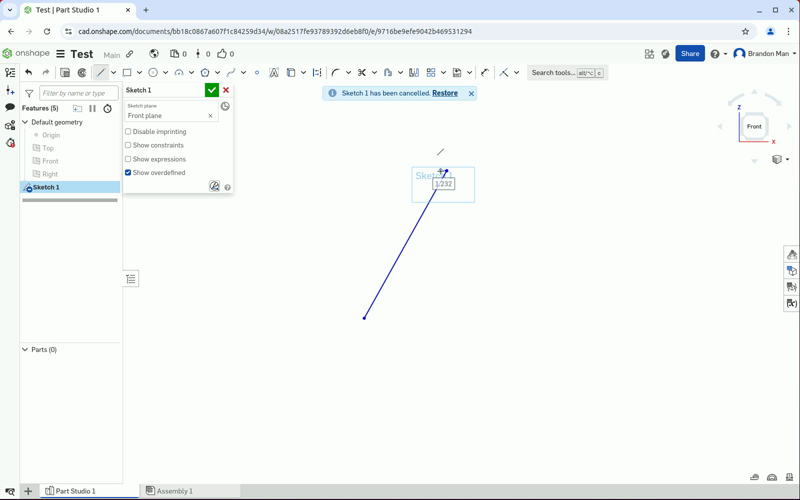
key_down(shift)
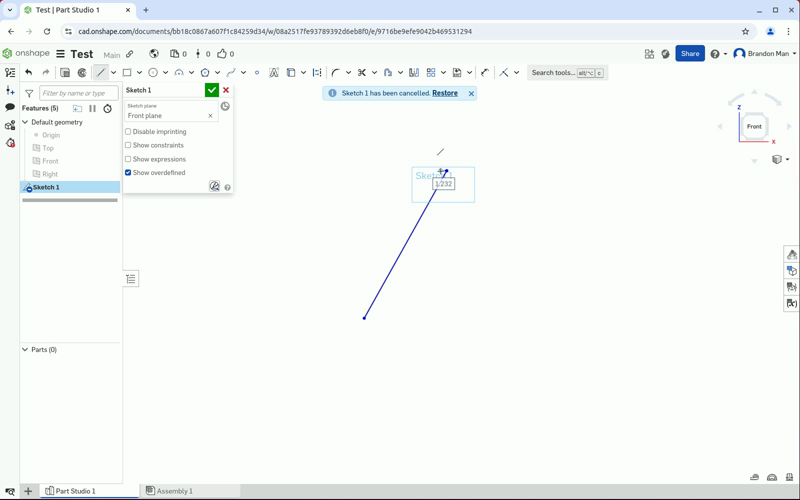
mouse_move(364, 307)
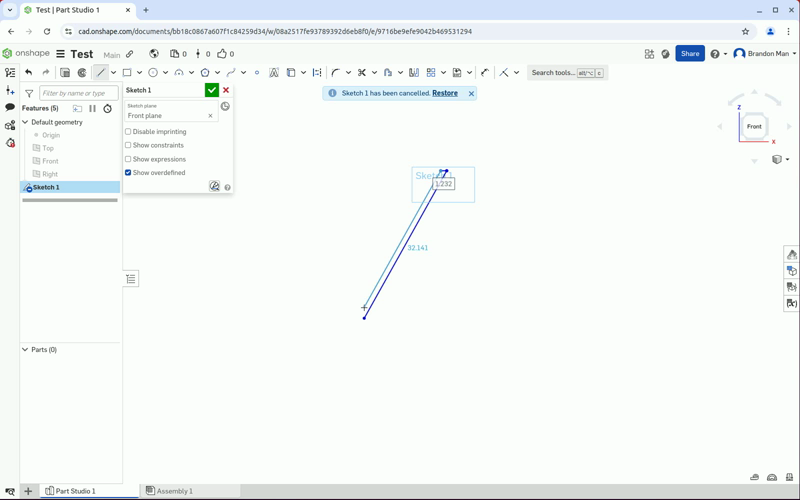
click(364, 307)
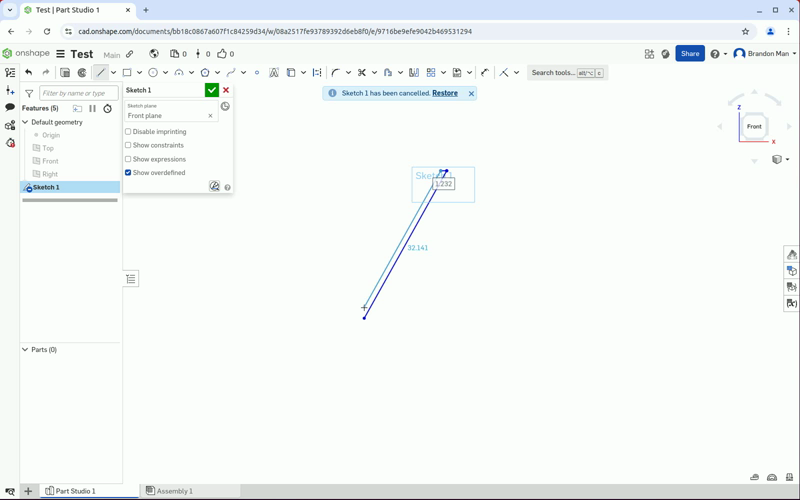
key_up(shift)
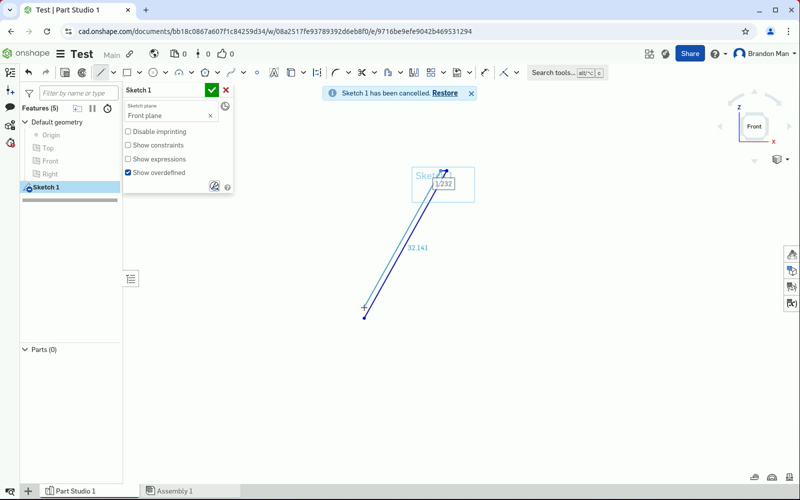
mouse_move(394, 307)
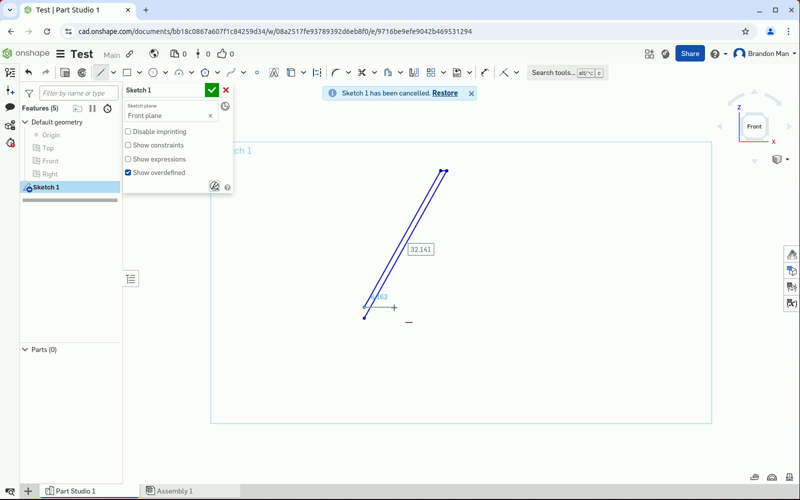
key_down(shift)
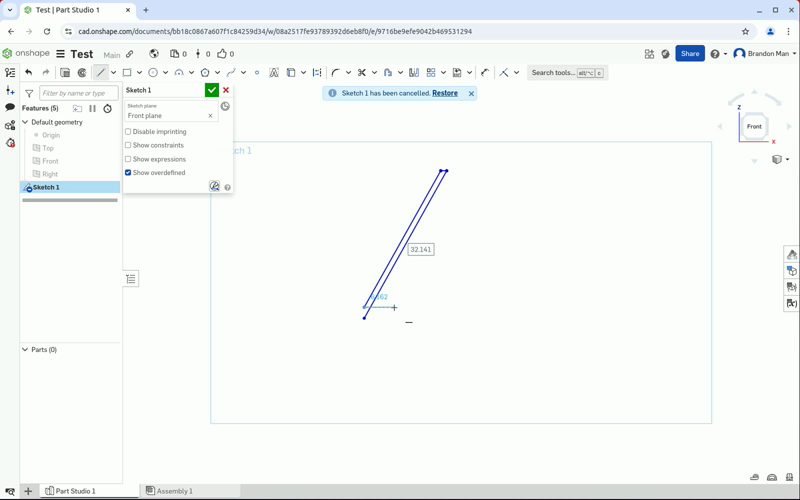
mouse_move(364, 318)
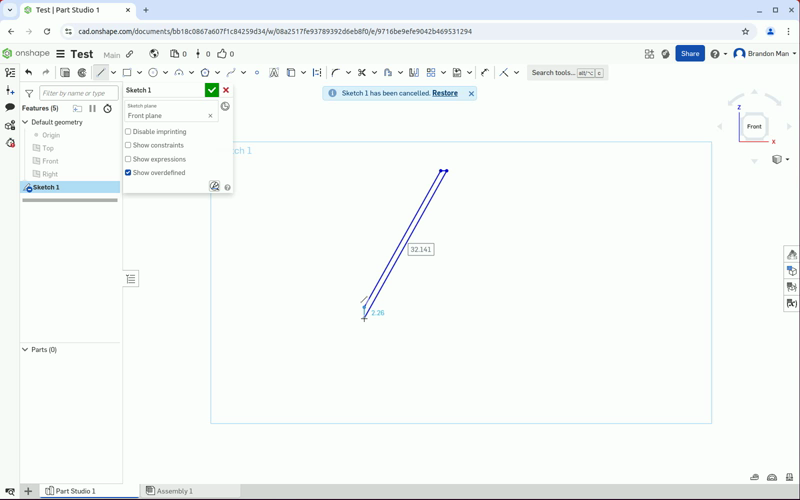
key_up(shift)
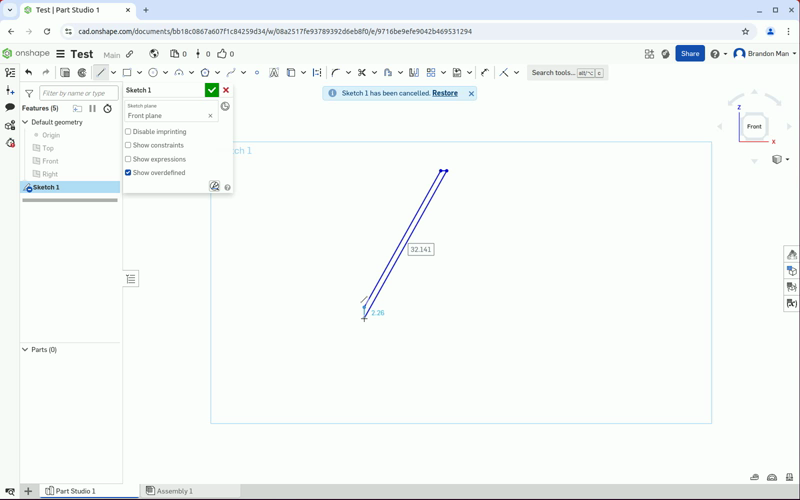
click(364, 318)
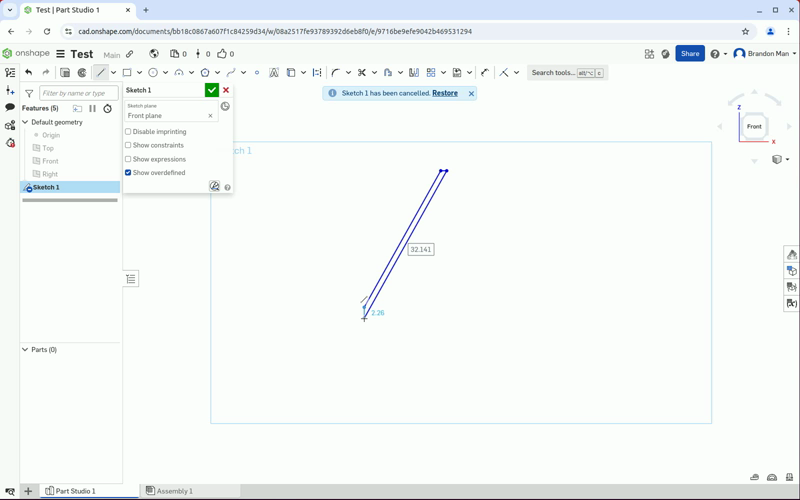
key(esc)
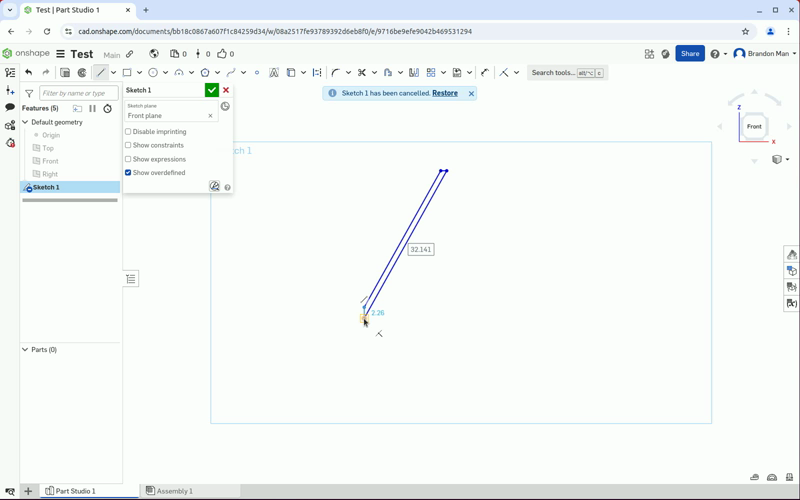
mouse_move(428, 195)
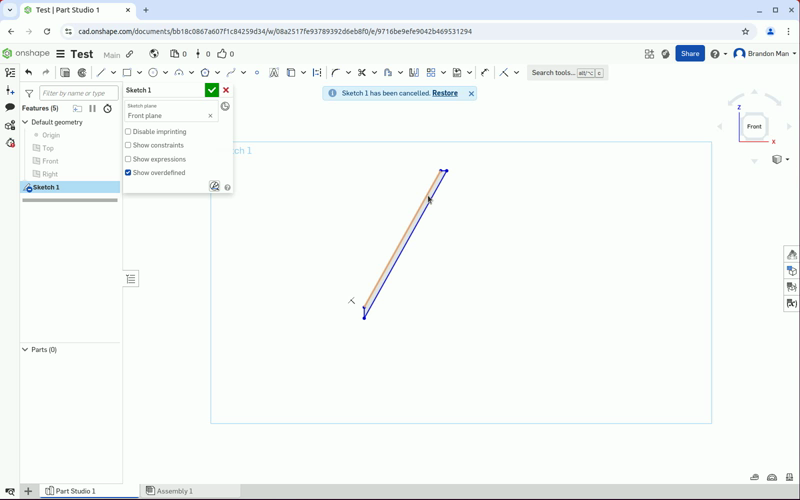
scroll(6)
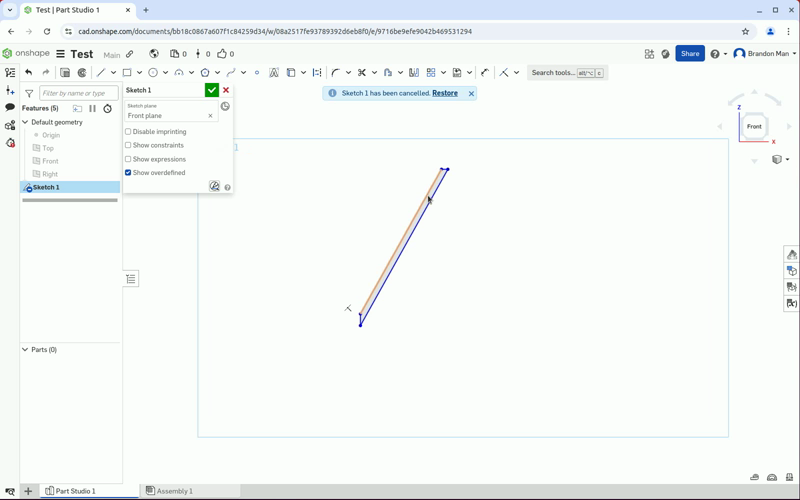
scroll(6)
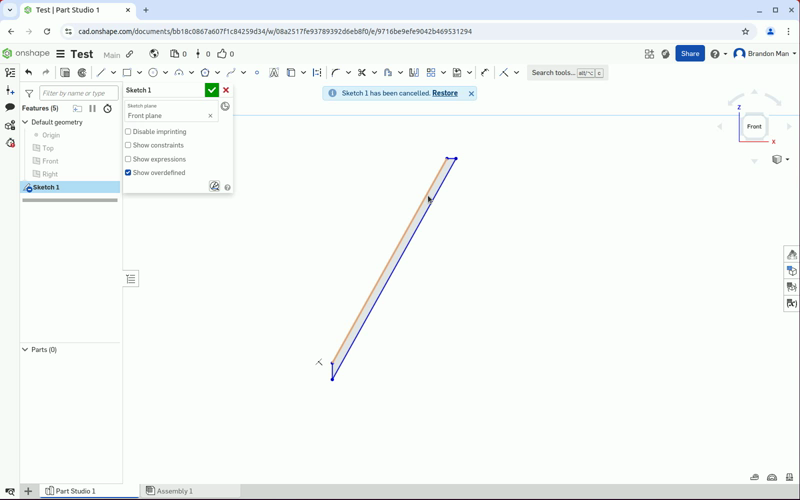
scroll(6)
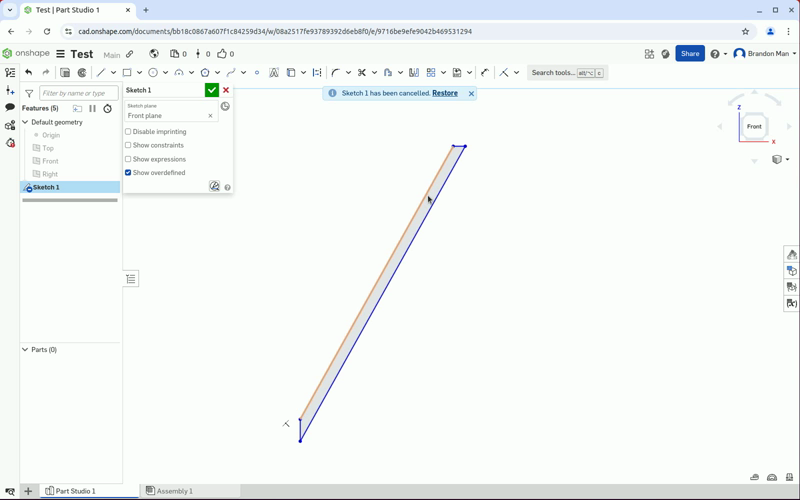
scroll(6)
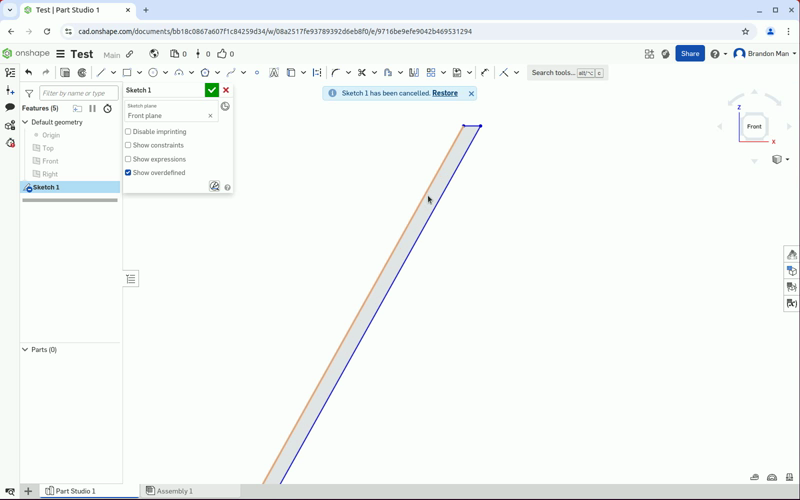
scroll(6)
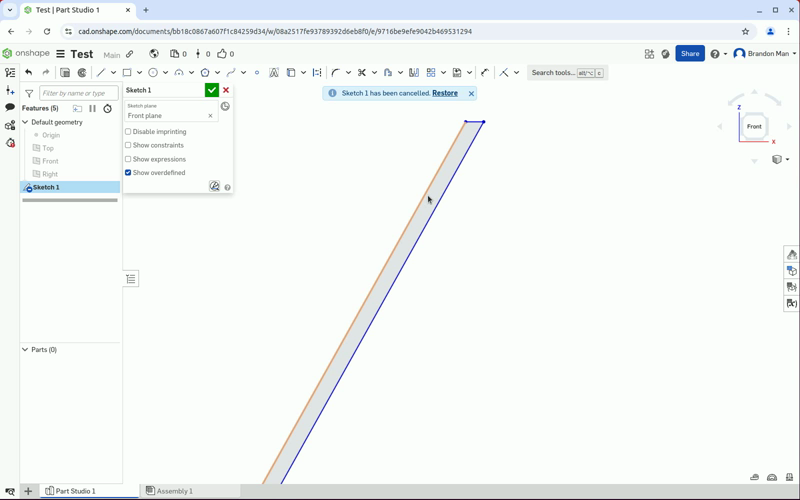
scroll(6)
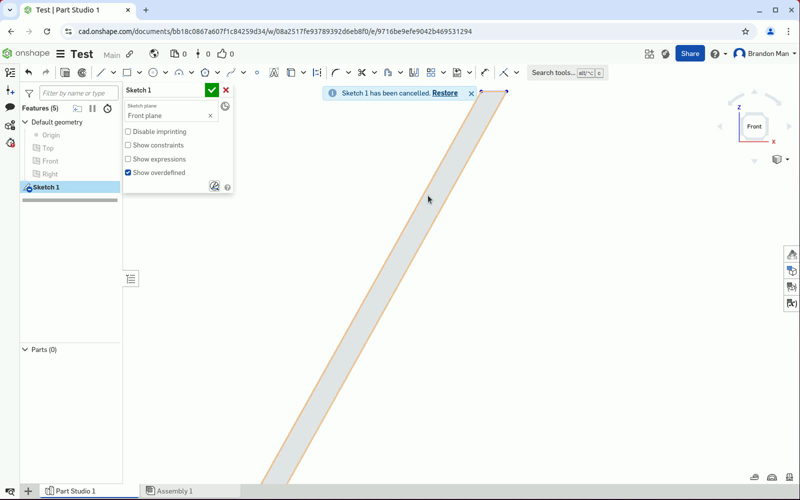
scroll(6)
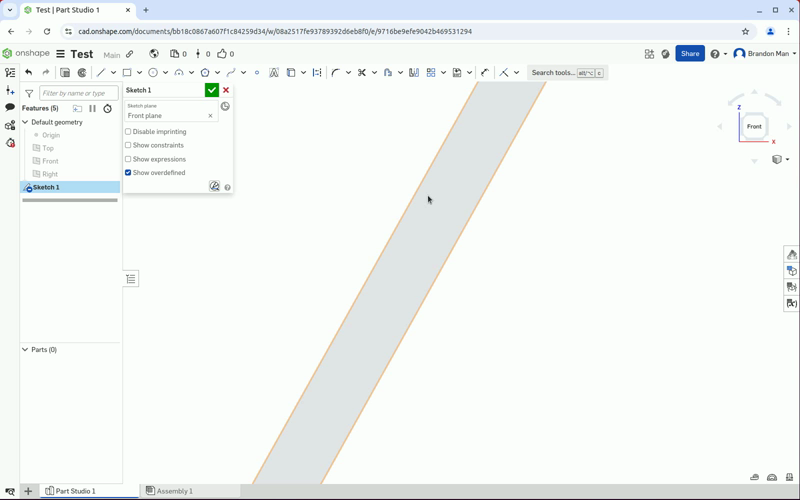
click(428, 195)
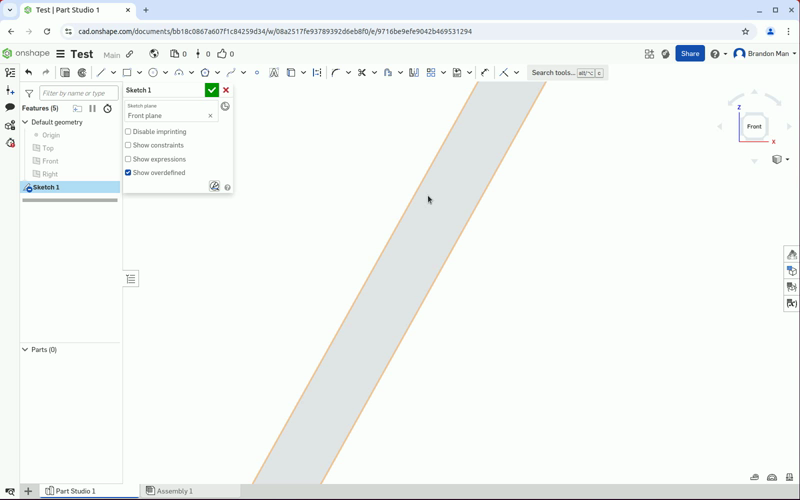
scroll(-6)
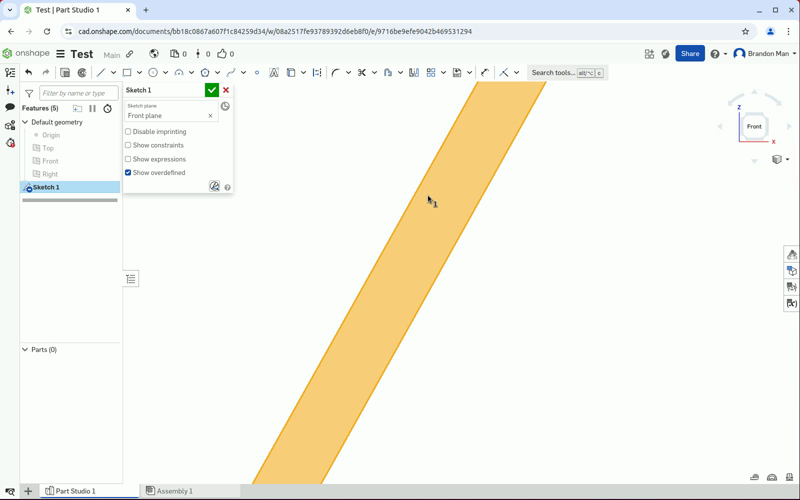
scroll(-6)
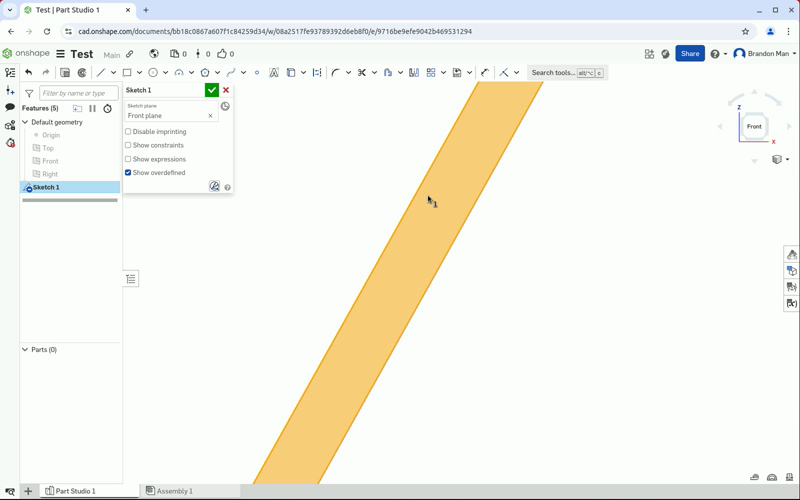
scroll(-6)
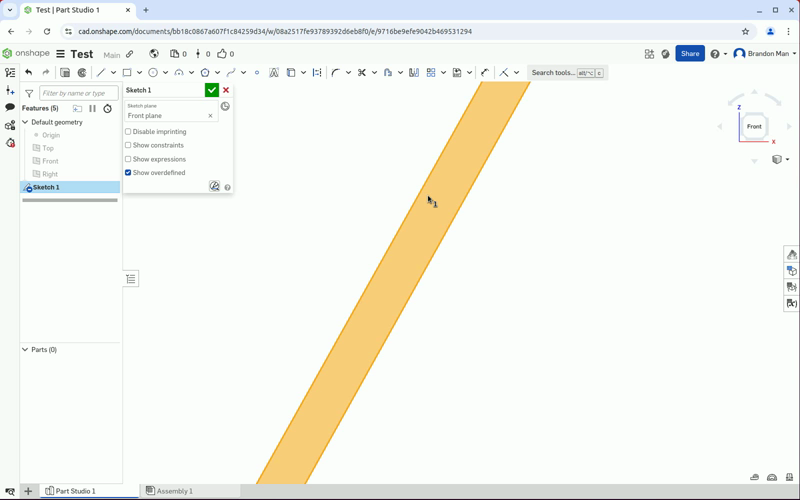
scroll(-6)
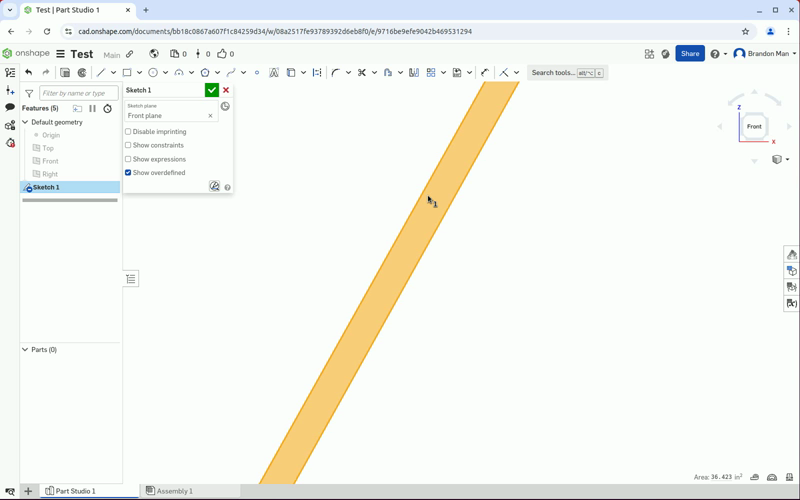
scroll(-6)
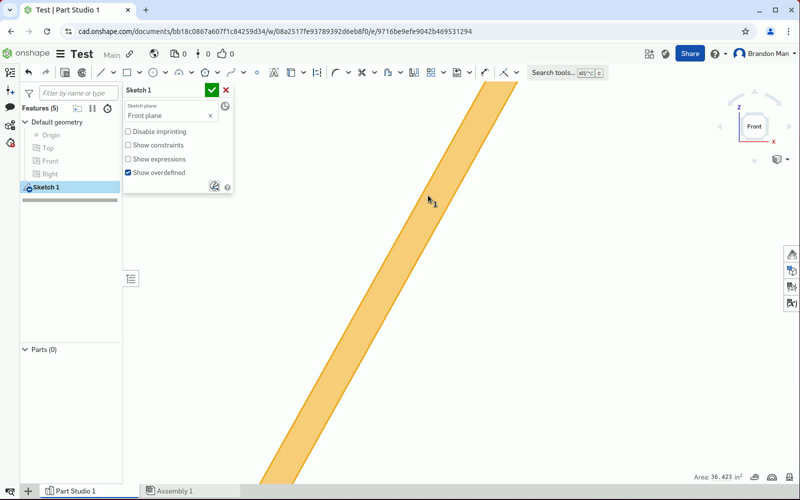
scroll(-6)
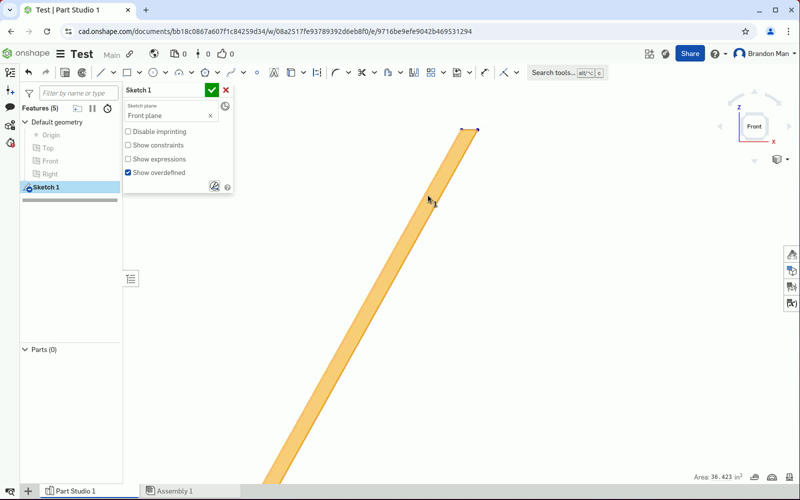
scroll(-6)
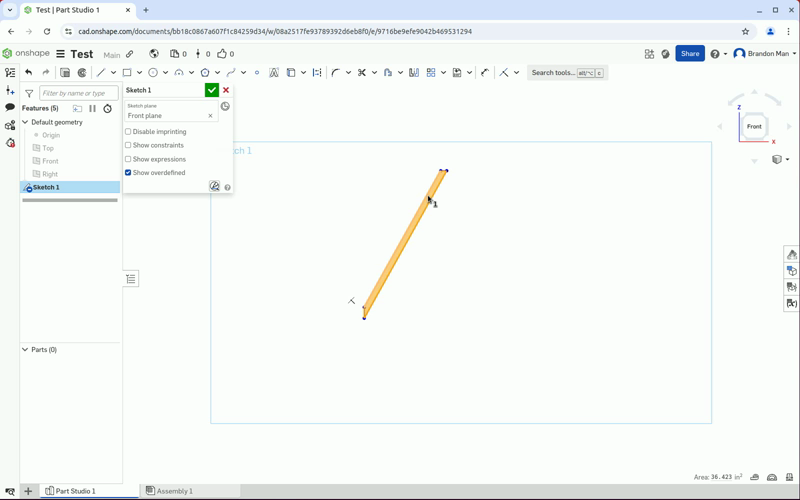
mouse_move(73, 352)
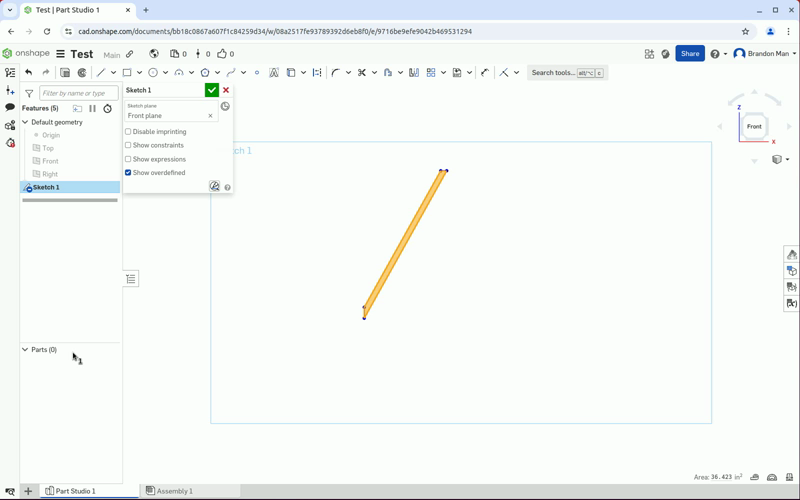
key(shift+y)
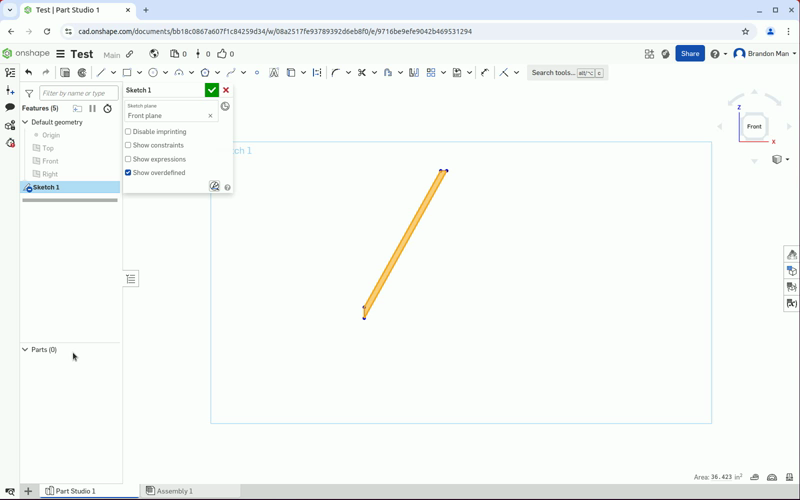
key(shift+e)
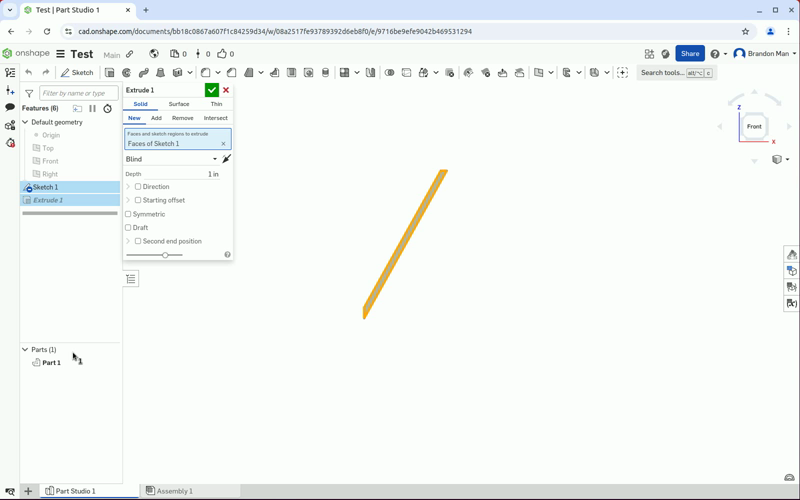
mouse_move(143, 106)
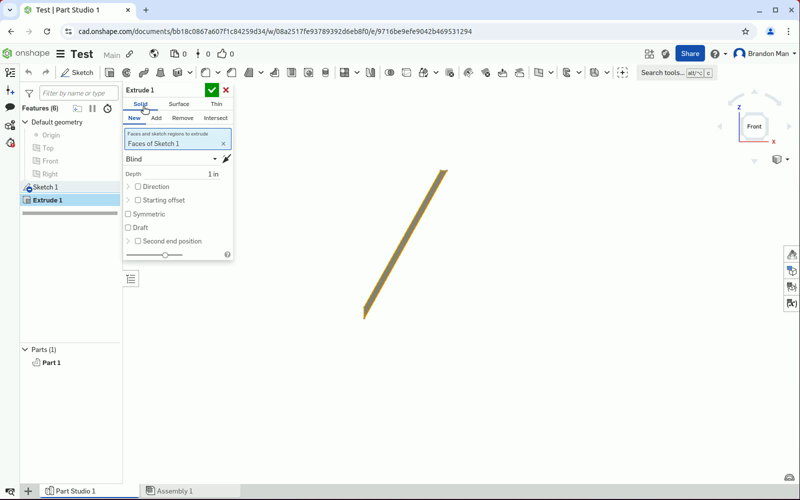
click(143, 106)
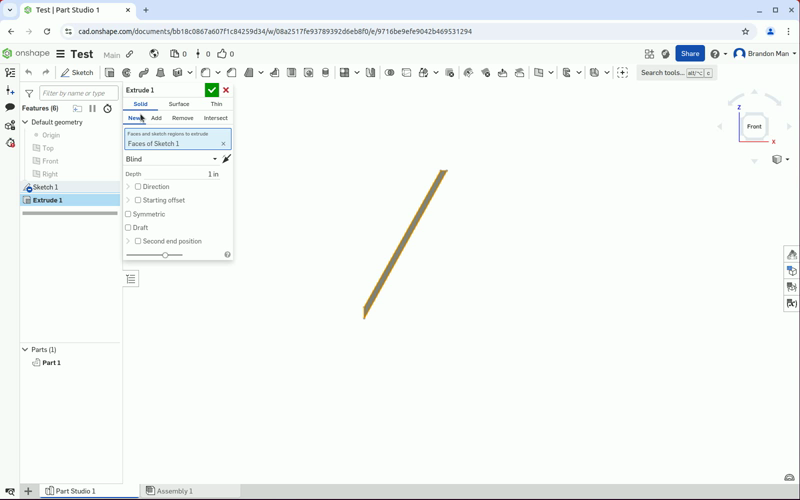
mouse_move(137, 120)
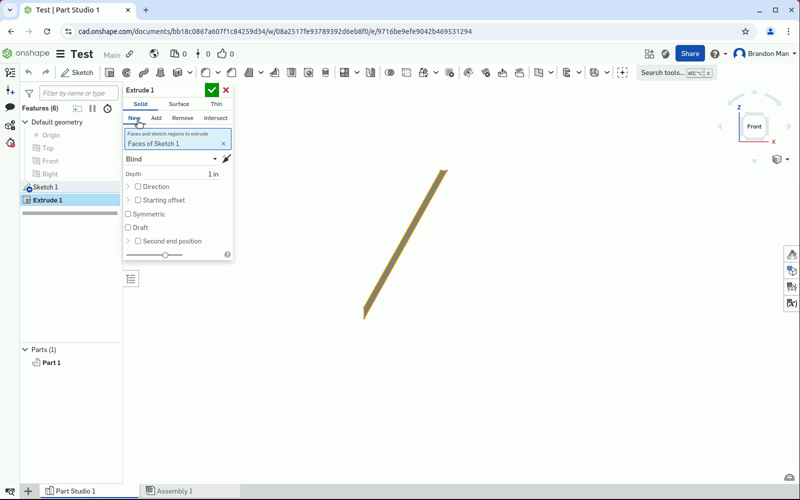
click(137, 120)
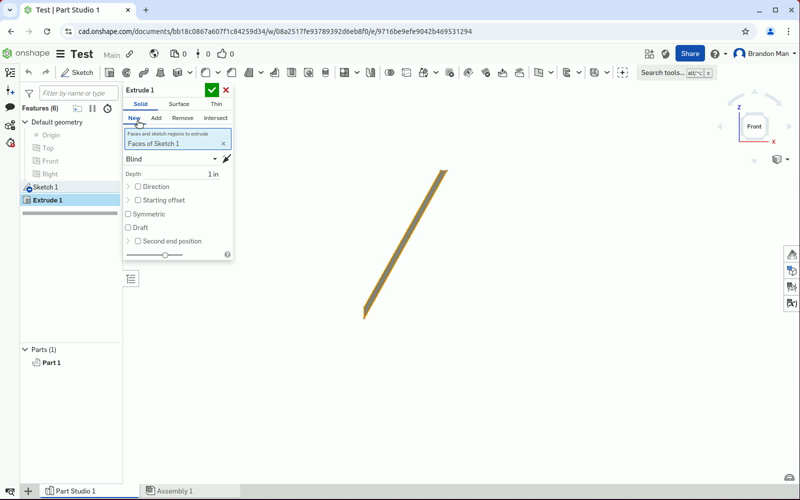
key(tab, 4)
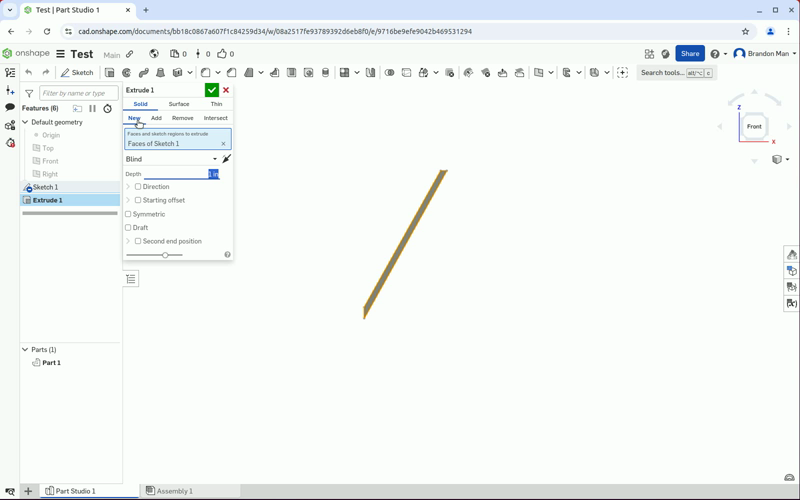
text(5.055)
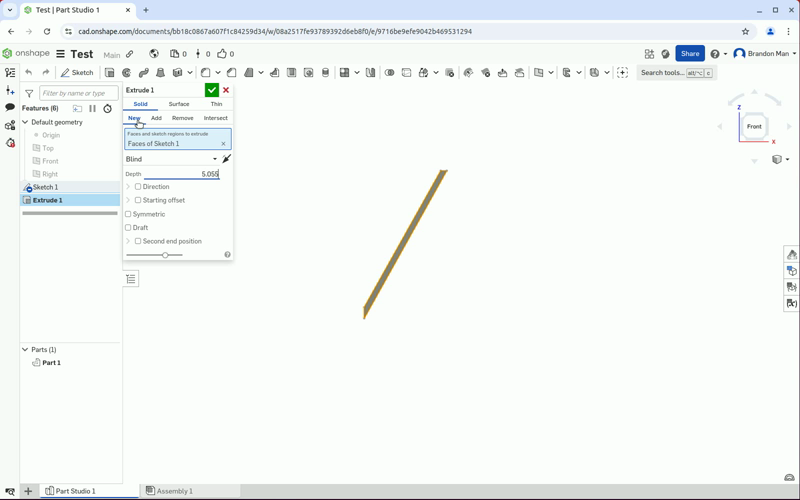
key(enter)
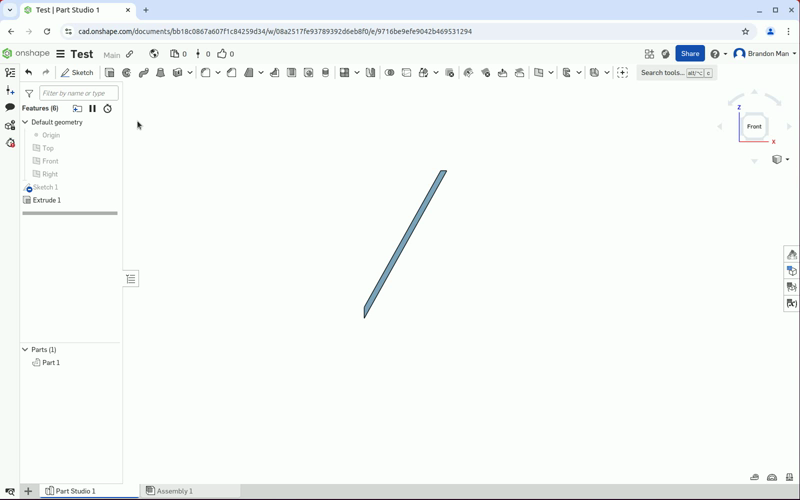
key(shift+h)
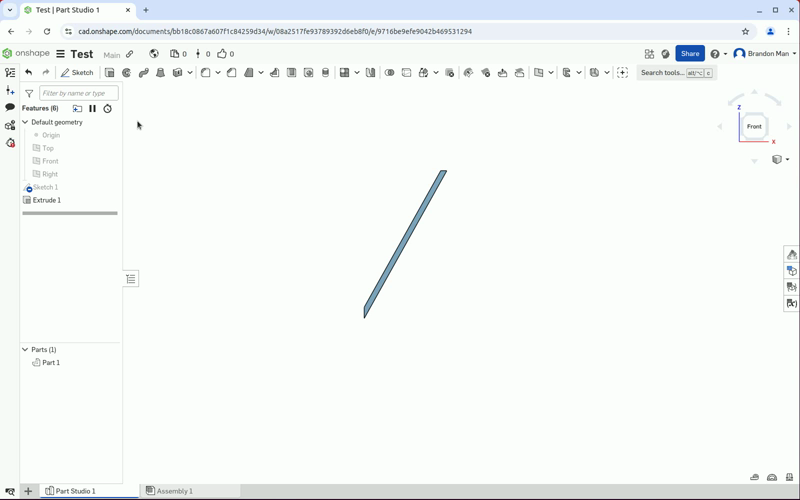
key(shift+h)
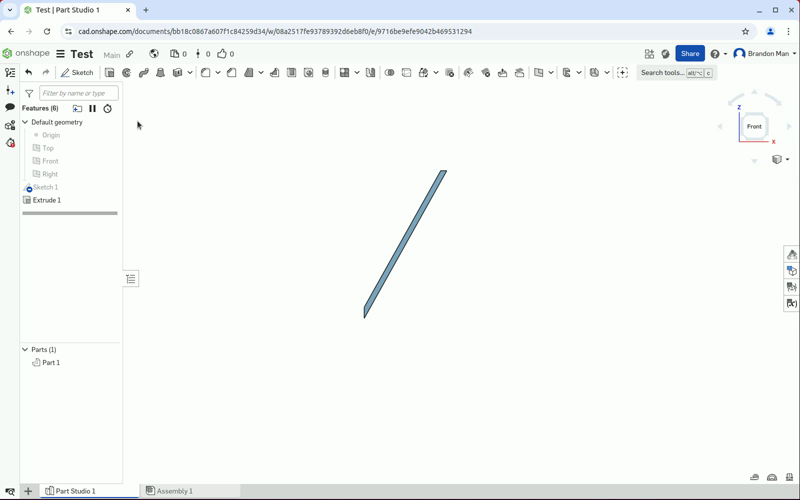
mouse_move(73, 189)
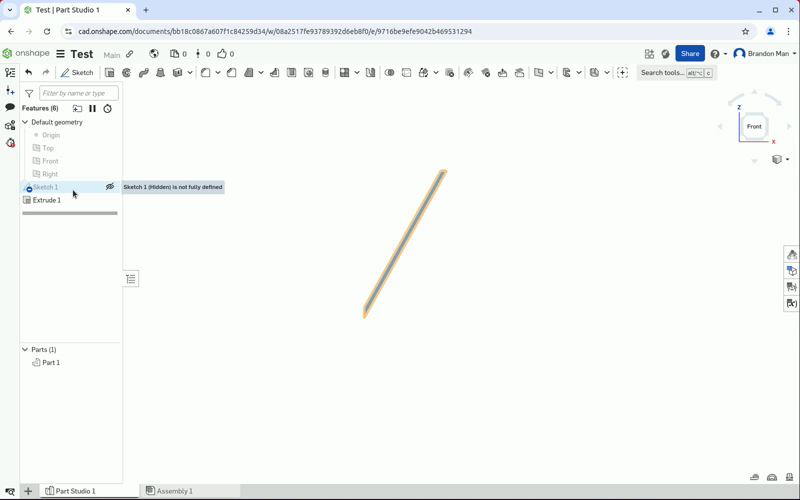
click(73, 189)
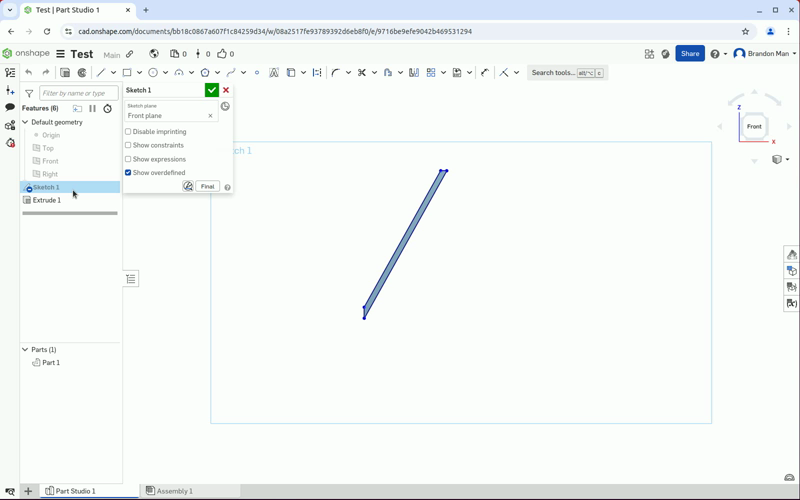
mouse_move(229, 92)
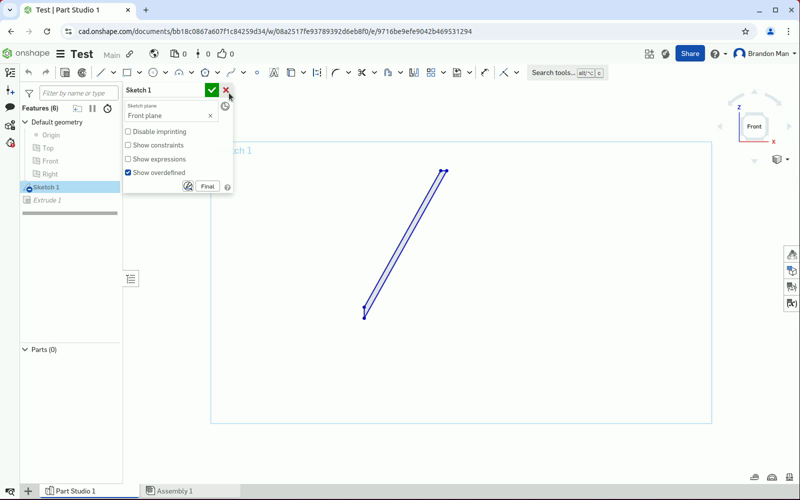
click(229, 92)
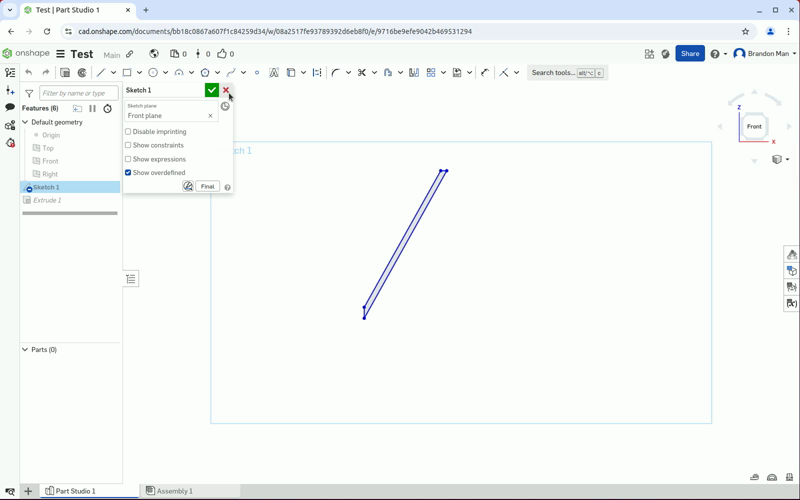
key(shift+s)
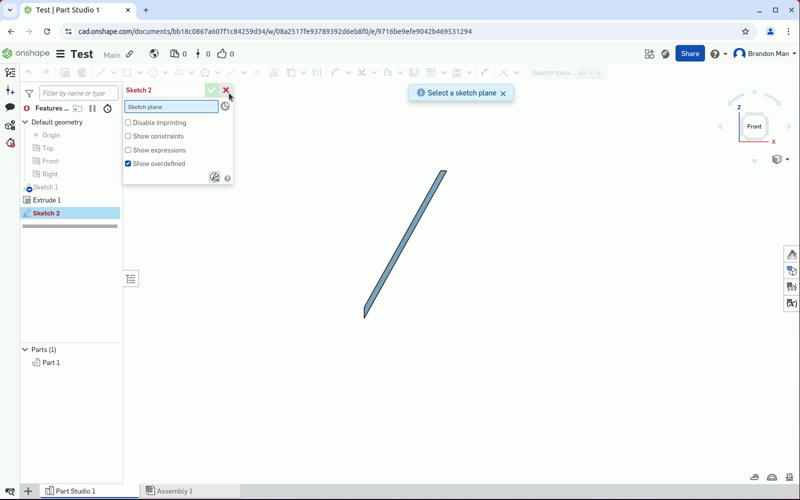
mouse_move(73, 163)
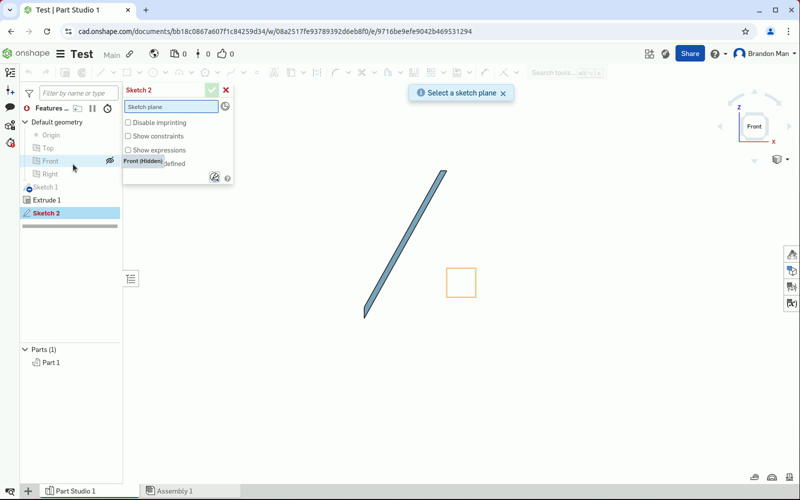
click(73, 163)
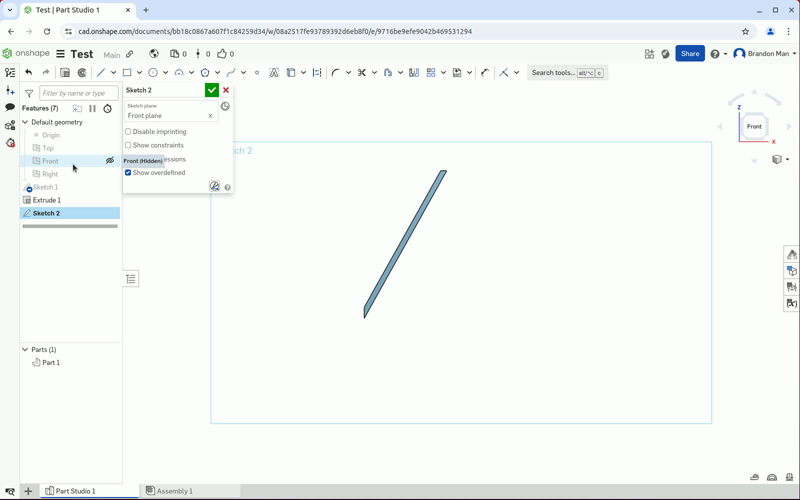
mouse_move(73, 352)
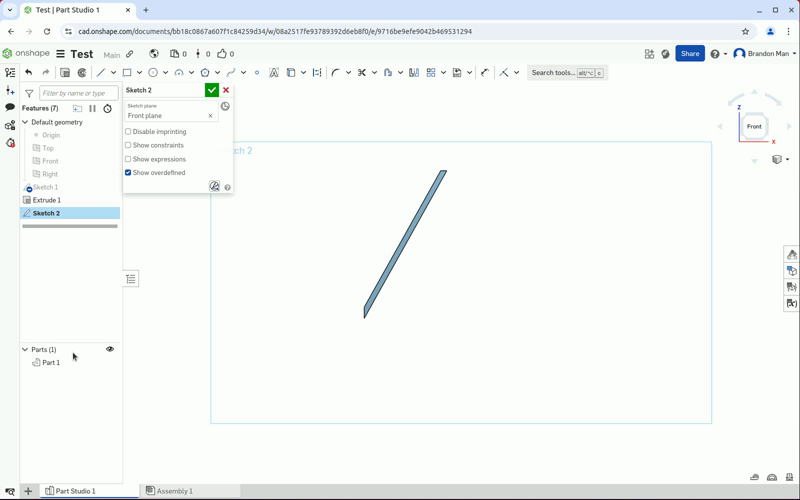
key(y)
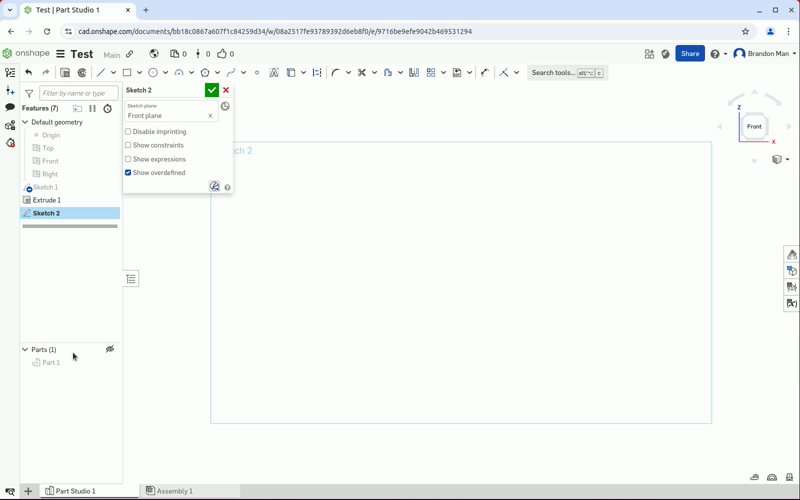
key(l)
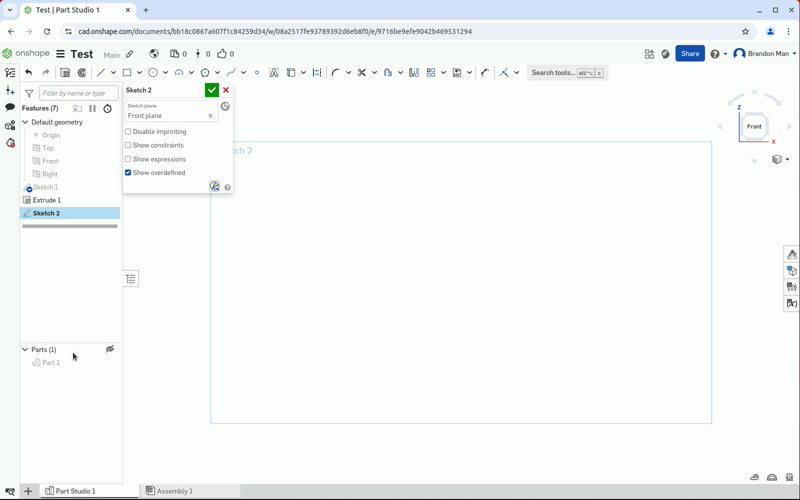
key_down(shift)
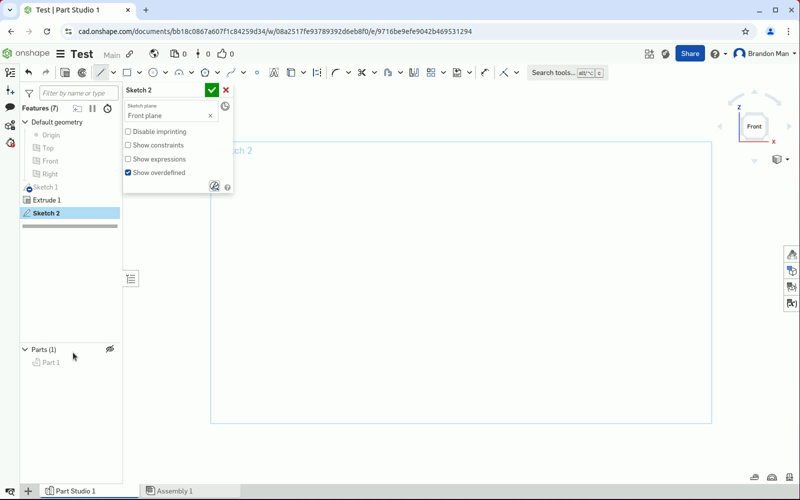
mouse_move(474, 170)
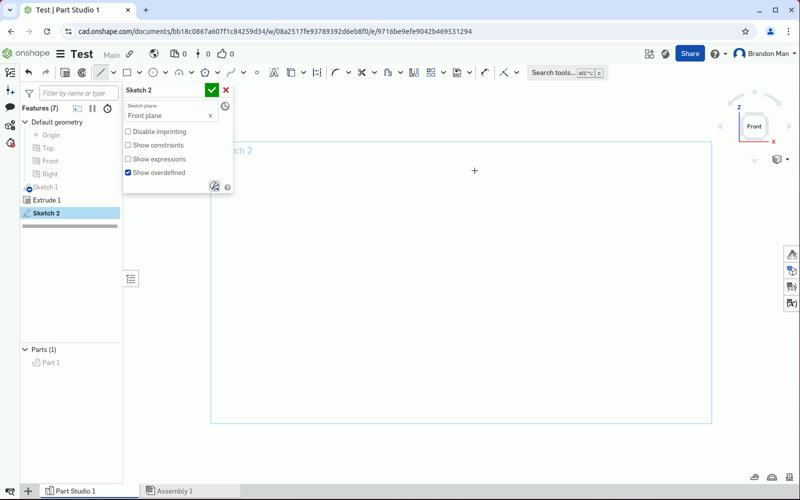
click(474, 170)
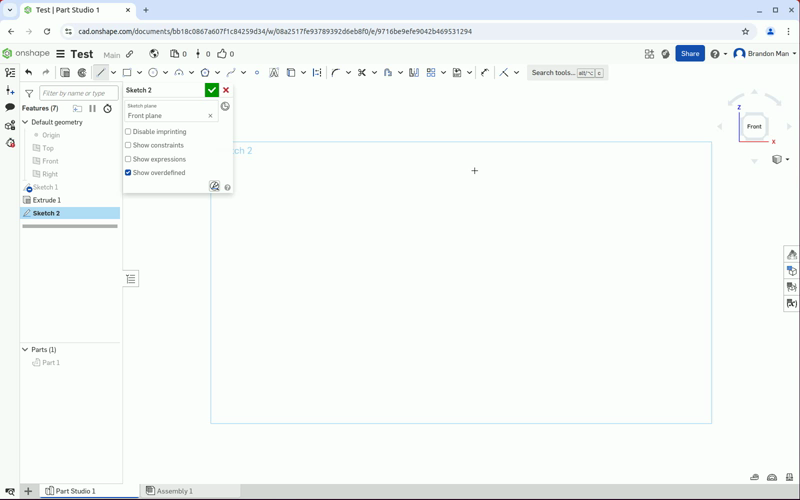
key_up(shift)
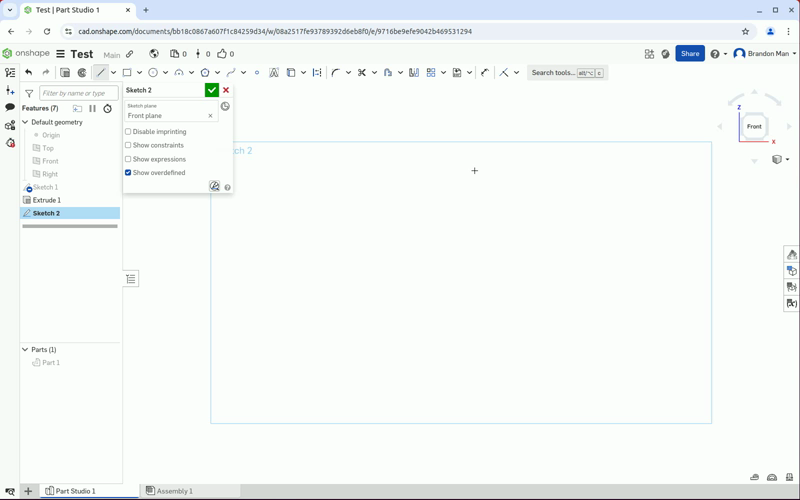
key_down(shift)
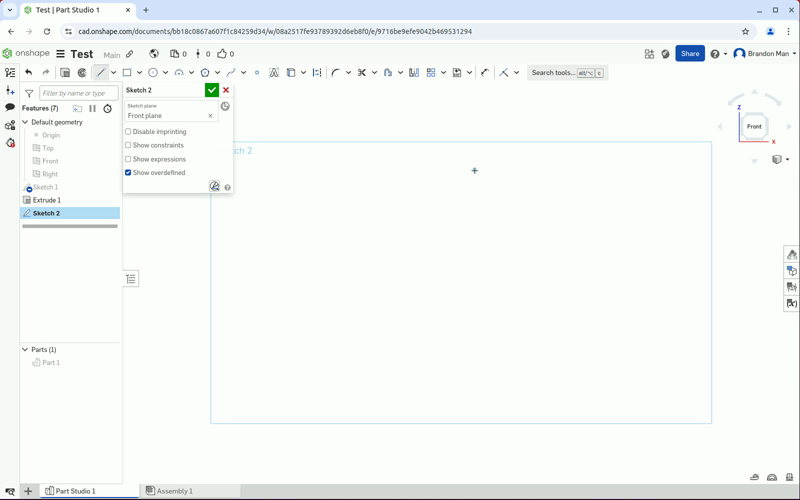
mouse_move(557, 317)
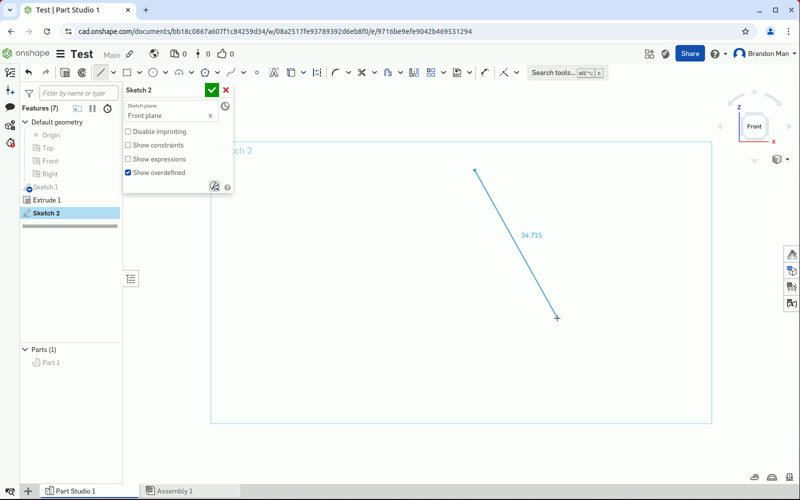
click(557, 317)
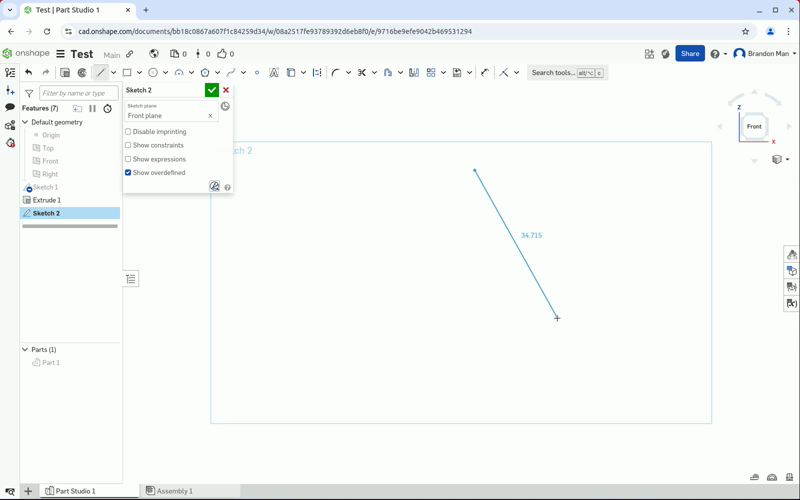
key_up(shift)
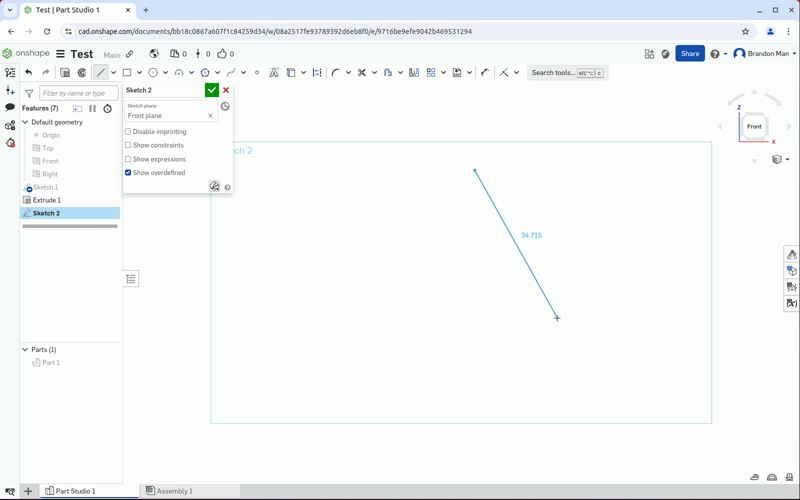
key_down(shift)
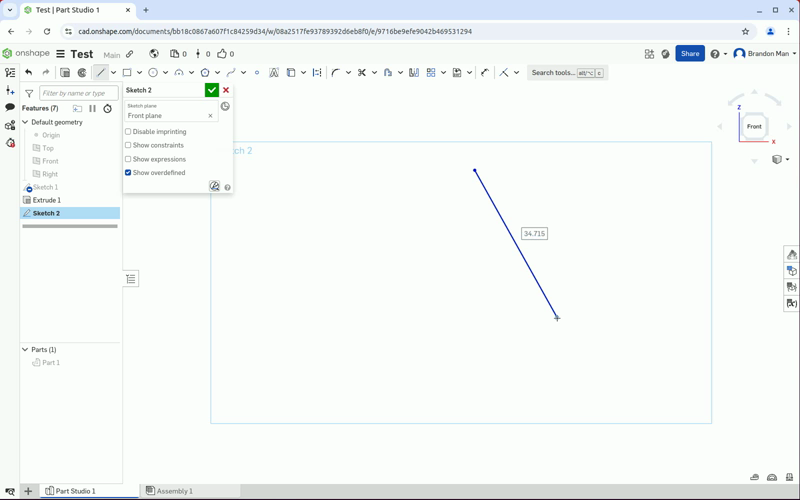
mouse_move(587, 317)
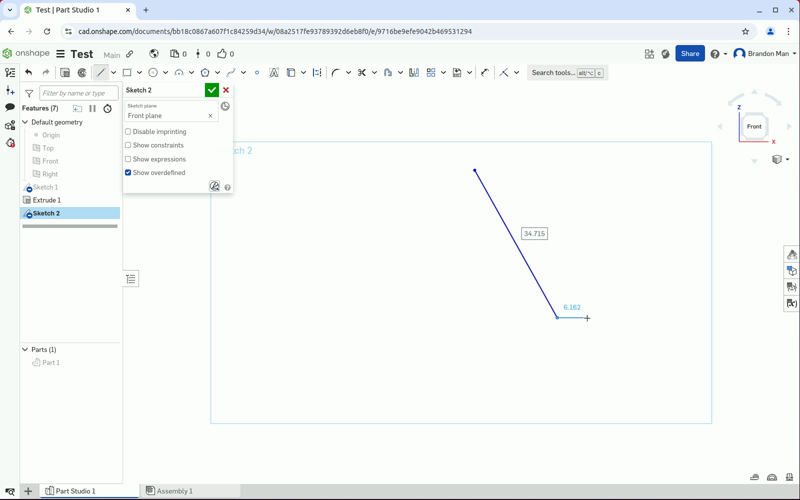
mouse_move(557, 306)
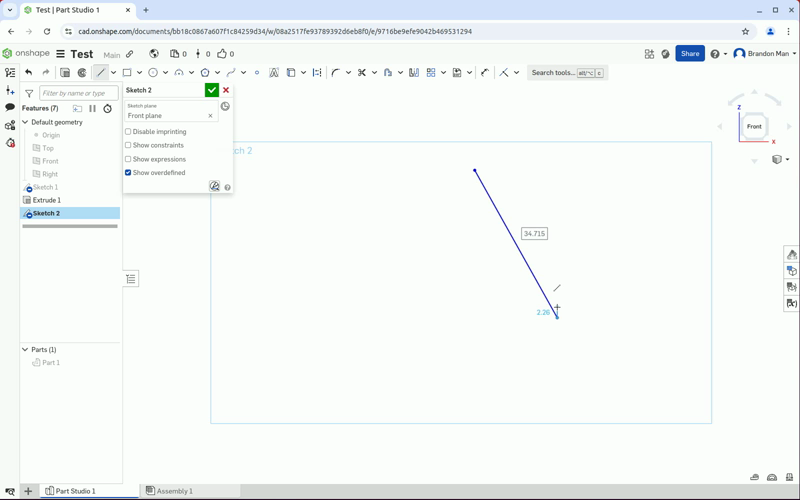
click(557, 306)
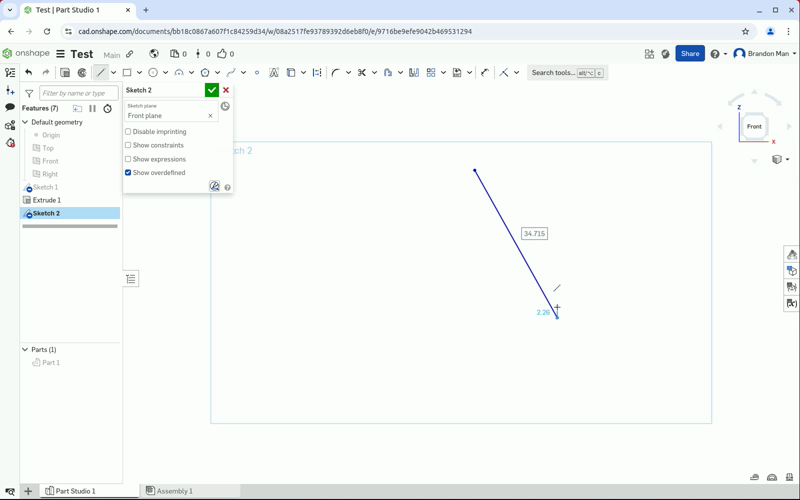
key_up(shift)
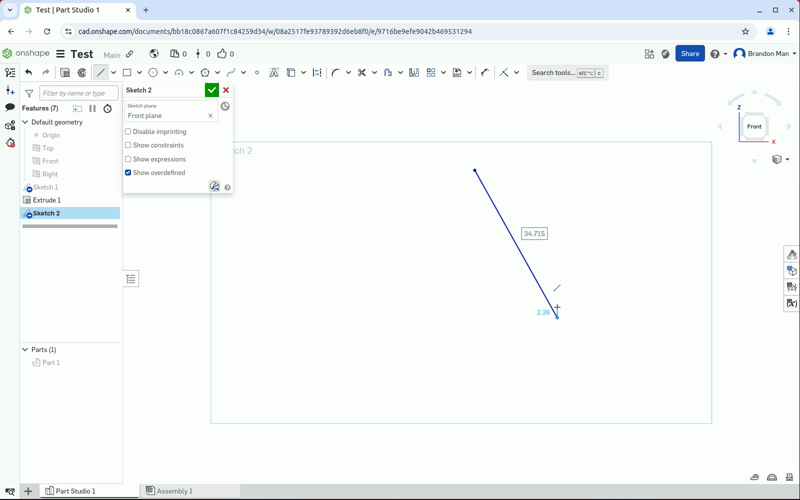
key_down(shift)
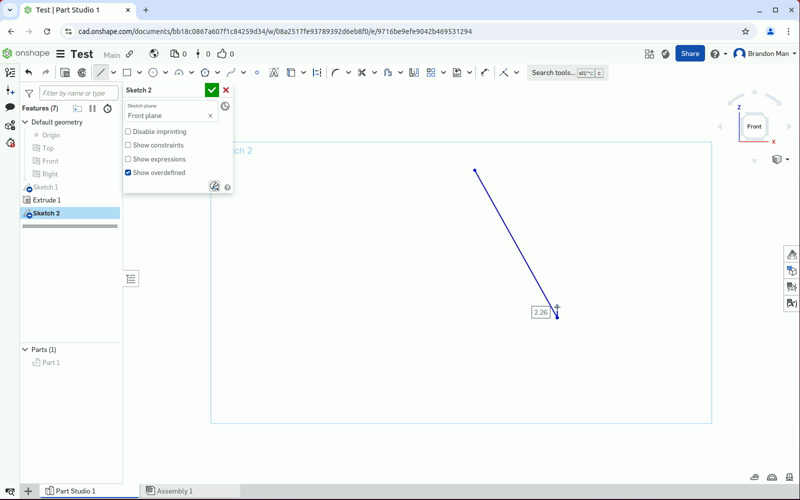
mouse_move(481, 170)
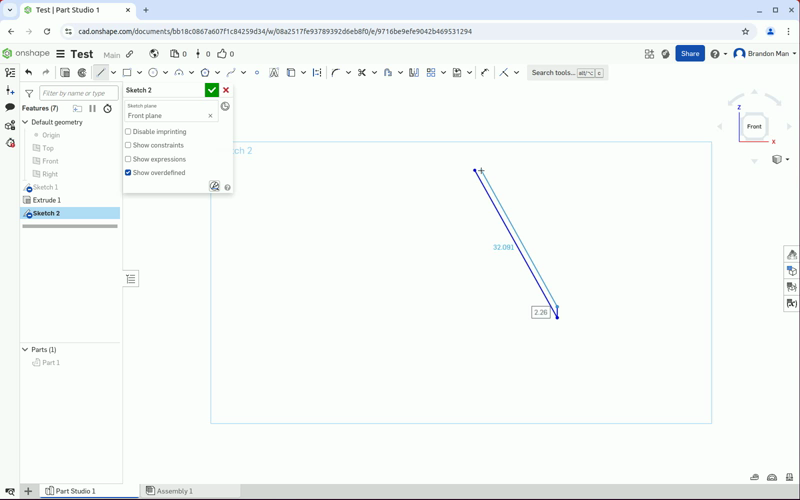
click(481, 170)
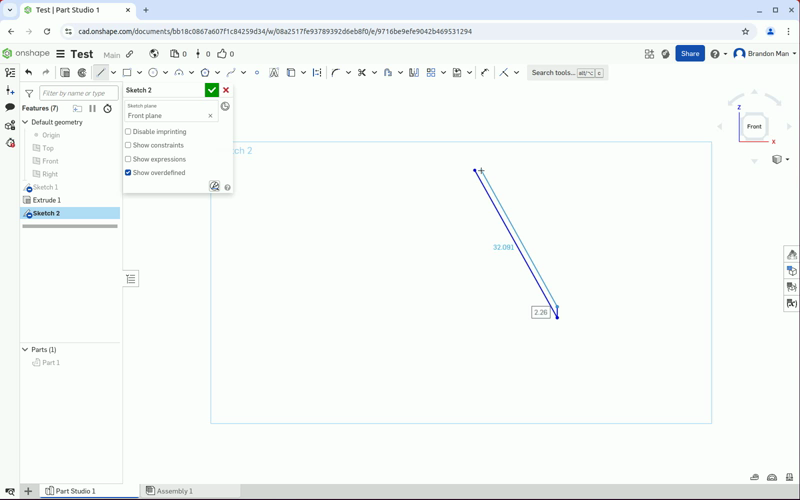
key_up(shift)
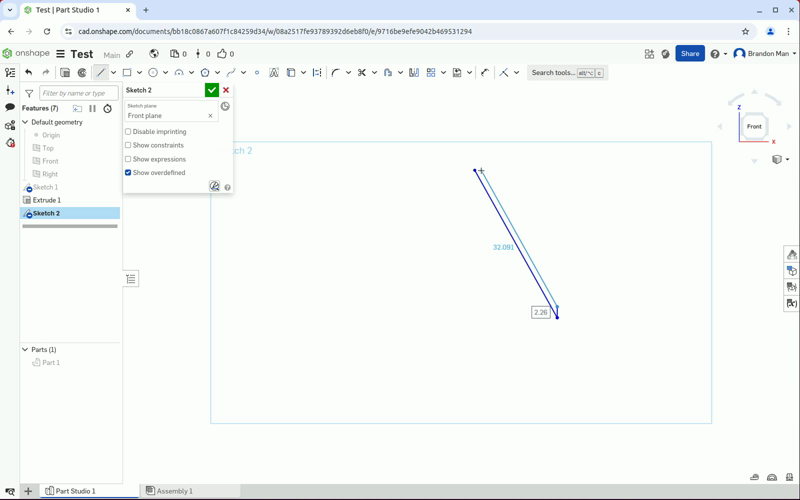
mouse_move(511, 170)
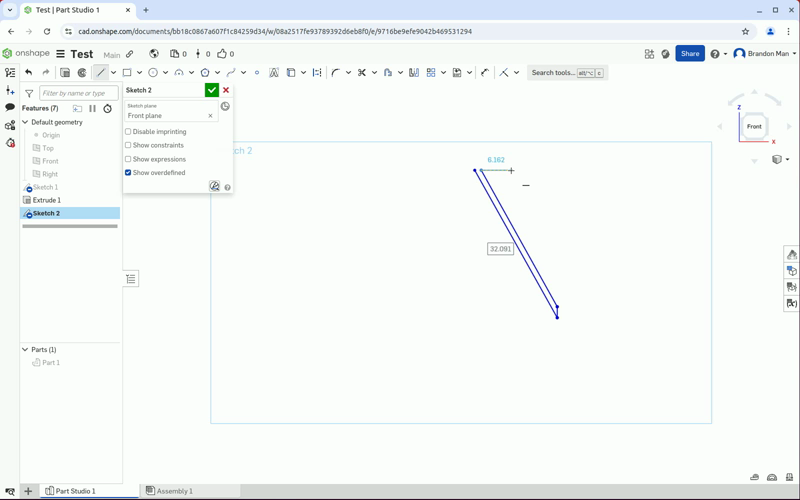
key_down(shift)
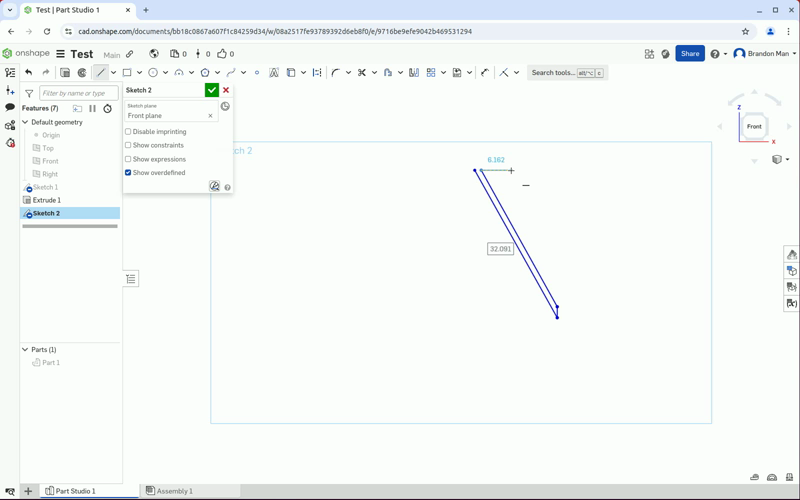
mouse_move(474, 170)
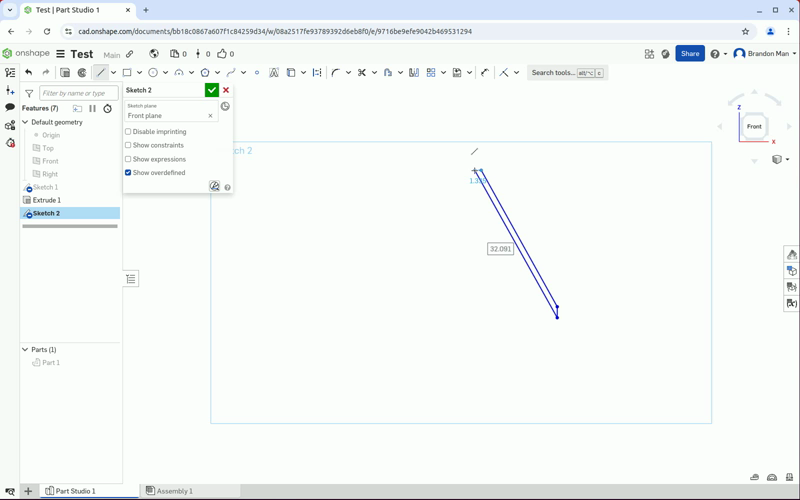
scroll(6)
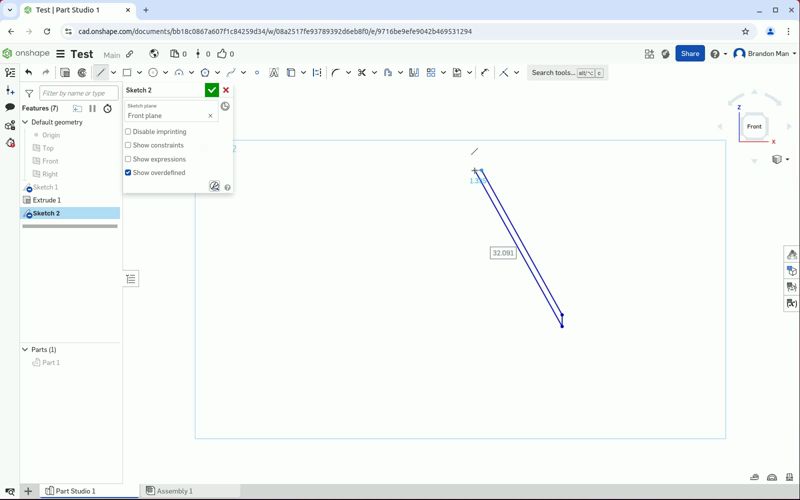
scroll(6)
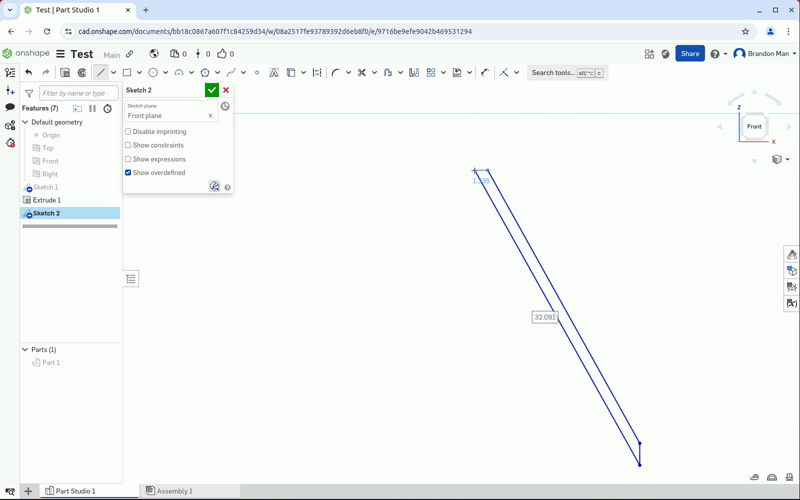
scroll(6)
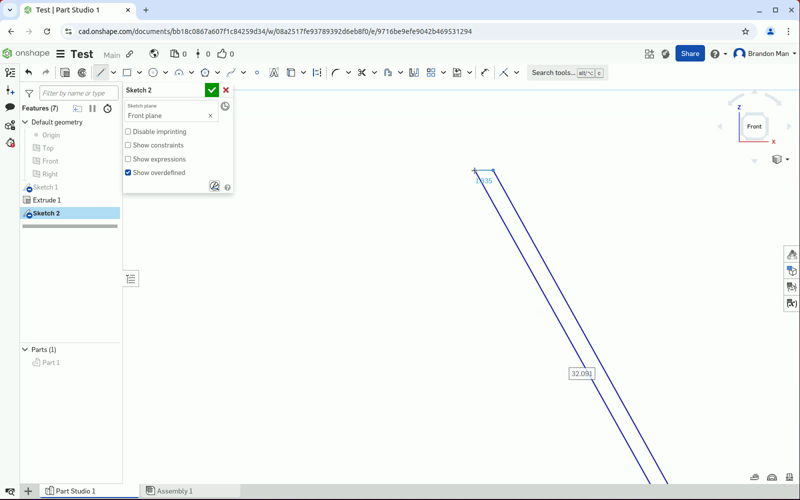
scroll(6)
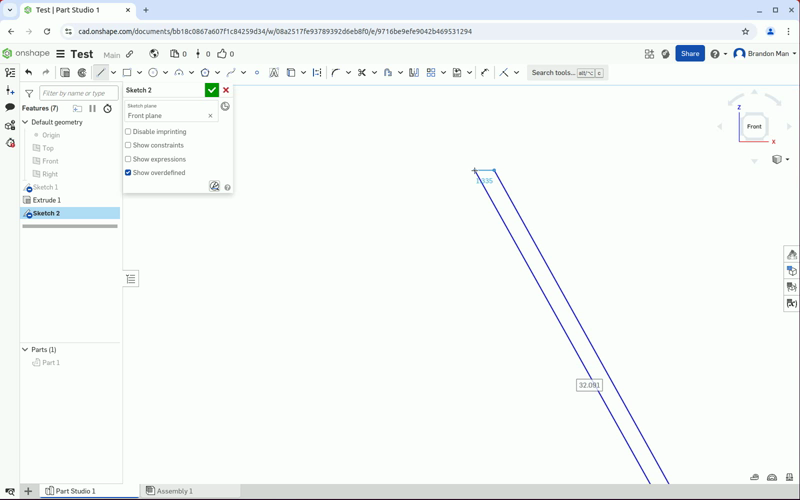
scroll(6)
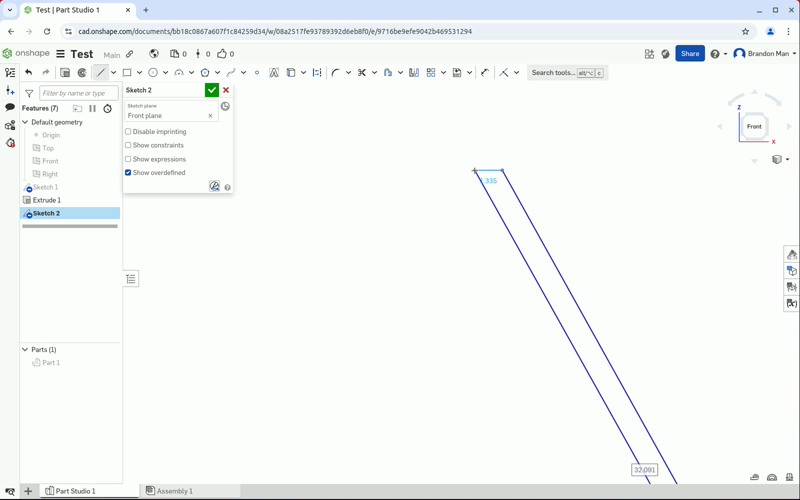
scroll(6)
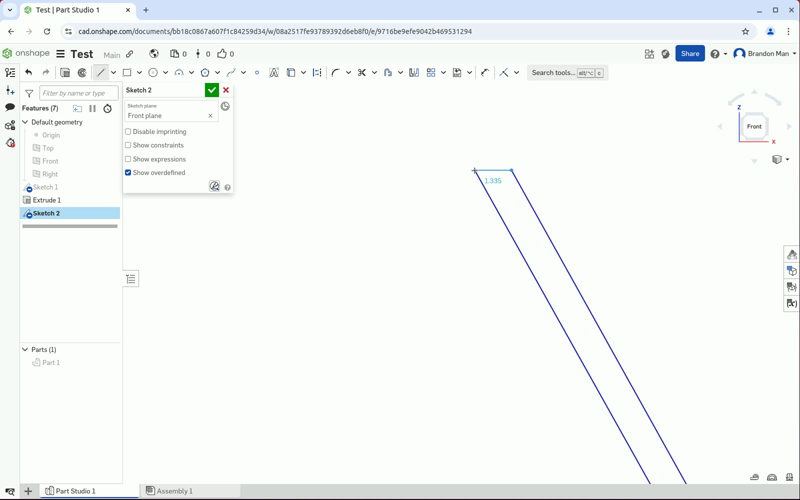
scroll(6)
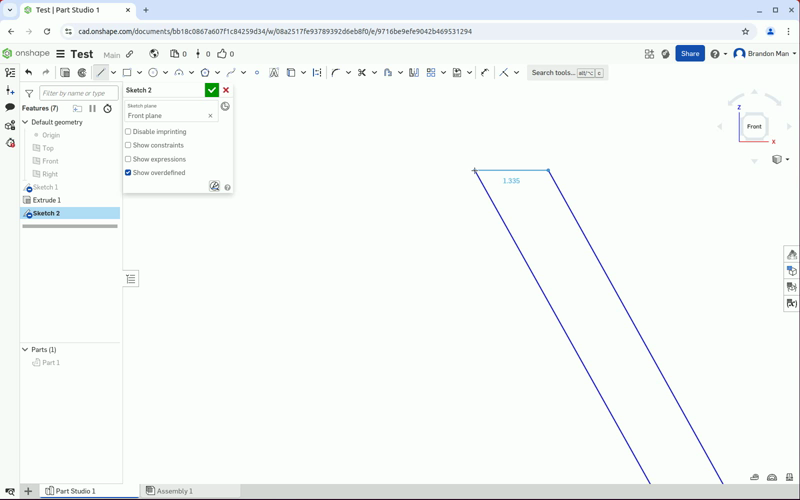
key_up(shift)
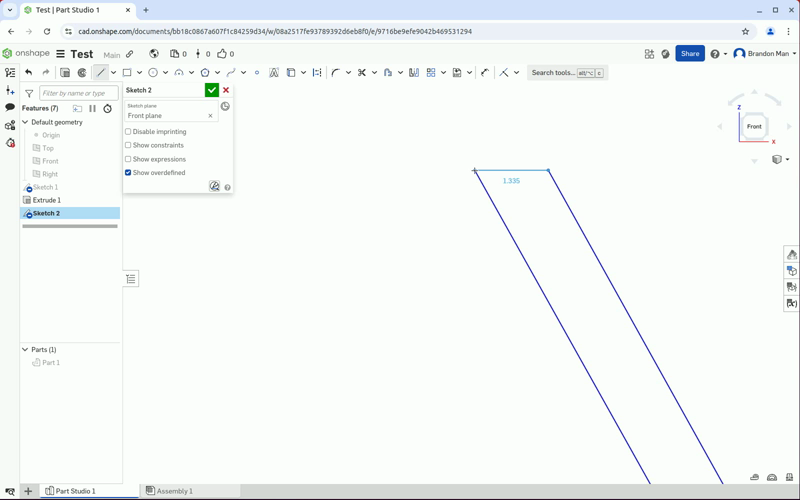
click(474, 170)
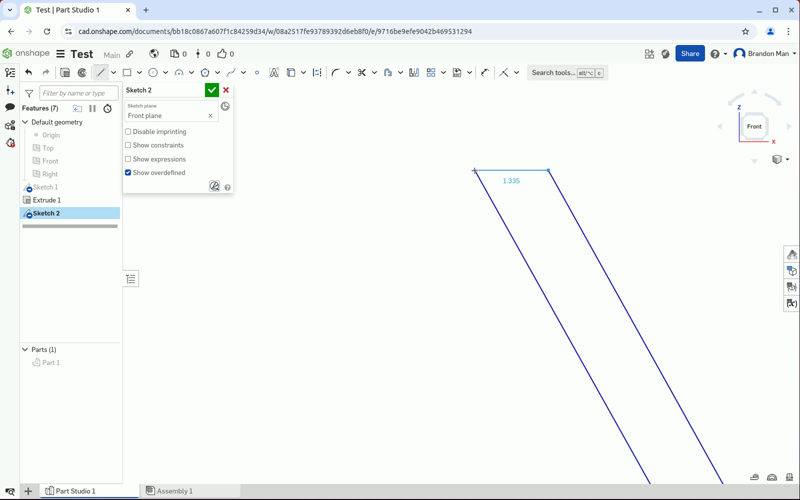
scroll(-6)
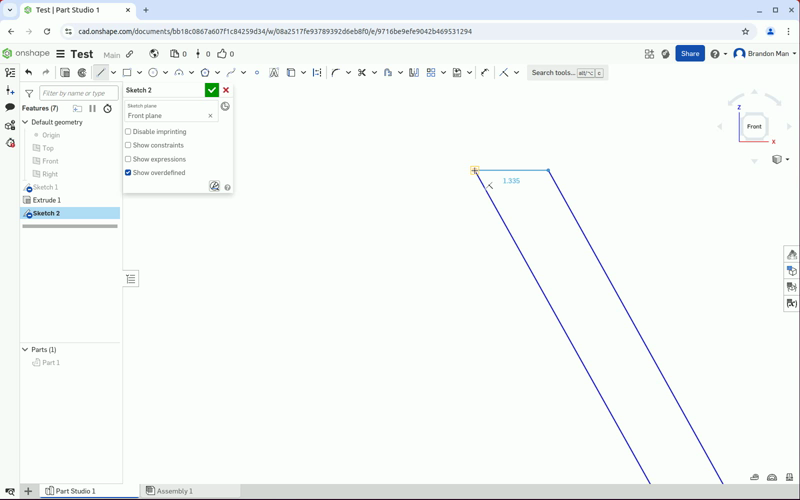
scroll(-6)
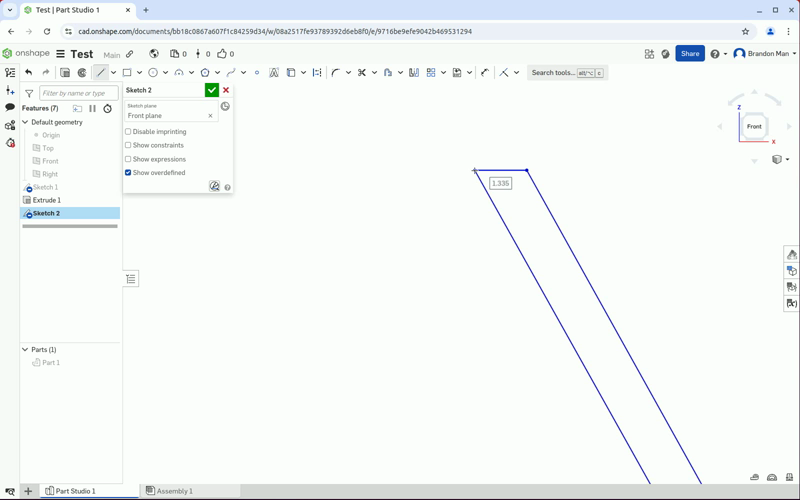
scroll(-6)
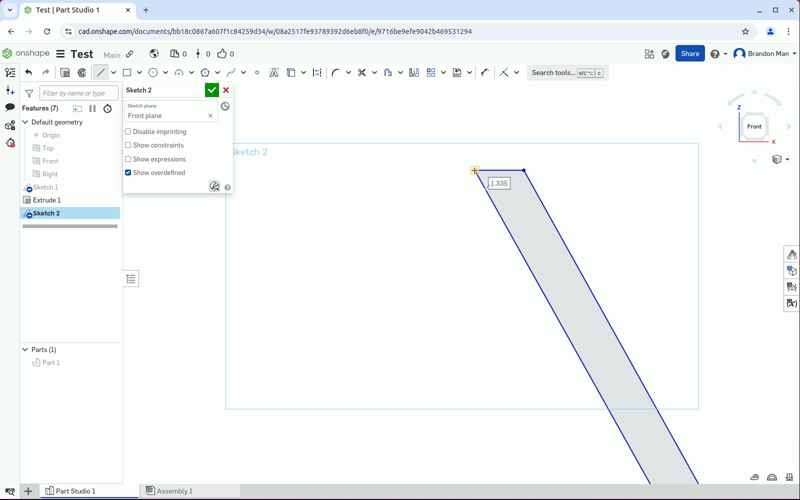
scroll(-6)
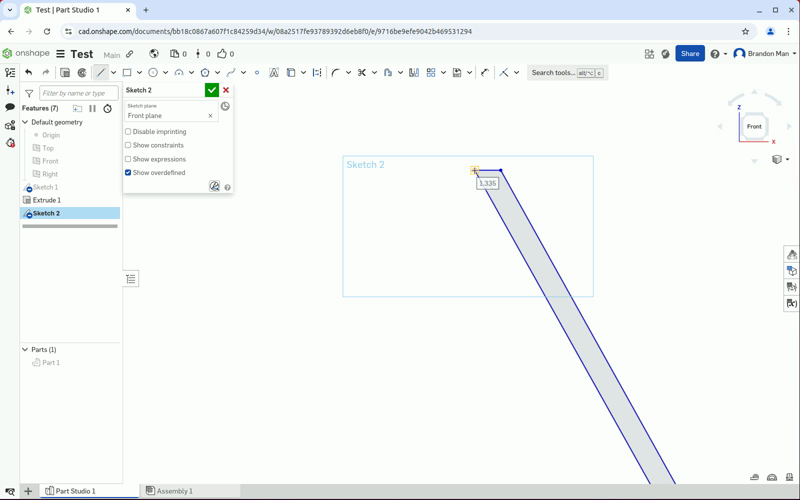
scroll(-6)
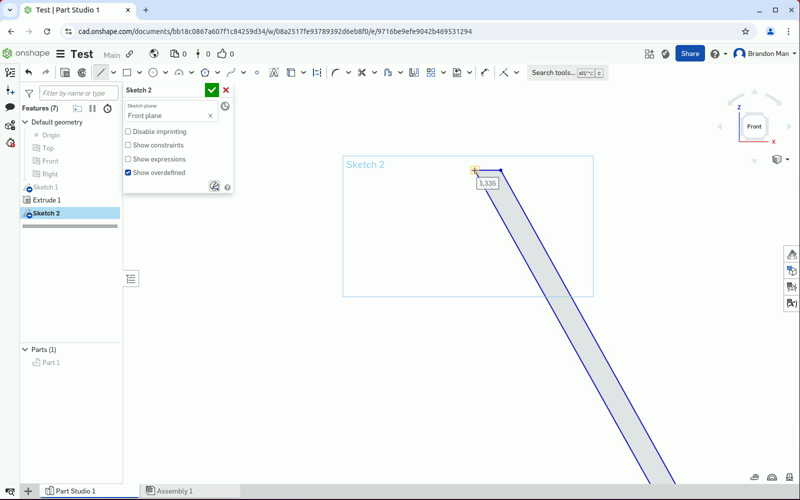
scroll(-6)
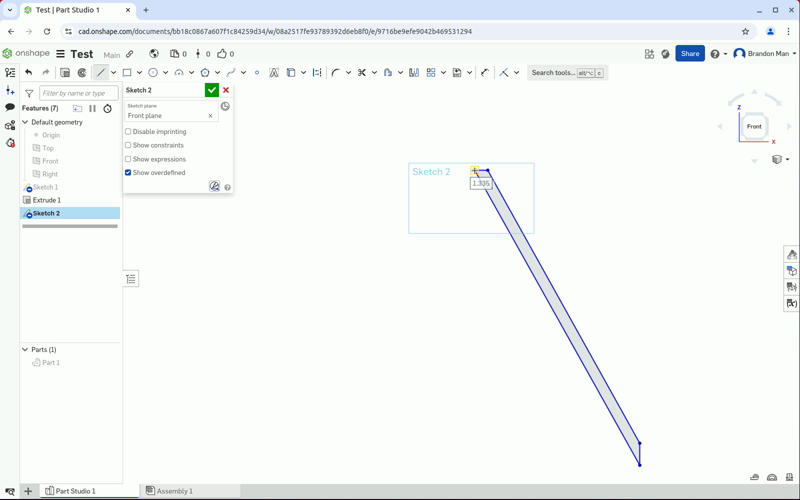
scroll(-6)
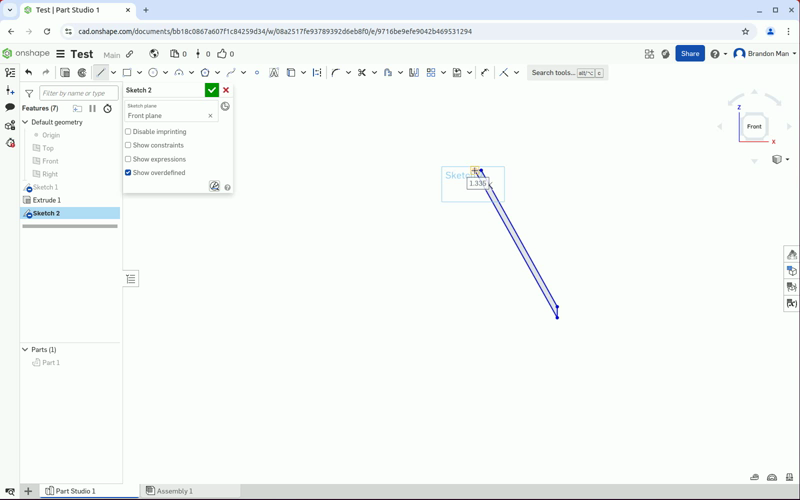
key(esc)
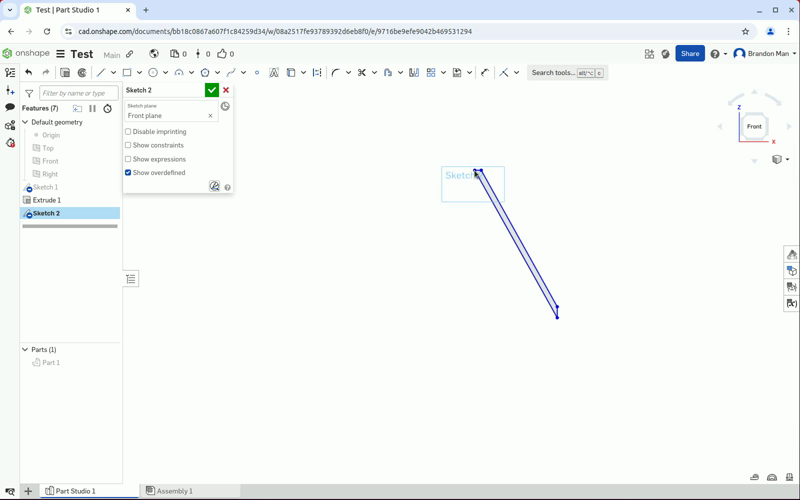
mouse_move(529, 265)
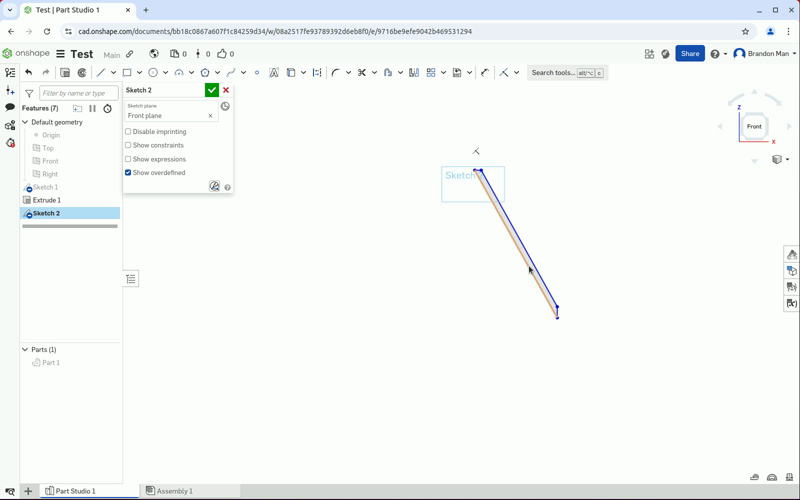
scroll(6)
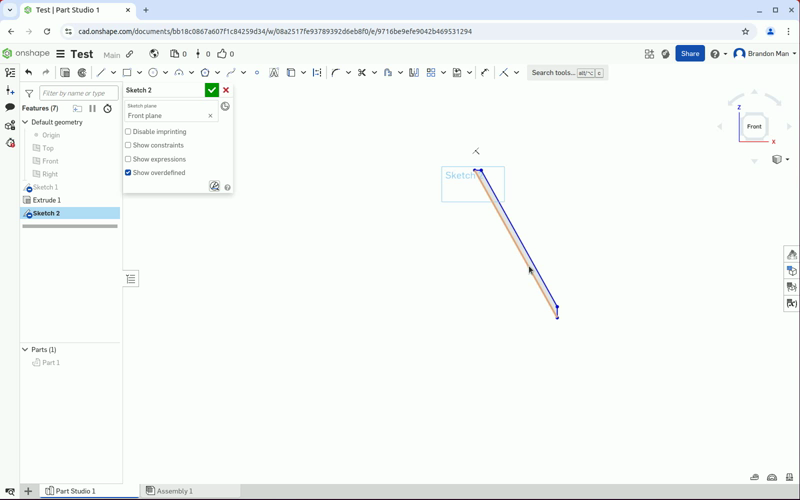
scroll(6)
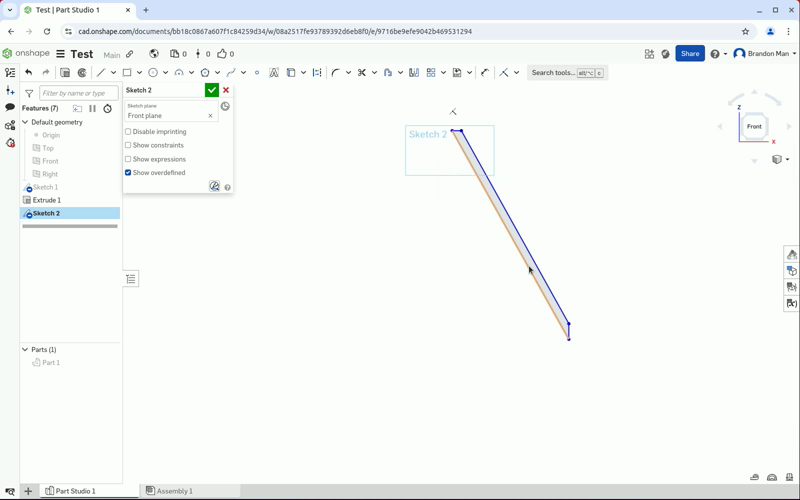
scroll(6)
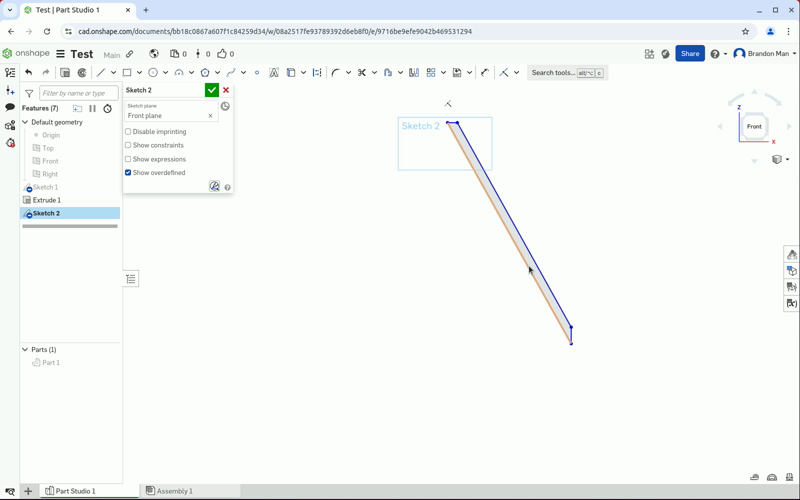
scroll(6)
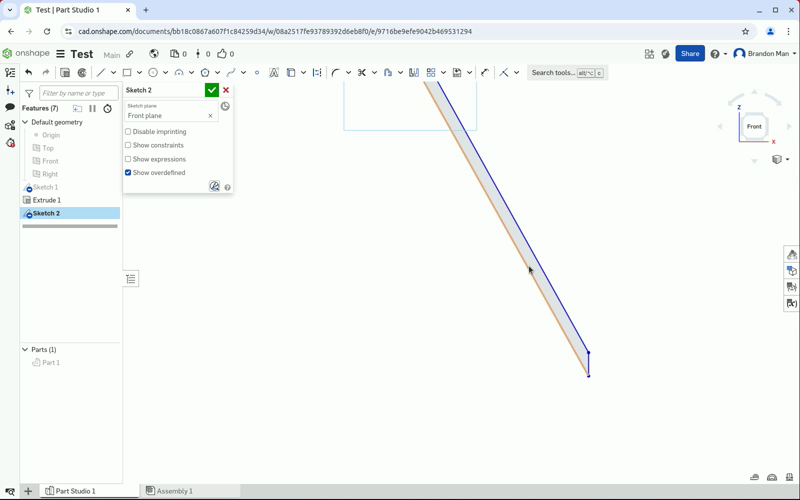
scroll(6)
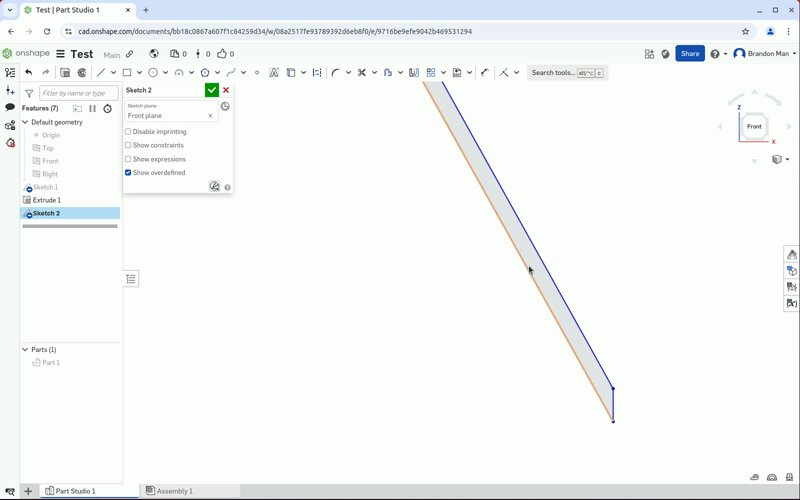
scroll(6)
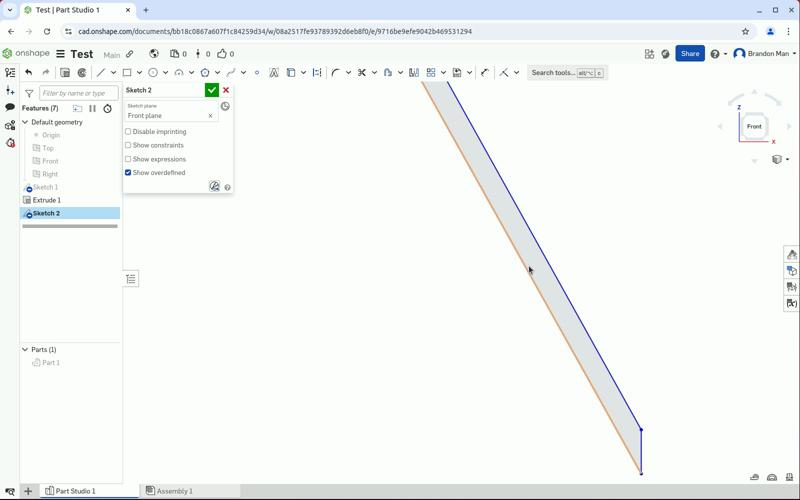
scroll(6)
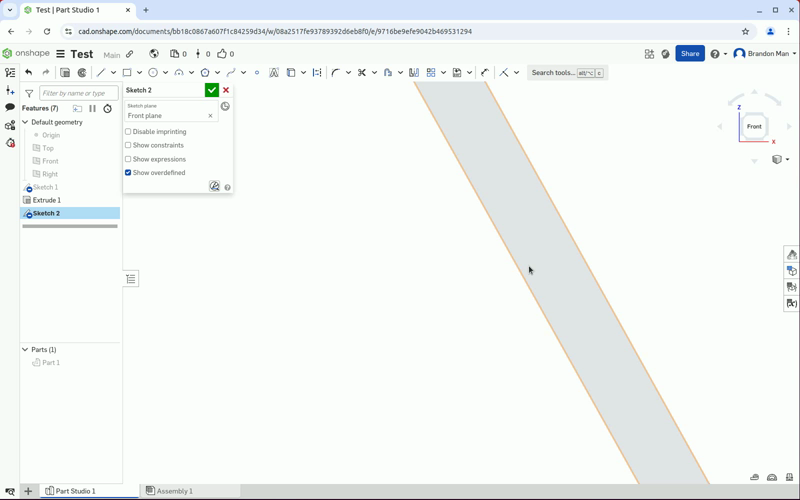
click(529, 265)
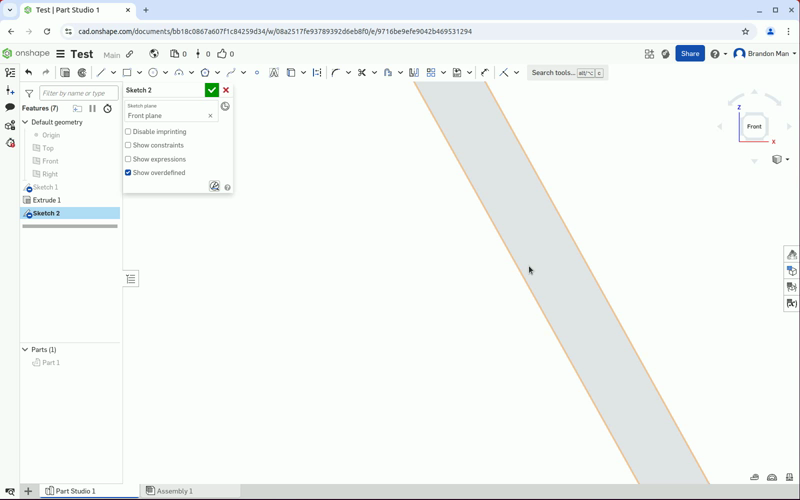
scroll(-6)
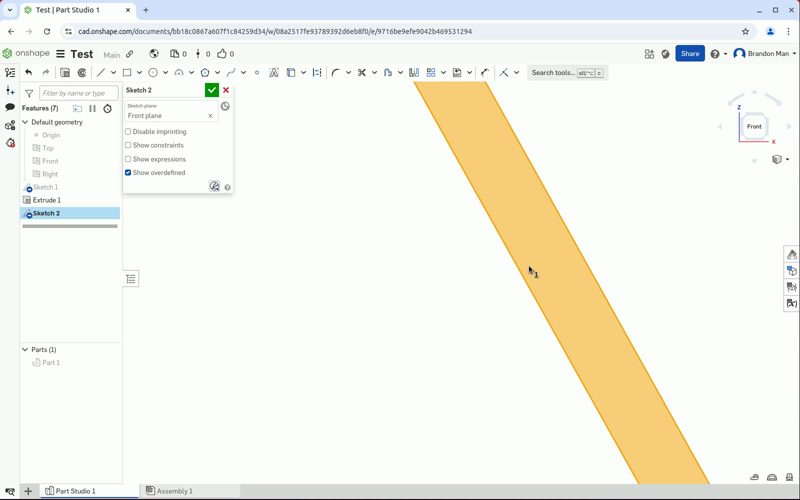
scroll(-6)
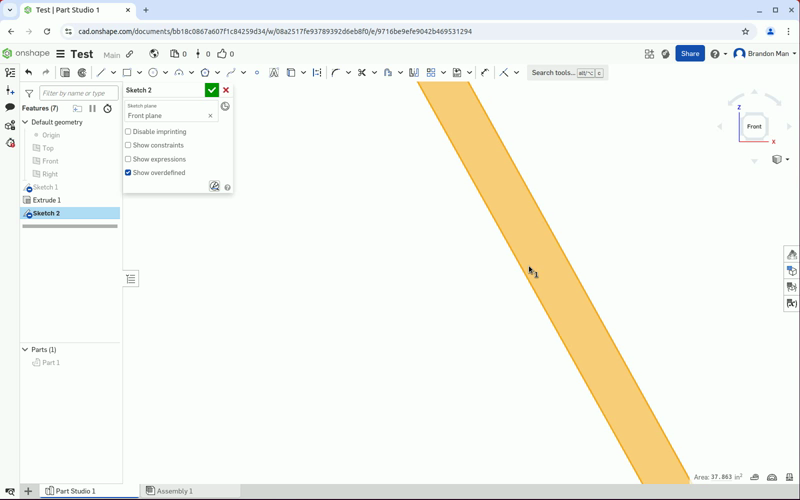
scroll(-6)
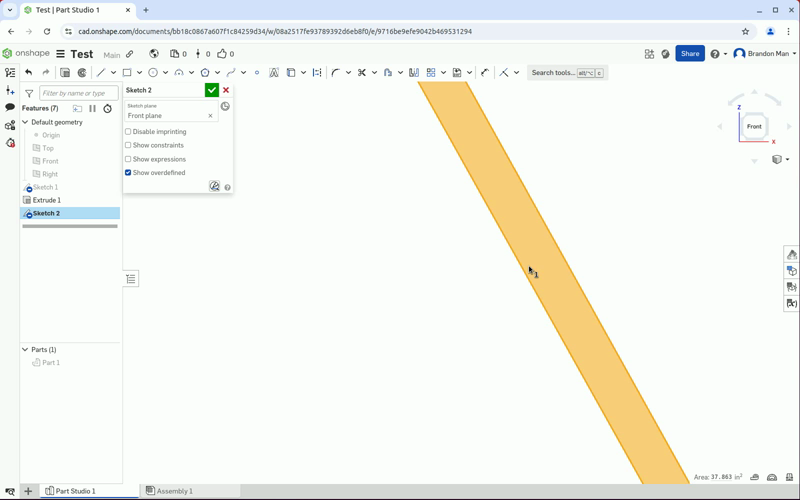
scroll(-6)
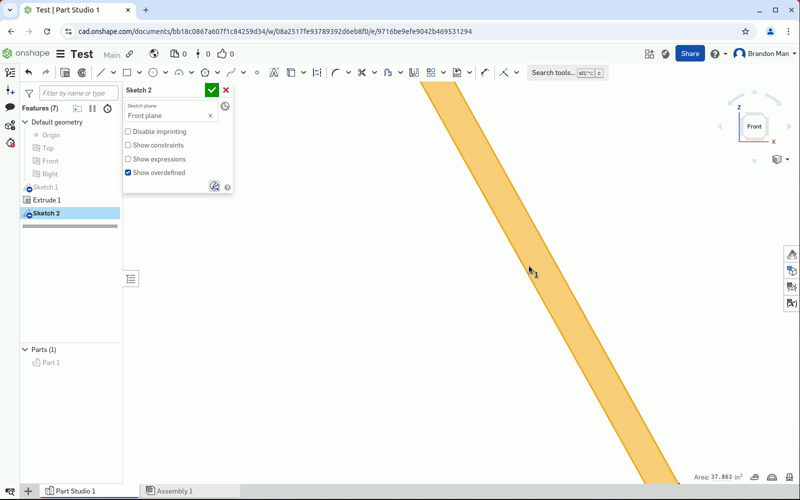
scroll(-6)
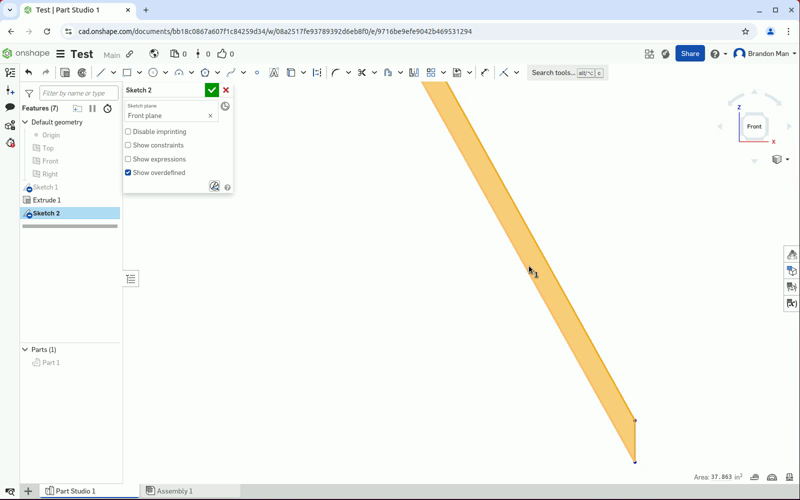
scroll(-6)
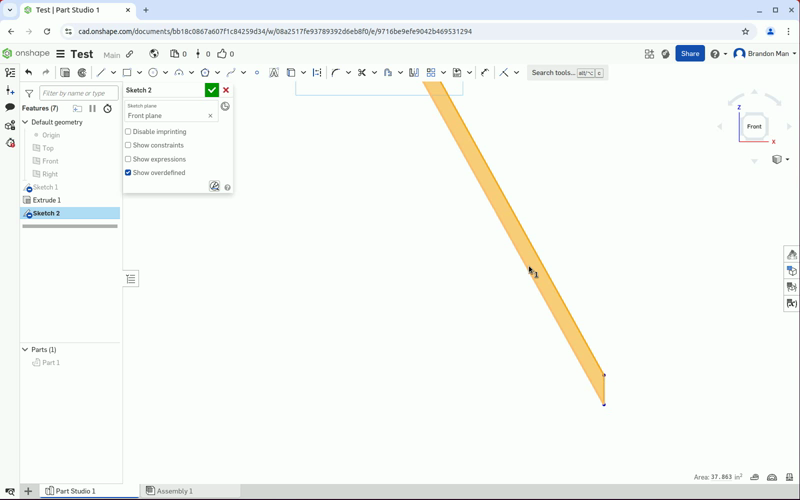
scroll(-6)
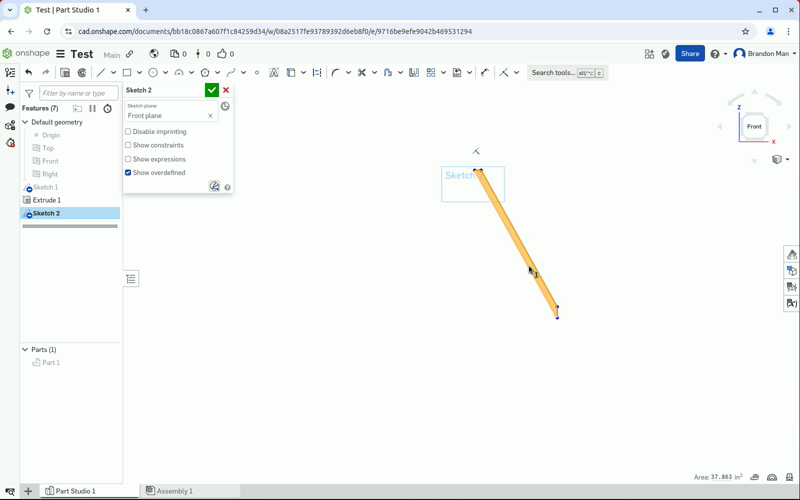
mouse_move(73, 352)
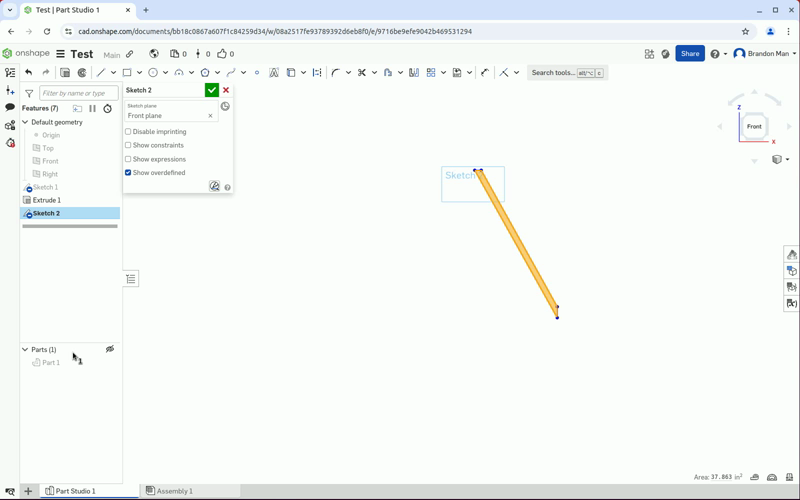
key(shift+y)
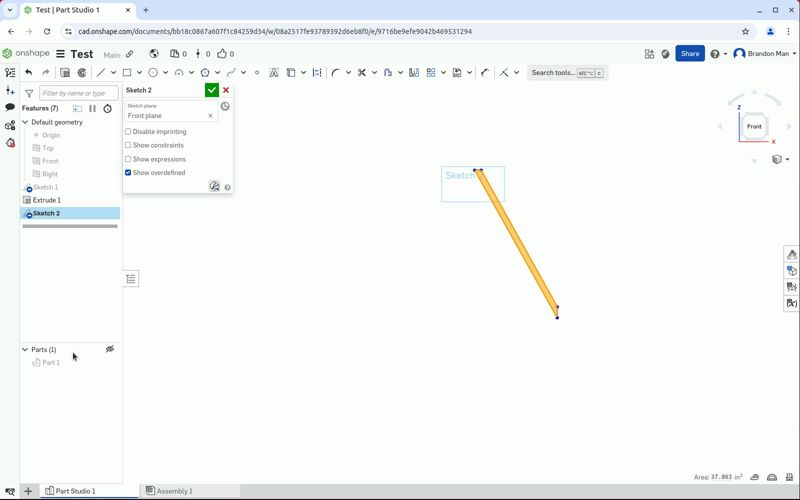
key(shift+e)
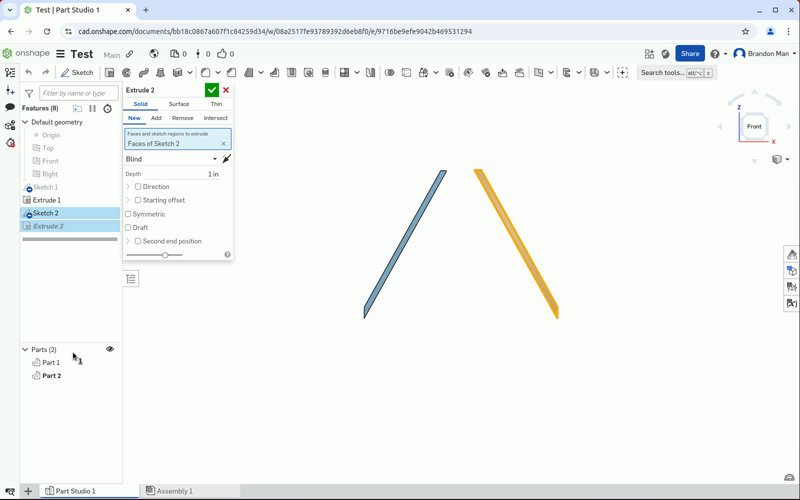
mouse_move(143, 106)
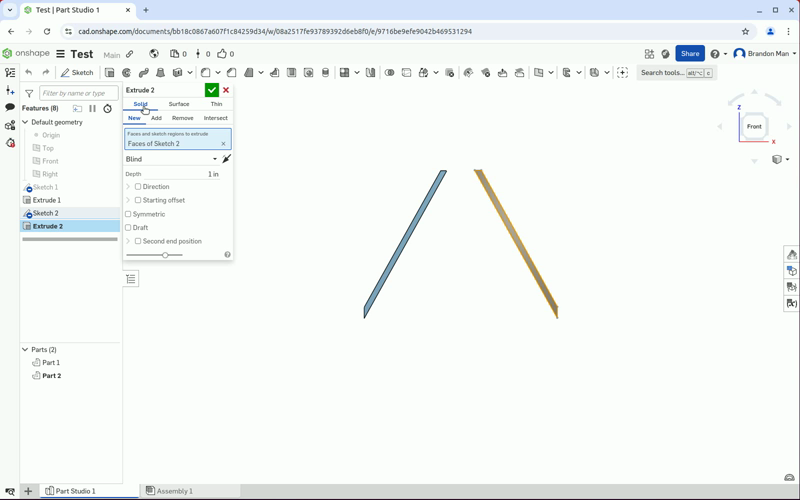
click(143, 106)
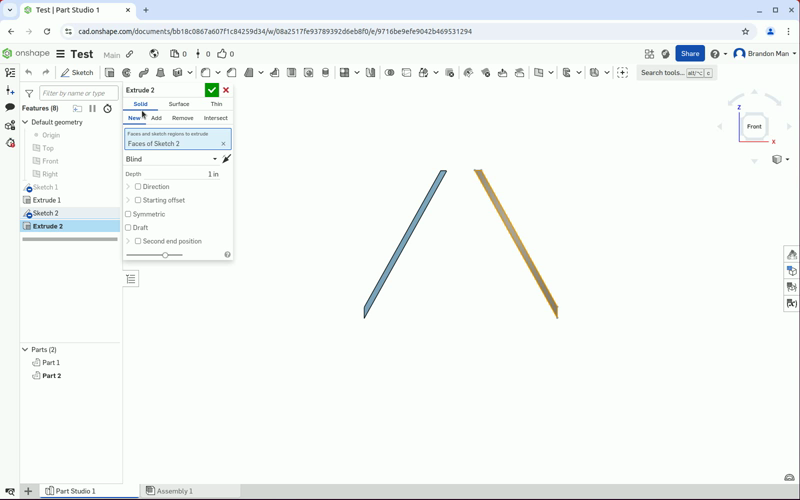
mouse_move(137, 120)
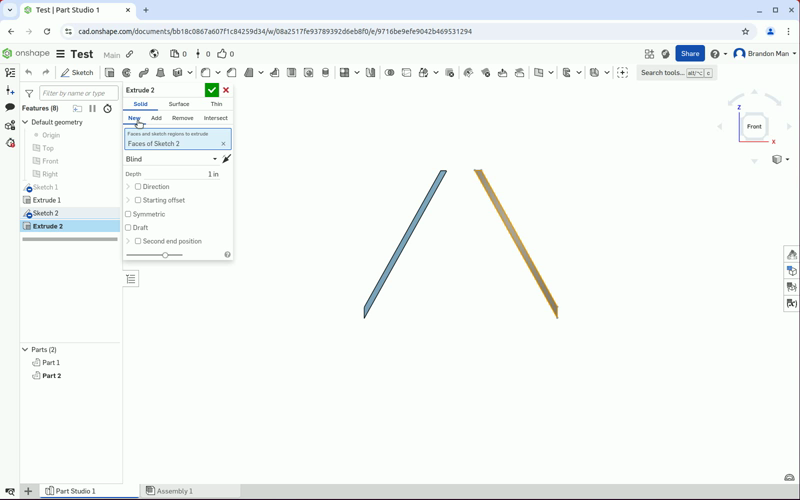
click(137, 120)
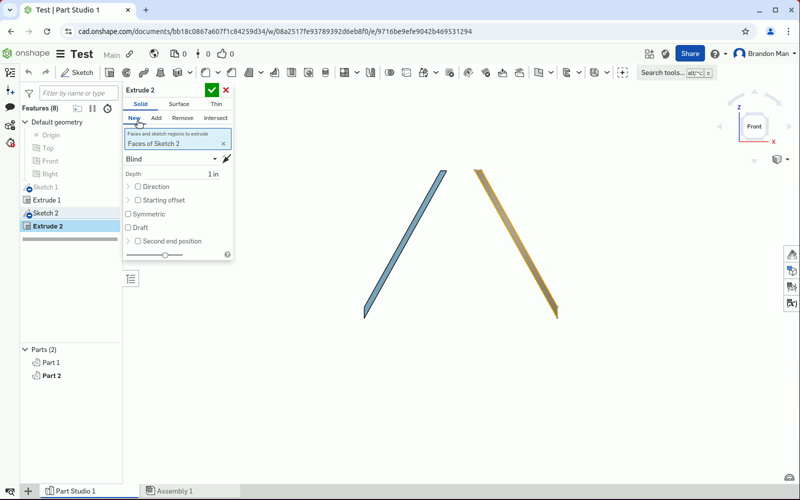
key(tab, 4)
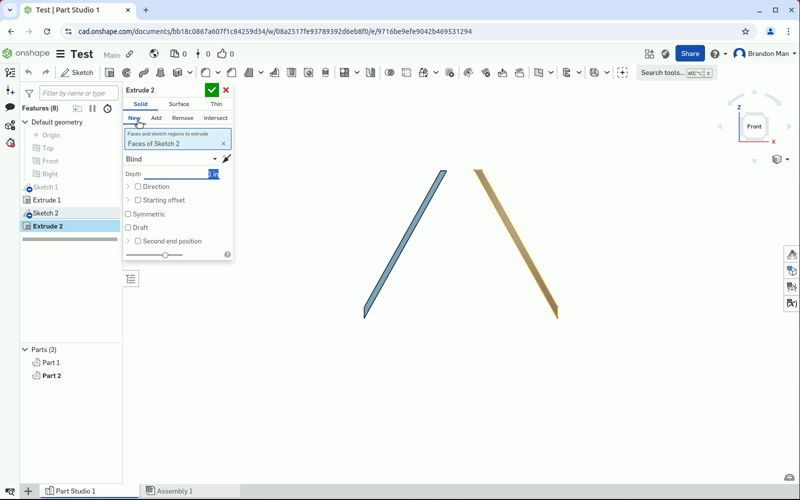
text(5.055)
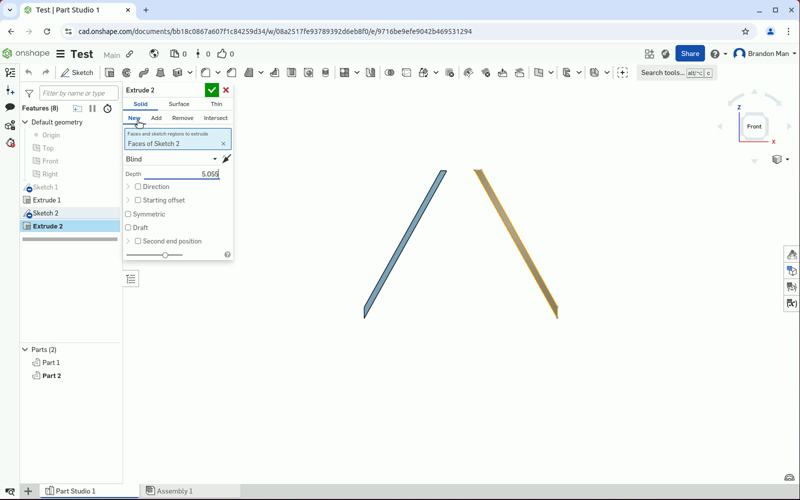
key(enter)
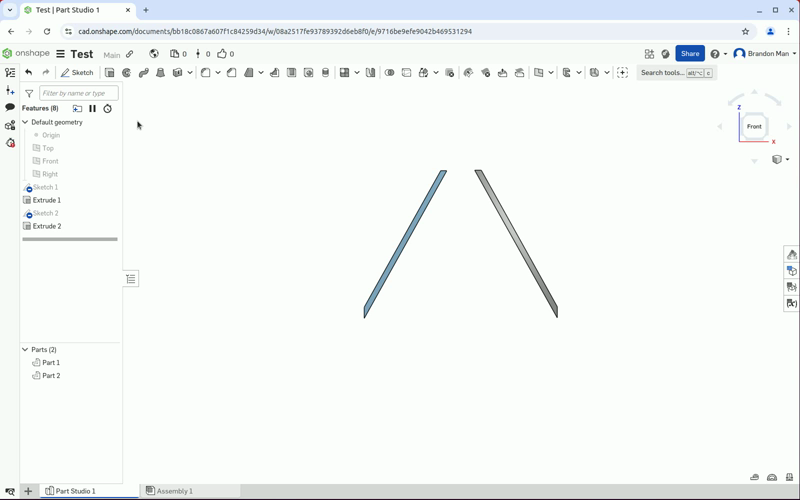
key(shift+h)
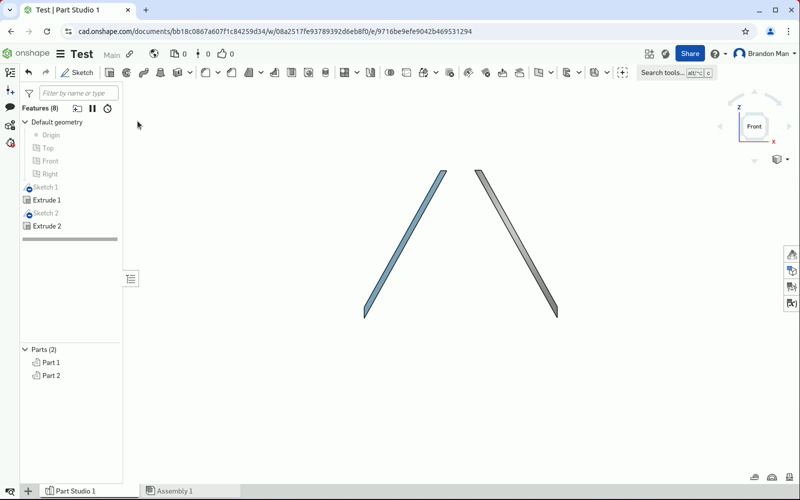
key(shift+h)
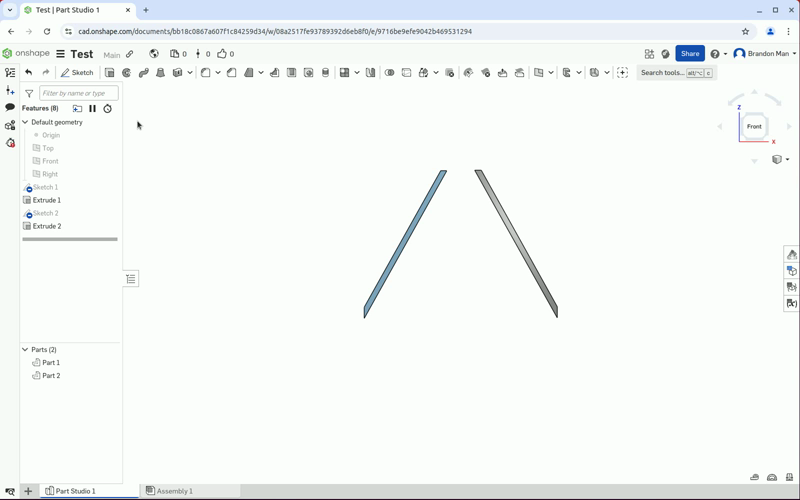
mouse_move(73, 189)
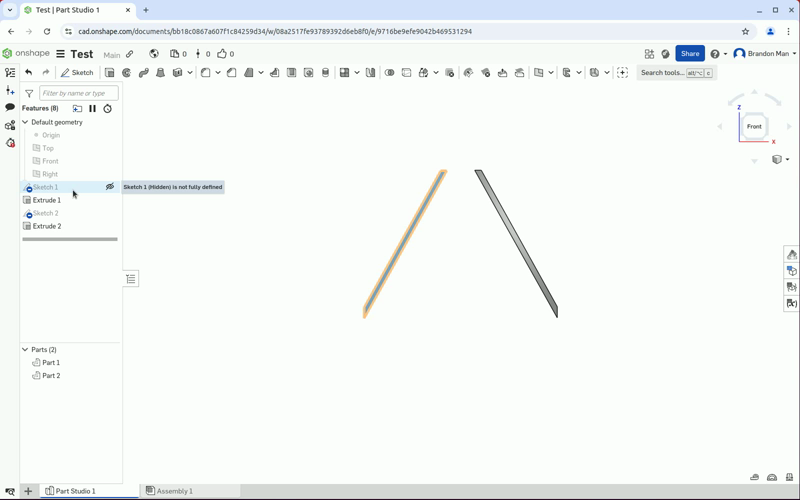
click(73, 189)
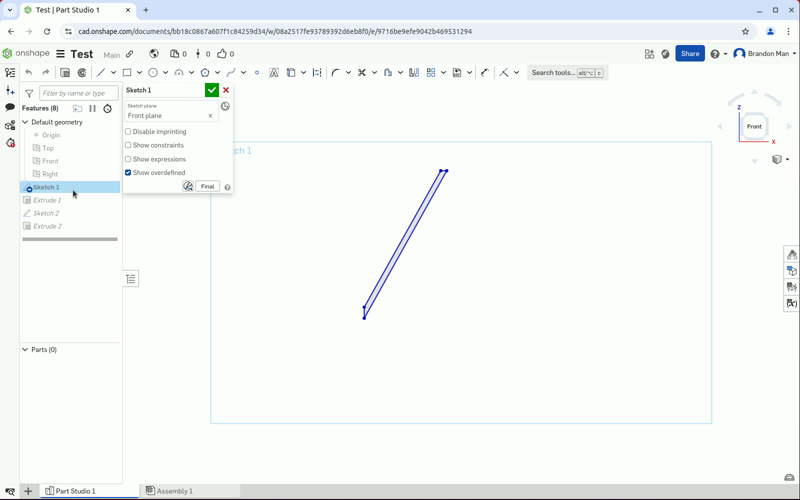
mouse_move(229, 92)
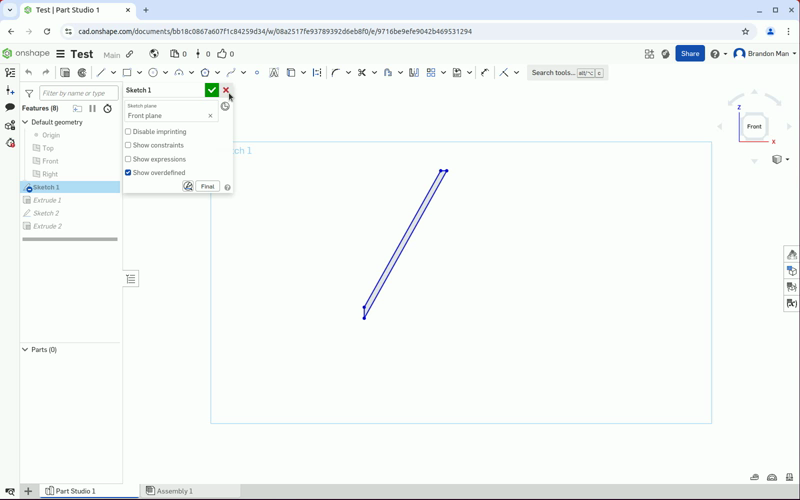
click(229, 92)
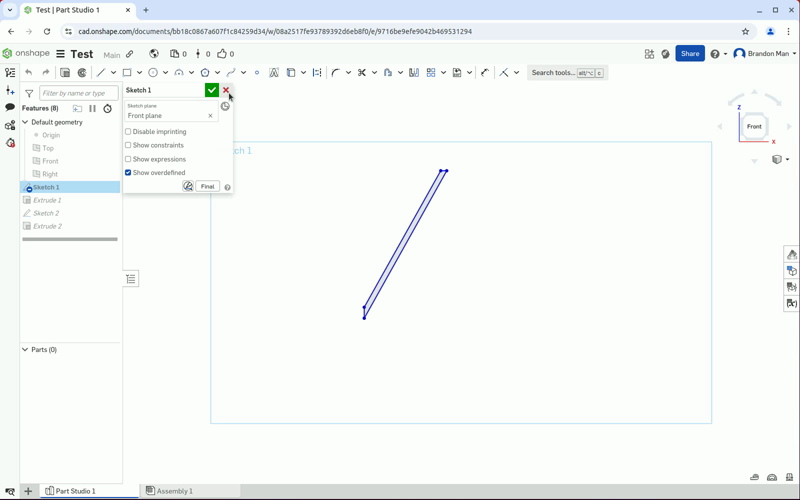
key(shift+s)
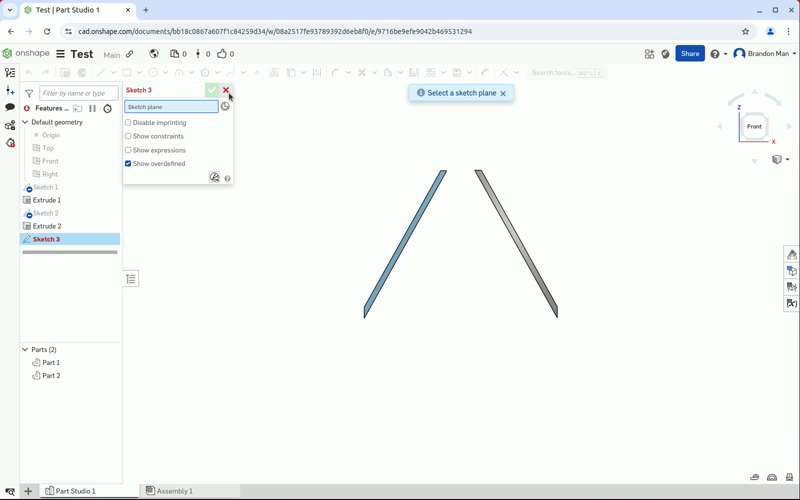
mouse_move(73, 163)
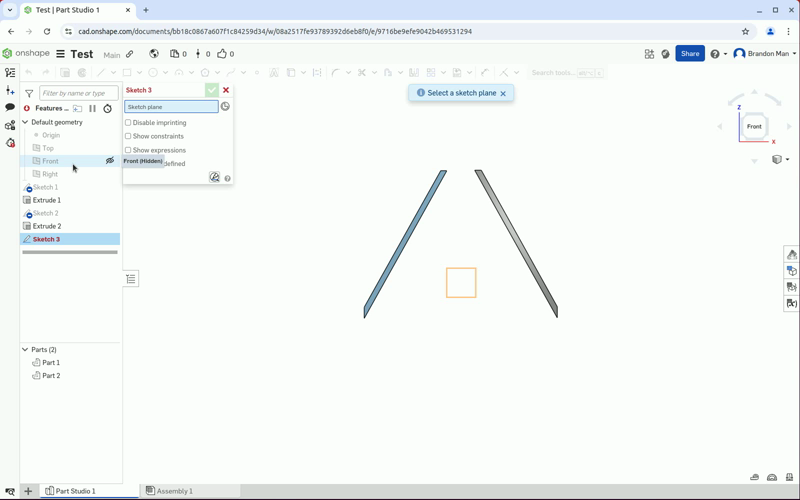
click(73, 163)
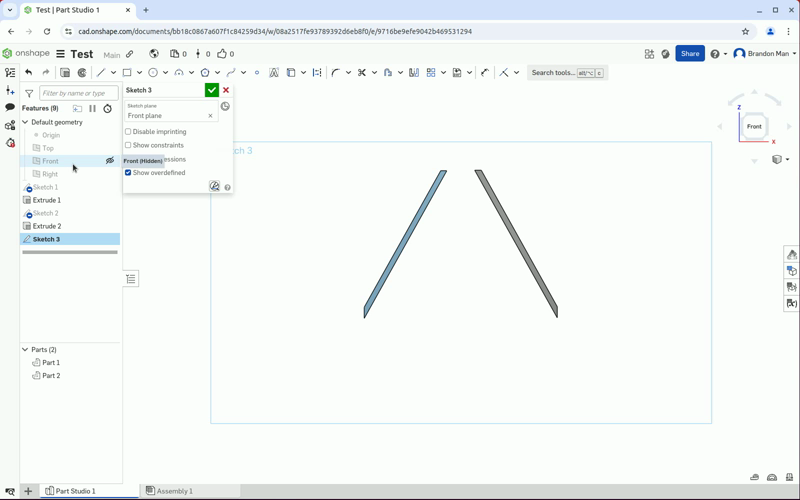
mouse_move(73, 352)
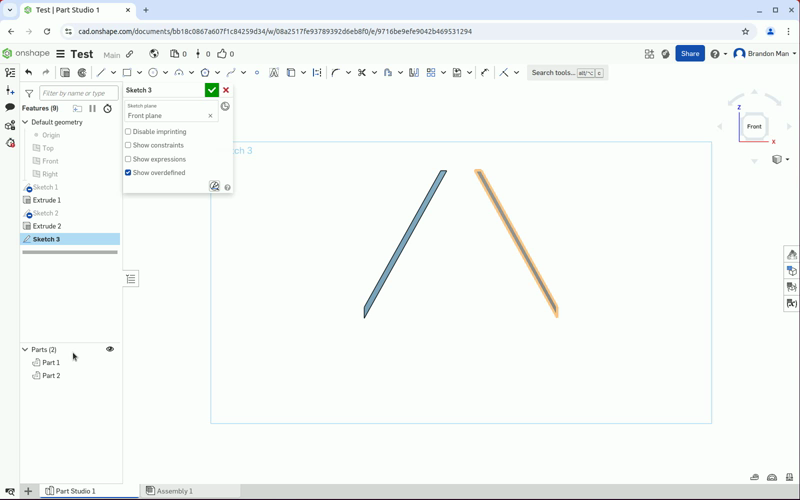
key(y)
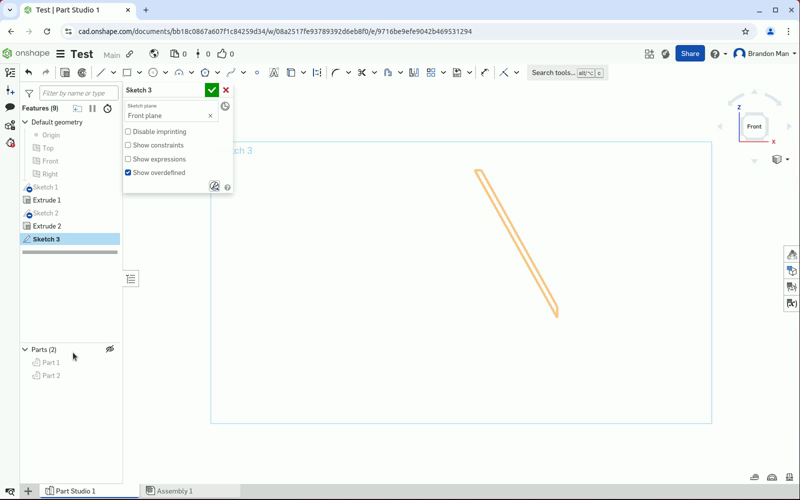
key(l)
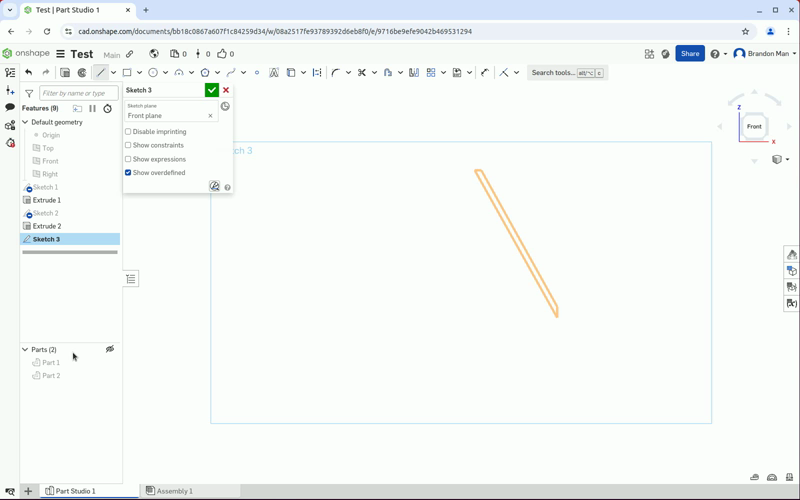
key_down(shift)
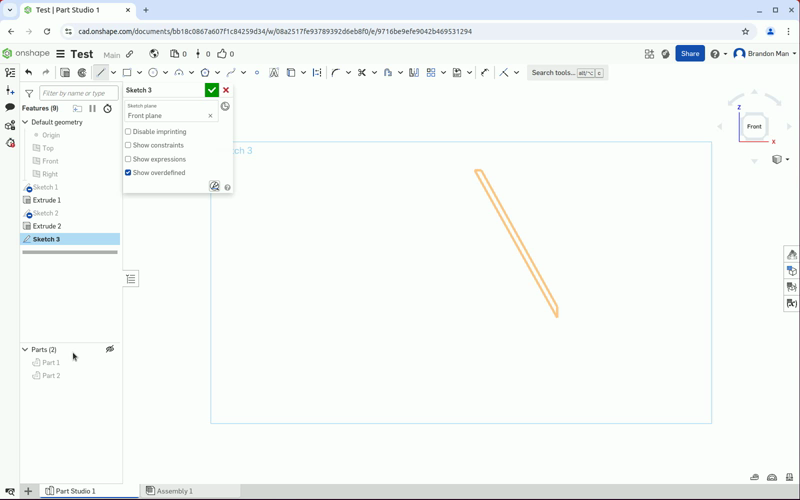
mouse_move(364, 390)
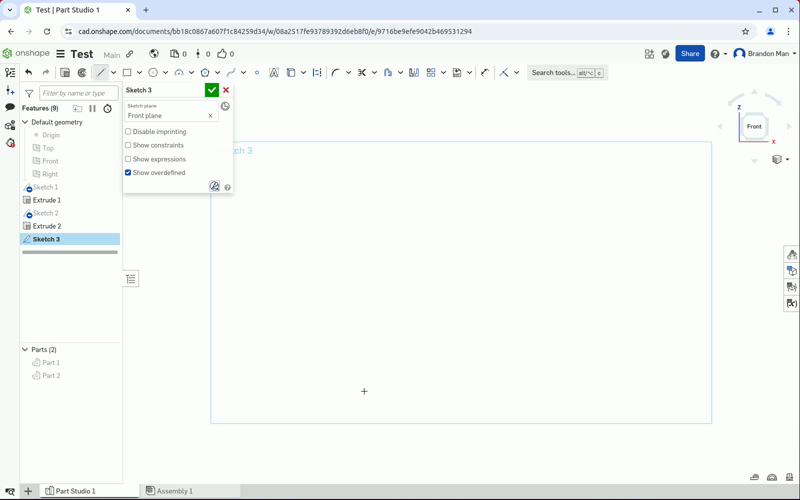
click(364, 390)
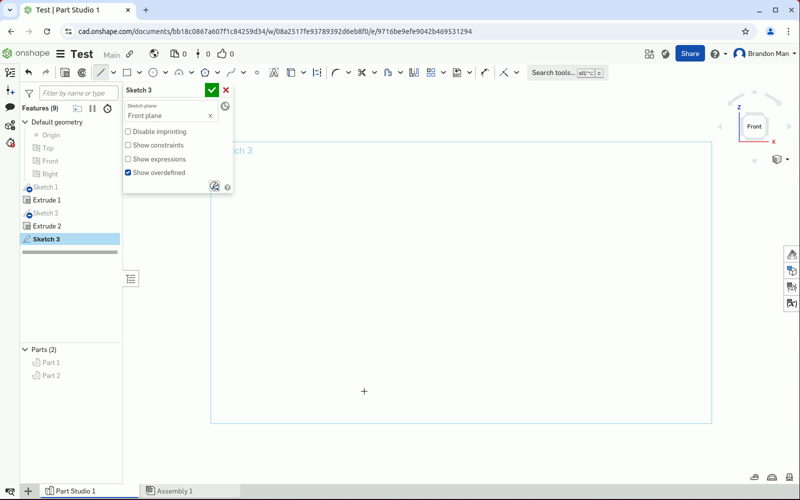
key_up(shift)
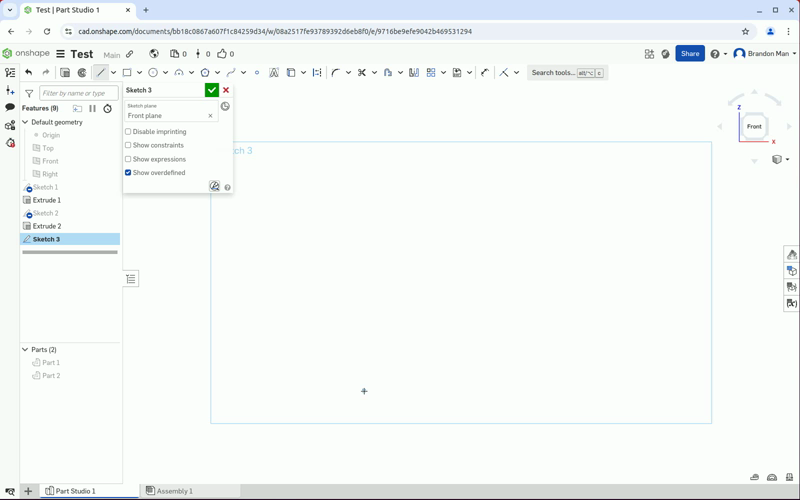
key_down(shift)
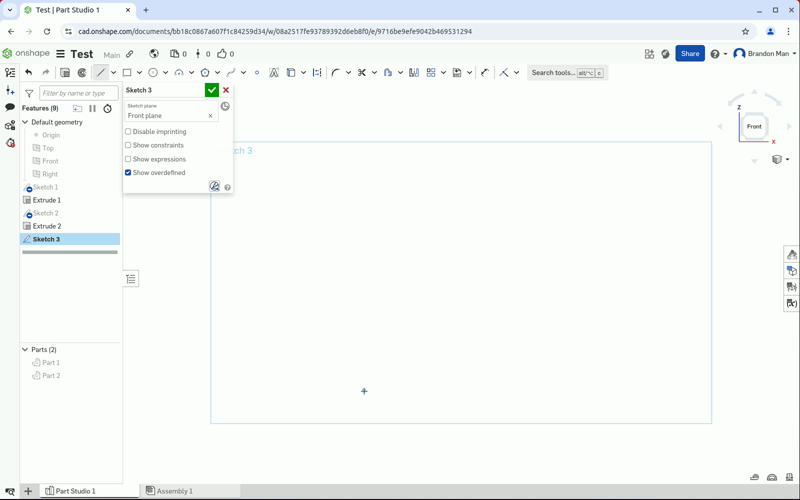
mouse_move(394, 390)
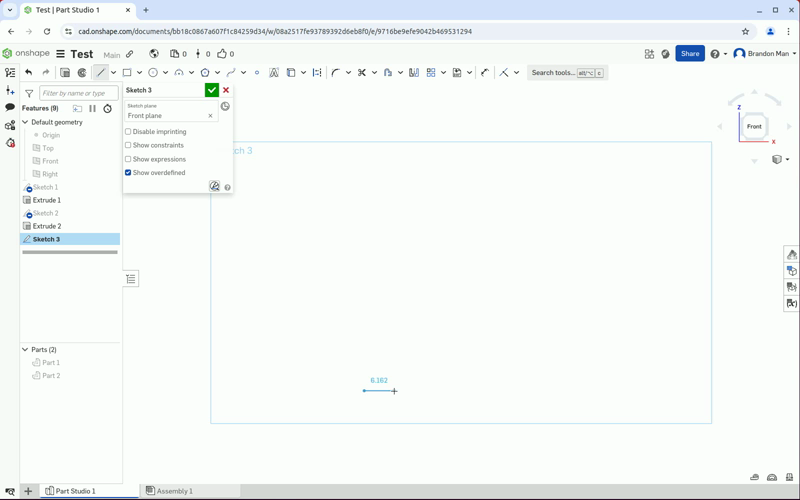
mouse_move(370, 396)
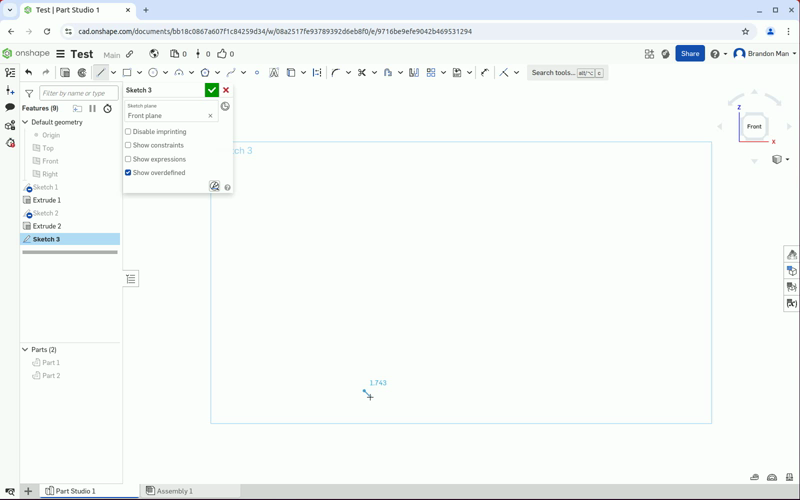
click(370, 396)
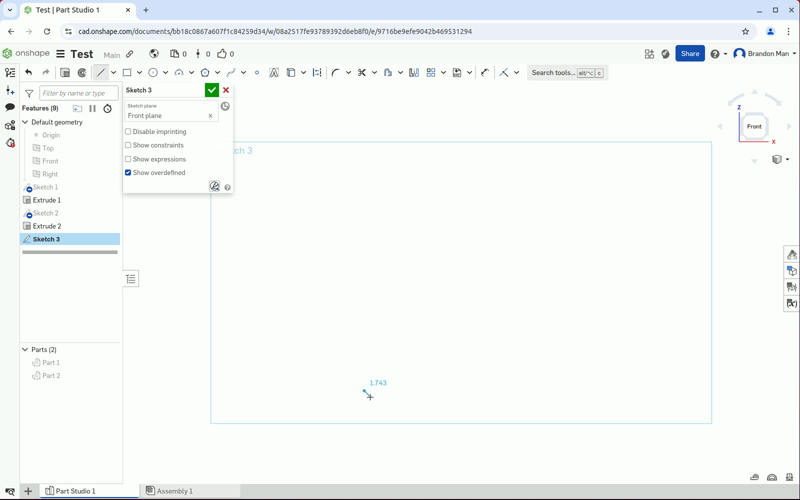
key_up(shift)
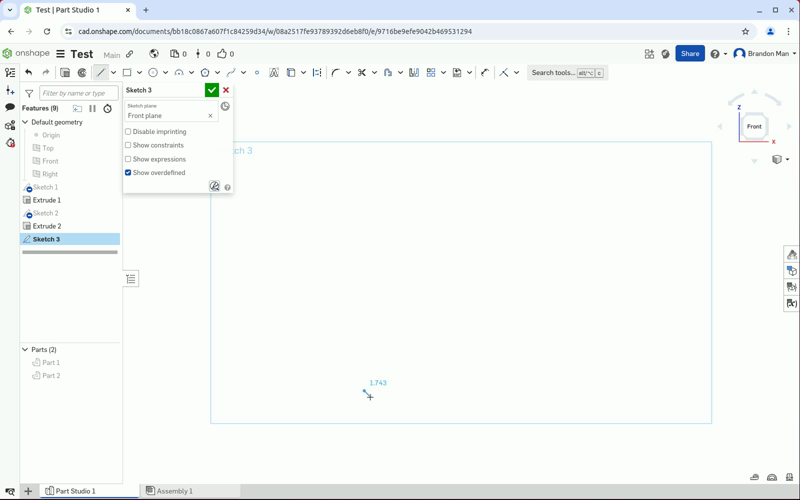
key_down(shift)
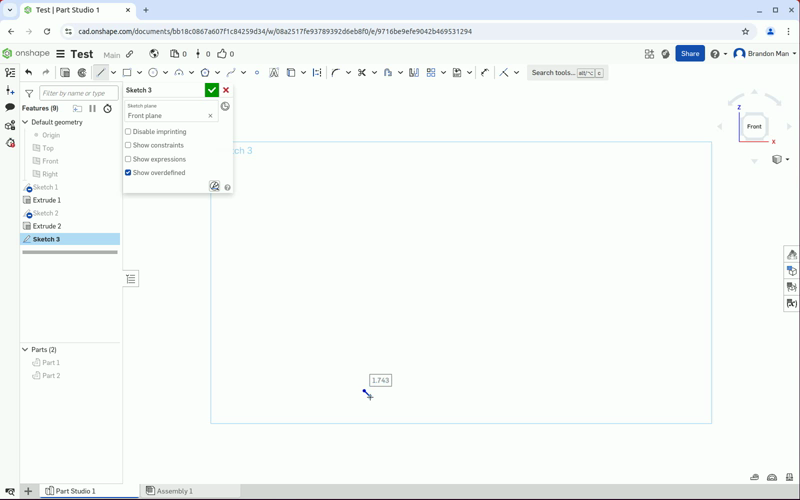
mouse_move(400, 396)
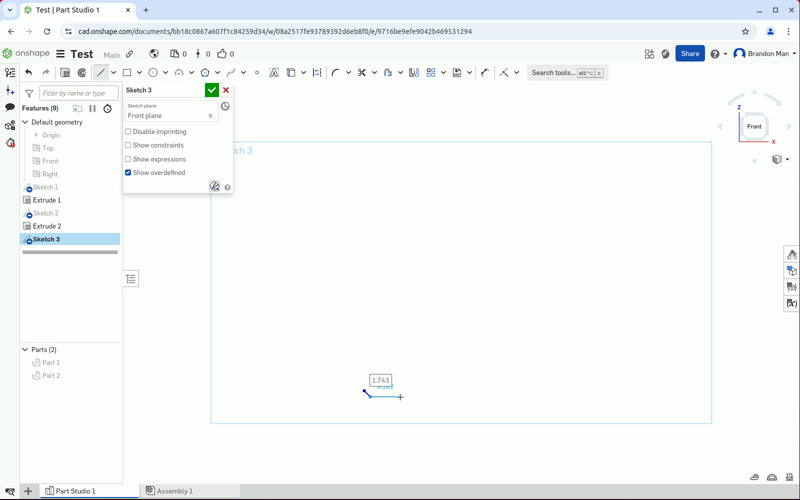
mouse_move(370, 390)
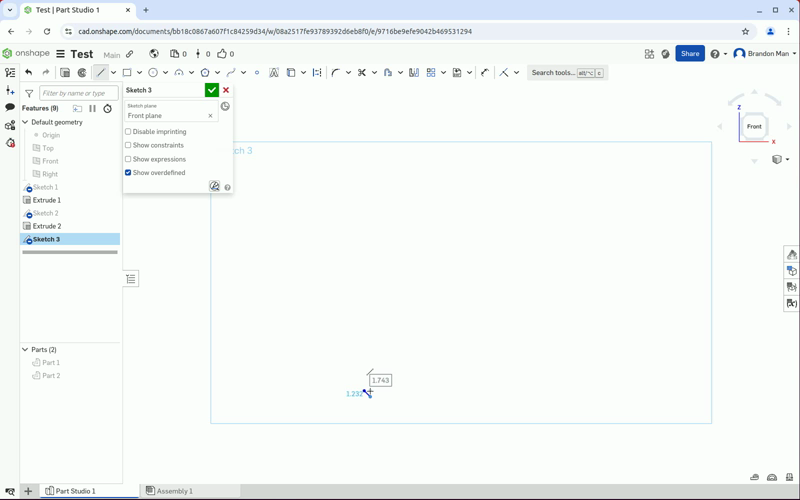
scroll(6)
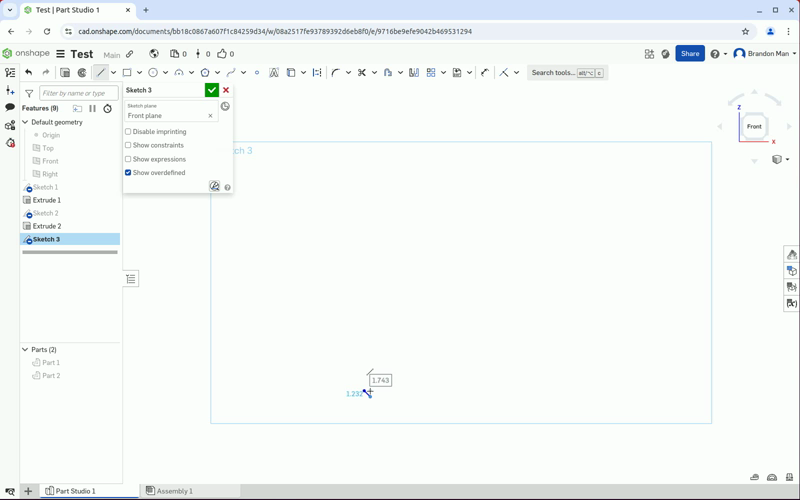
scroll(6)
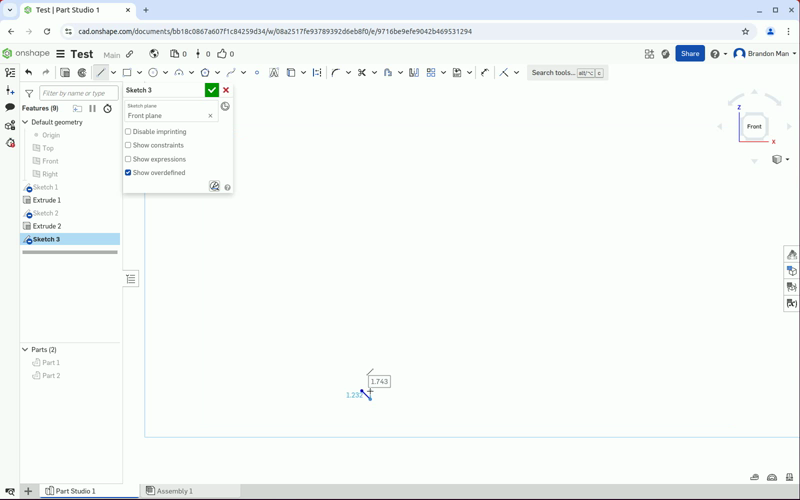
scroll(6)
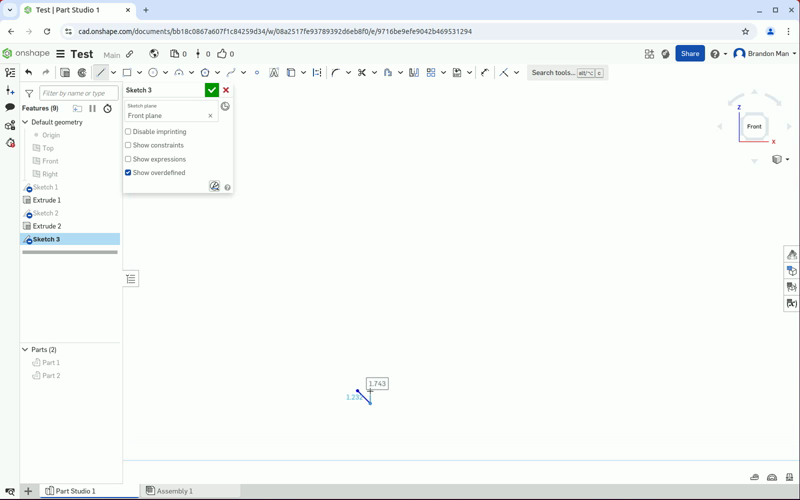
scroll(6)
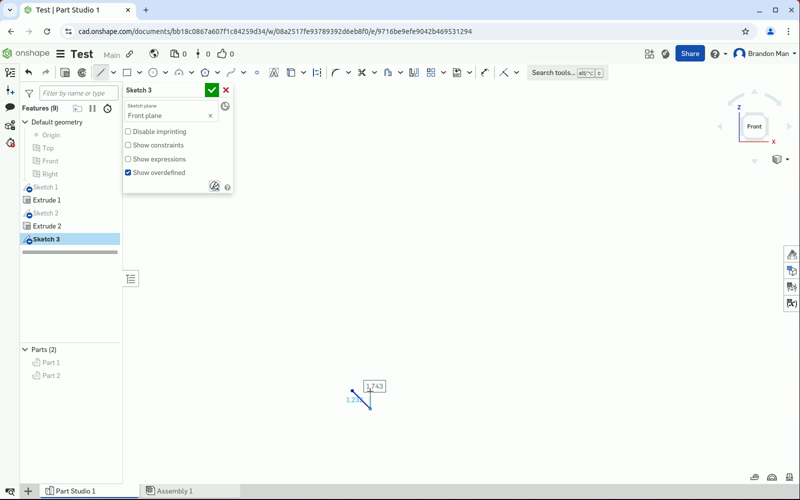
scroll(6)
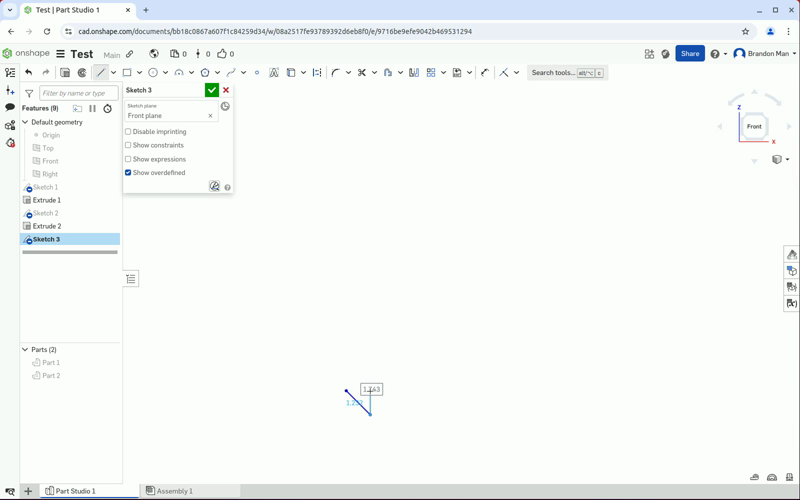
scroll(6)
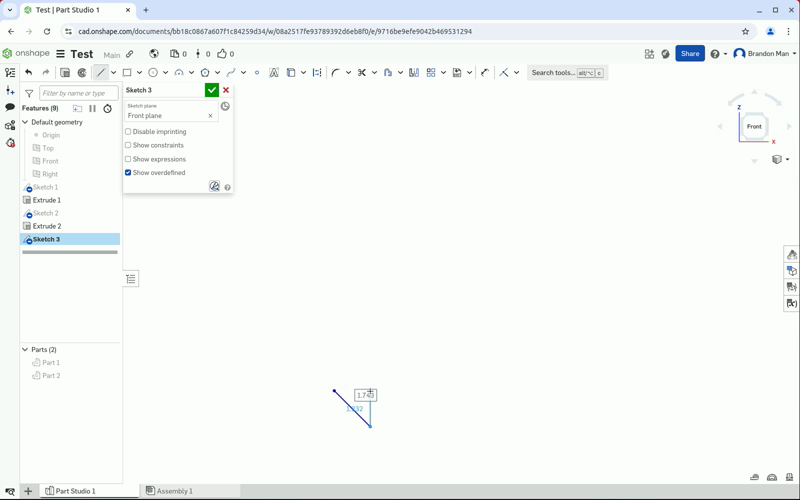
scroll(6)
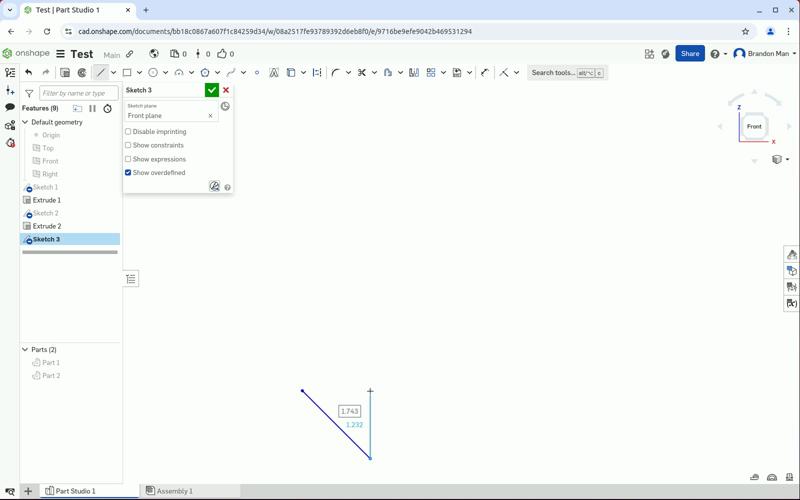
click(370, 390)
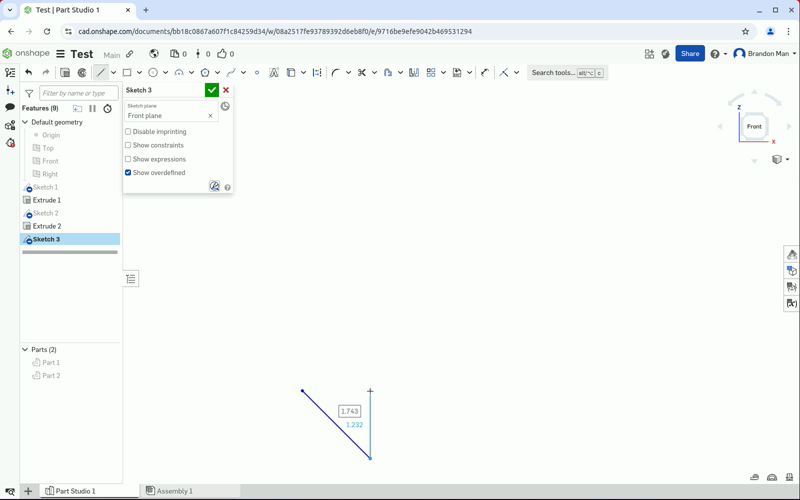
scroll(-6)
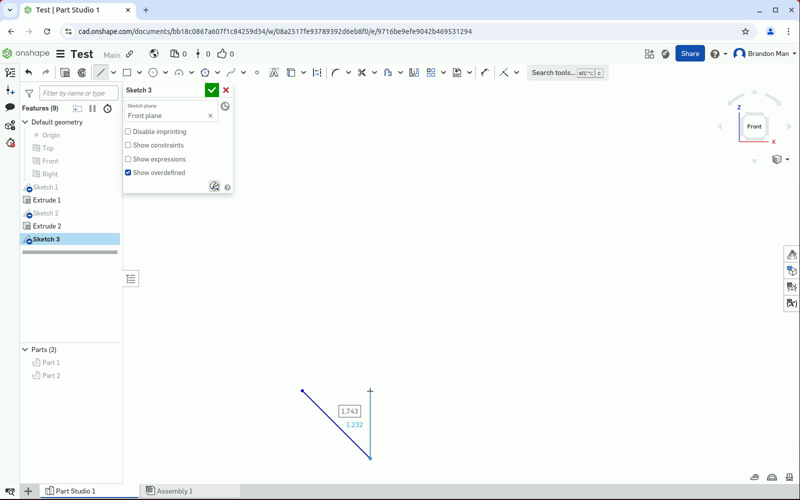
scroll(-6)
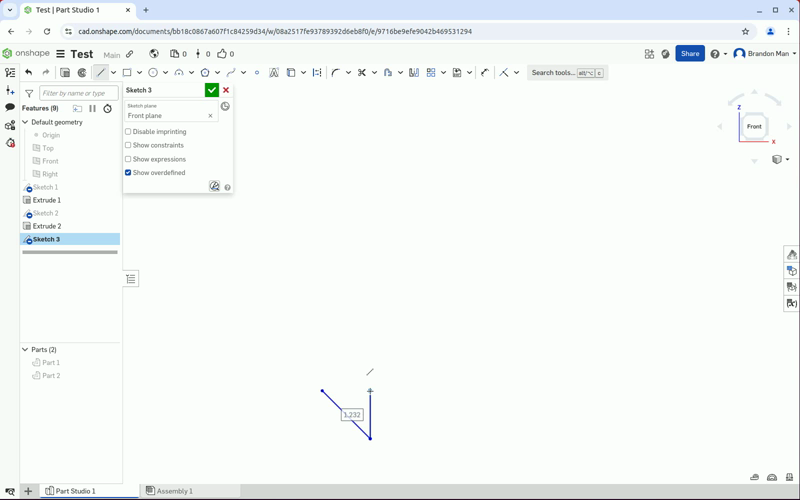
scroll(-6)
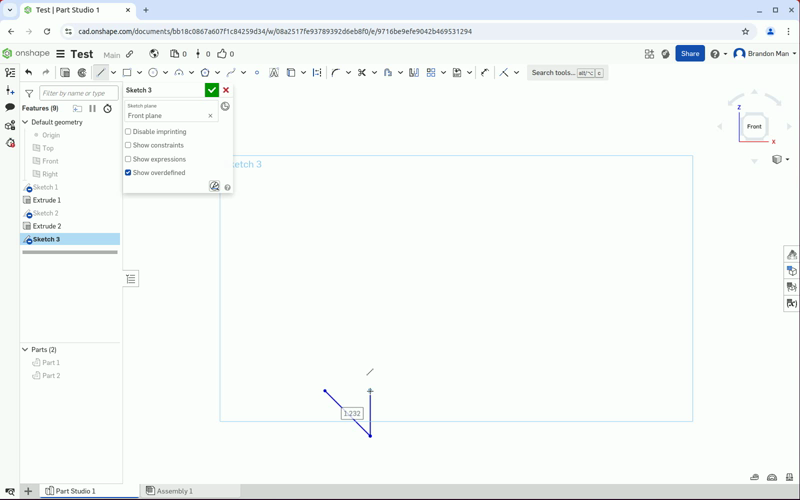
scroll(-6)
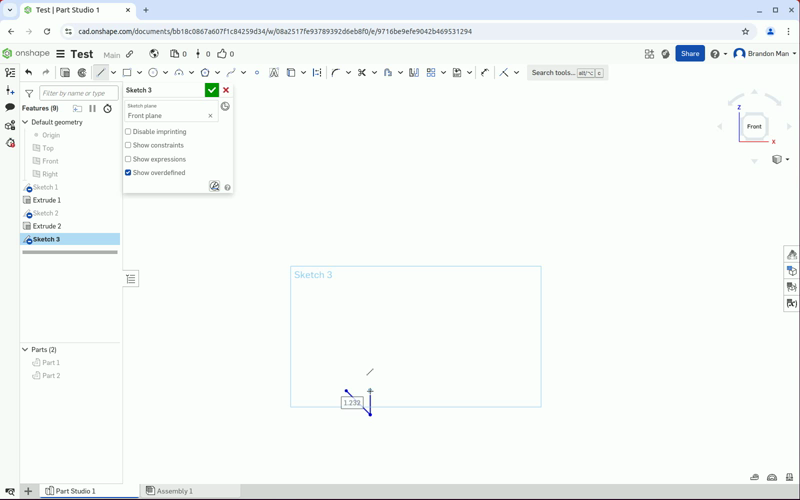
scroll(-6)
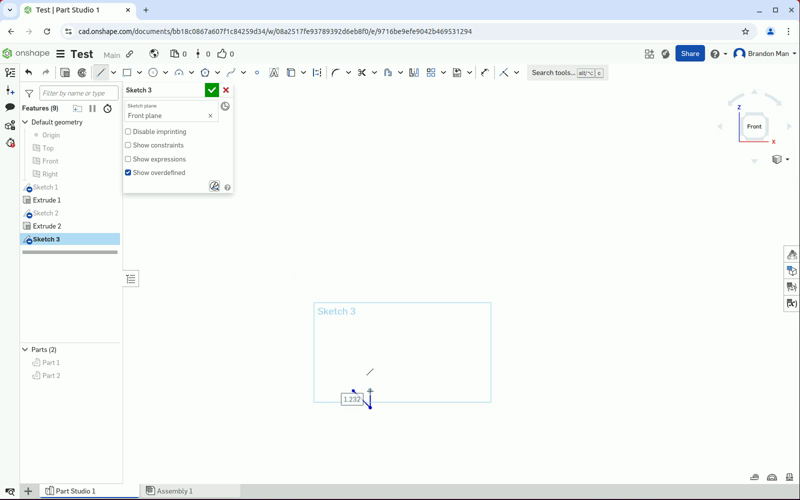
scroll(-6)
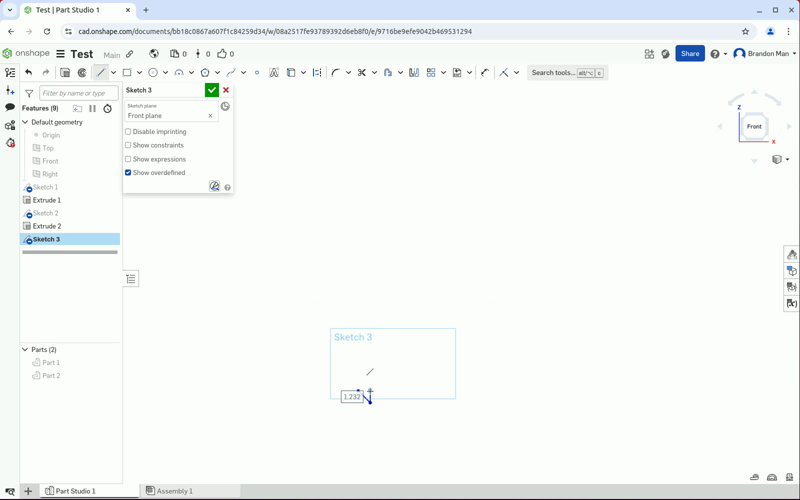
scroll(-6)
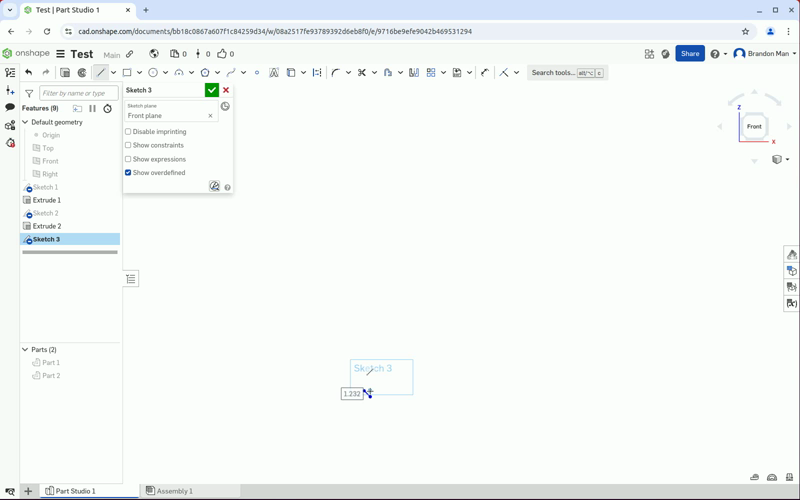
key_up(shift)
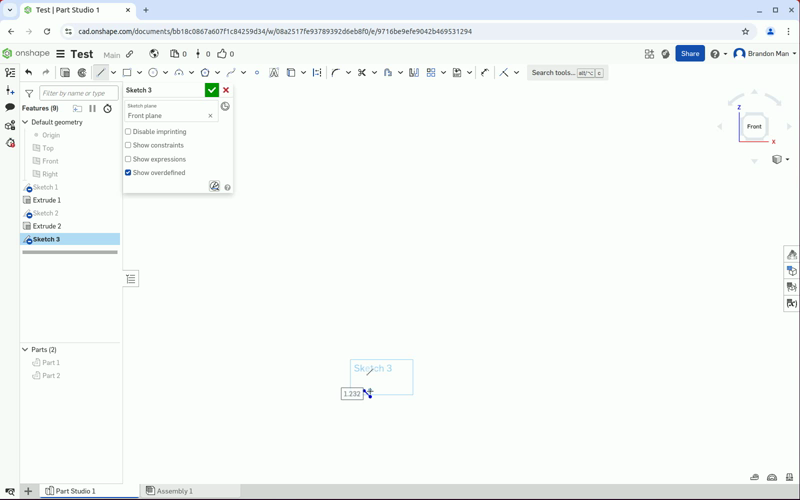
mouse_move(400, 390)
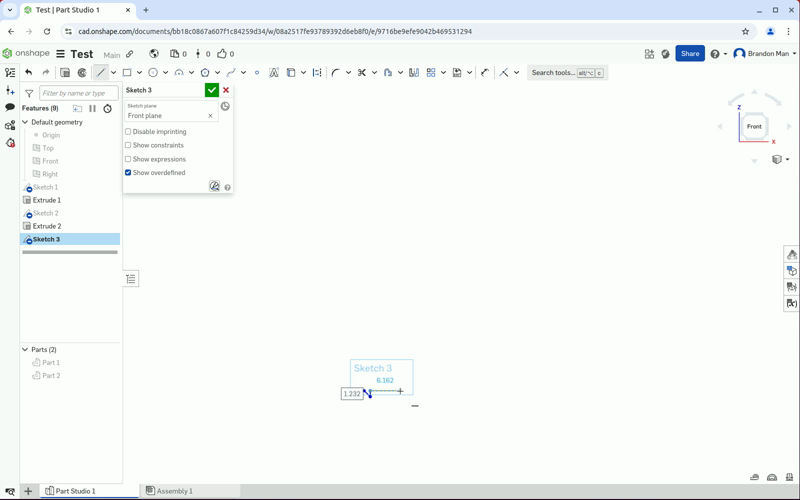
key_down(shift)
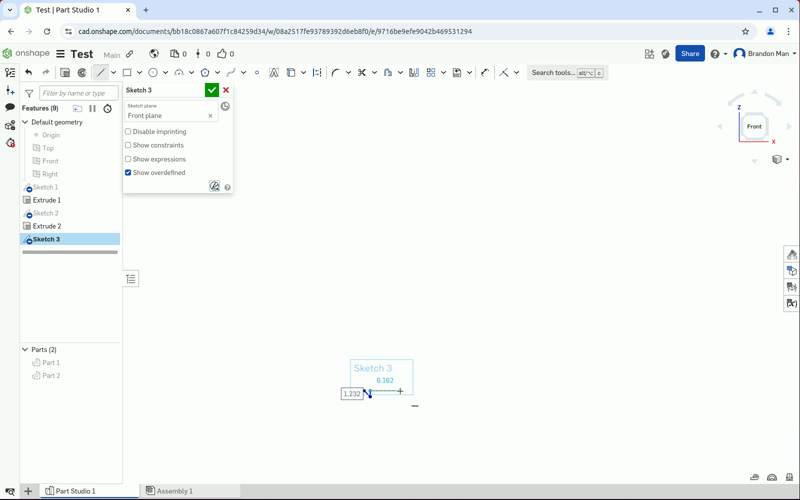
mouse_move(364, 390)
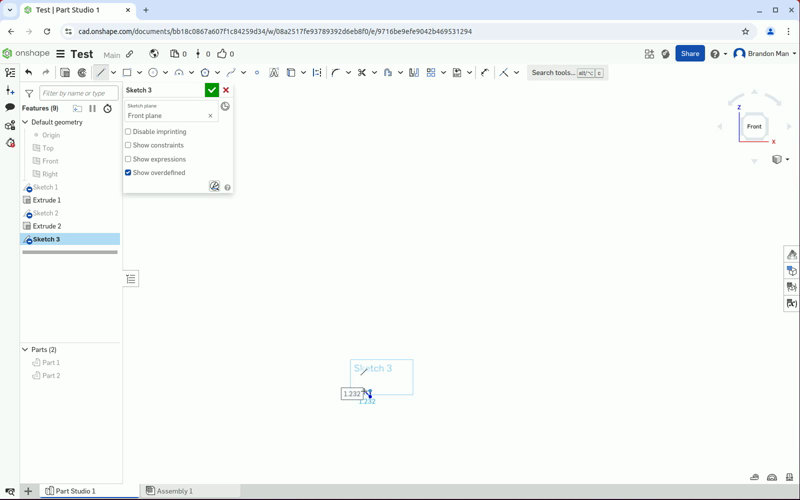
scroll(6)
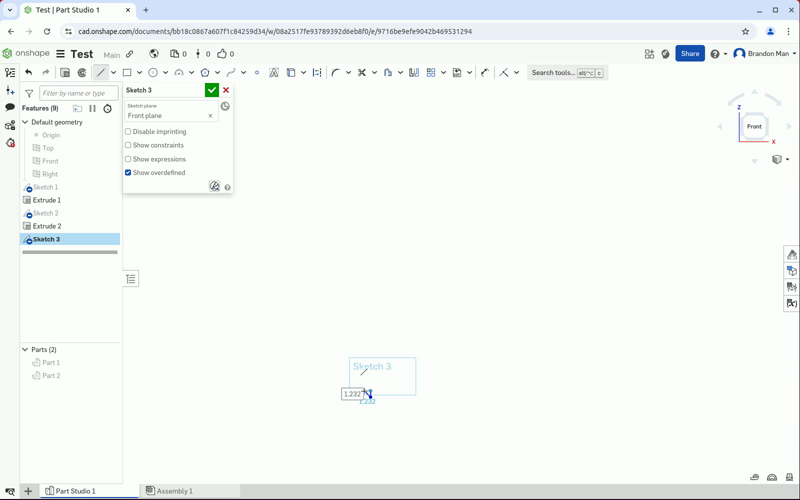
scroll(6)
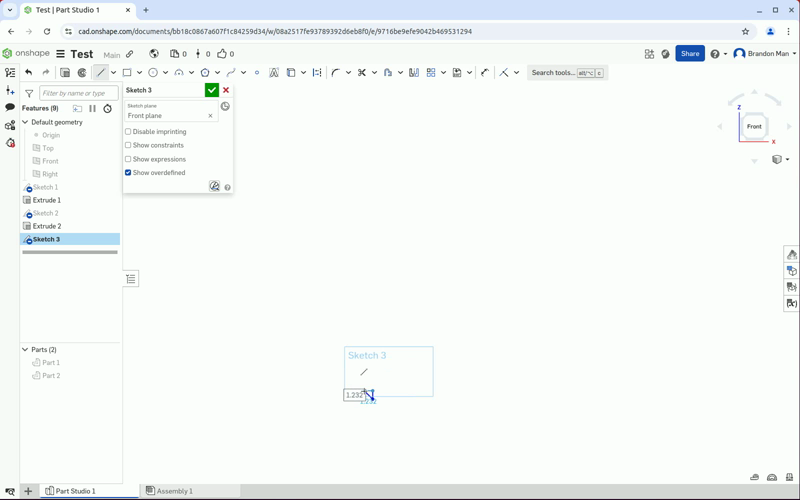
scroll(6)
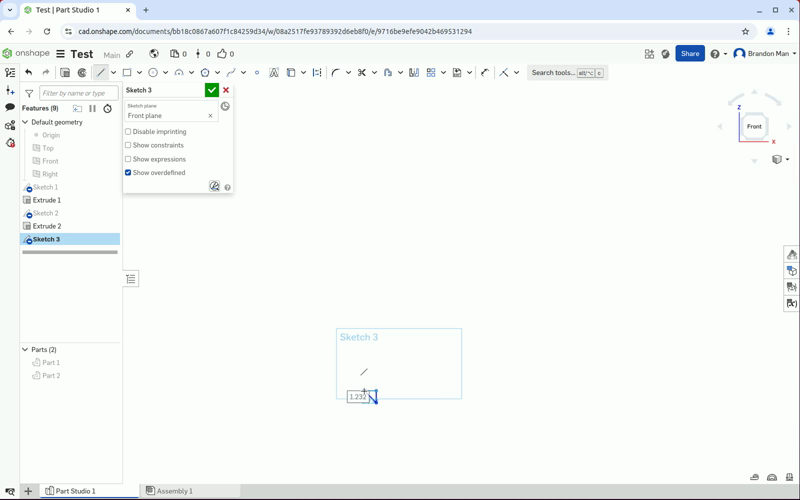
scroll(6)
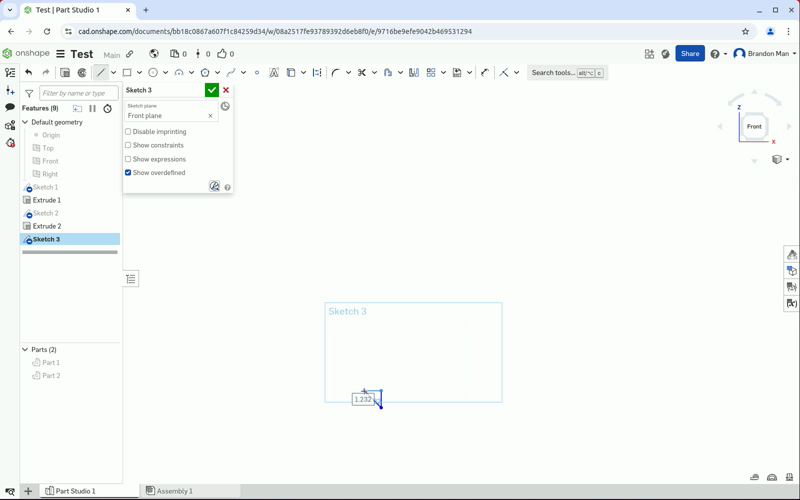
scroll(6)
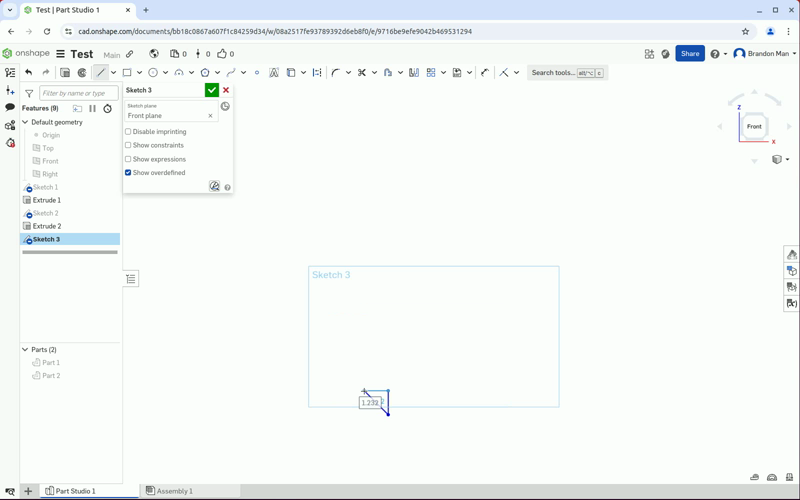
scroll(6)
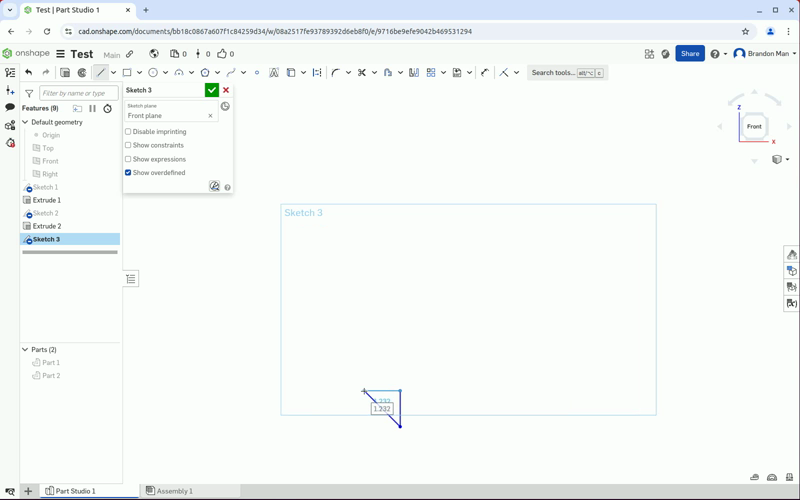
scroll(6)
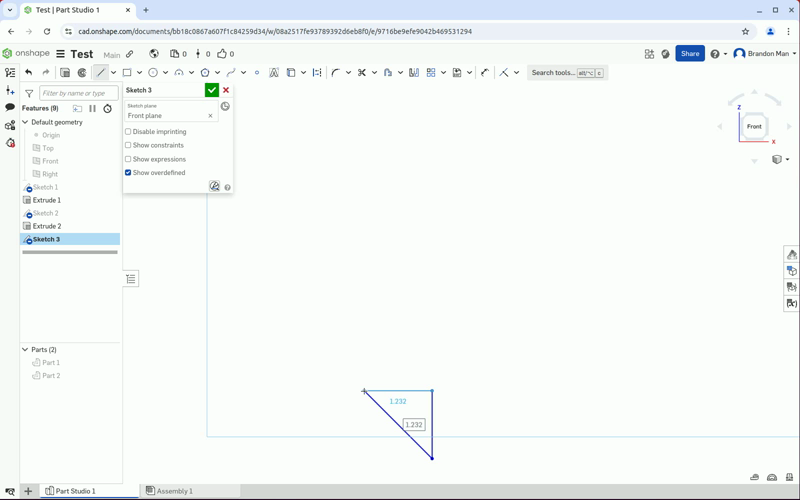
key_up(shift)
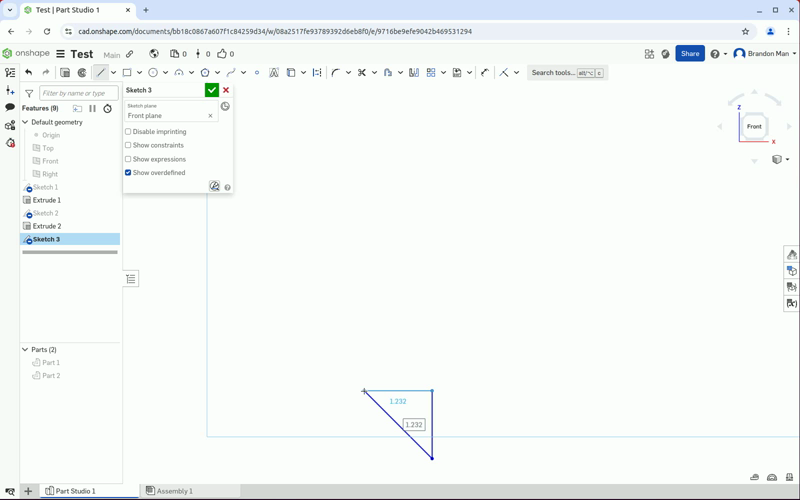
click(364, 390)
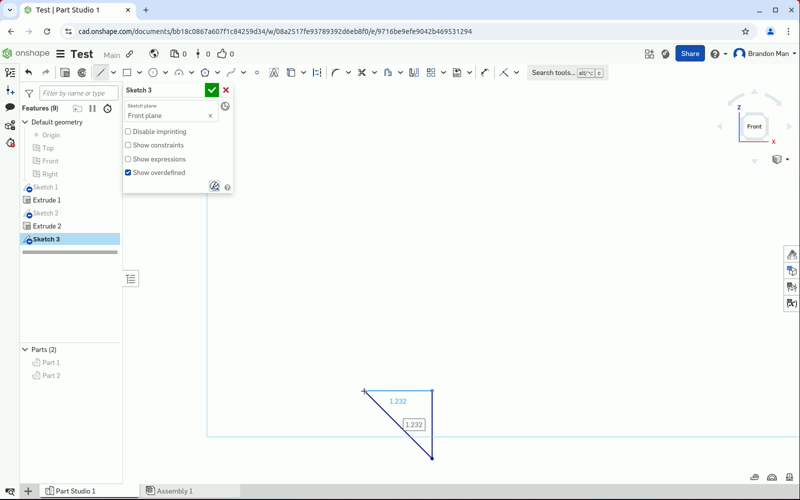
scroll(-6)
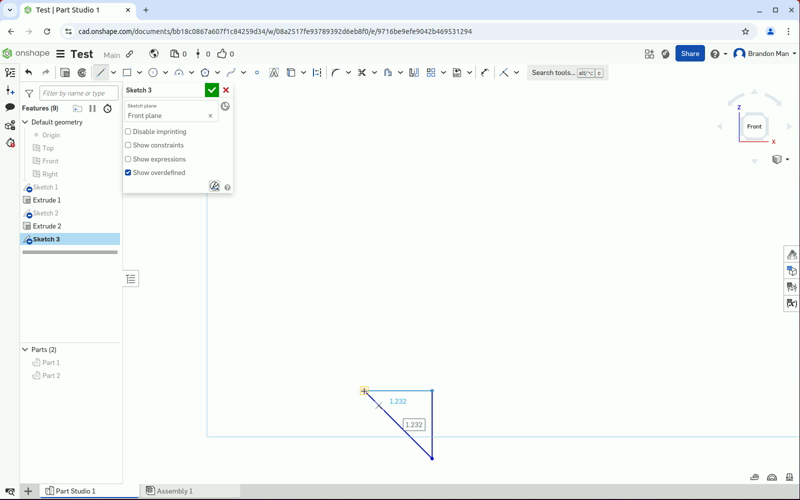
scroll(-6)
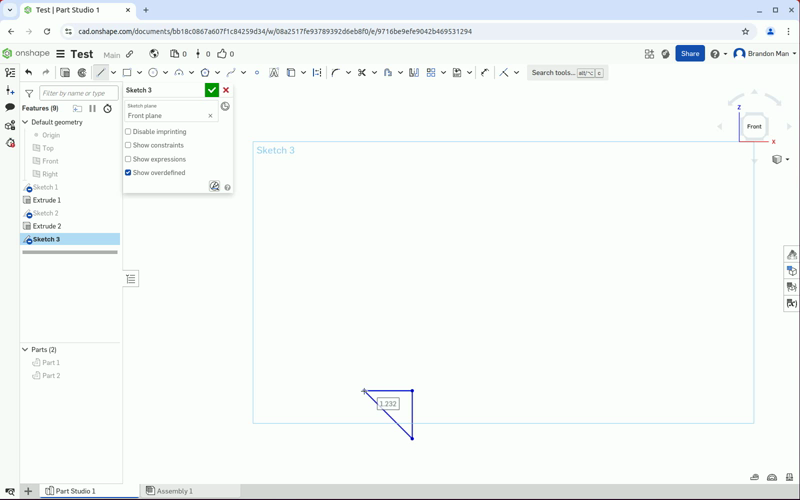
scroll(-6)
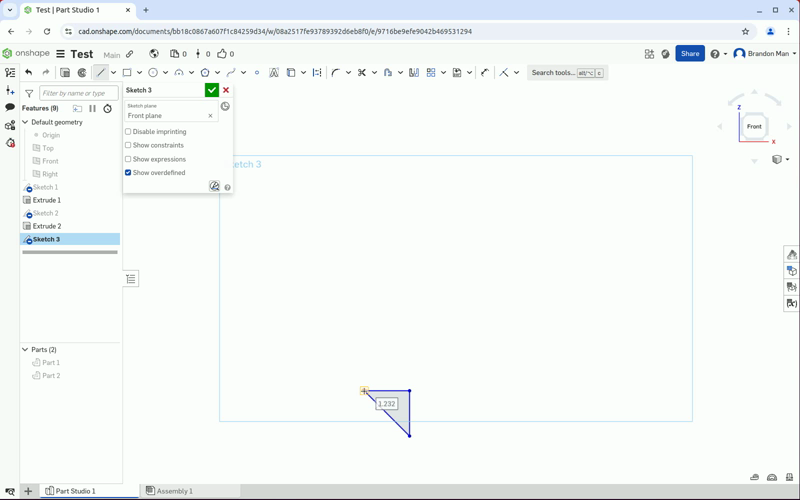
scroll(-6)
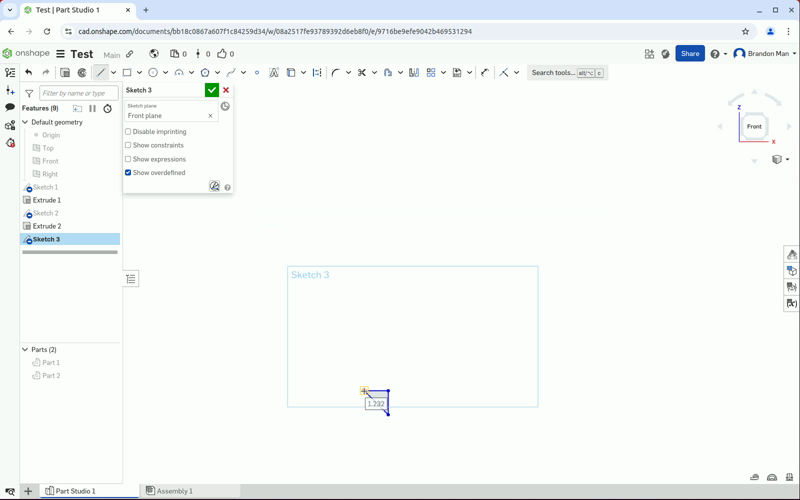
scroll(-6)
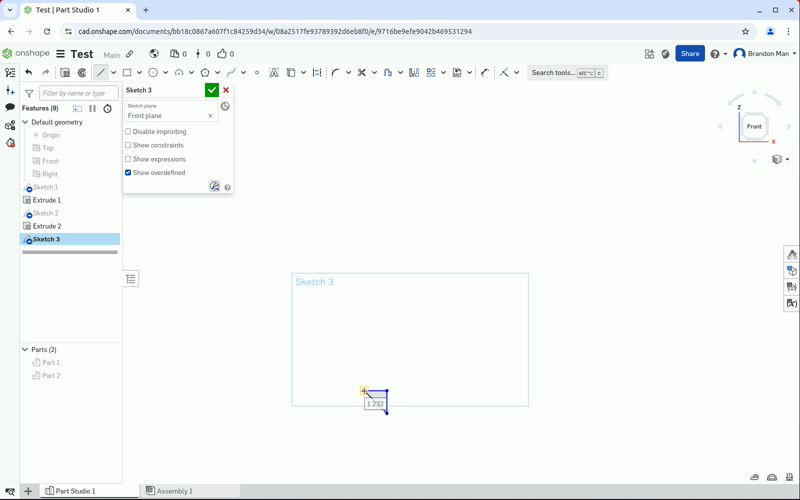
scroll(-6)
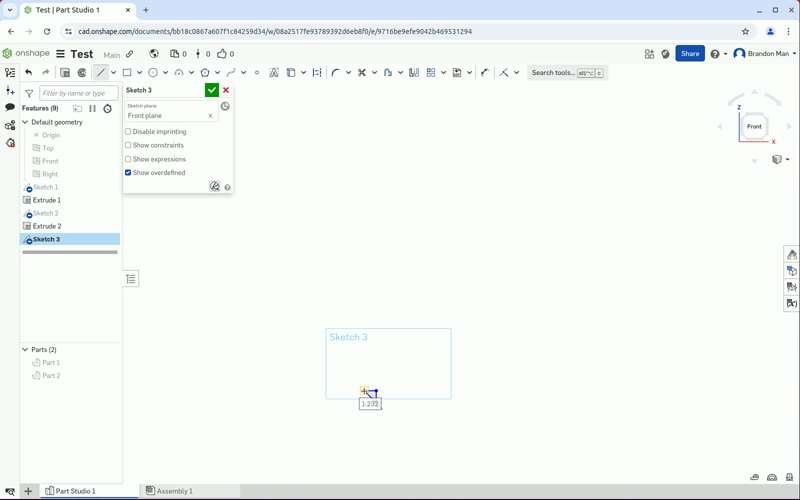
scroll(-6)
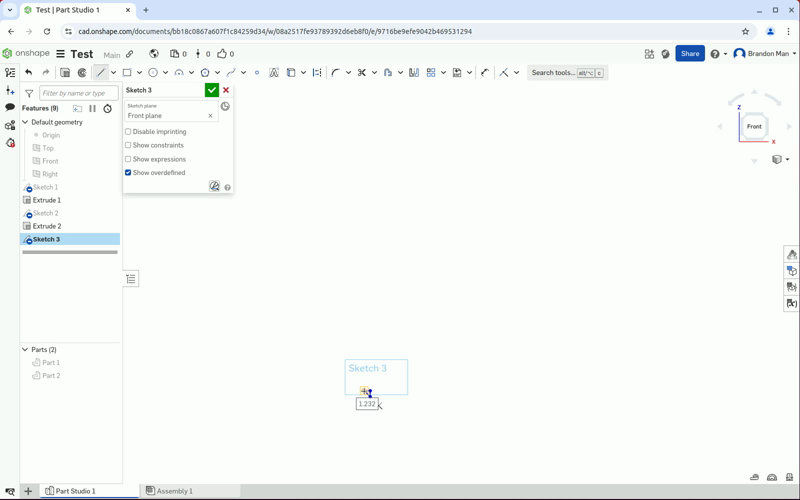
key(esc)
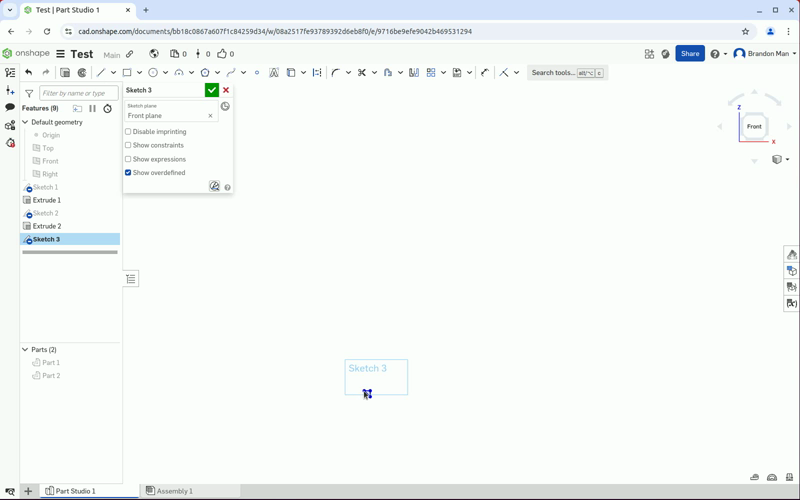
mouse_move(367, 391)
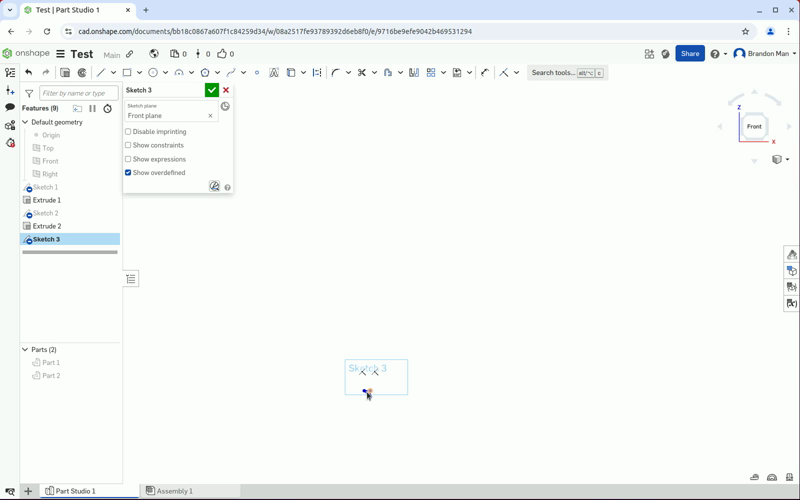
scroll(6)
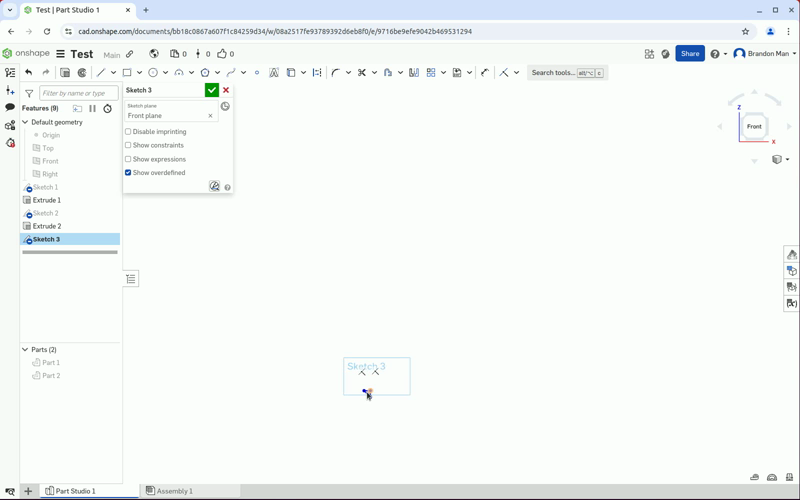
scroll(6)
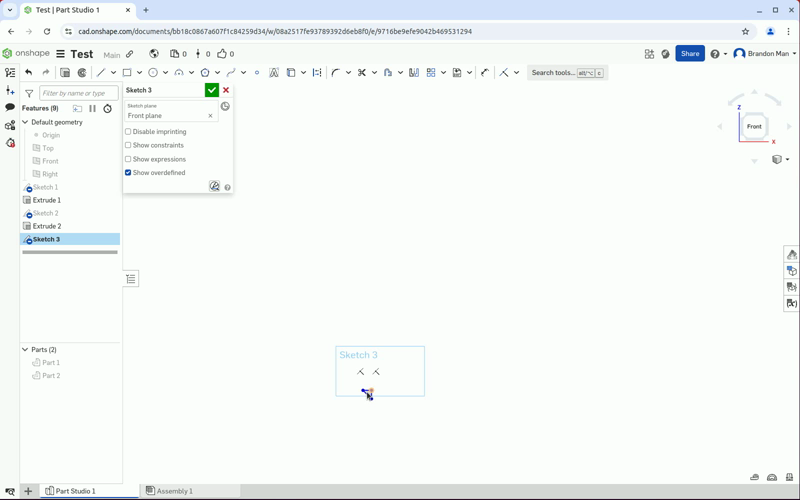
scroll(6)
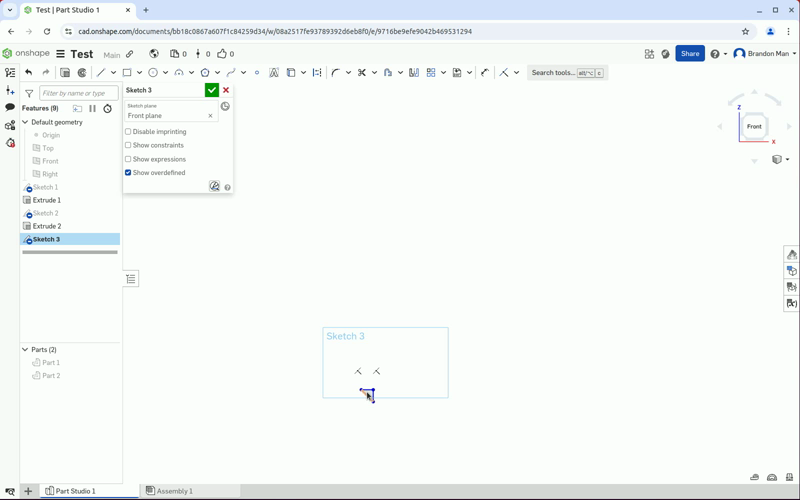
scroll(6)
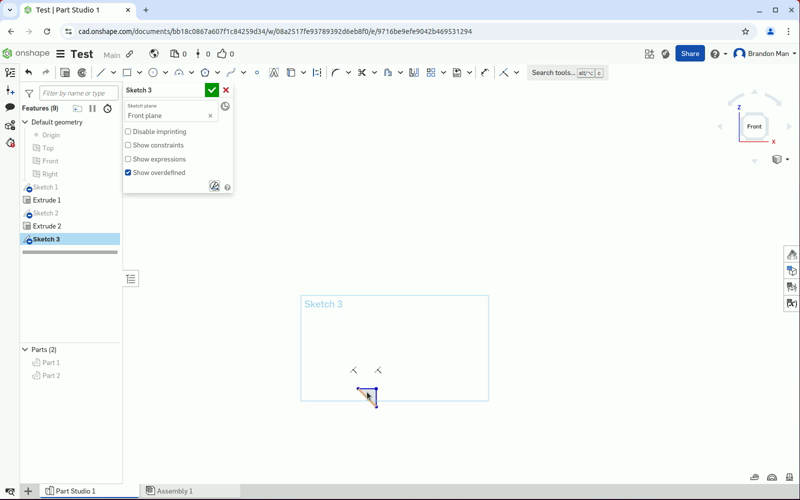
scroll(6)
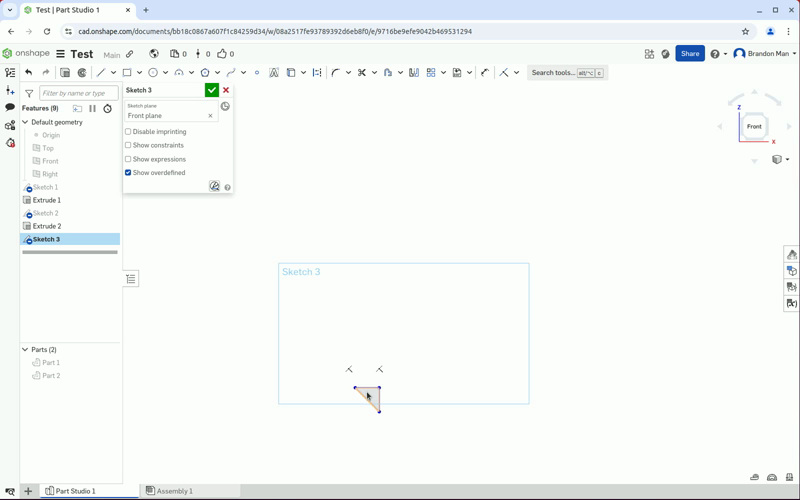
scroll(6)
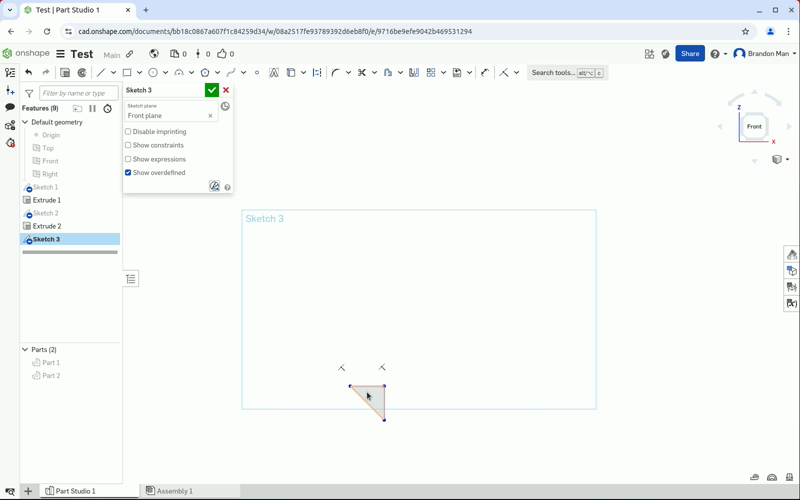
scroll(6)
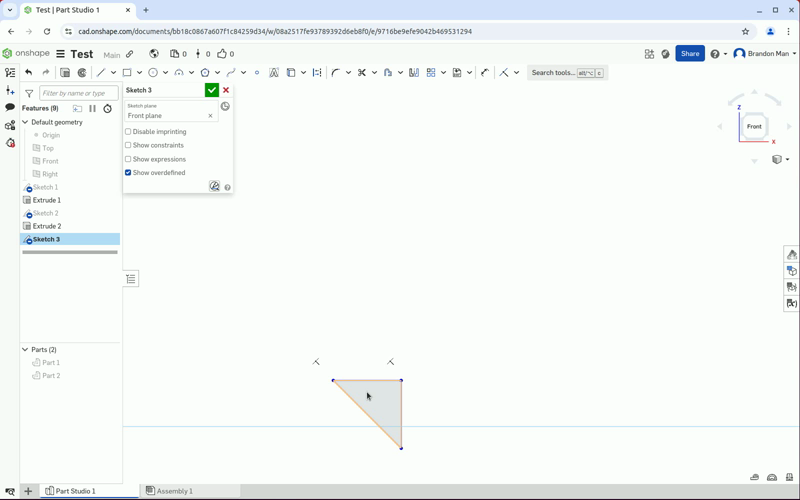
click(367, 391)
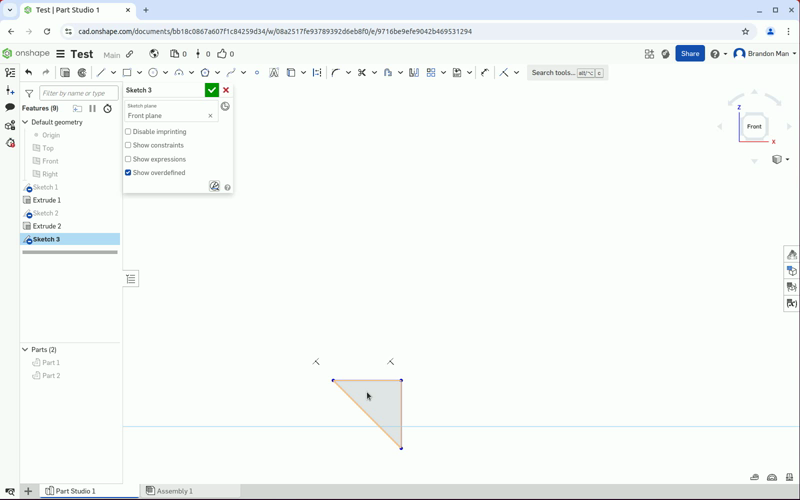
scroll(-6)
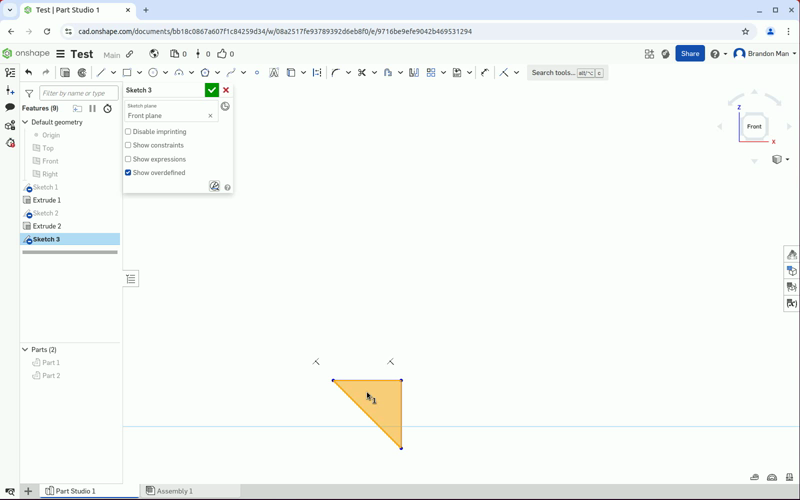
scroll(-6)
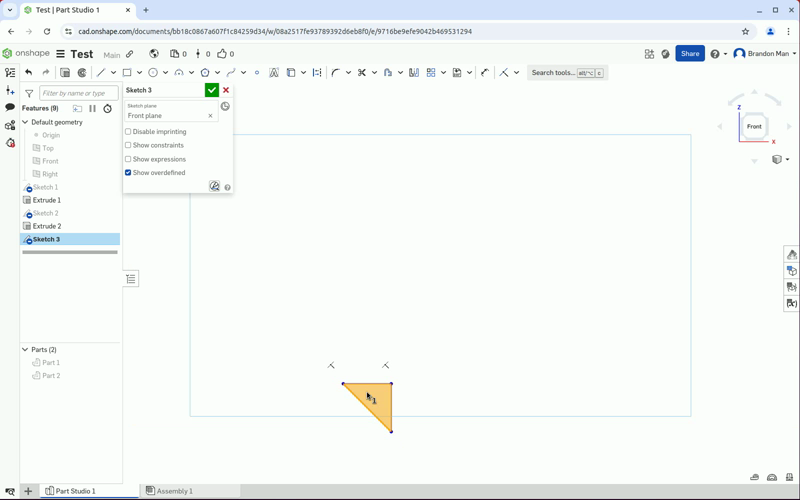
scroll(-6)
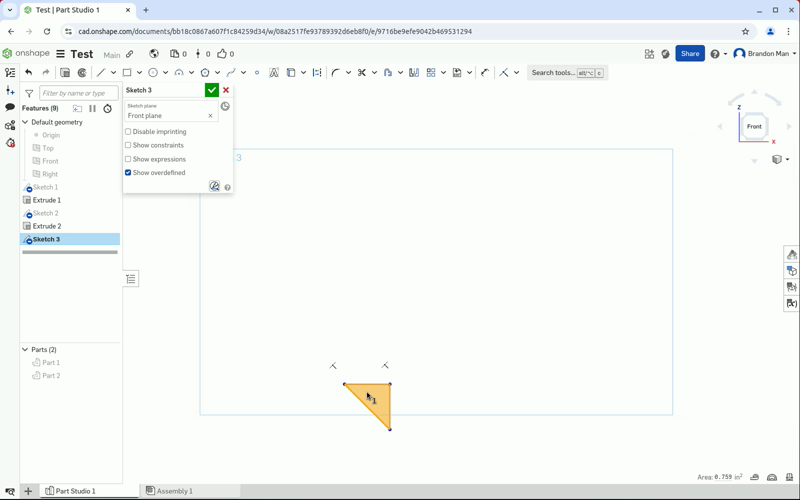
scroll(-6)
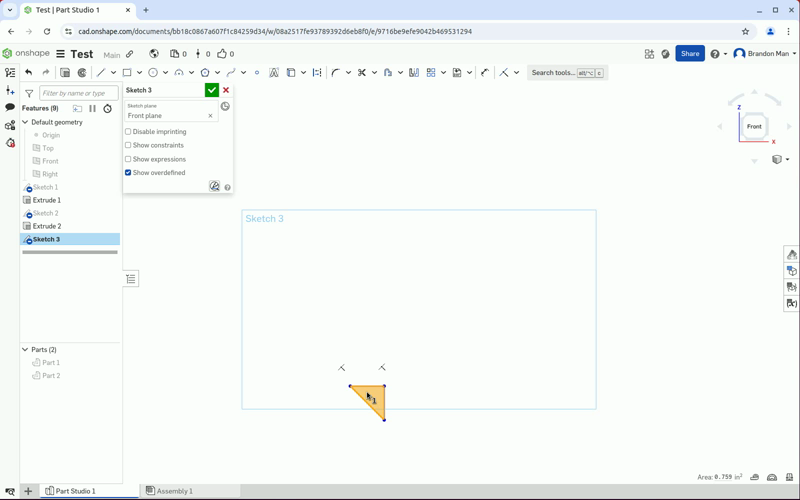
scroll(-6)
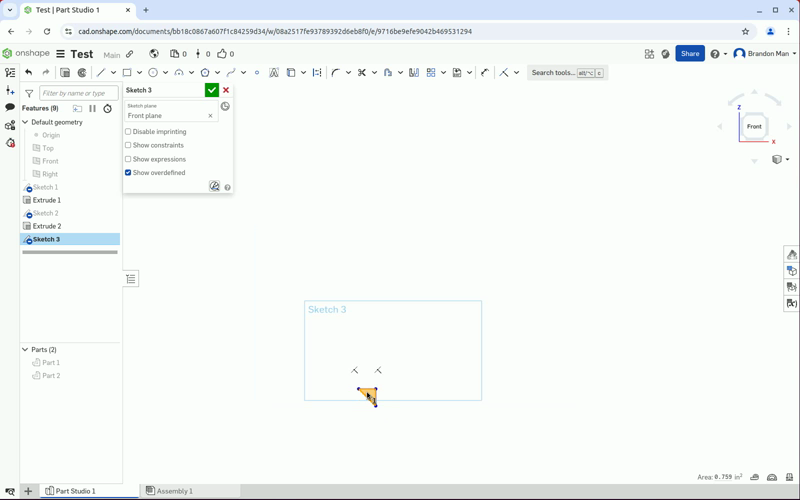
scroll(-6)
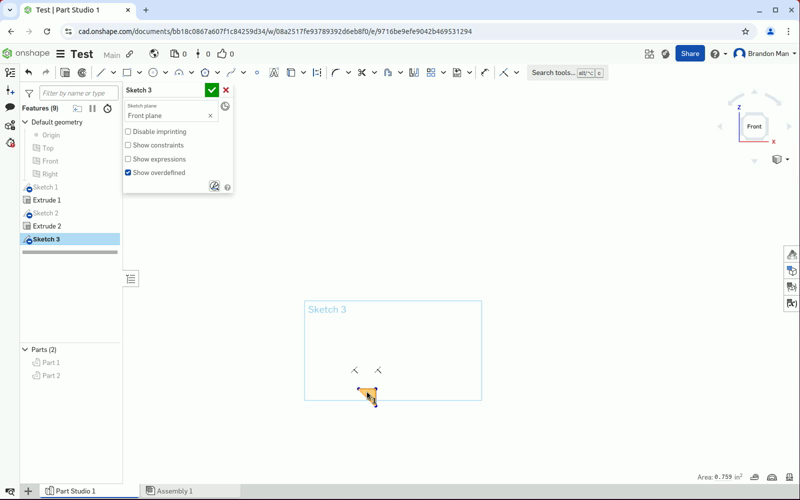
scroll(-6)
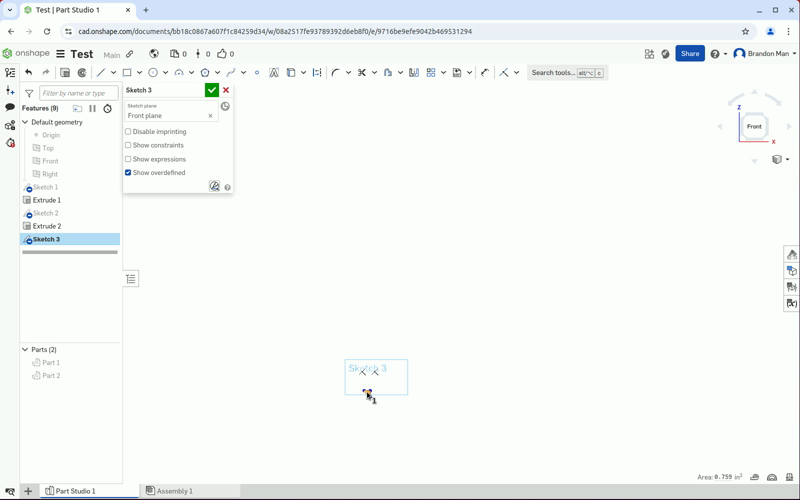
mouse_move(73, 352)
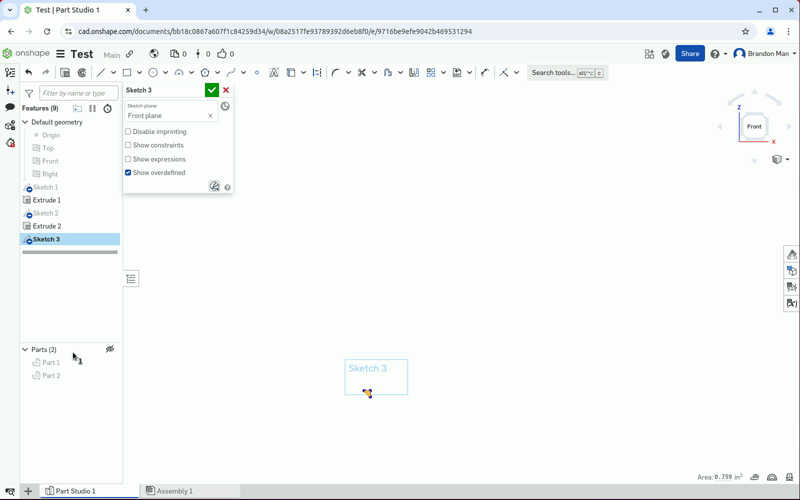
key(shift+y)
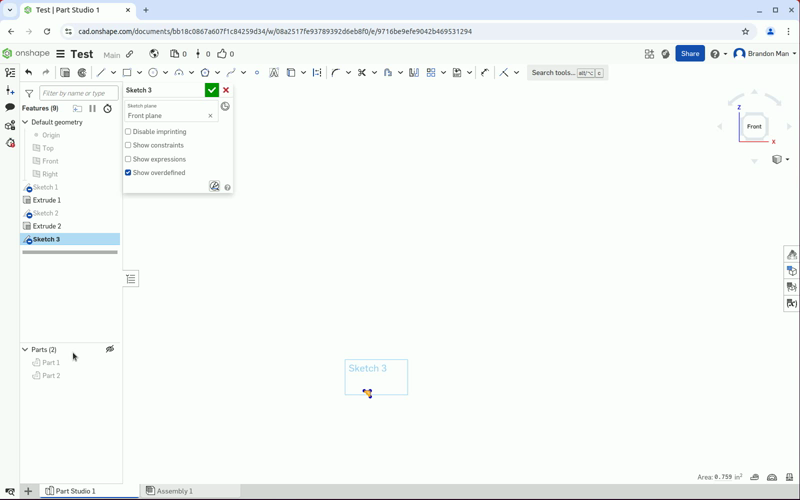
key(shift+e)
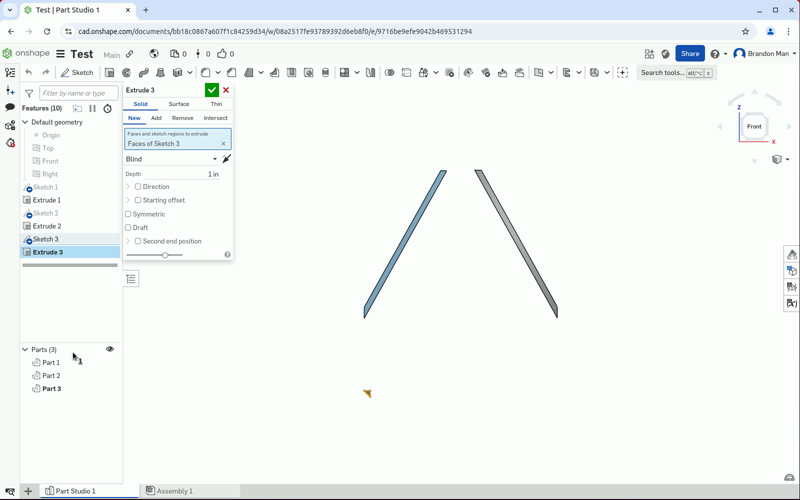
mouse_move(143, 106)
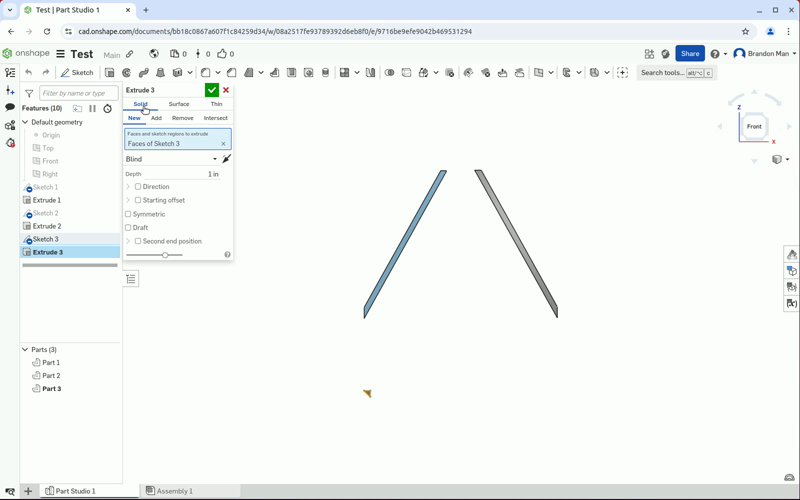
click(143, 106)
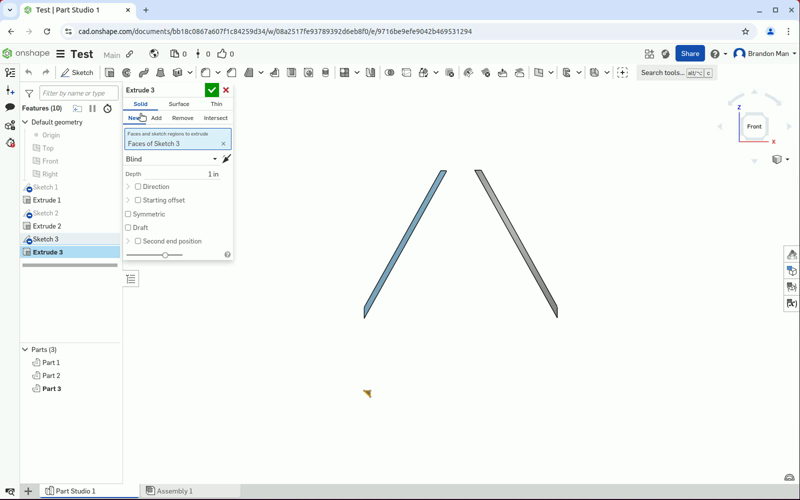
mouse_move(137, 120)
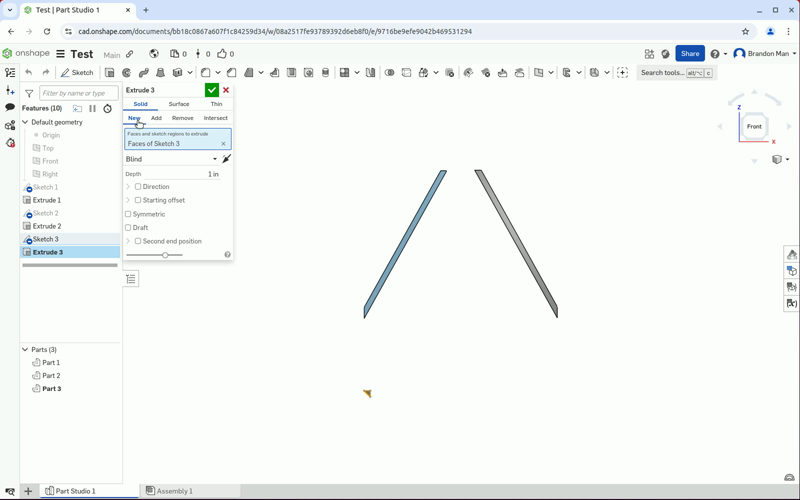
click(137, 120)
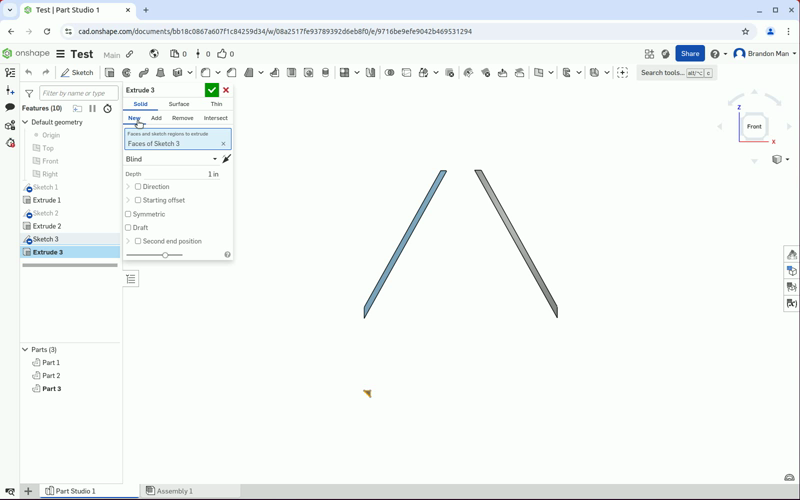
key(tab, 4)
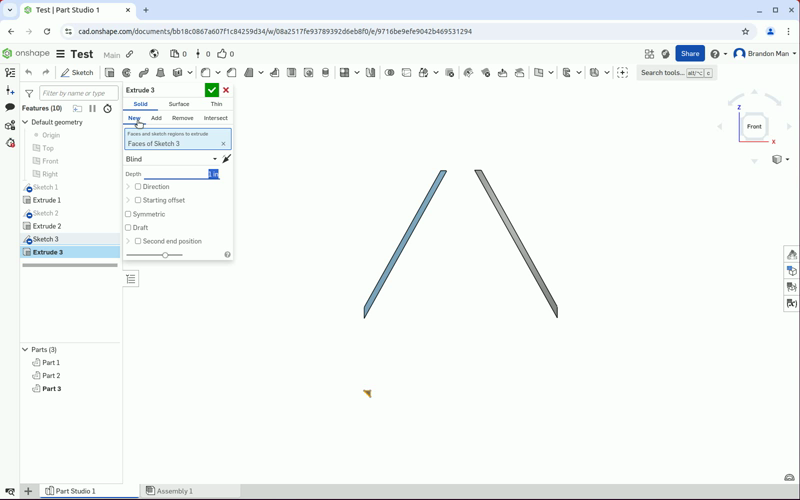
text(5.055)
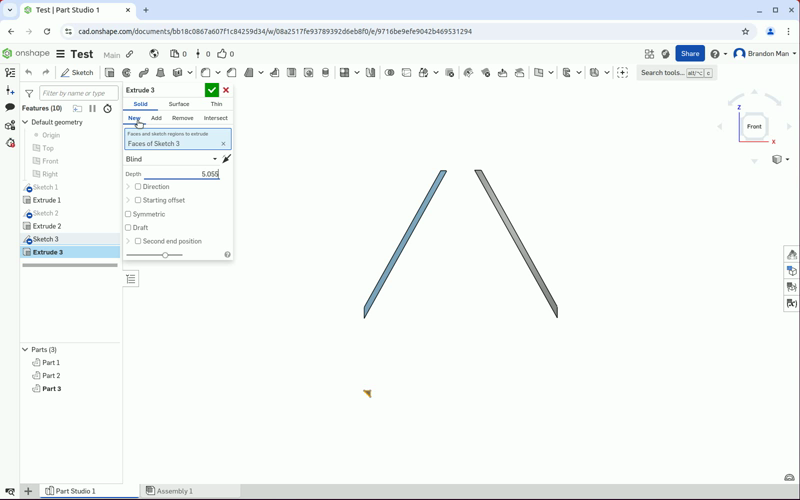
key(enter)
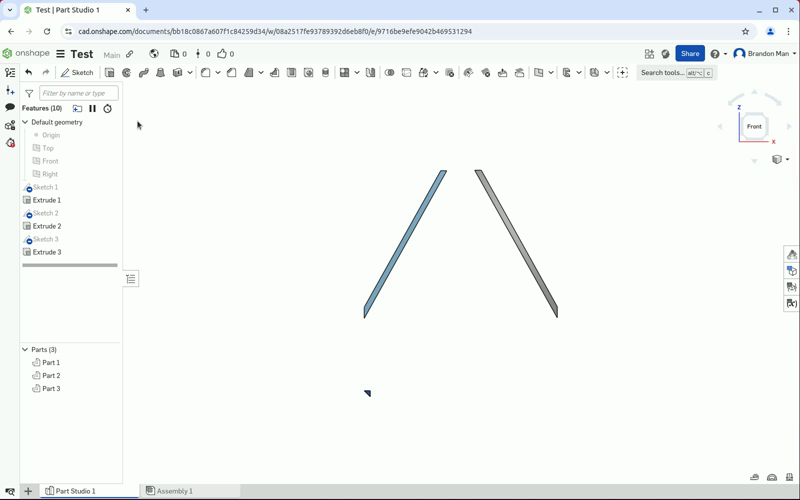
key(shift+h)
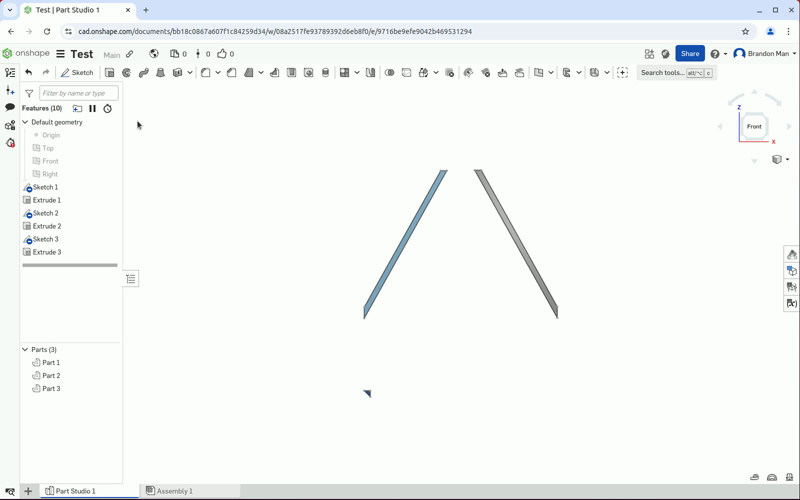
key(shift+h)
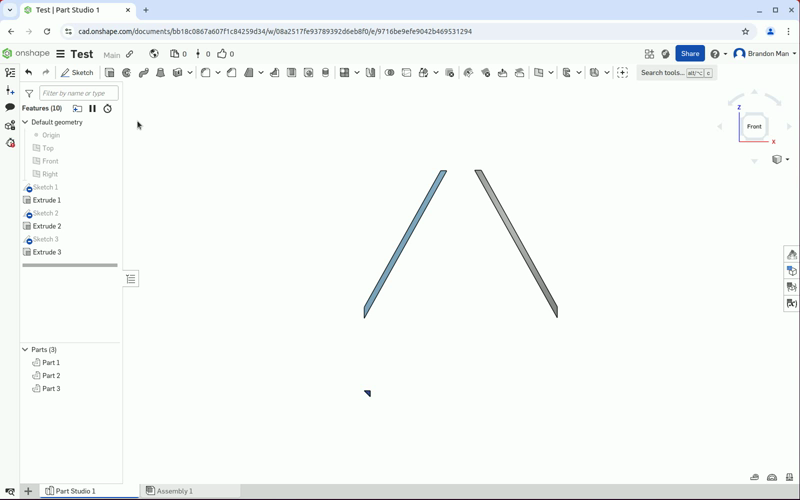
mouse_move(73, 189)
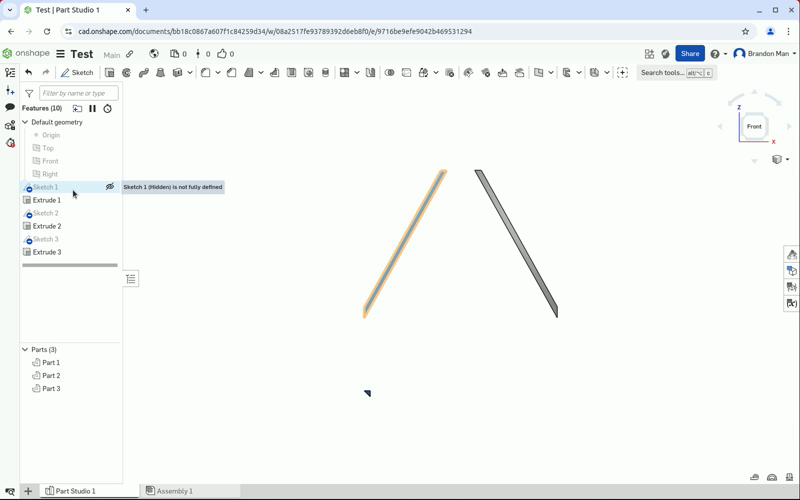
click(73, 189)
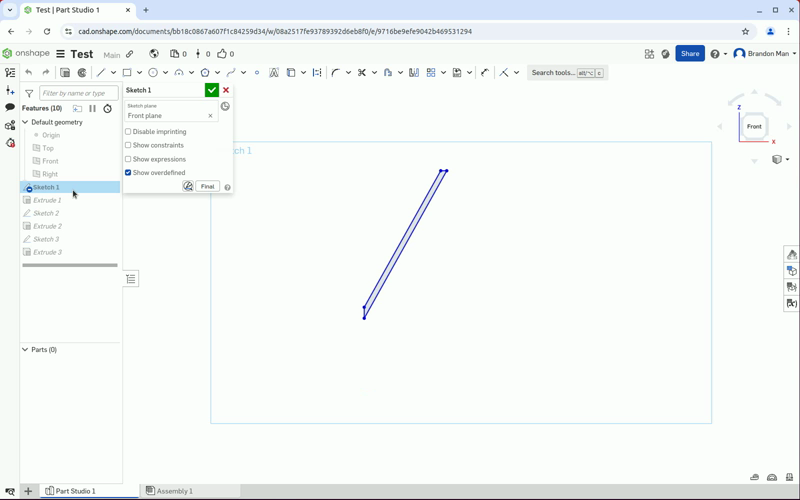
mouse_move(229, 92)
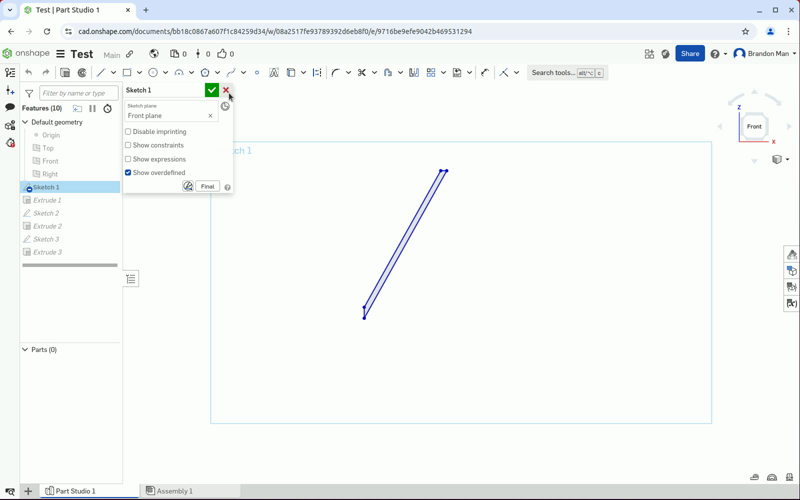
click(229, 92)
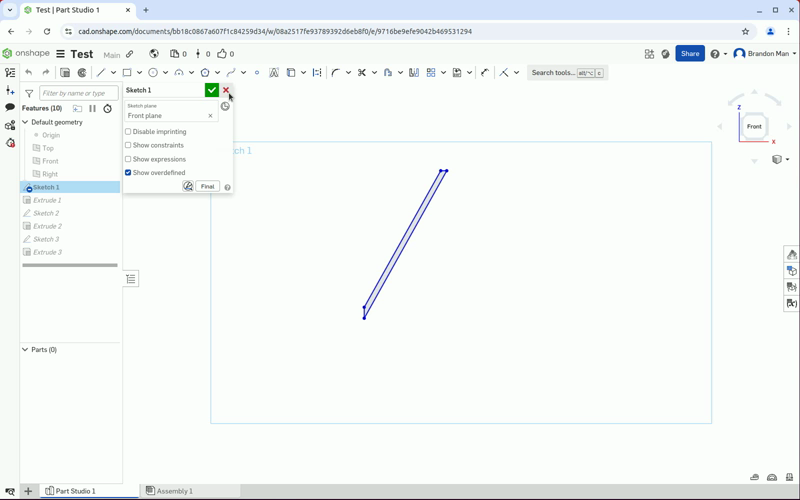
key(shift+s)
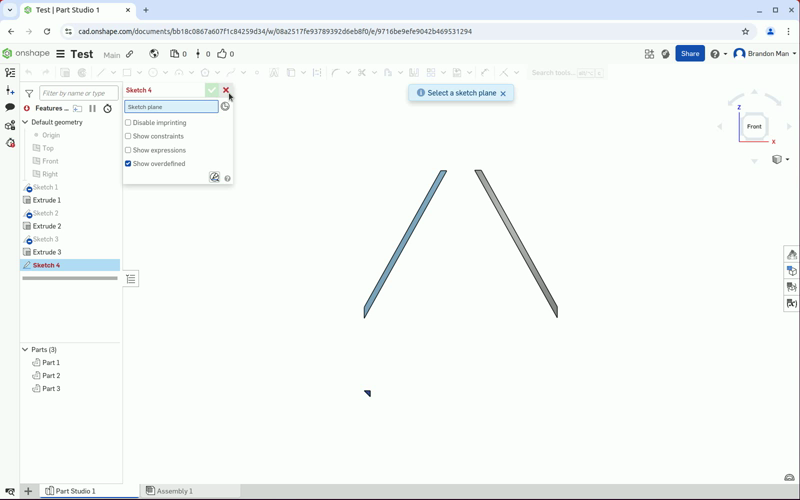
mouse_move(73, 163)
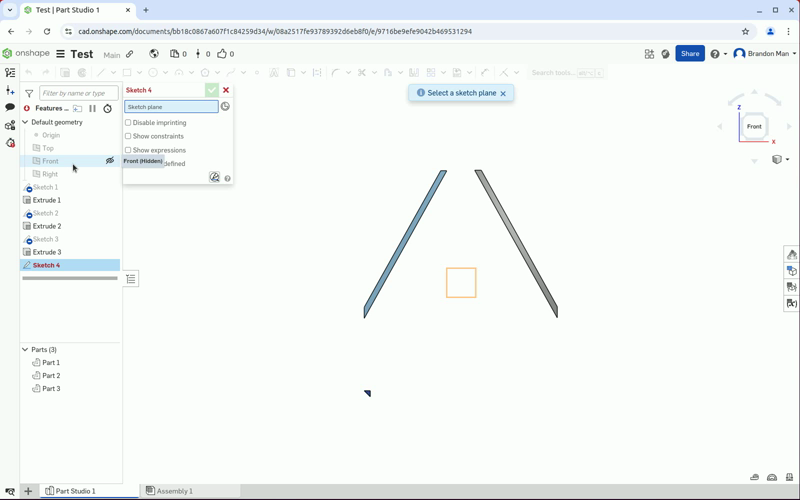
click(73, 163)
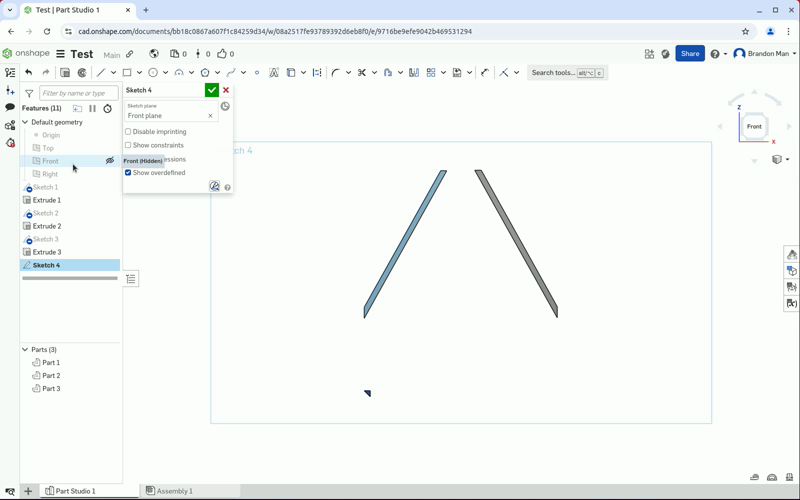
mouse_move(73, 352)
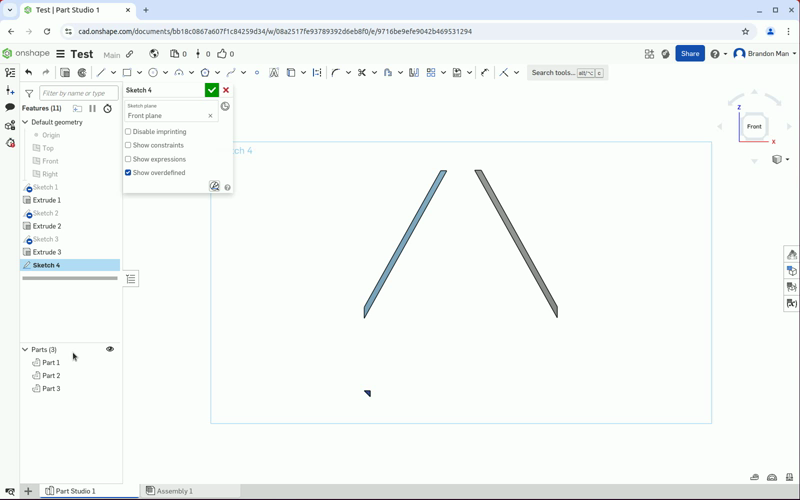
key(y)
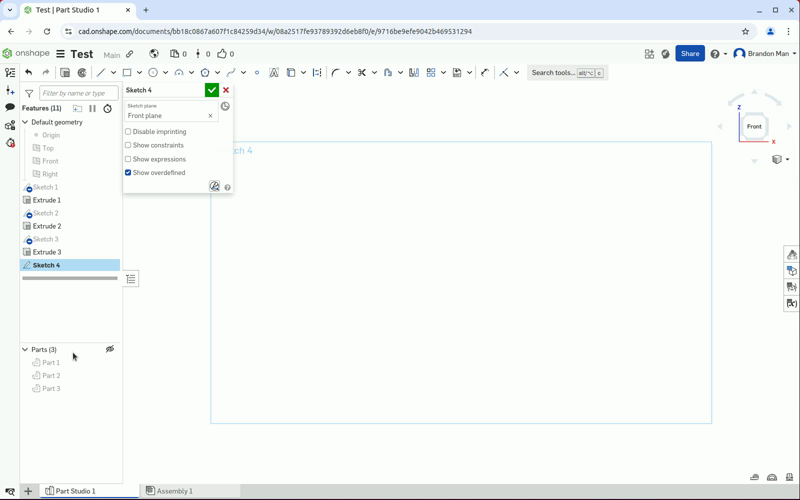
key(l)
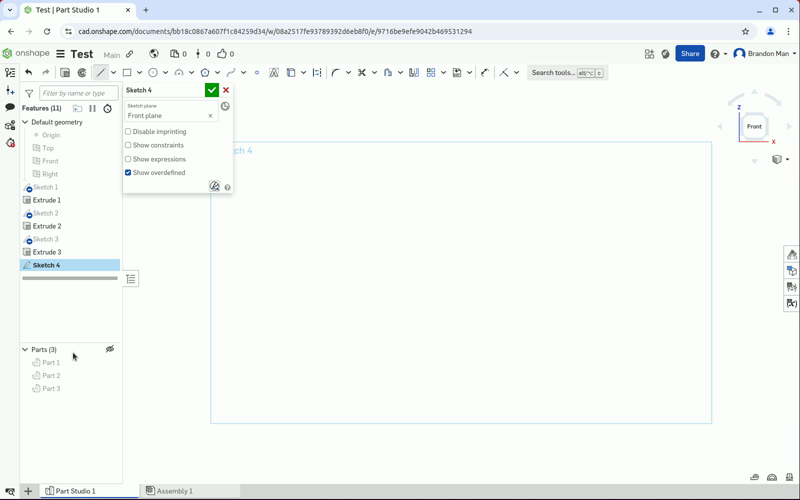
key_down(shift)
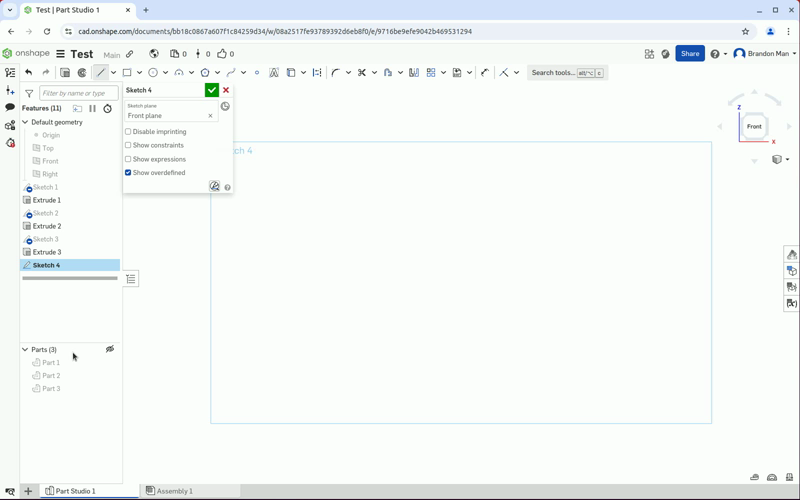
mouse_move(552, 395)
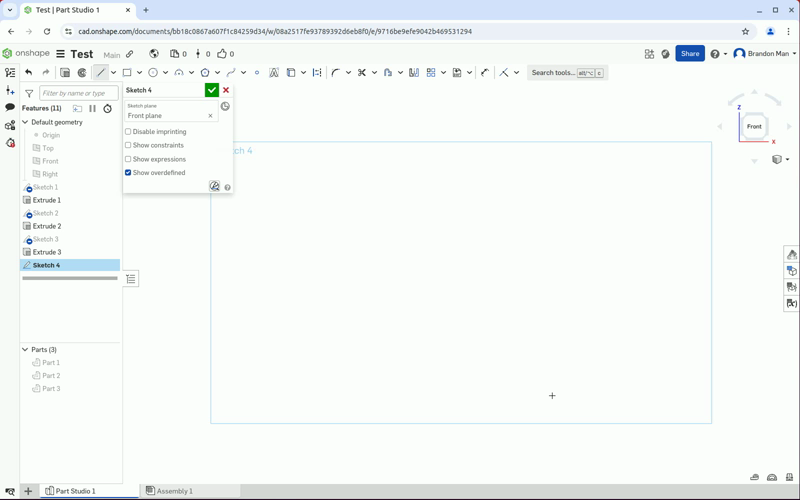
click(552, 395)
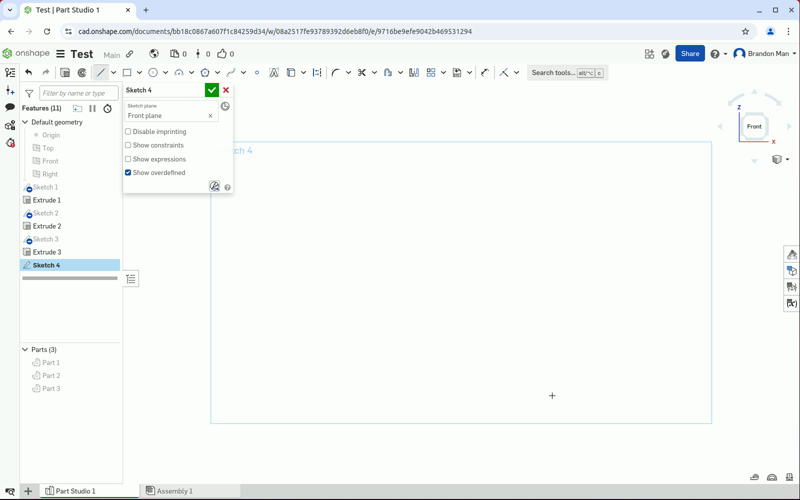
key_up(shift)
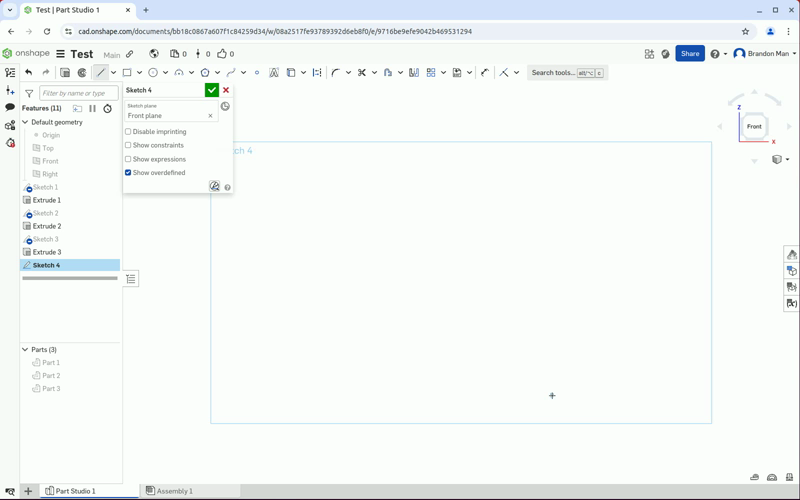
key_down(shift)
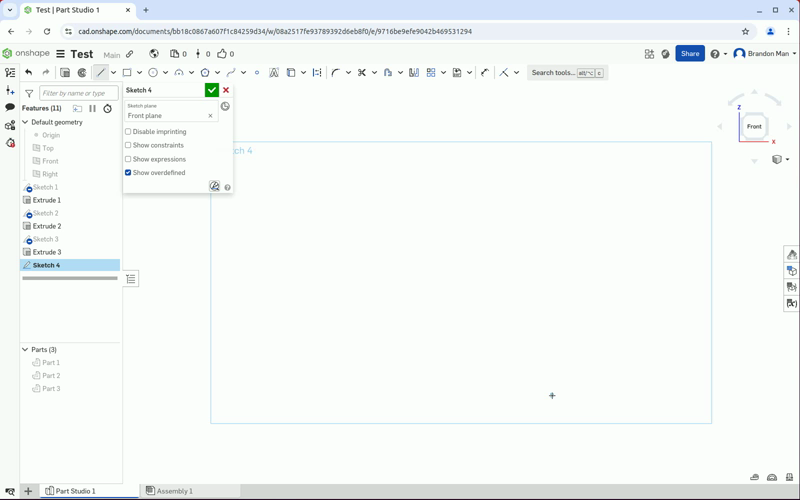
mouse_move(582, 395)
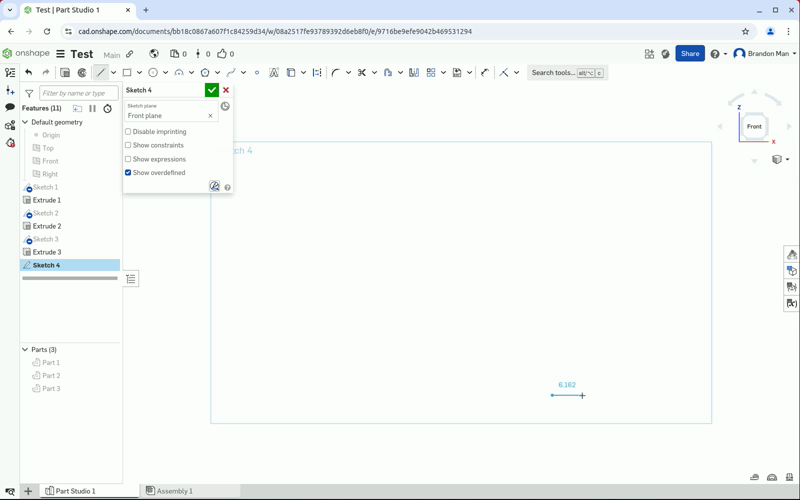
mouse_move(558, 389)
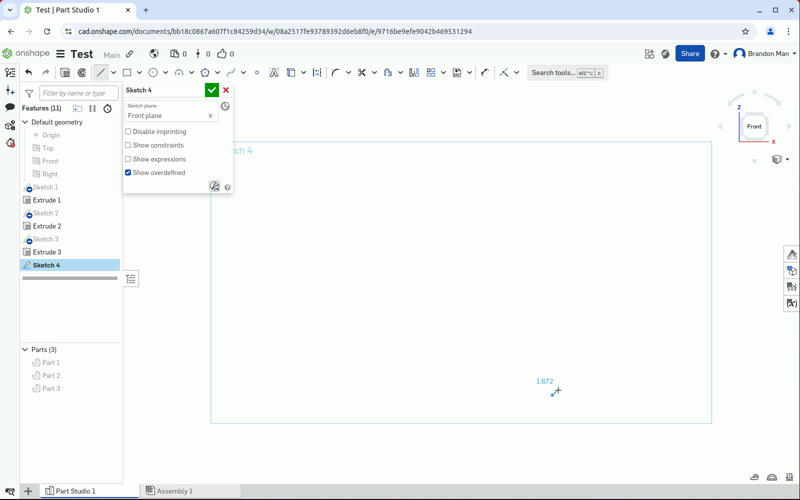
click(558, 389)
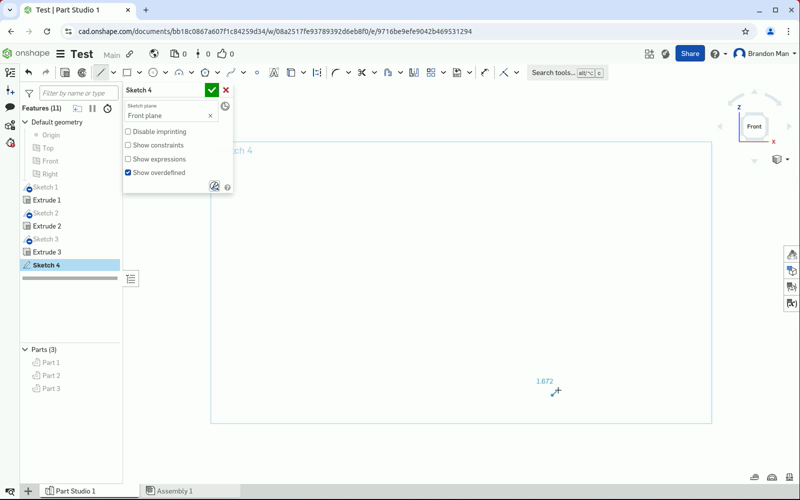
key_up(shift)
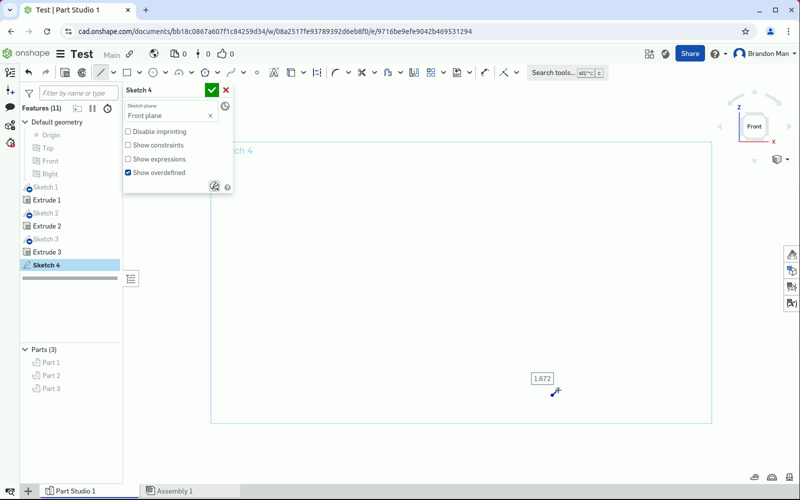
key_down(shift)
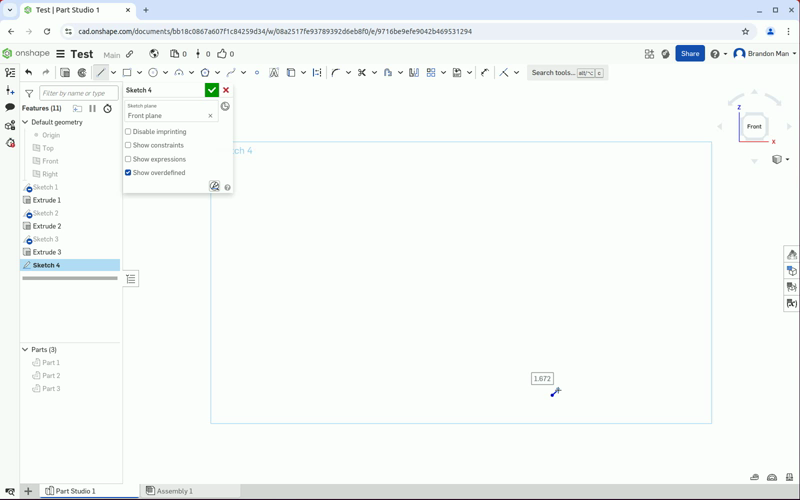
mouse_move(588, 389)
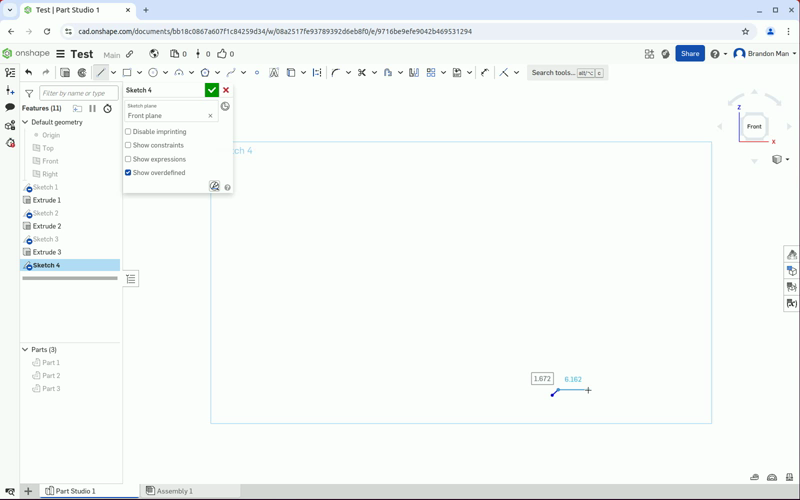
mouse_move(552, 389)
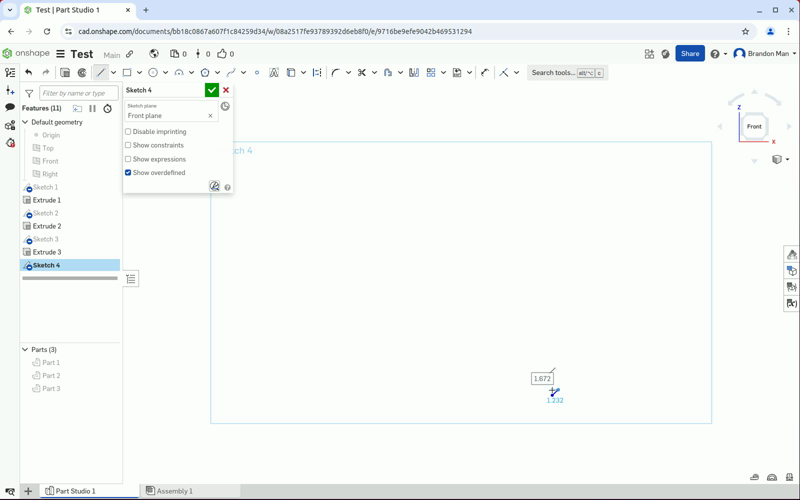
scroll(6)
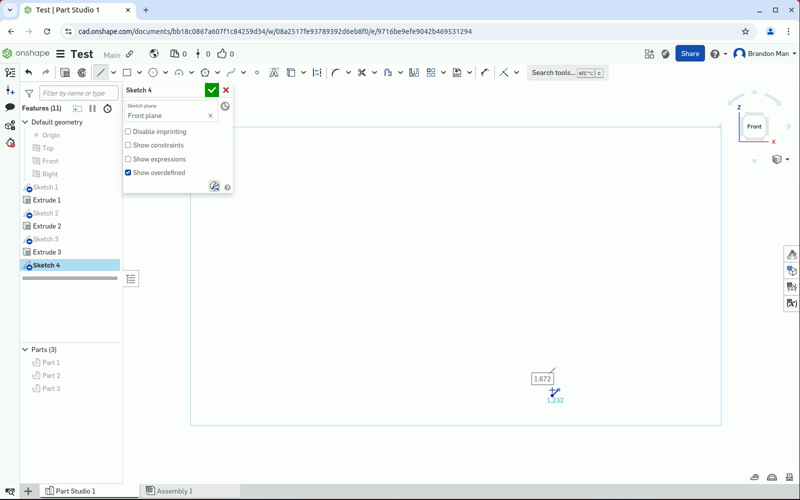
scroll(6)
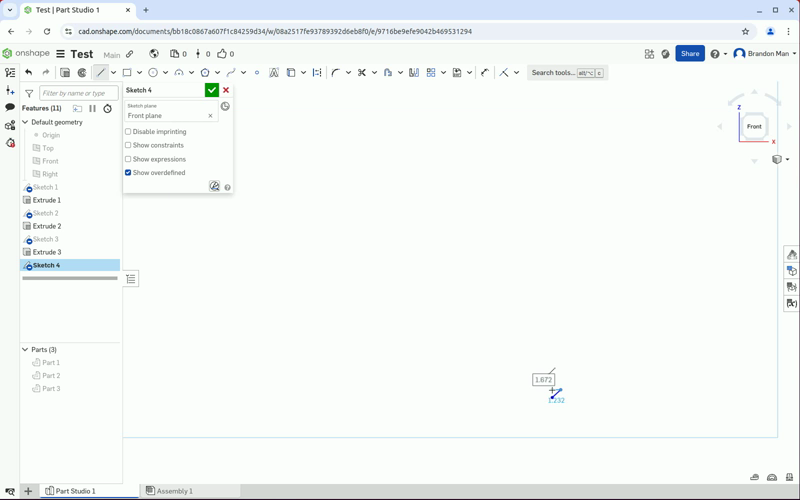
scroll(6)
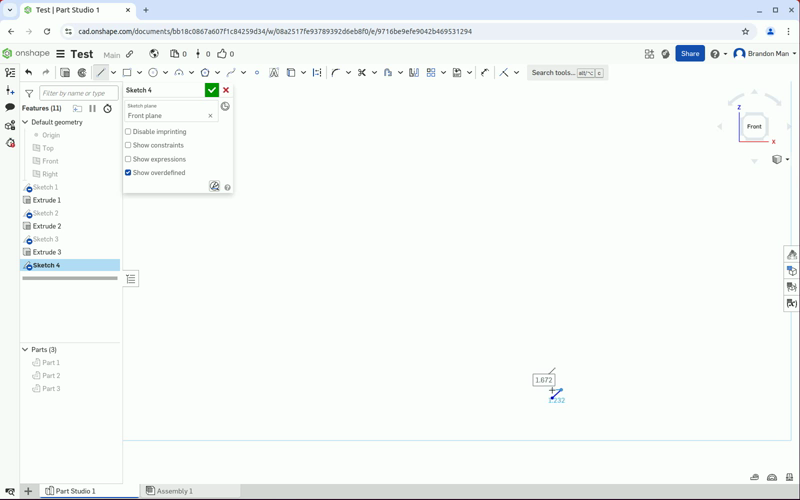
scroll(6)
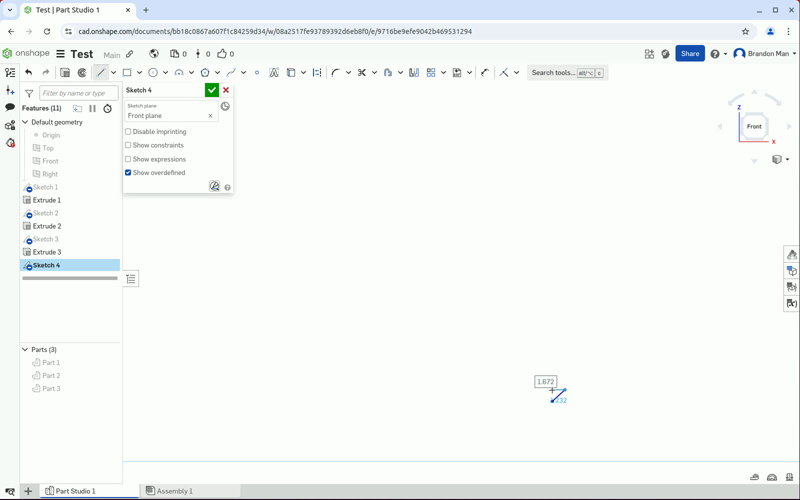
scroll(6)
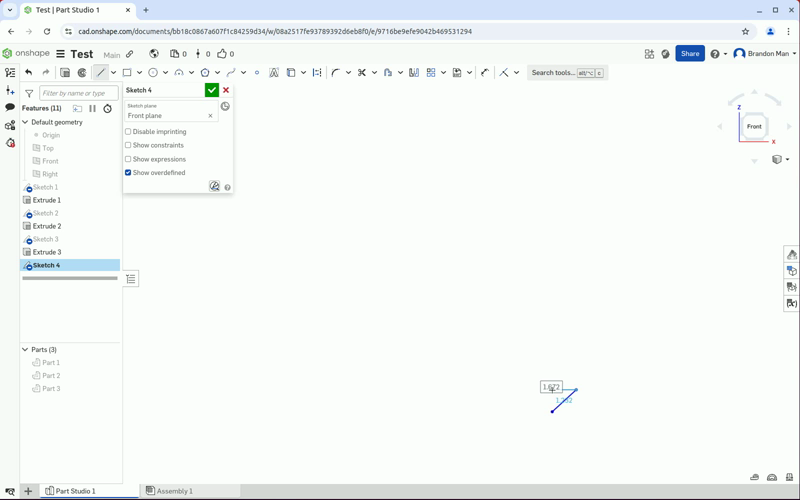
scroll(6)
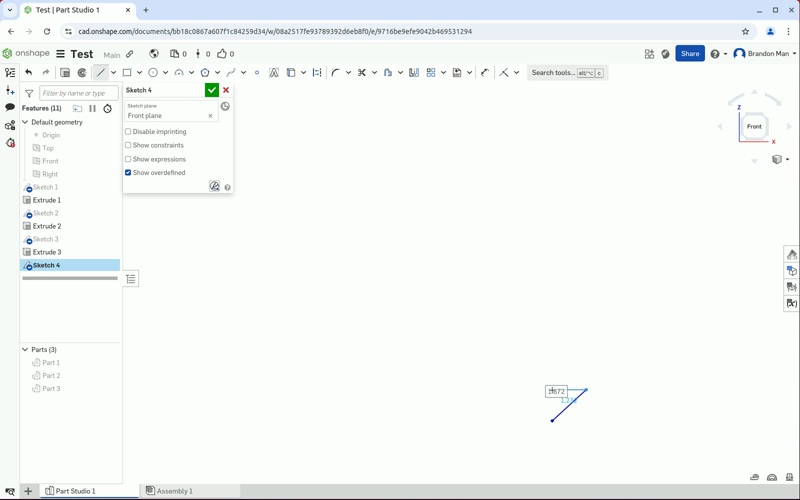
scroll(6)
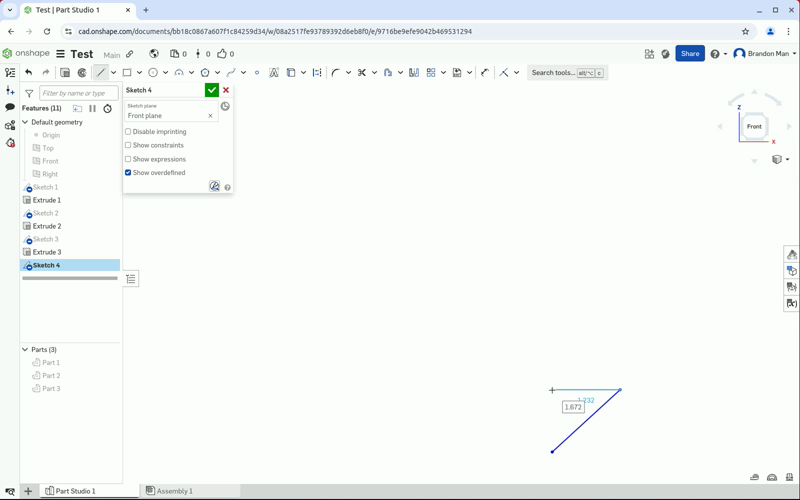
click(552, 389)
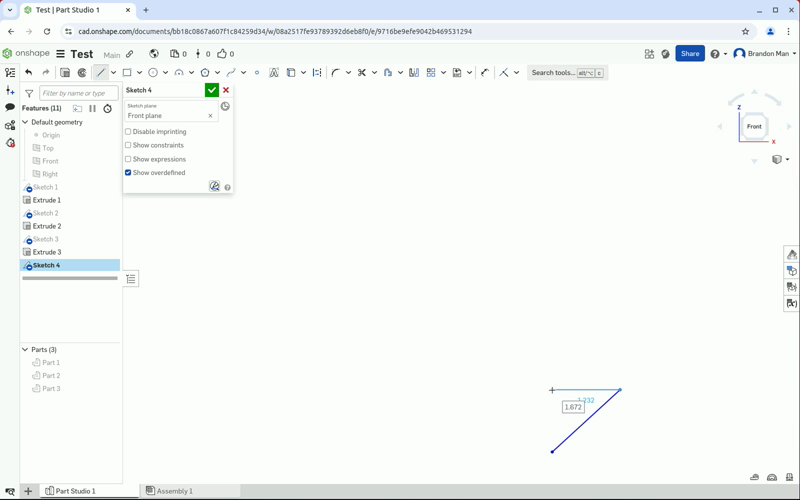
scroll(-6)
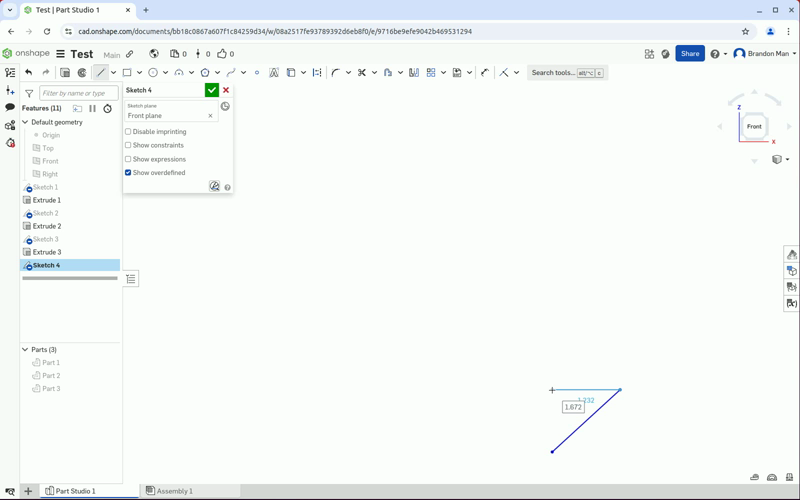
scroll(-6)
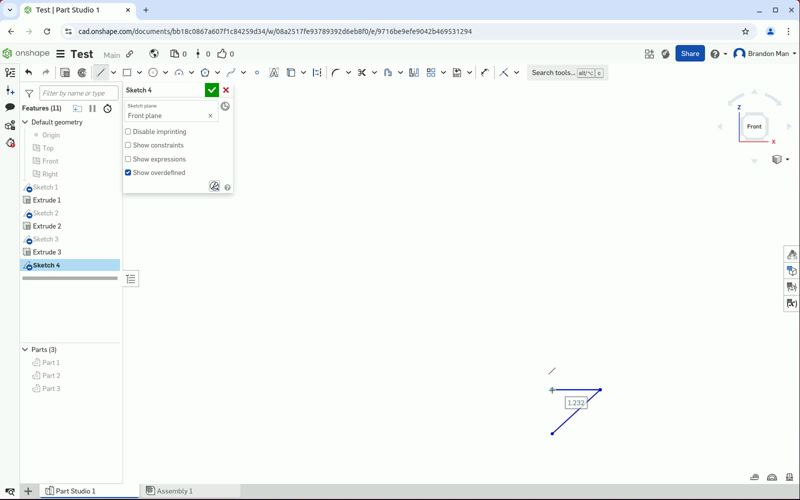
scroll(-6)
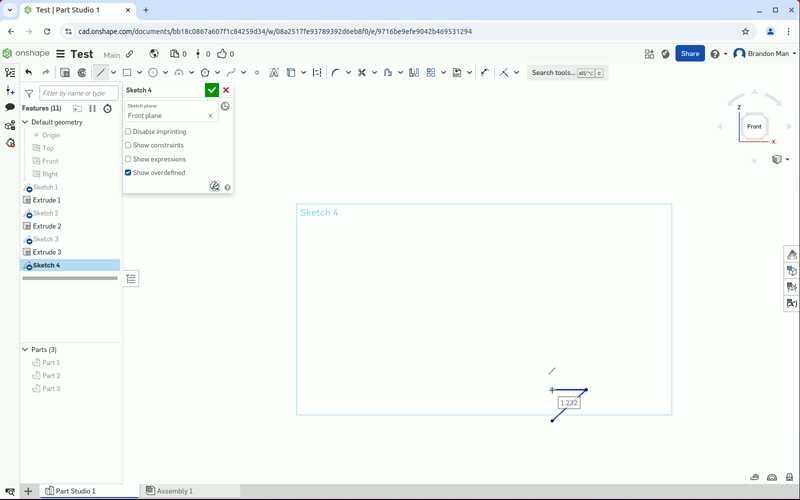
scroll(-6)
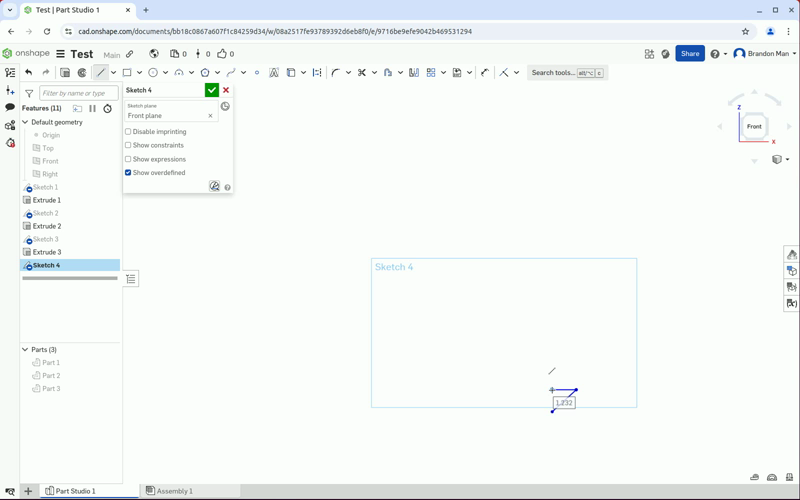
scroll(-6)
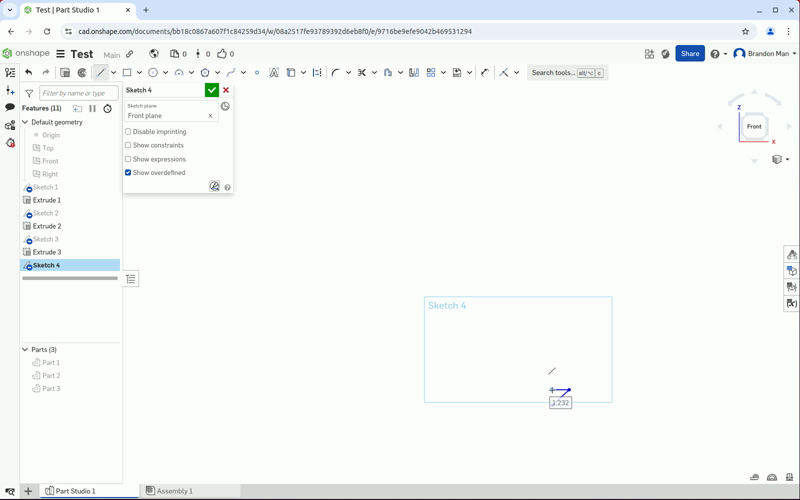
scroll(-6)
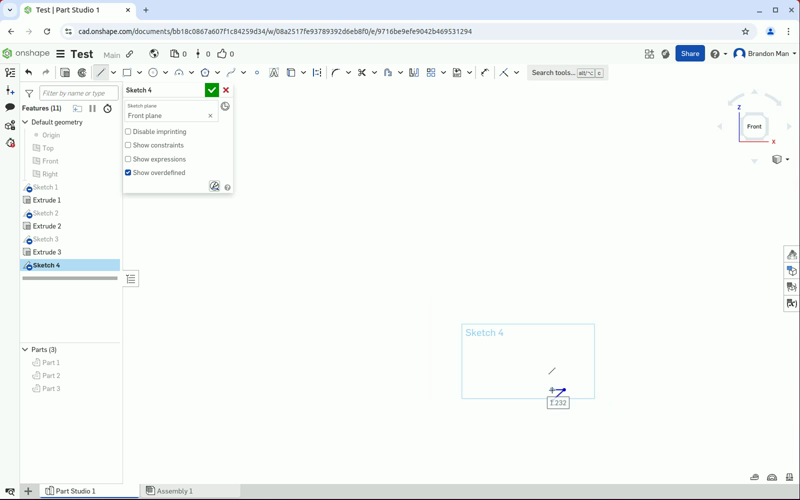
scroll(-6)
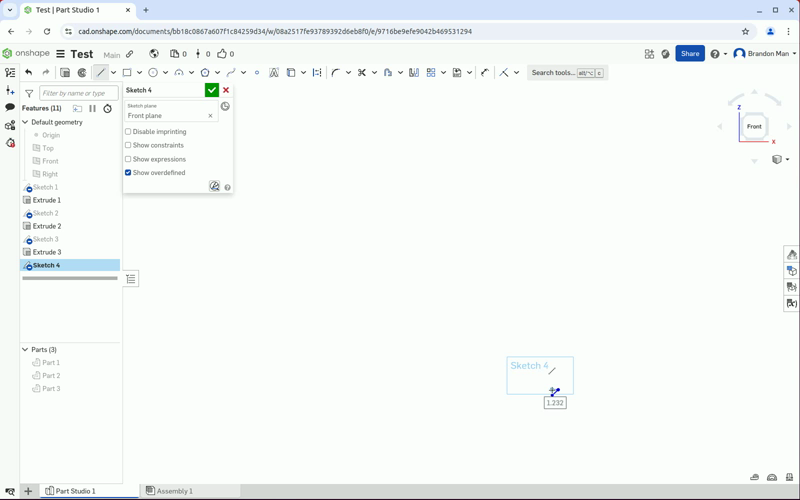
key_up(shift)
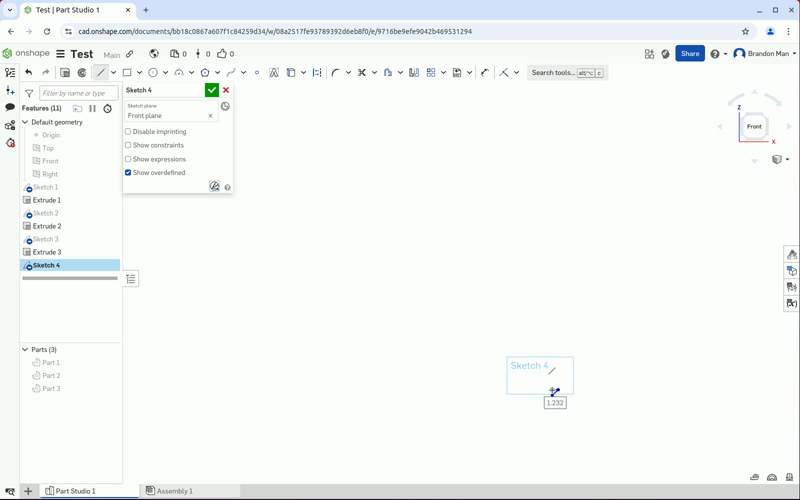
mouse_move(582, 389)
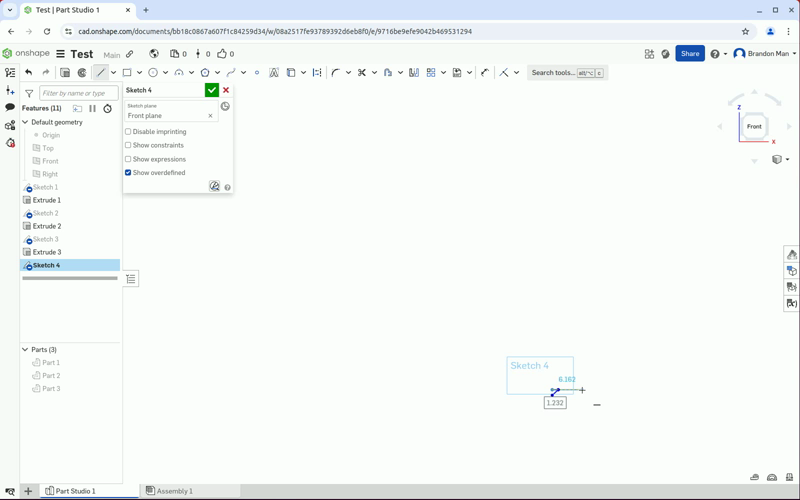
key_down(shift)
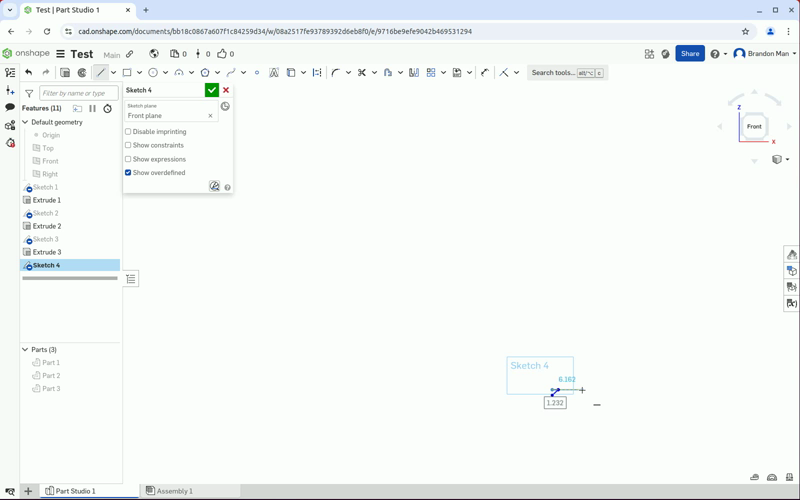
mouse_move(552, 395)
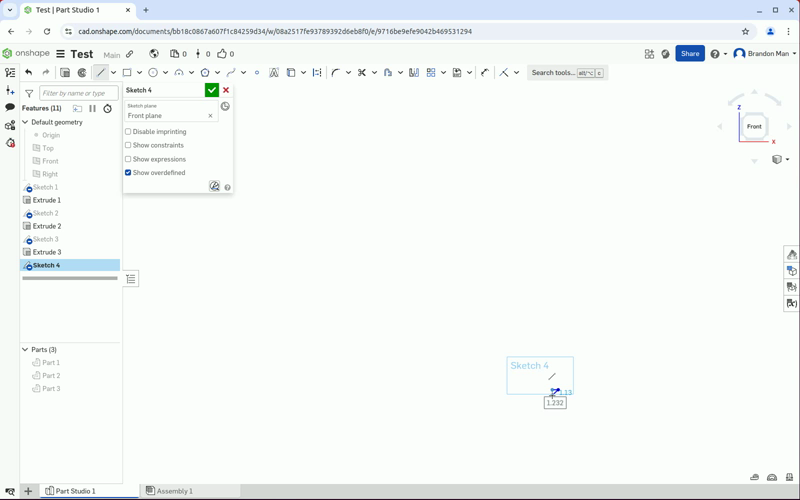
scroll(6)
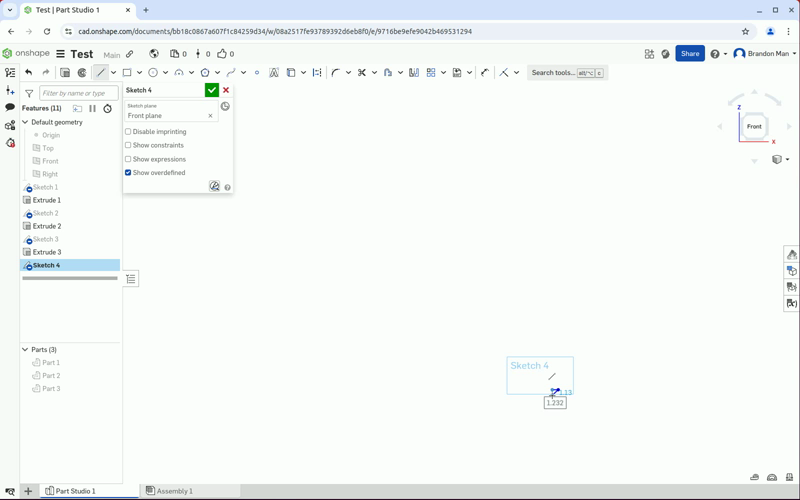
scroll(6)
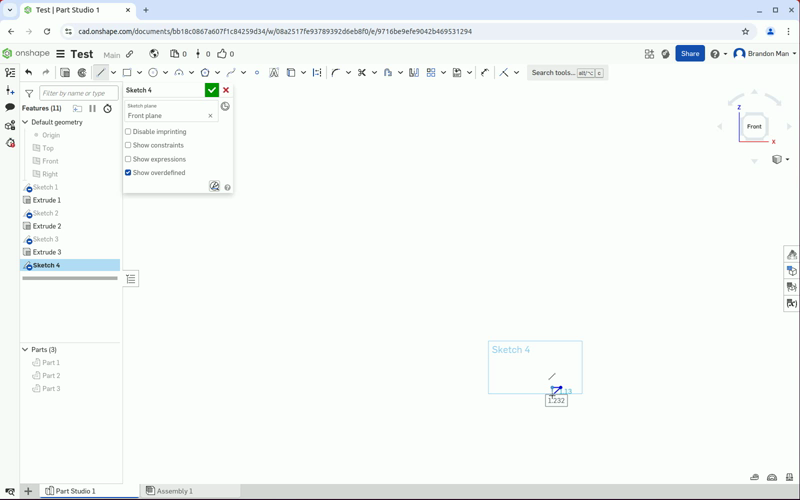
scroll(6)
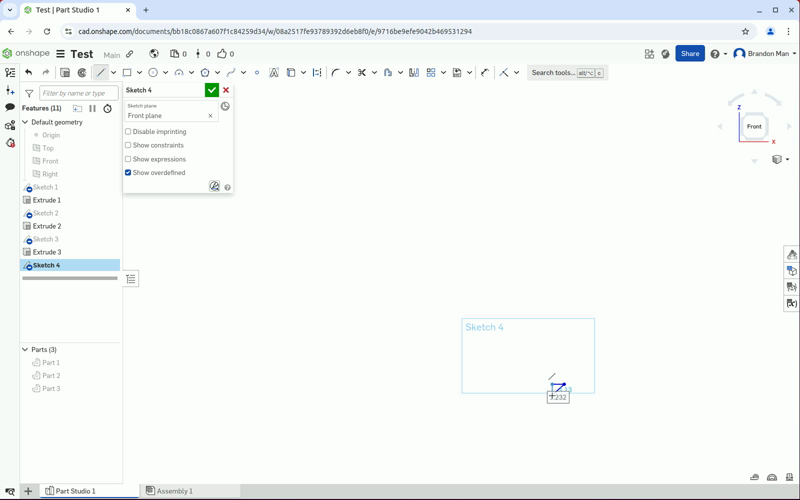
scroll(6)
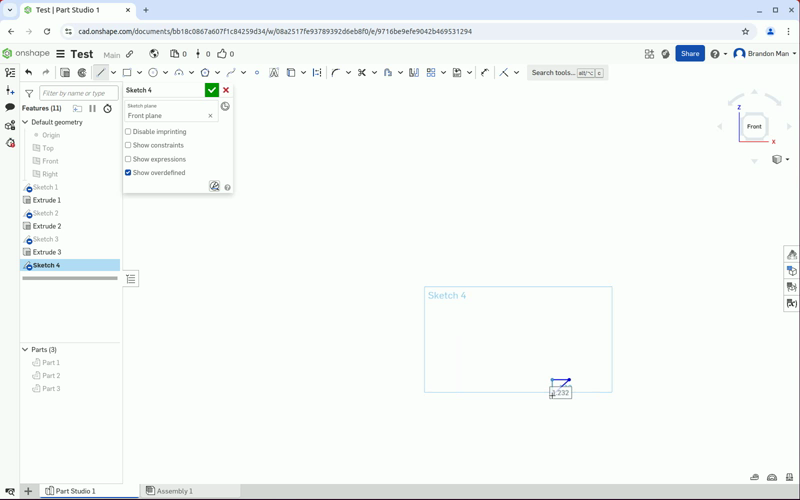
scroll(6)
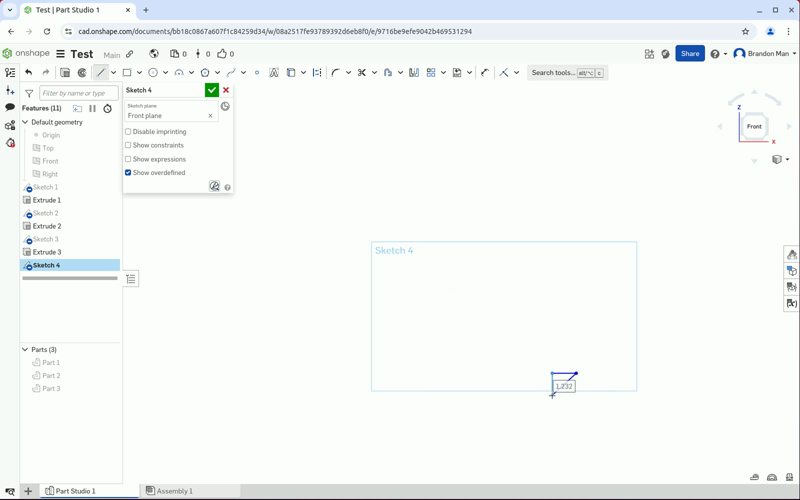
scroll(6)
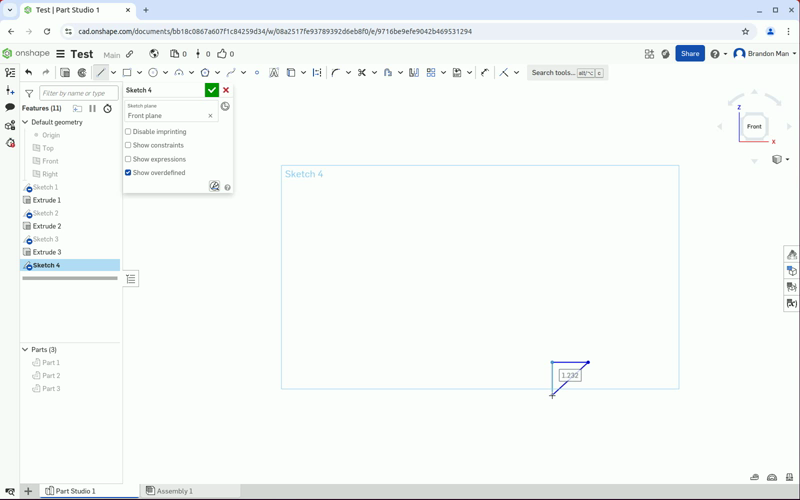
scroll(6)
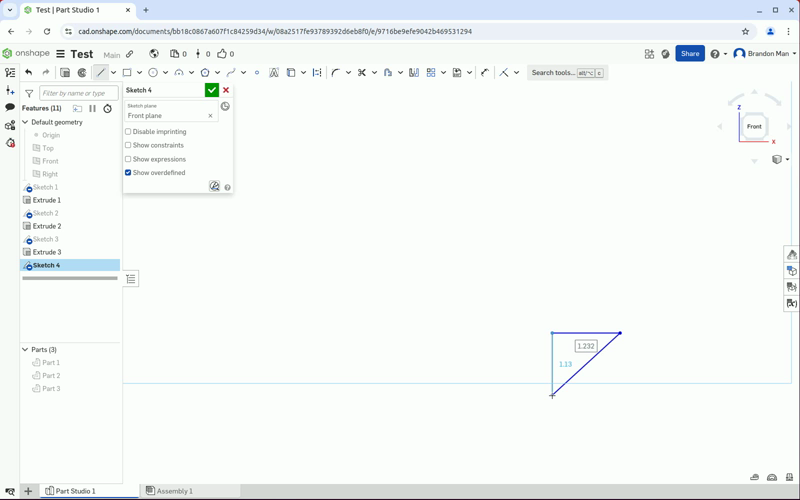
key_up(shift)
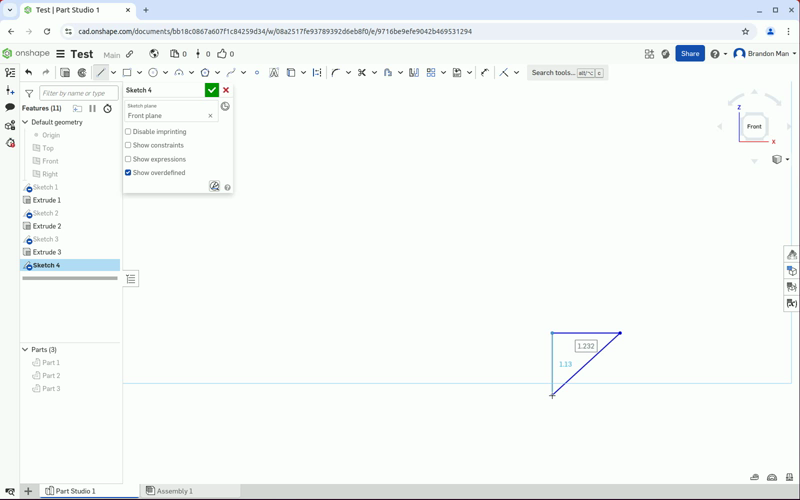
click(552, 395)
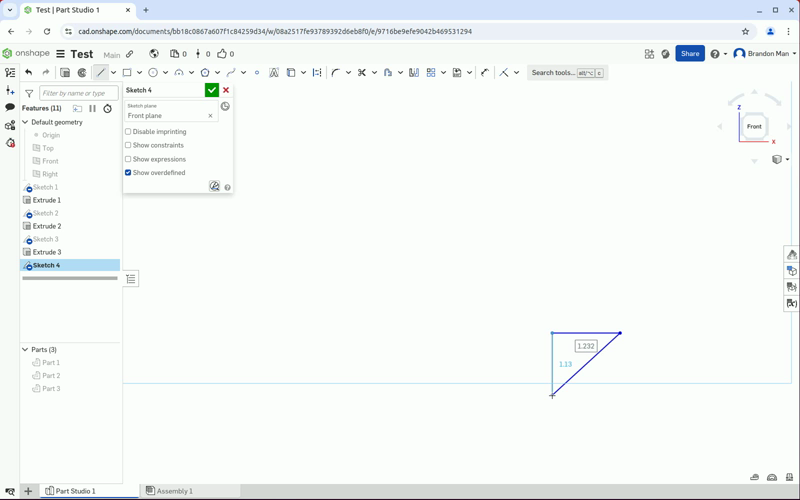
scroll(-6)
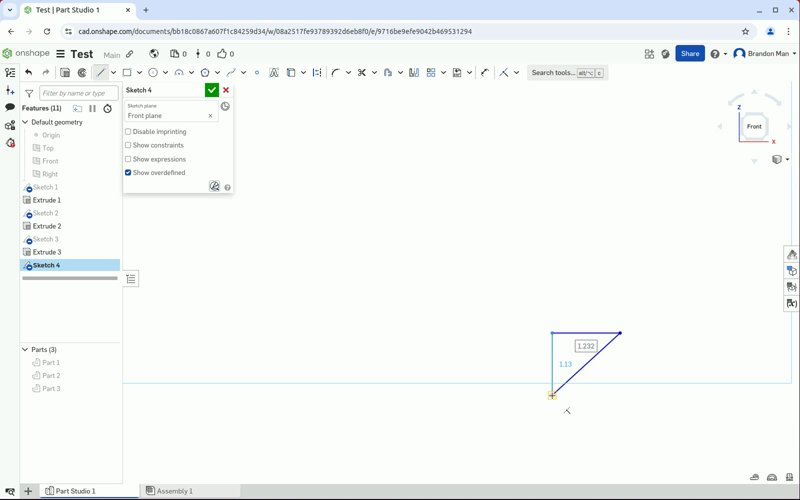
scroll(-6)
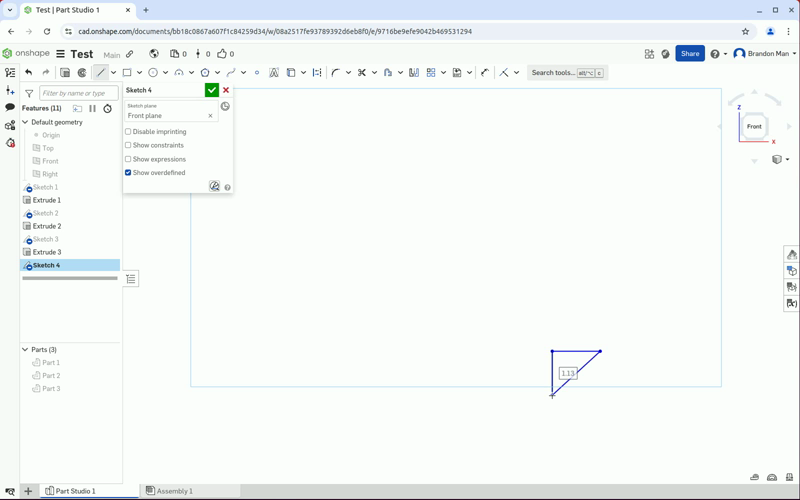
scroll(-6)
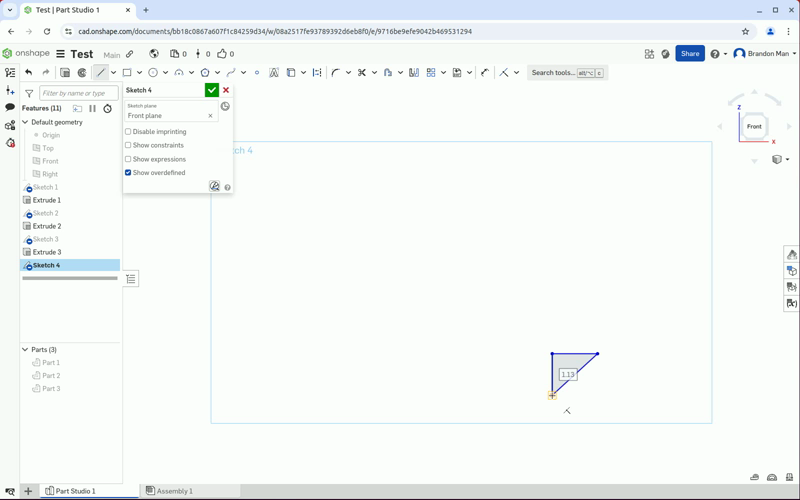
scroll(-6)
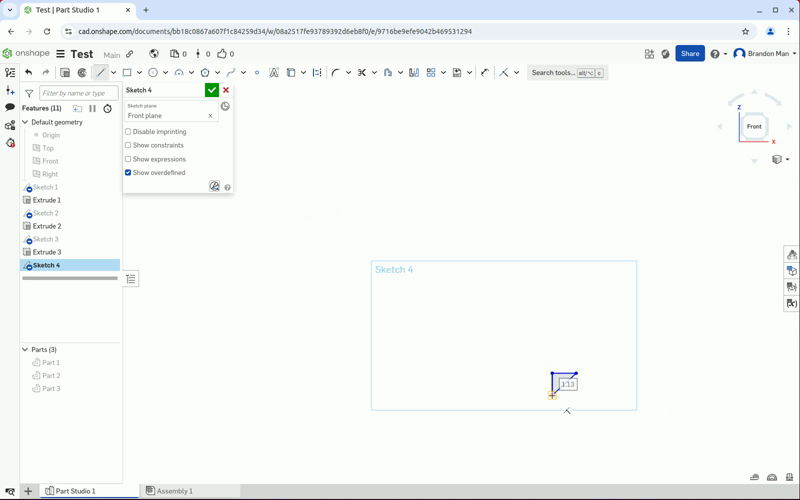
scroll(-6)
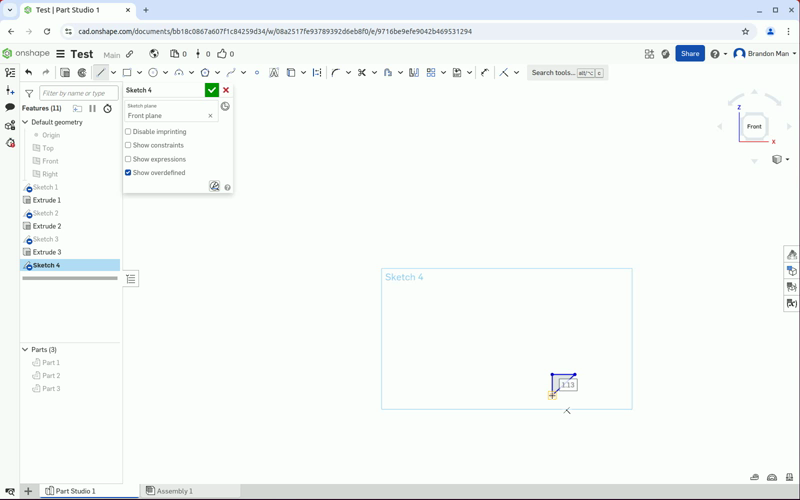
scroll(-6)
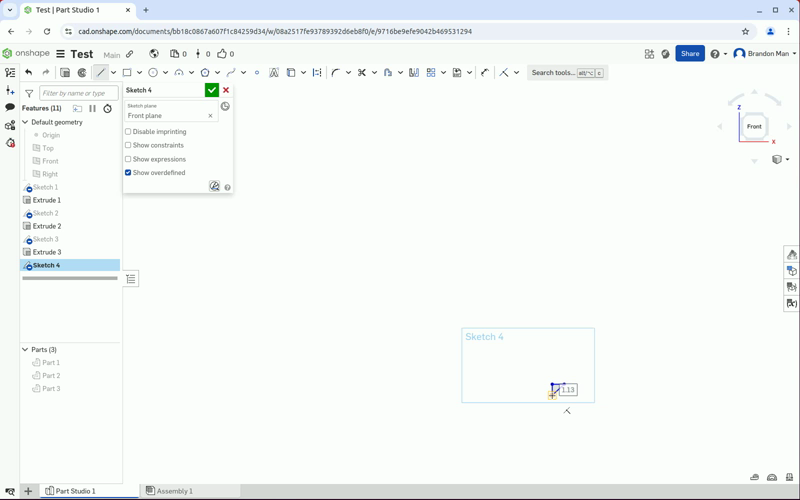
scroll(-6)
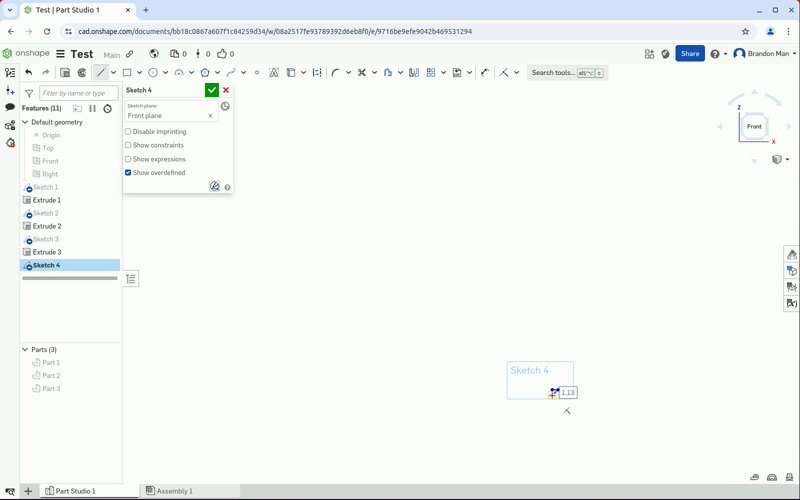
key(esc)
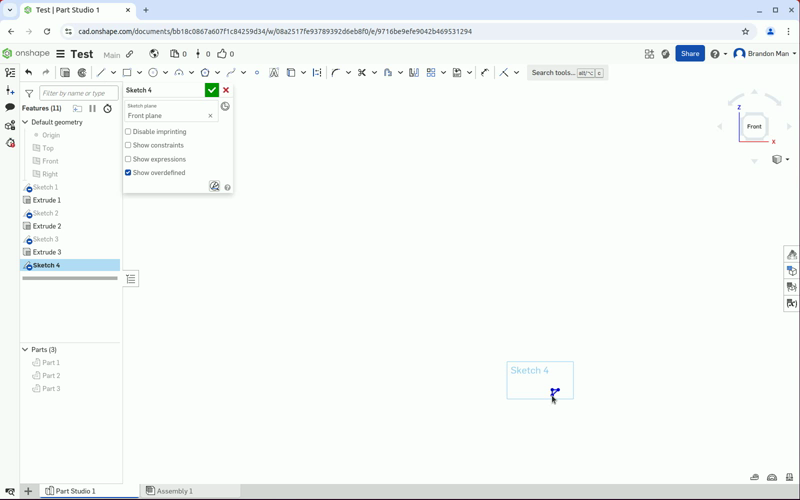
mouse_move(552, 394)
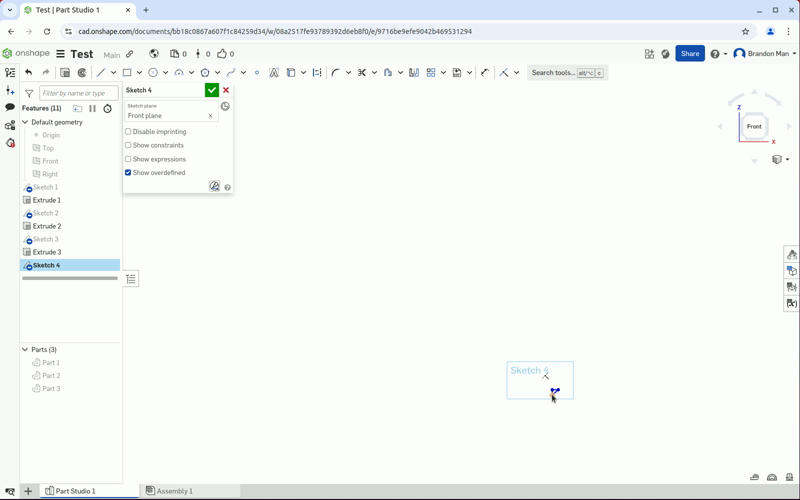
scroll(6)
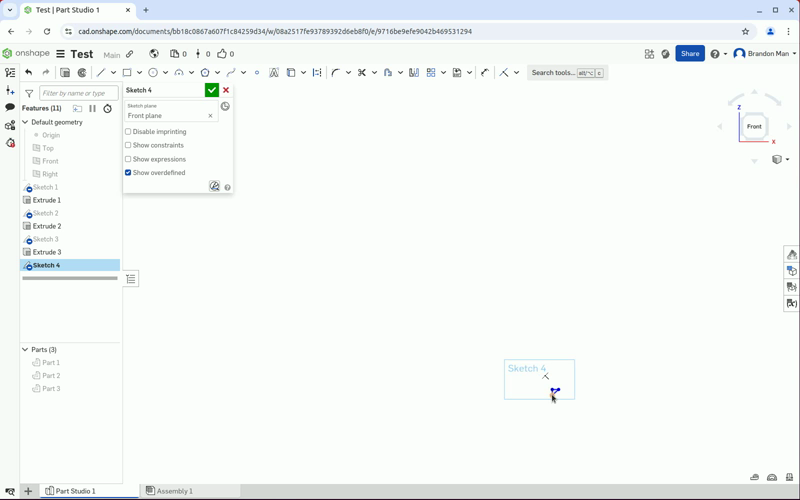
scroll(6)
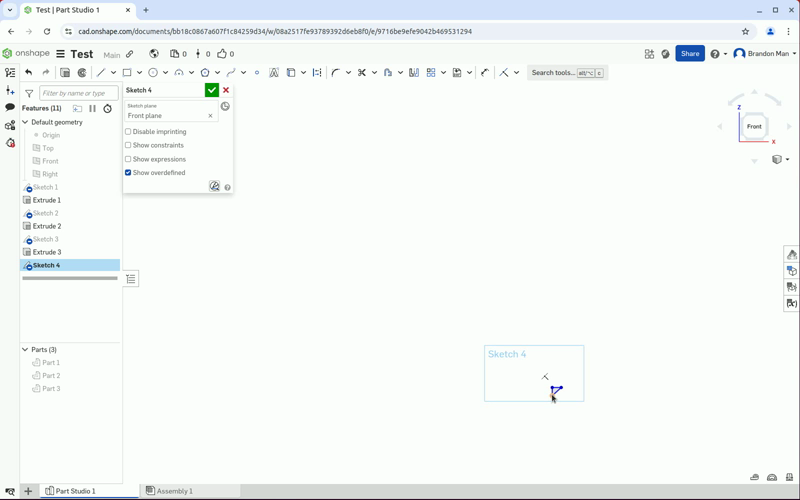
scroll(6)
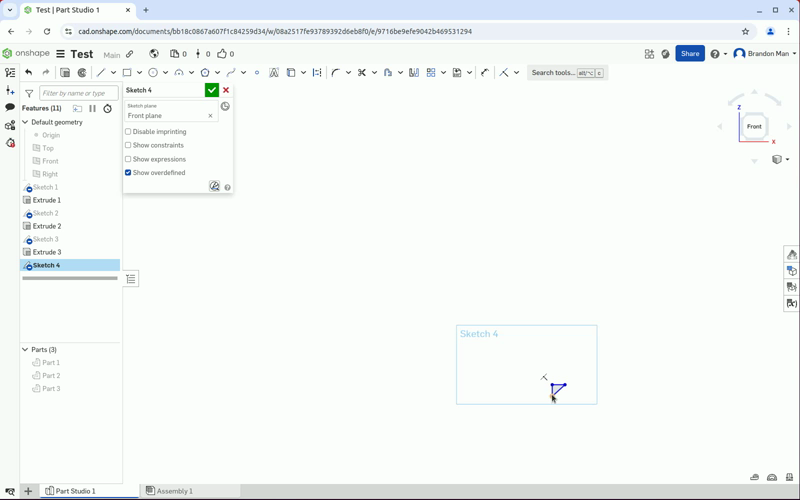
scroll(6)
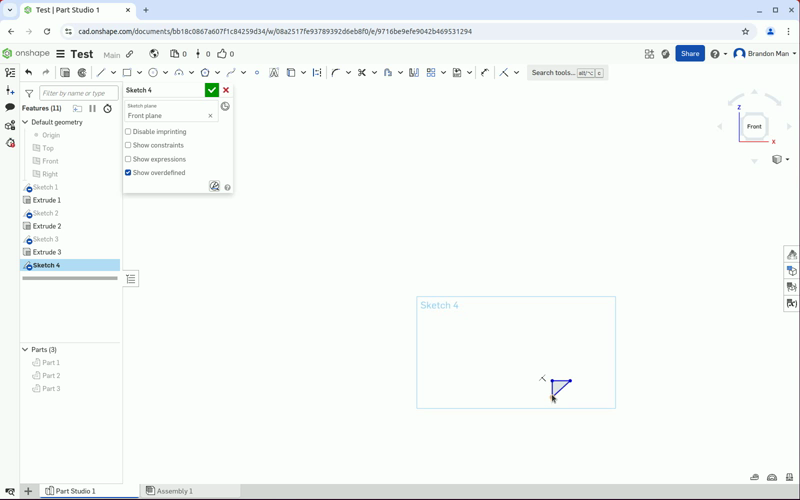
scroll(6)
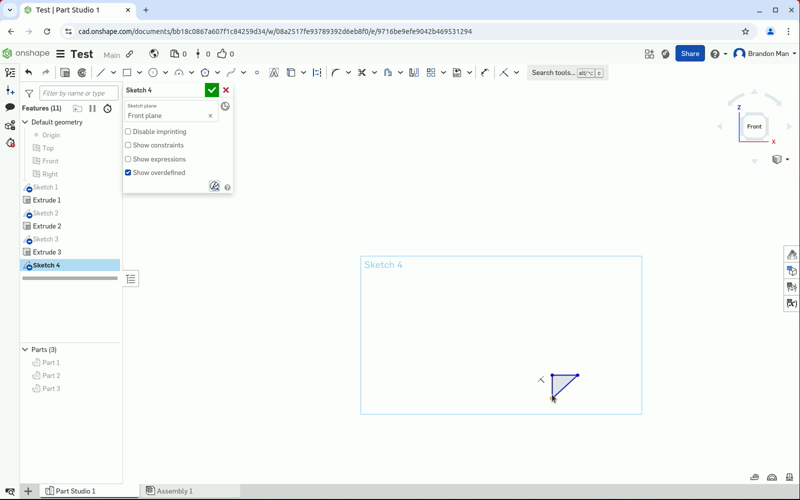
scroll(6)
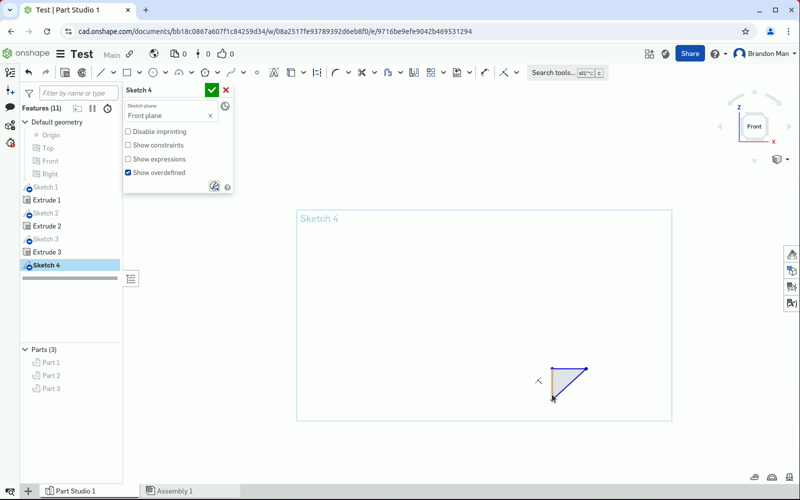
scroll(6)
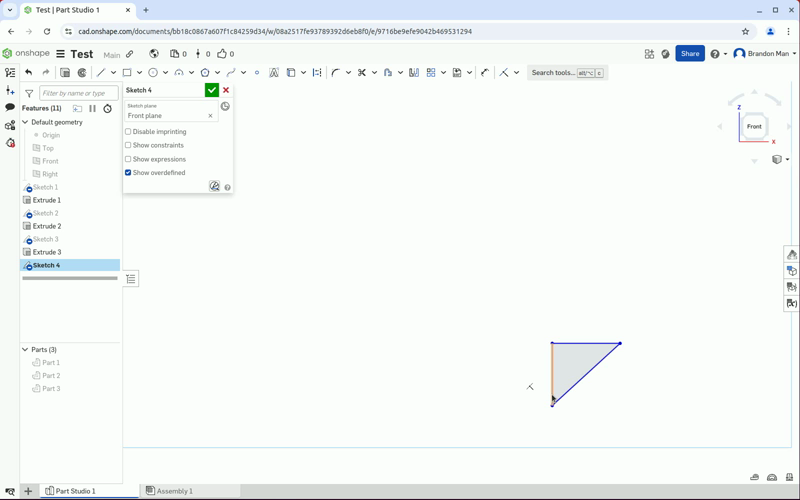
click(552, 394)
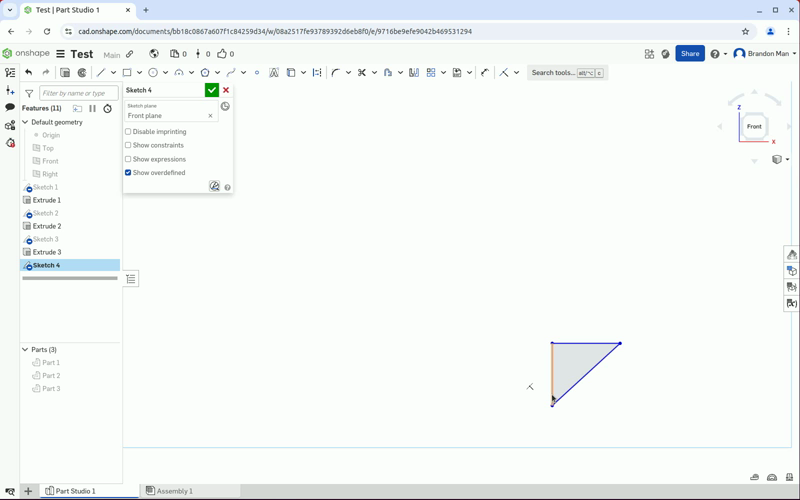
scroll(-6)
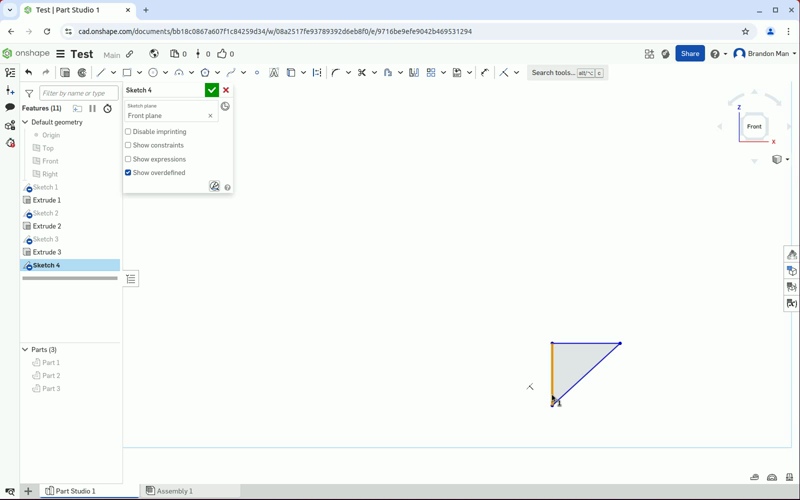
scroll(-6)
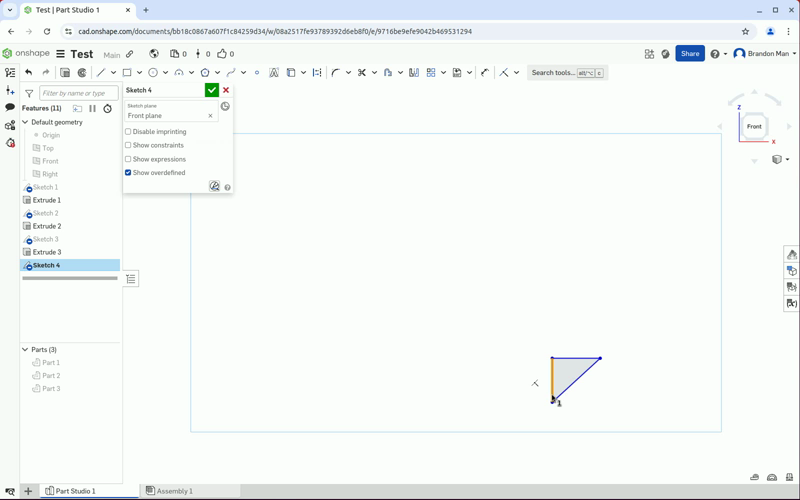
scroll(-6)
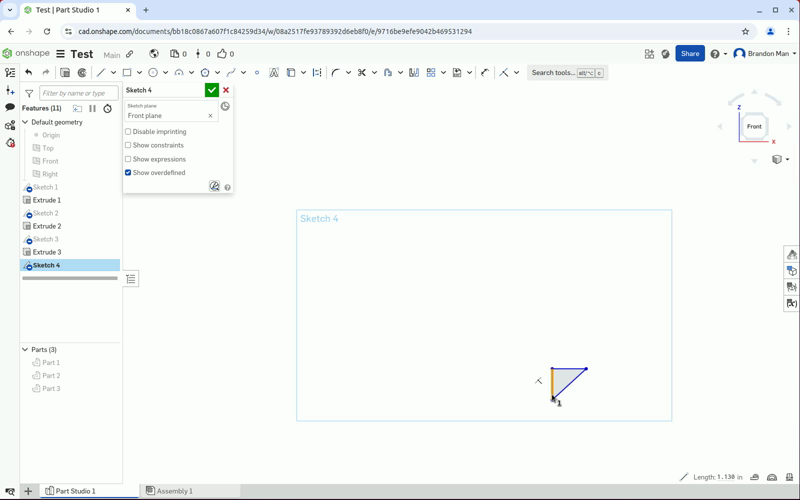
scroll(-6)
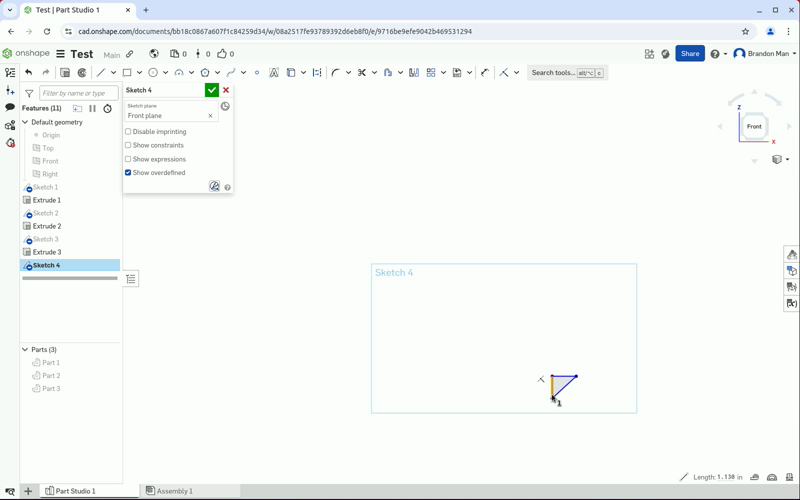
scroll(-6)
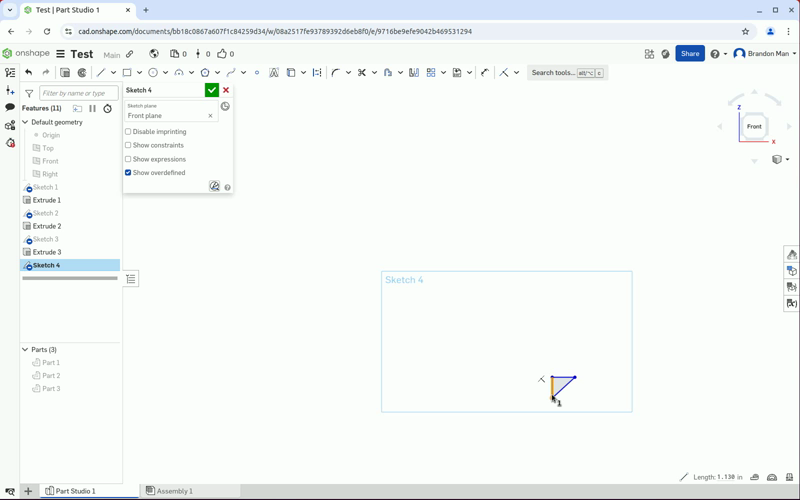
scroll(-6)
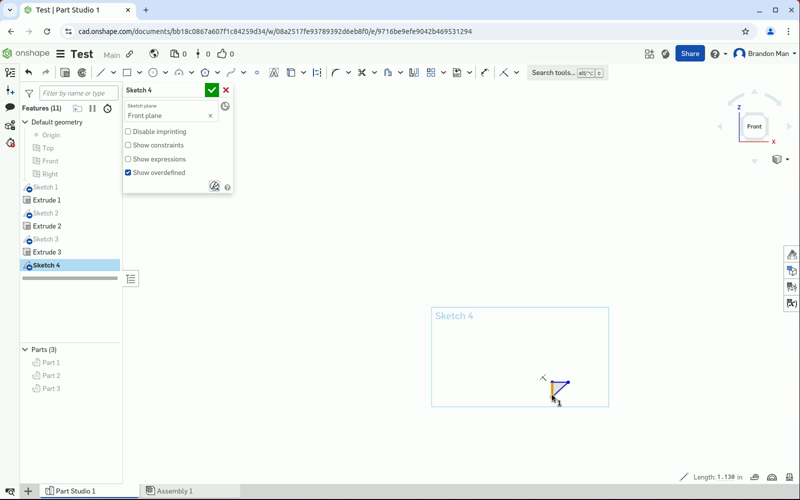
scroll(-6)
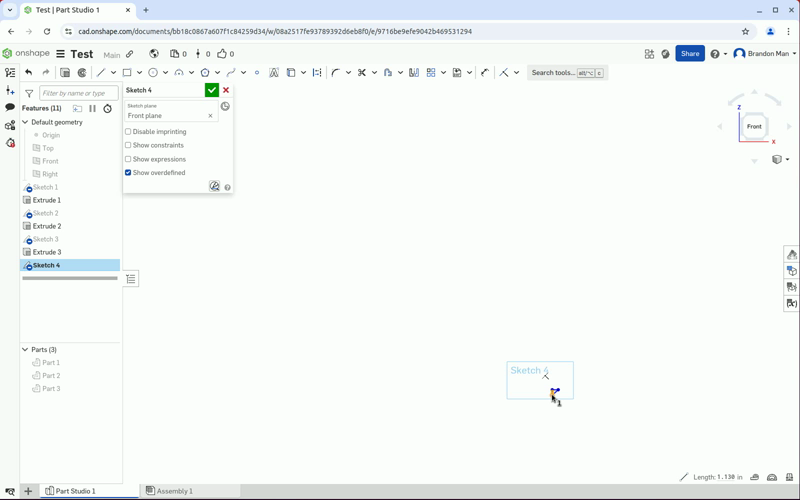
mouse_move(73, 352)
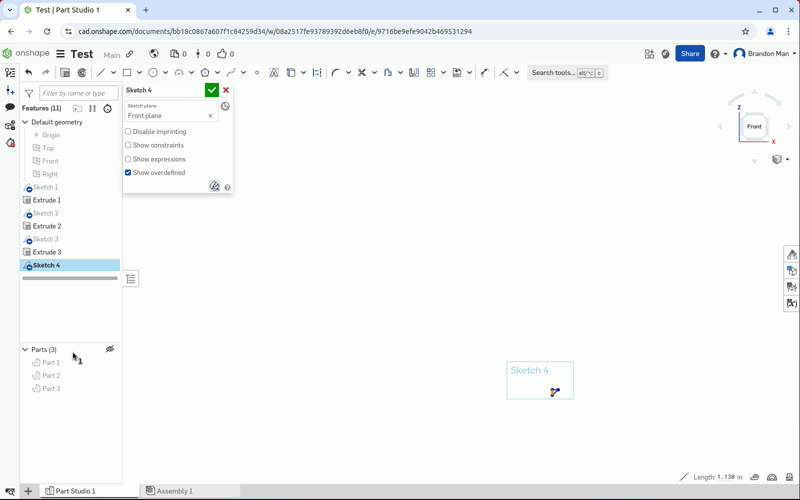
key(shift+y)
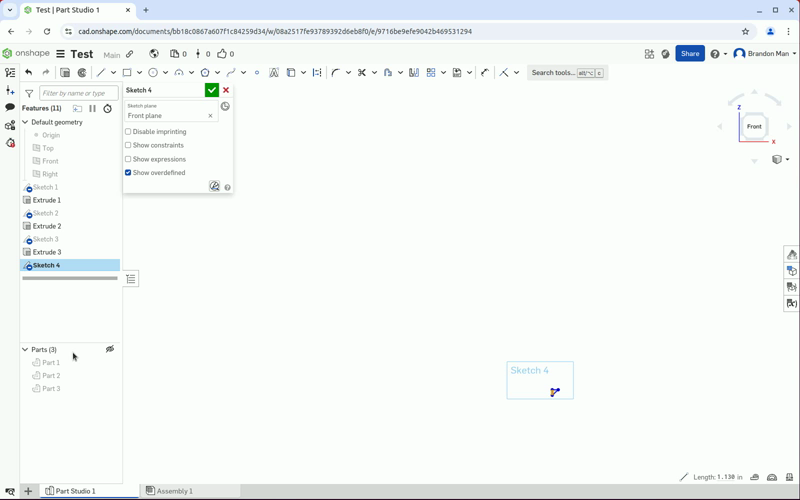
key(shift+e)
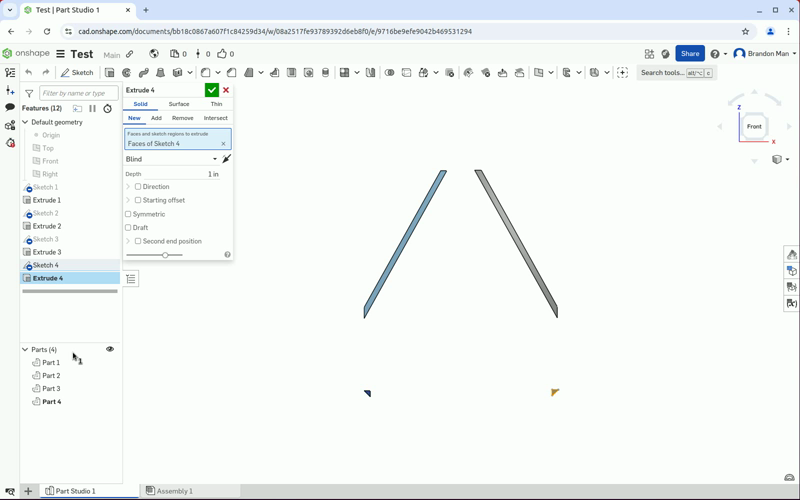
mouse_move(143, 106)
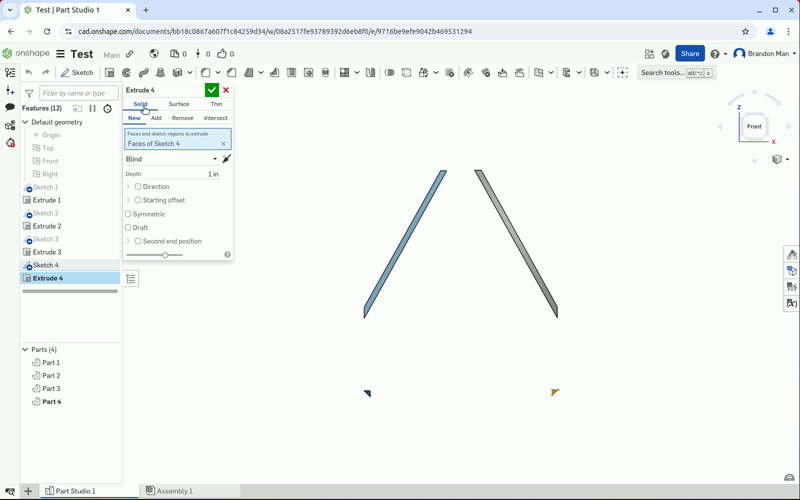
click(143, 106)
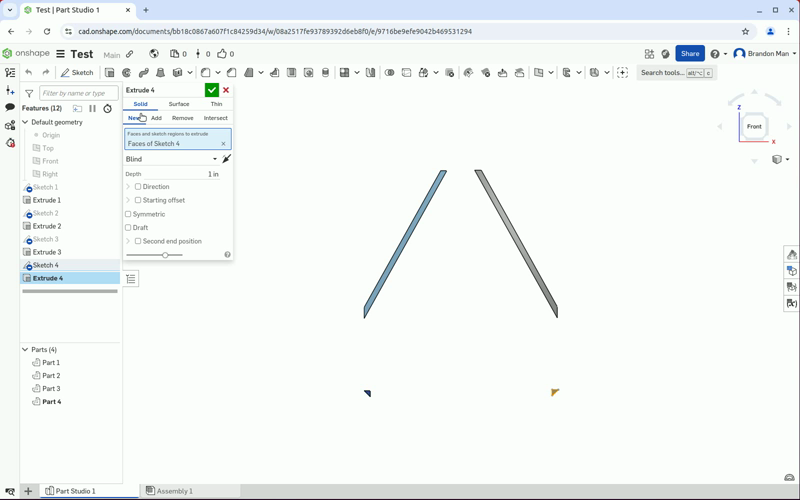
mouse_move(137, 120)
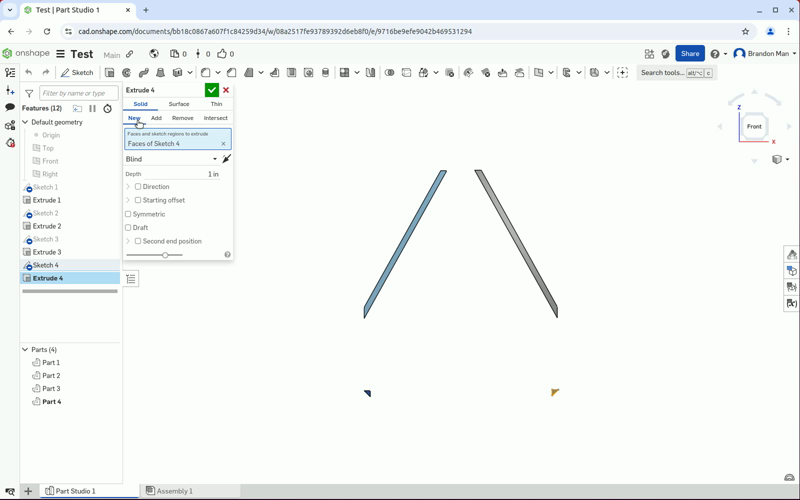
click(137, 120)
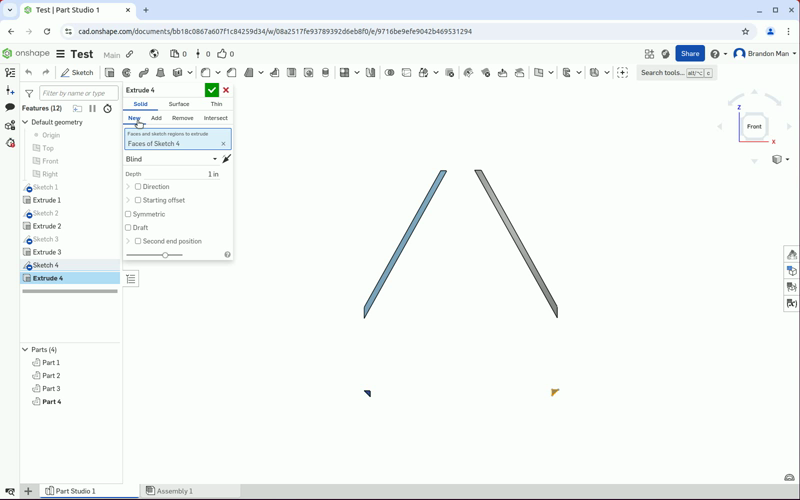
key(tab, 4)
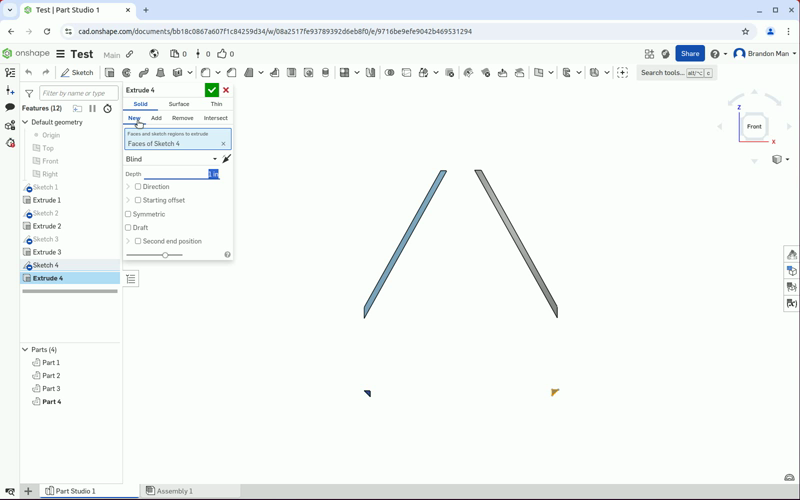
text(5.055)
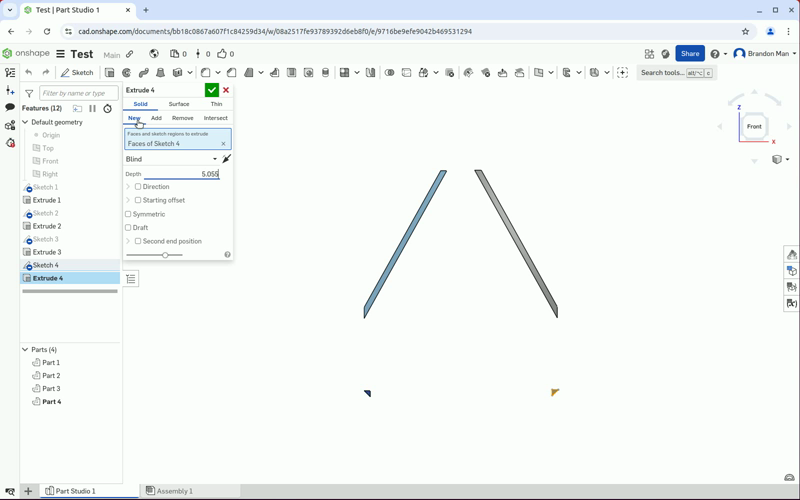
key(enter)
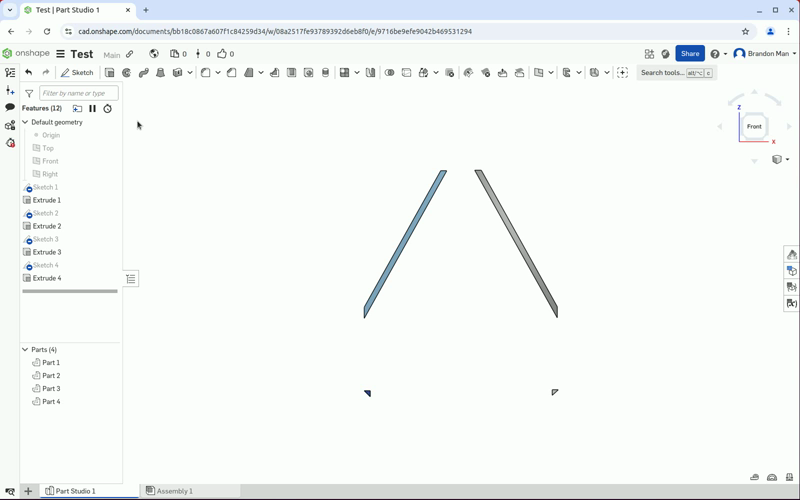
key(shift+h)
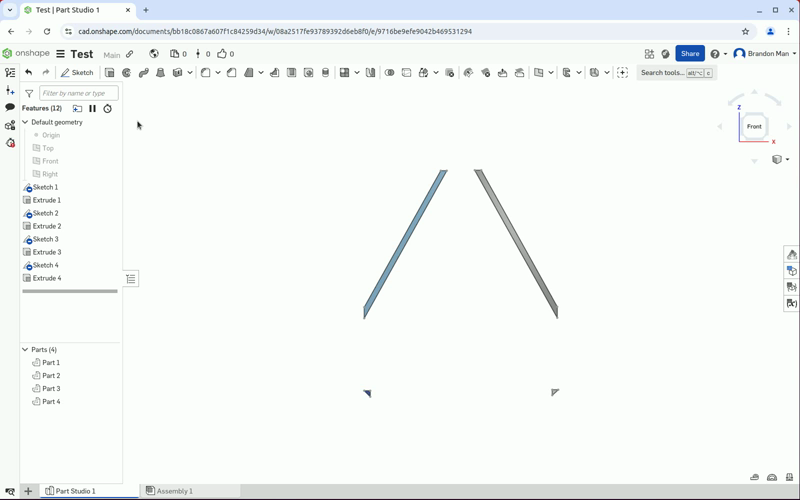
key(shift+h)
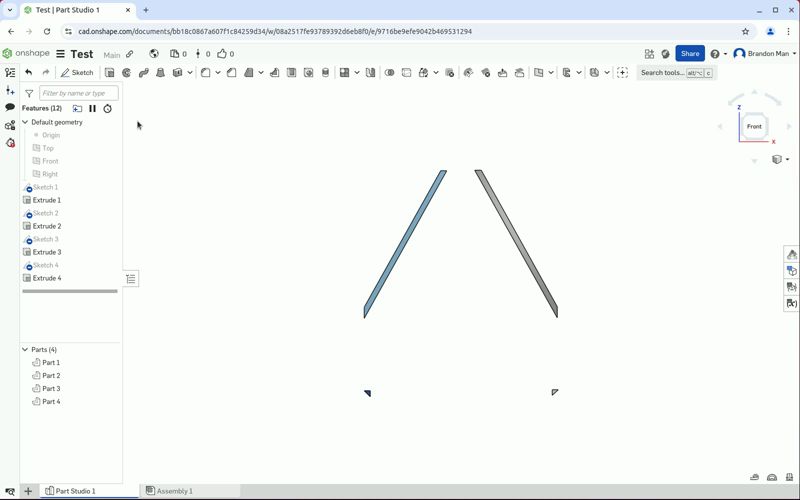
mouse_move(73, 189)
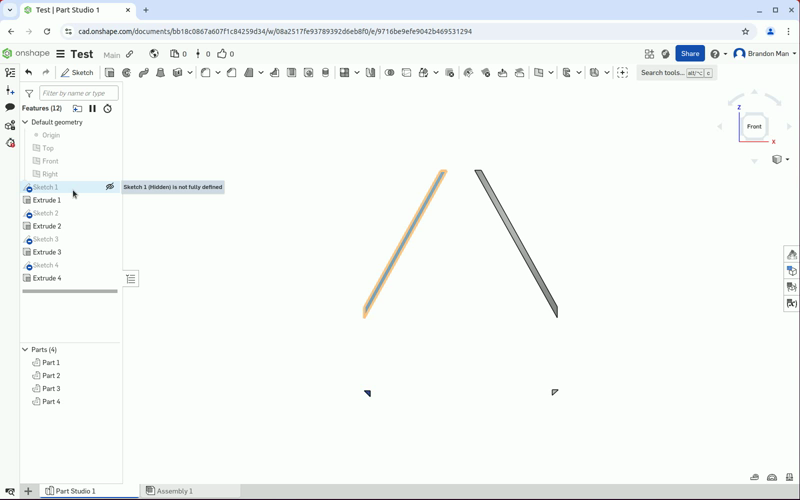
click(73, 189)
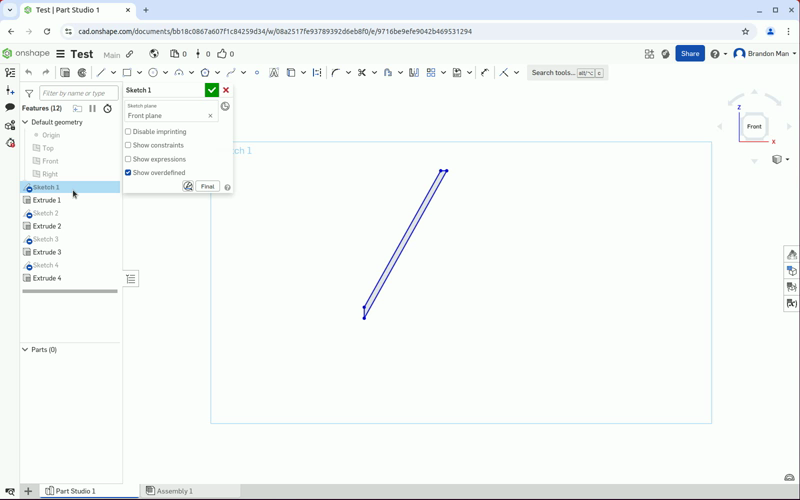
mouse_move(229, 92)
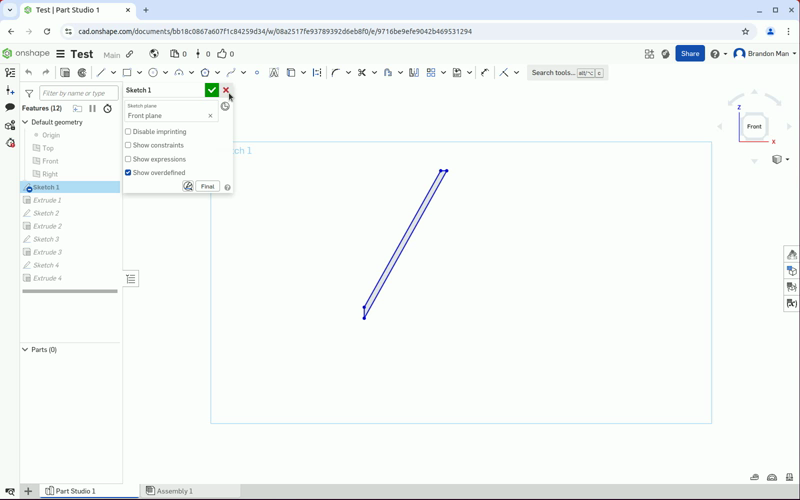
click(229, 92)
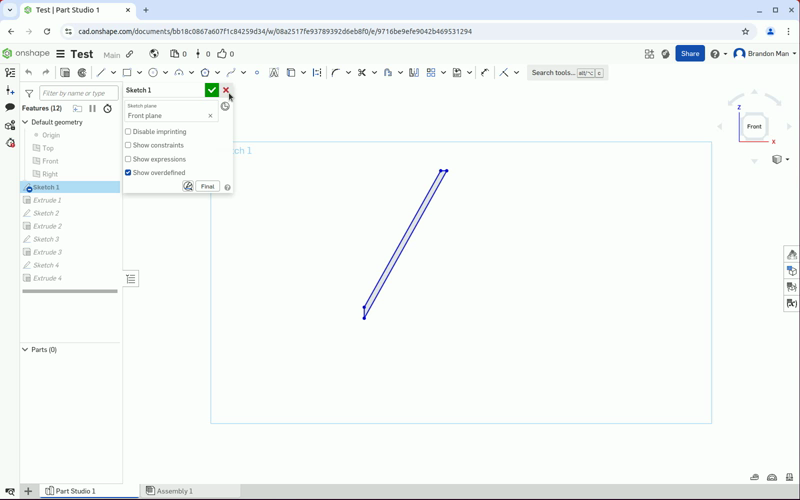
key(shift+s)
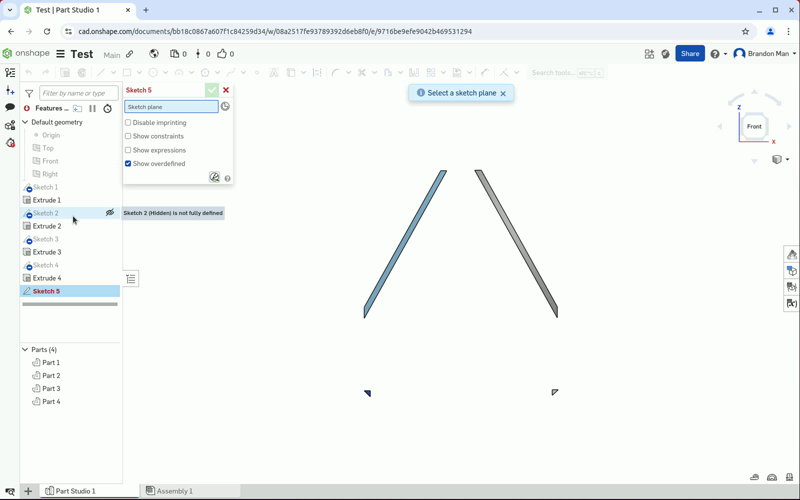
scroll(3)
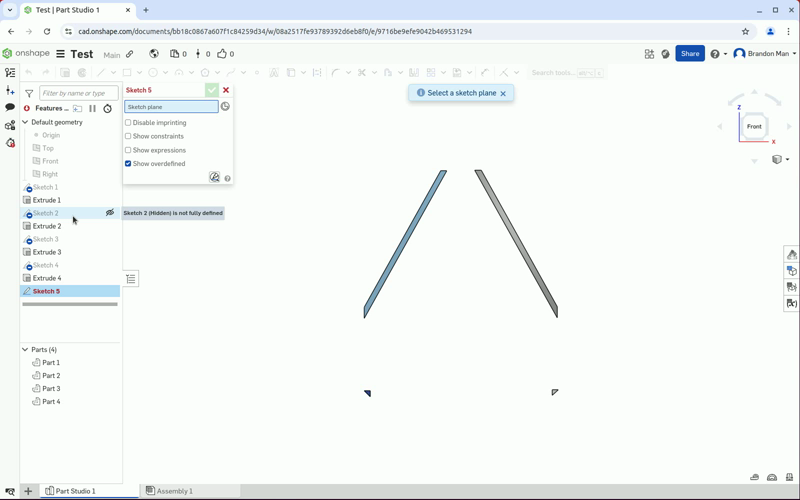
mouse_move(73, 163)
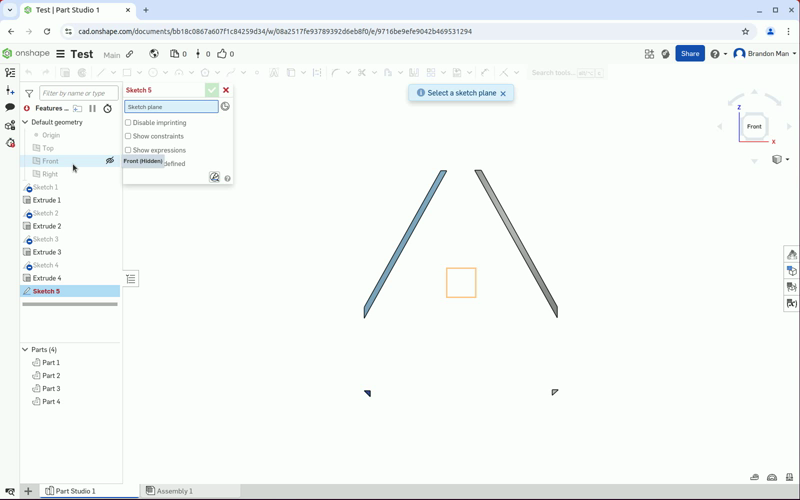
click(73, 163)
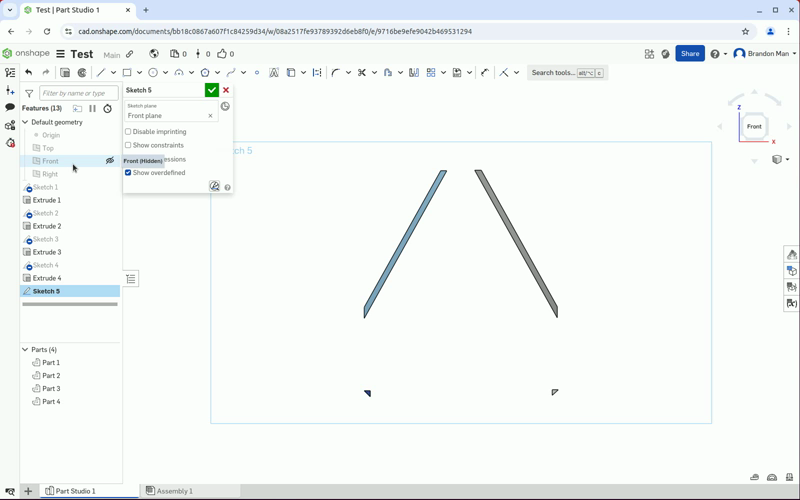
mouse_move(73, 352)
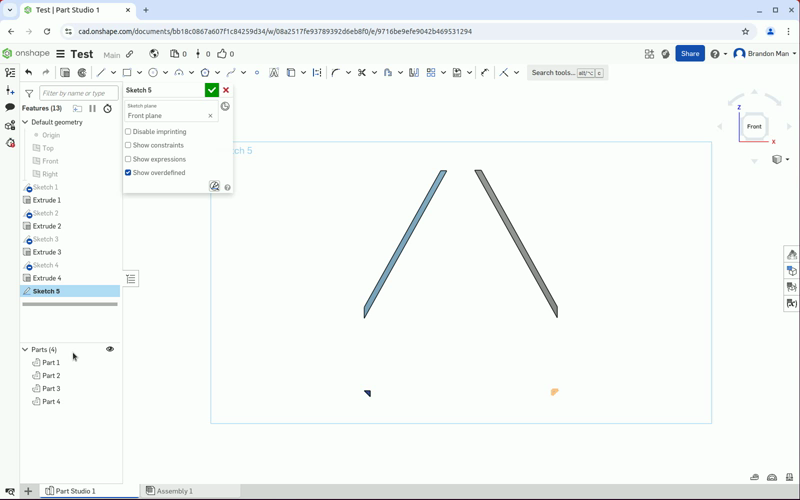
key(y)
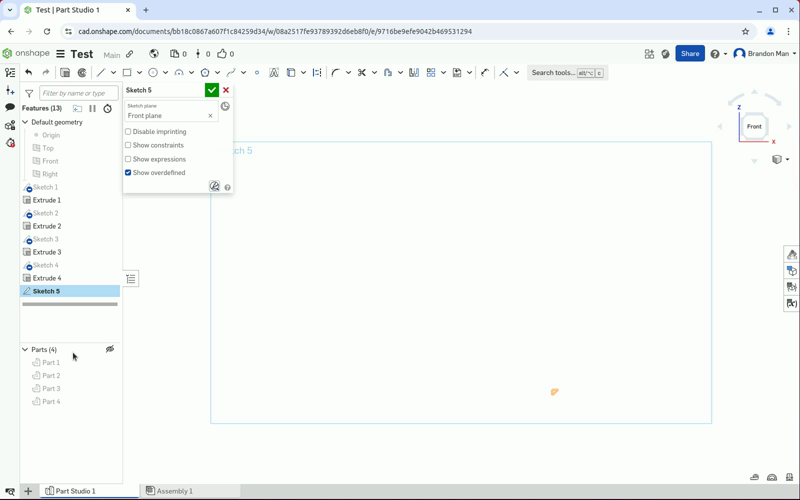
key(l)
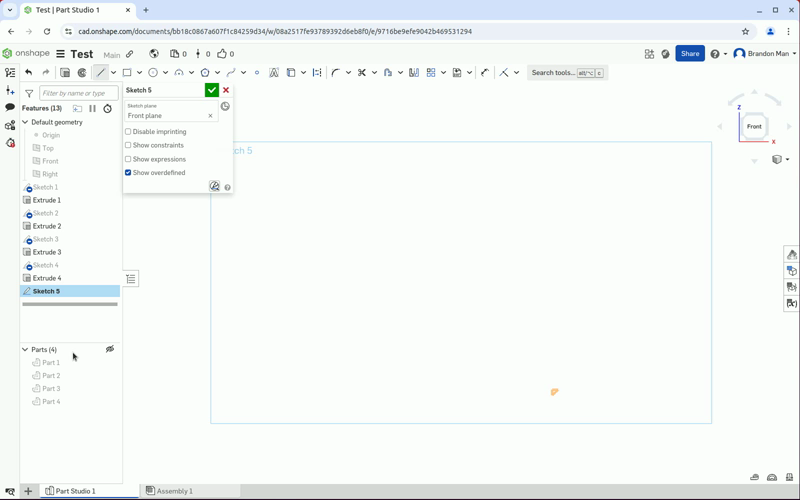
key_down(shift)
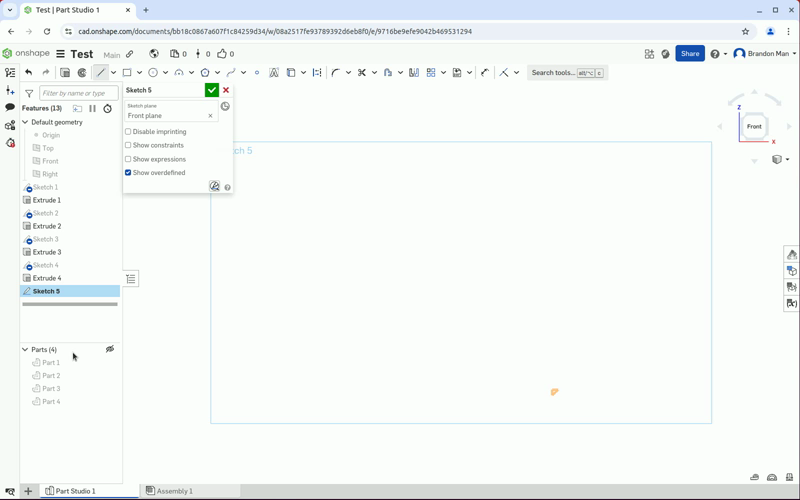
mouse_move(364, 390)
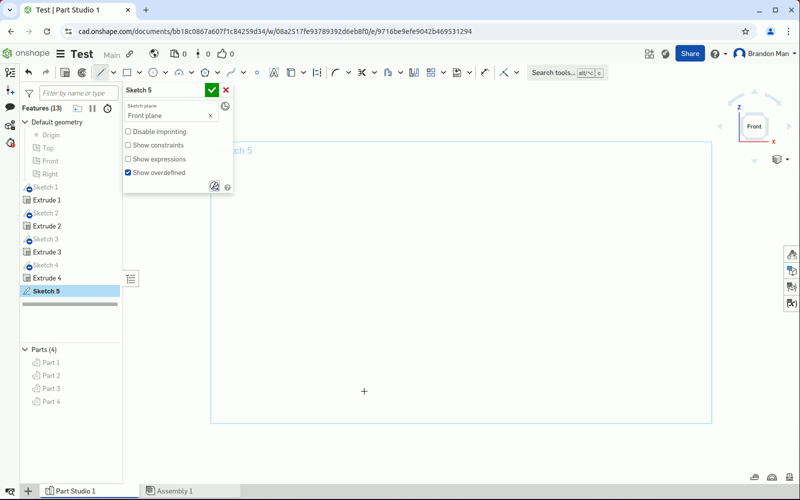
click(364, 390)
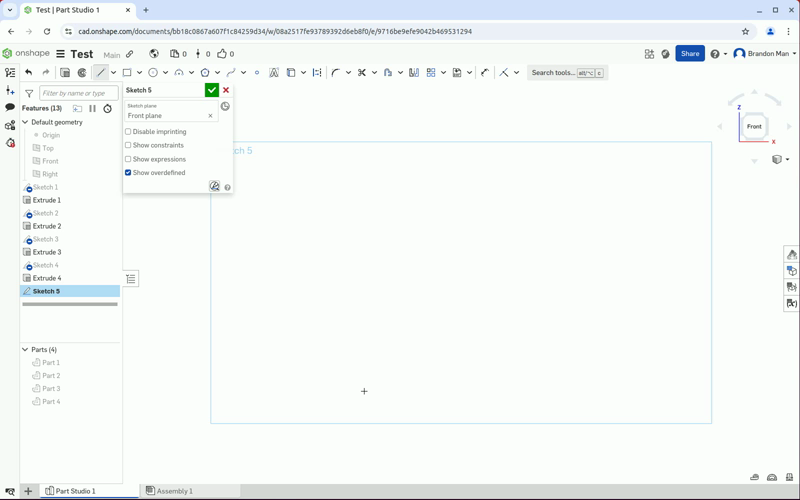
key_up(shift)
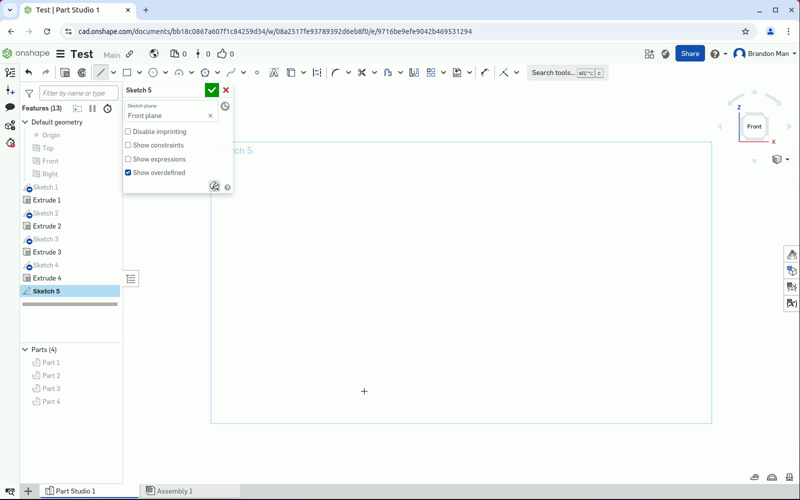
key_down(shift)
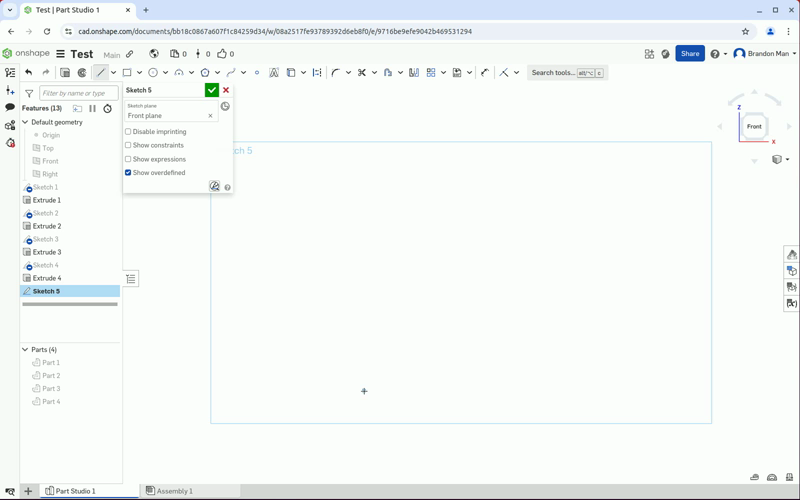
mouse_move(394, 390)
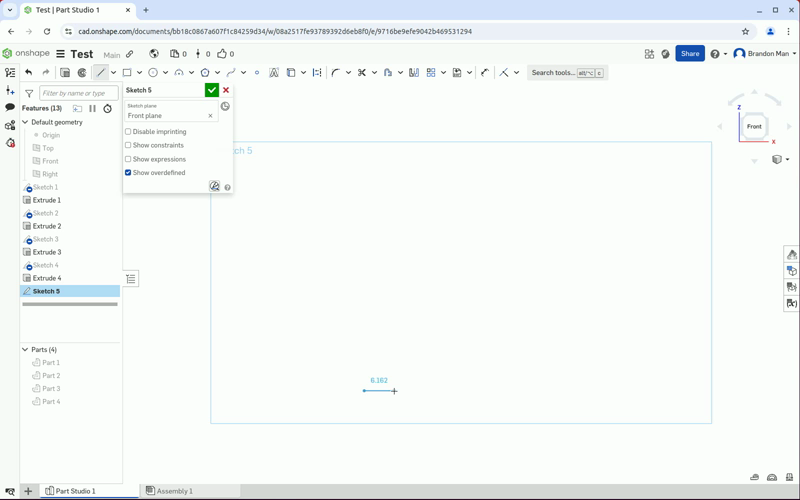
mouse_move(369, 390)
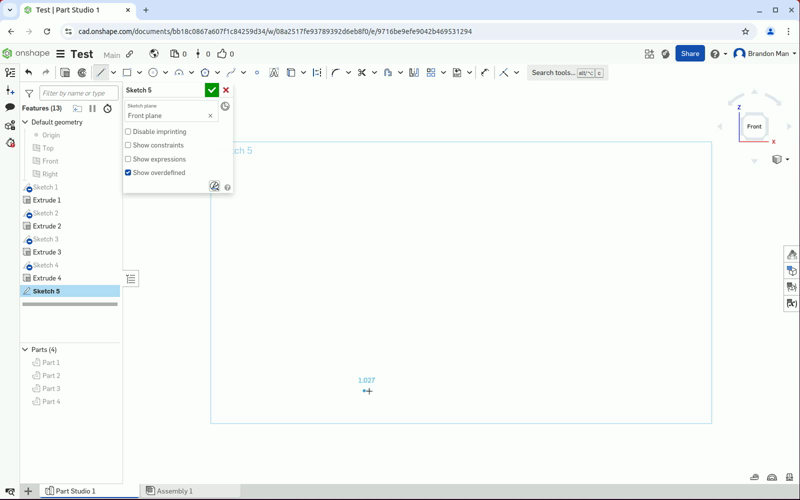
scroll(6)
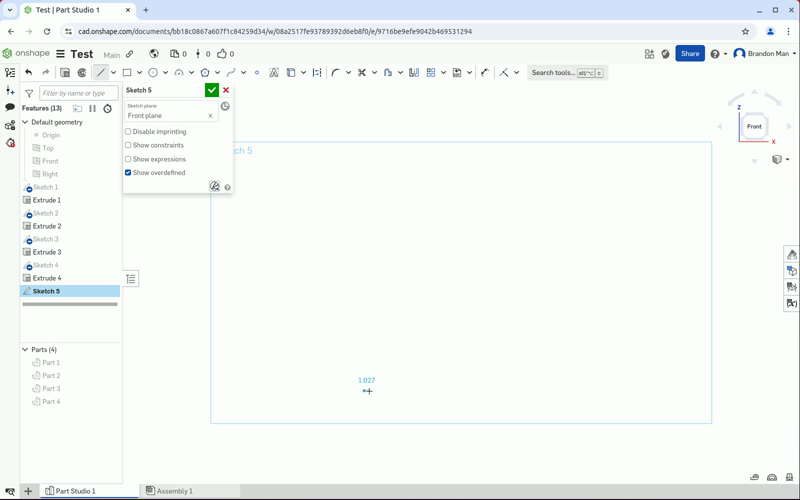
scroll(6)
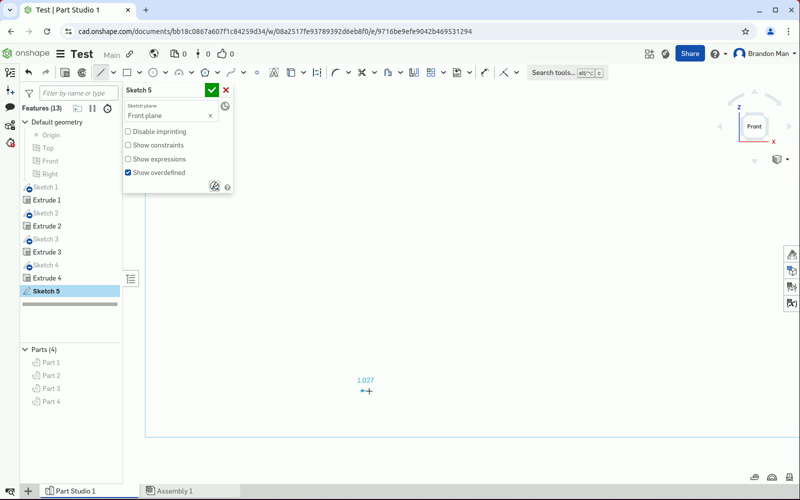
scroll(6)
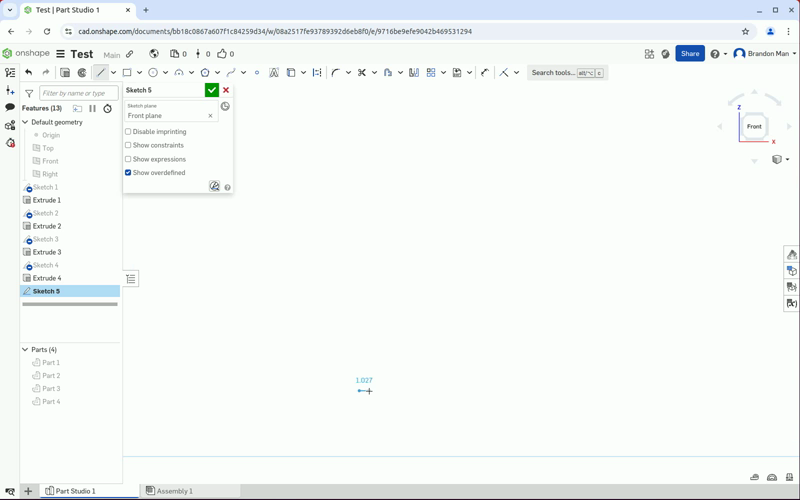
scroll(6)
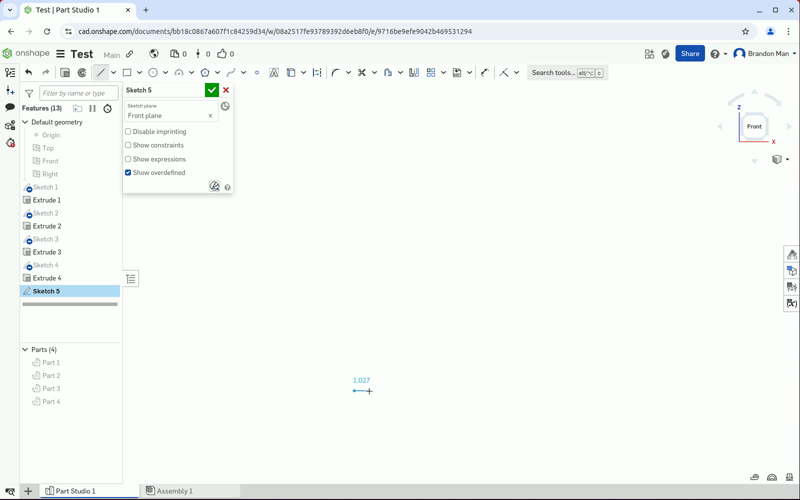
scroll(6)
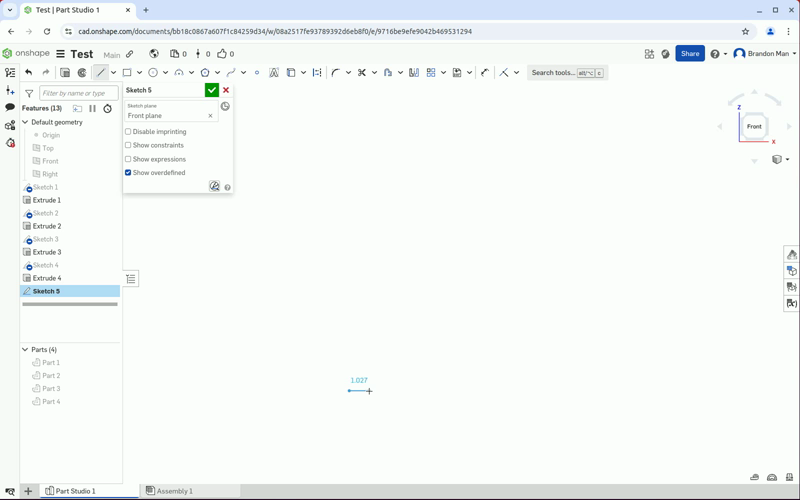
scroll(6)
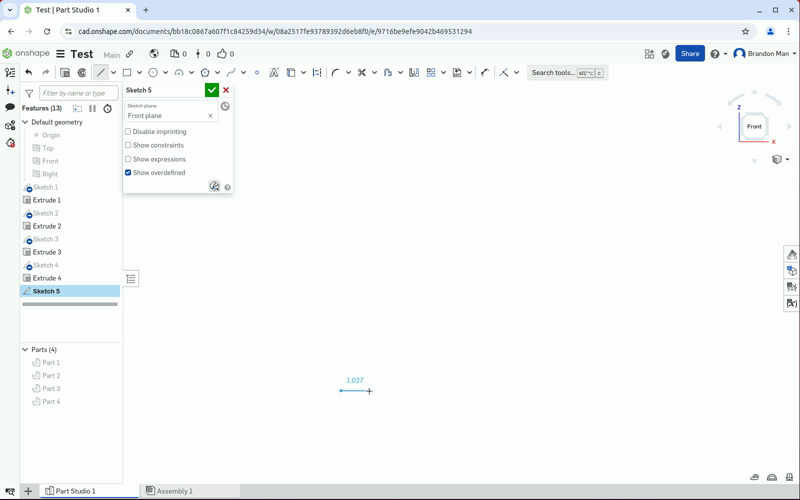
scroll(6)
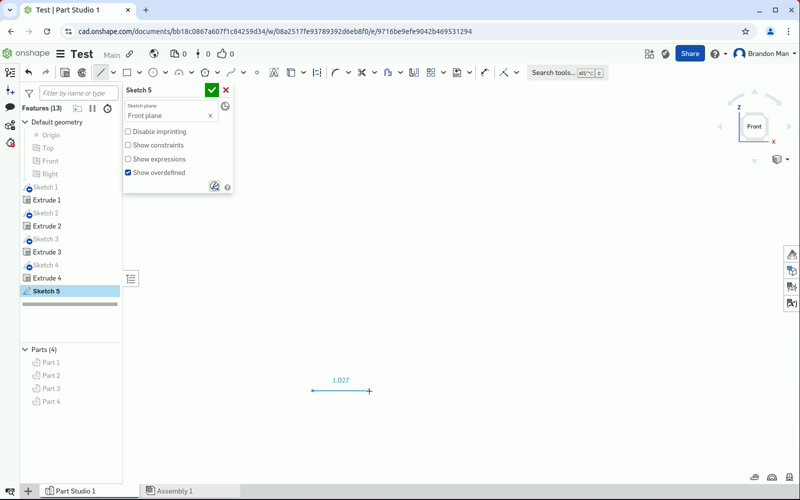
click(369, 390)
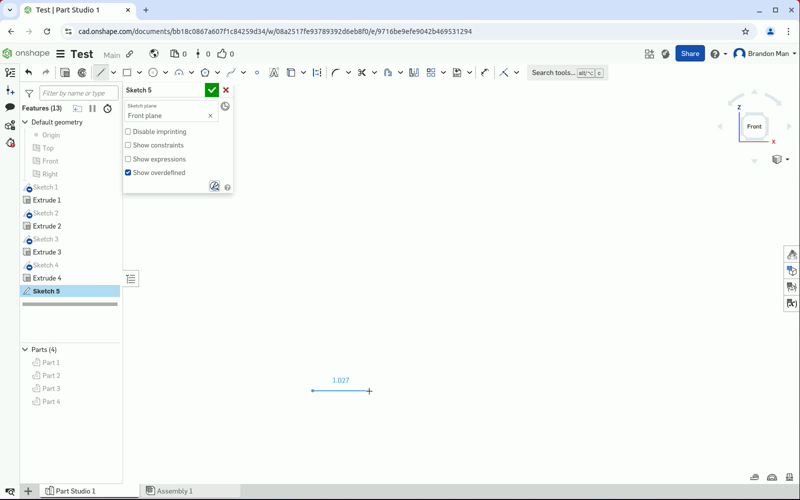
scroll(-6)
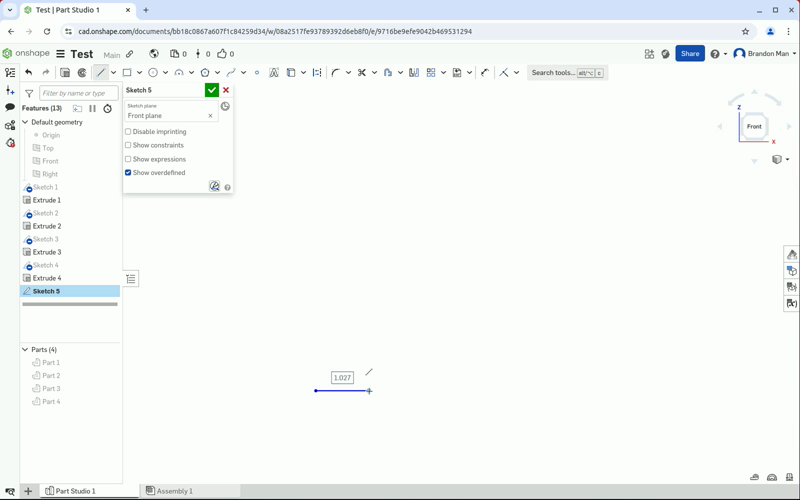
scroll(-6)
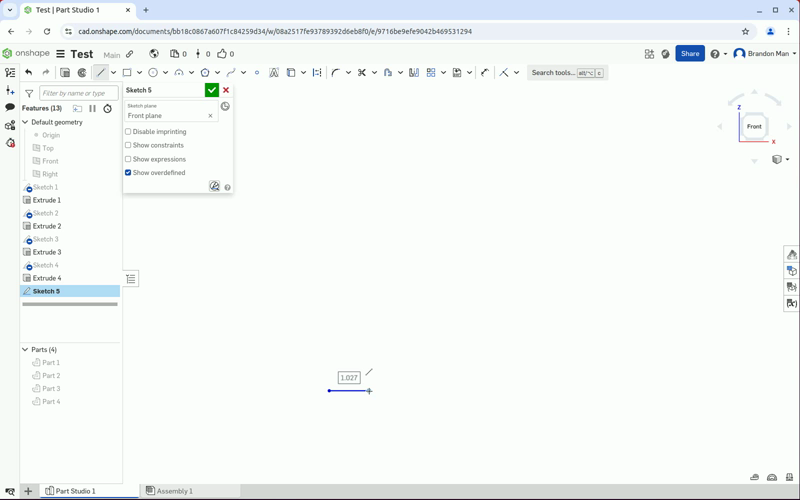
scroll(-6)
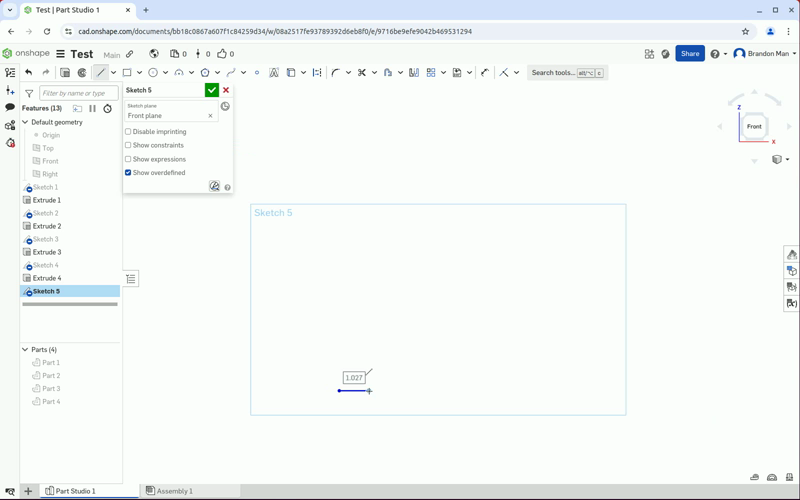
scroll(-6)
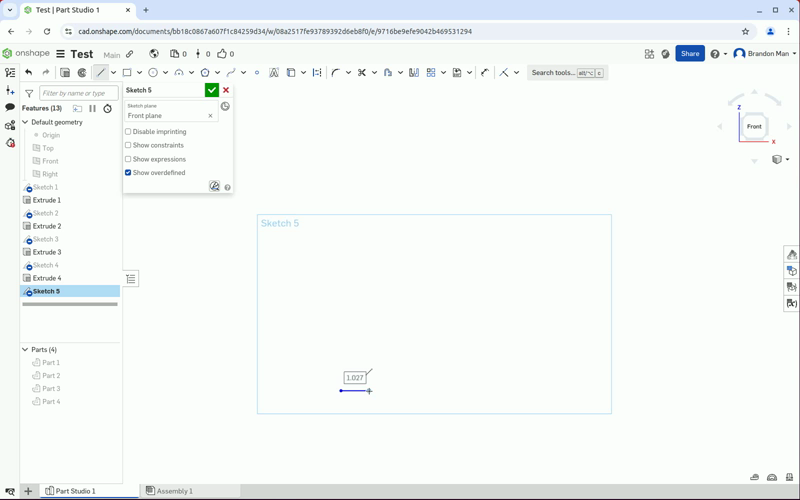
scroll(-6)
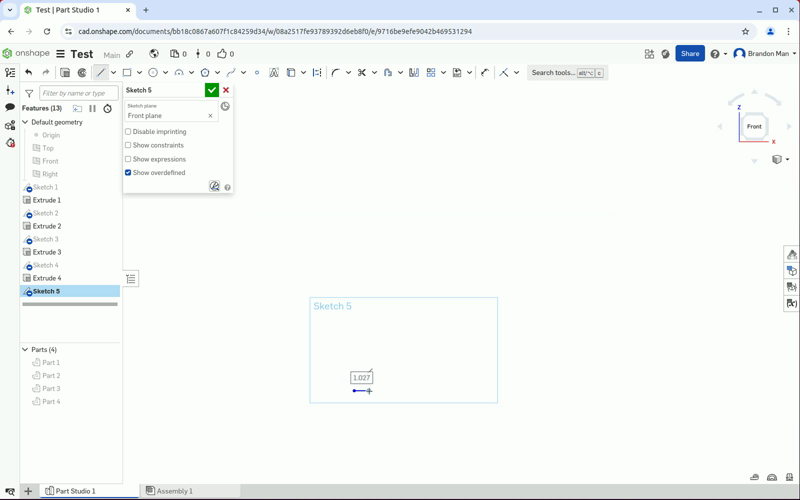
scroll(-6)
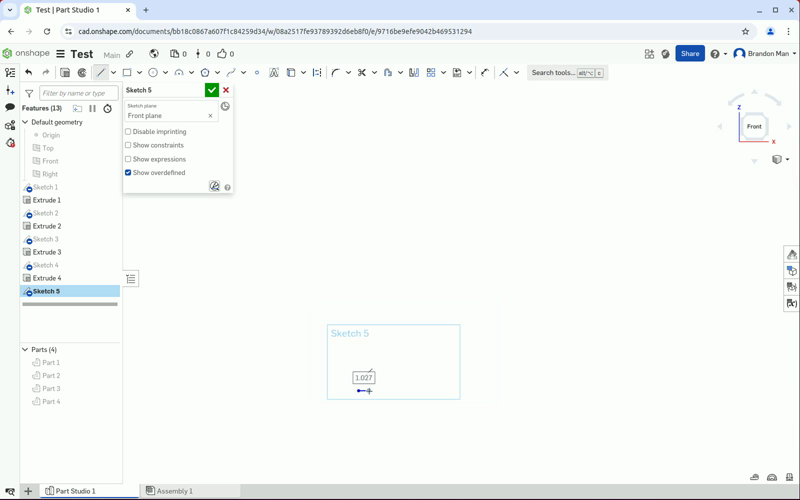
scroll(-6)
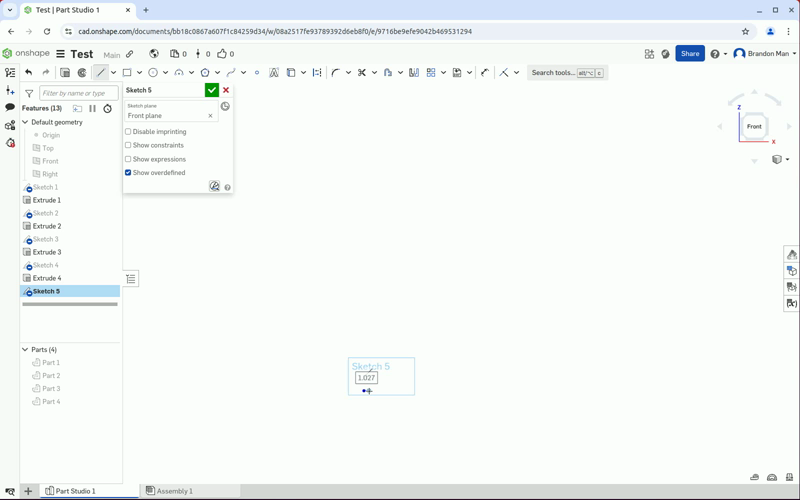
key_up(shift)
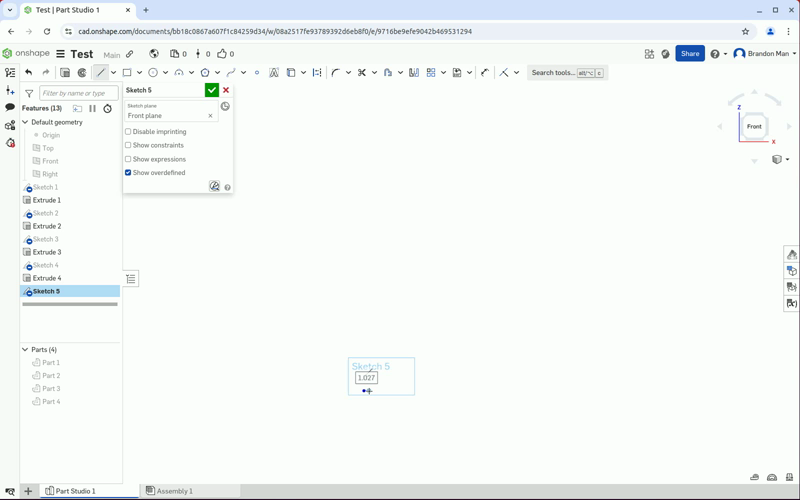
key_down(shift)
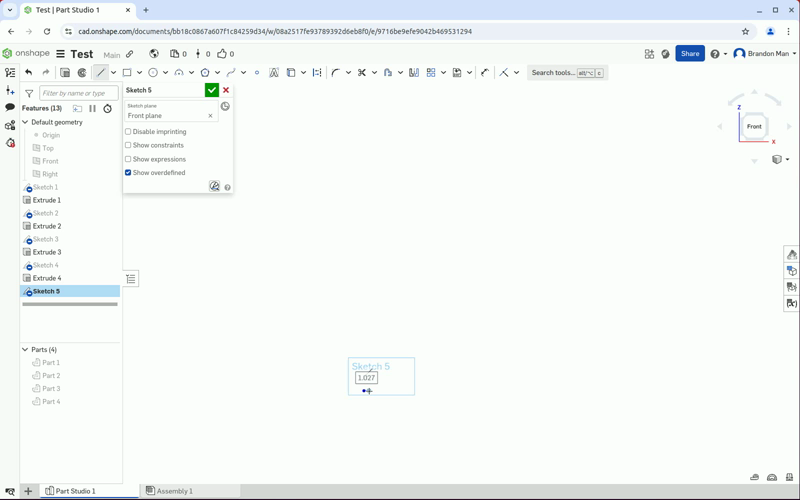
mouse_move(399, 390)
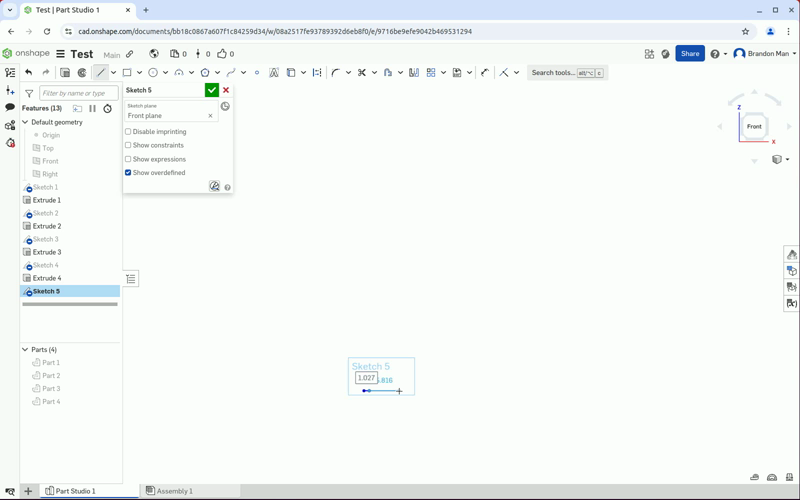
mouse_move(369, 395)
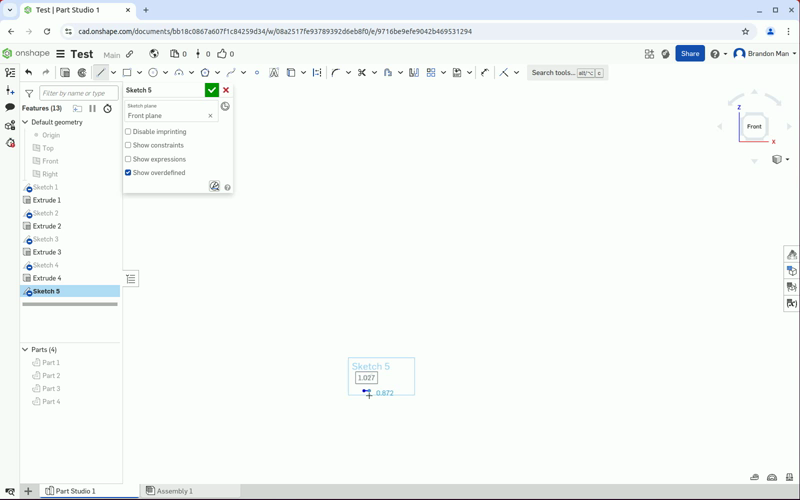
scroll(6)
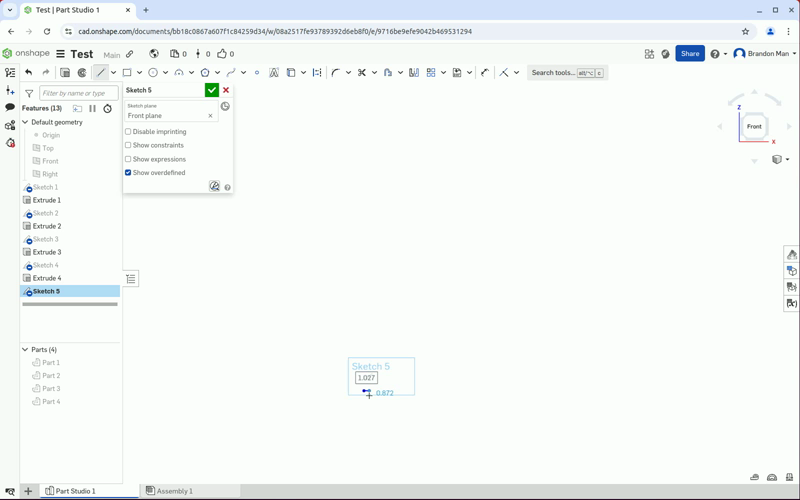
scroll(6)
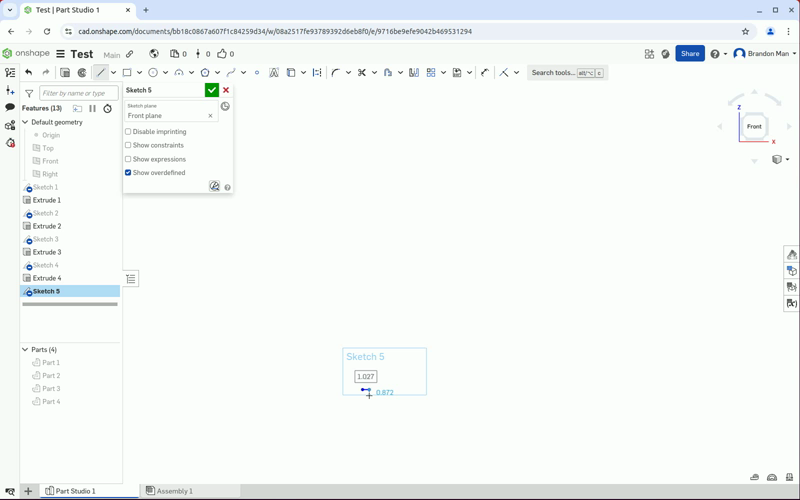
scroll(6)
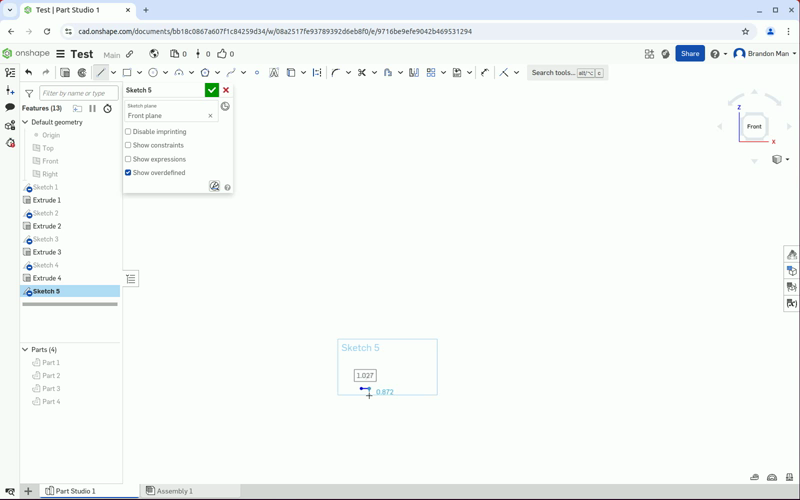
scroll(6)
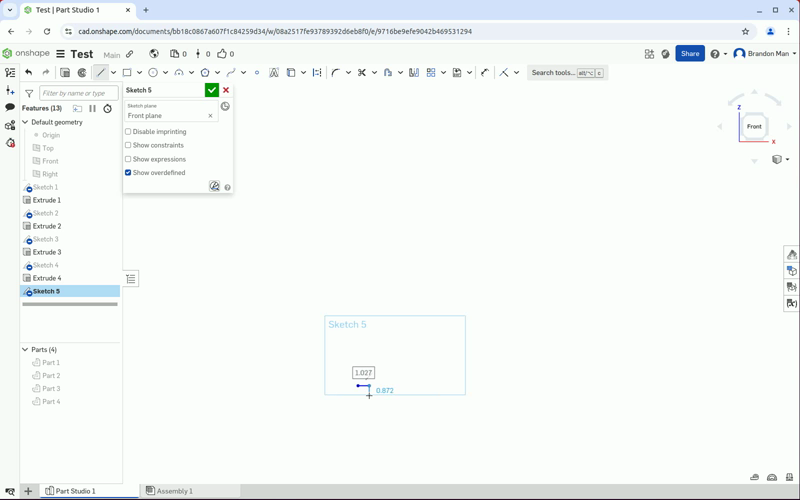
scroll(6)
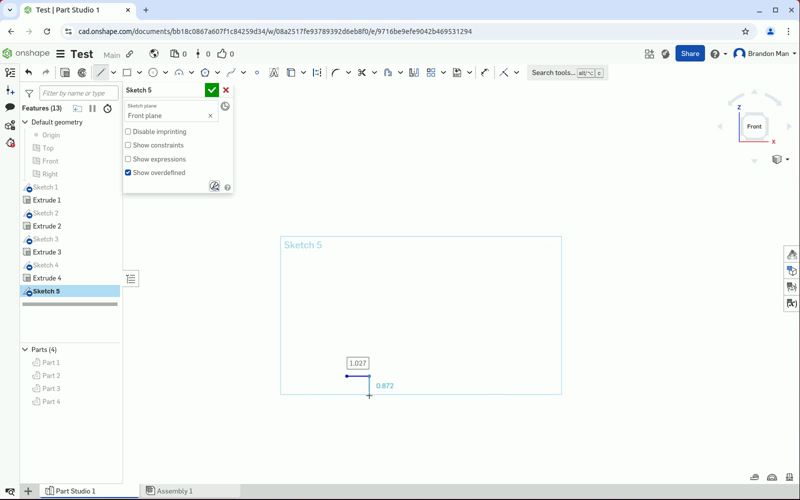
scroll(6)
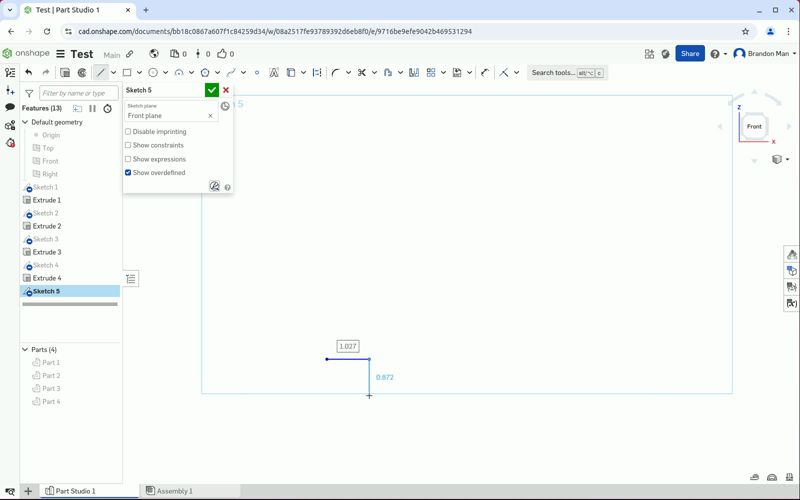
scroll(6)
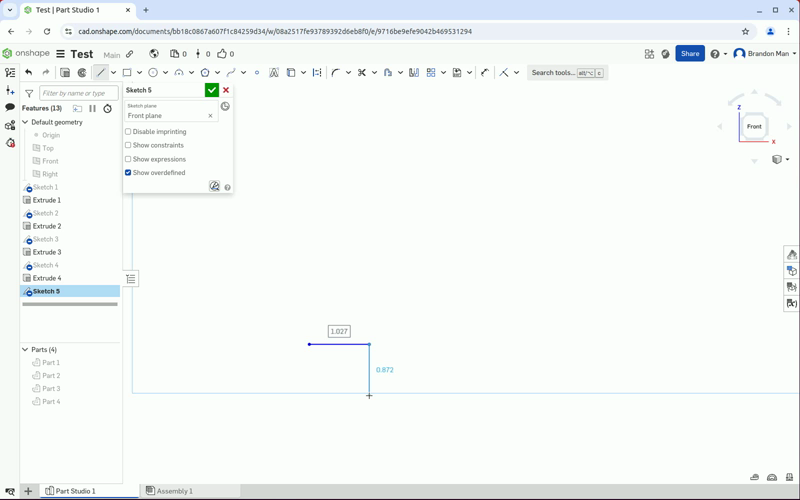
click(369, 395)
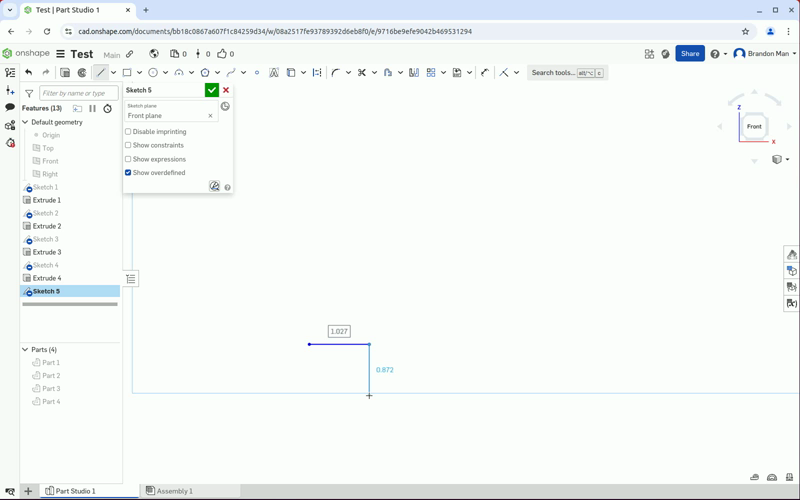
scroll(-6)
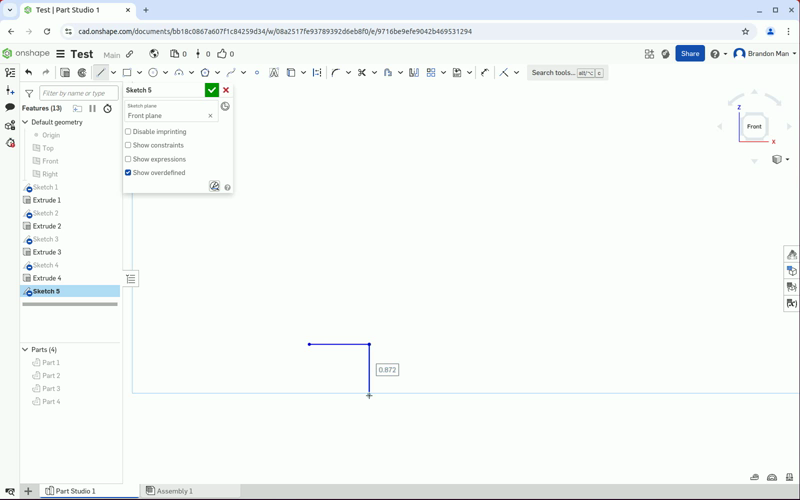
scroll(-6)
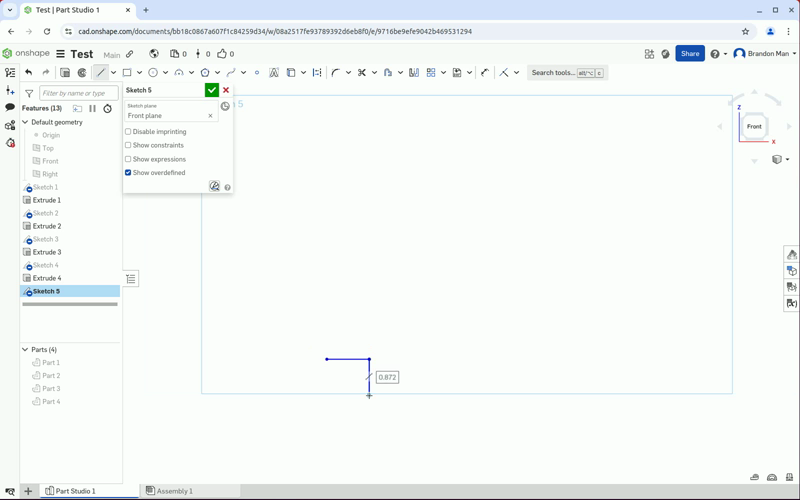
scroll(-6)
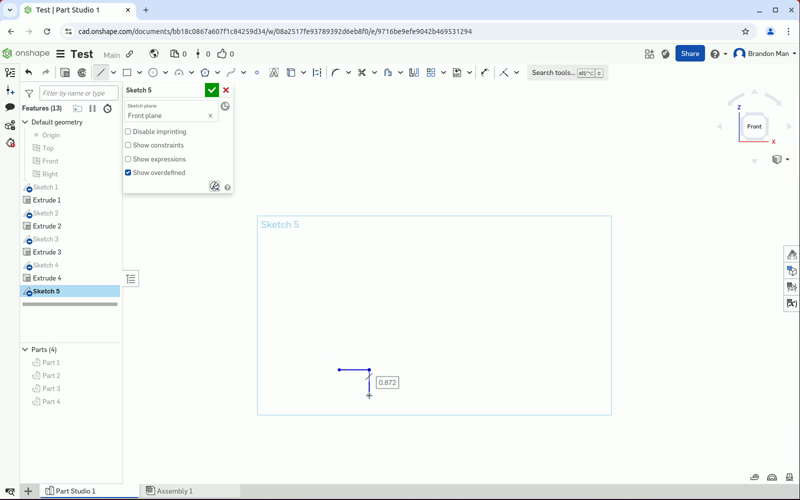
scroll(-6)
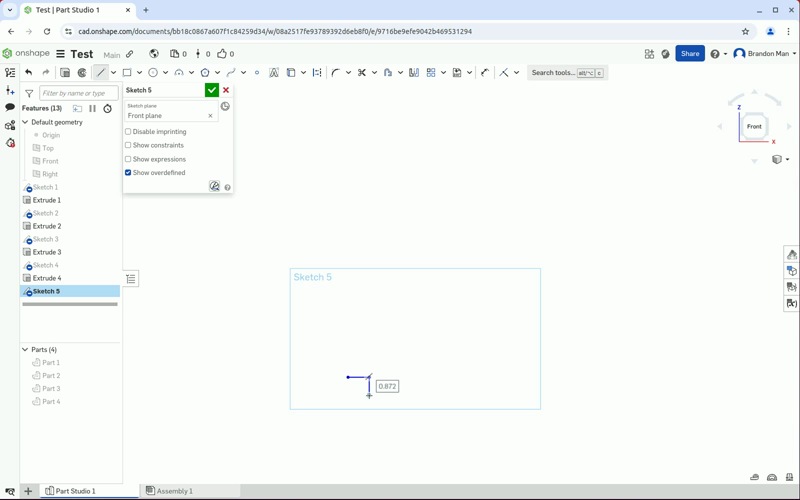
scroll(-6)
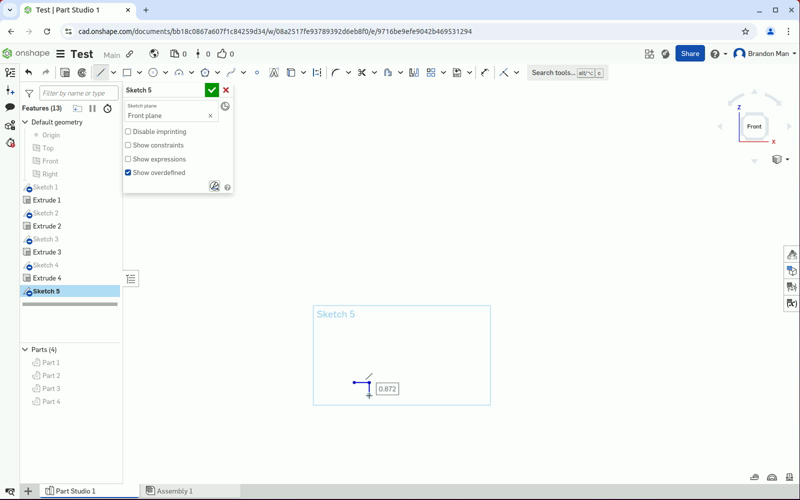
scroll(-6)
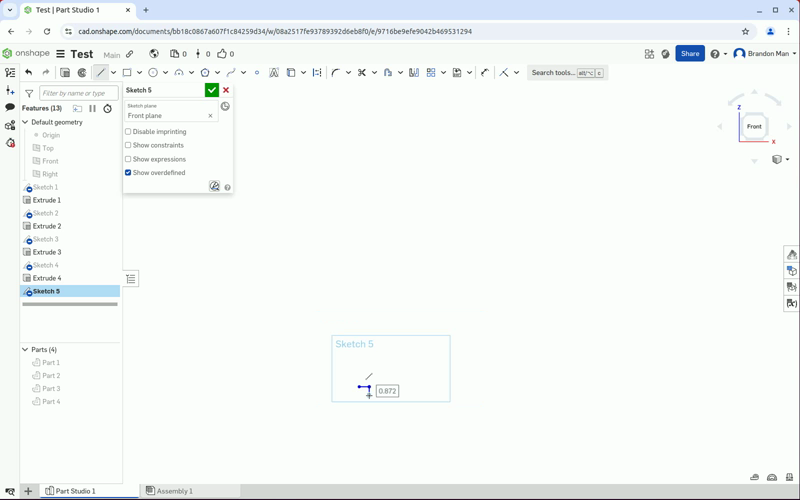
scroll(-6)
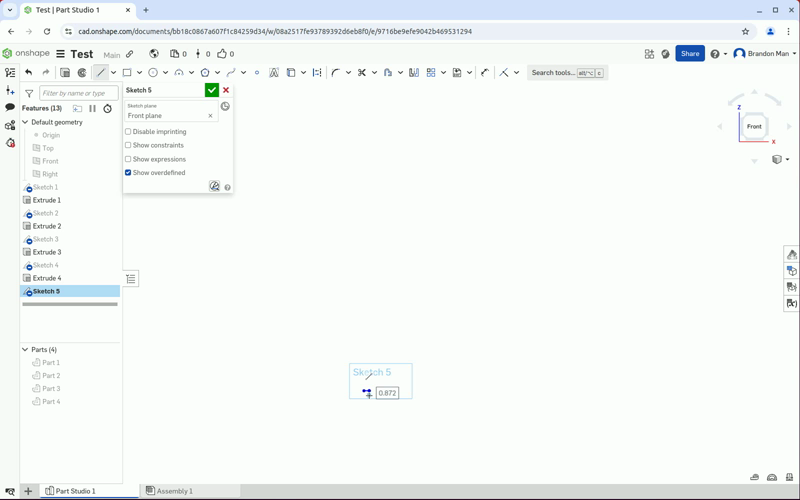
key_up(shift)
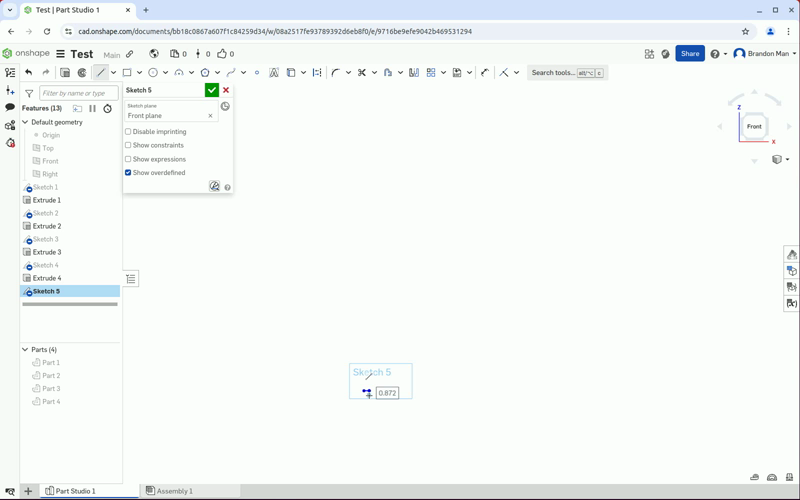
key_down(shift)
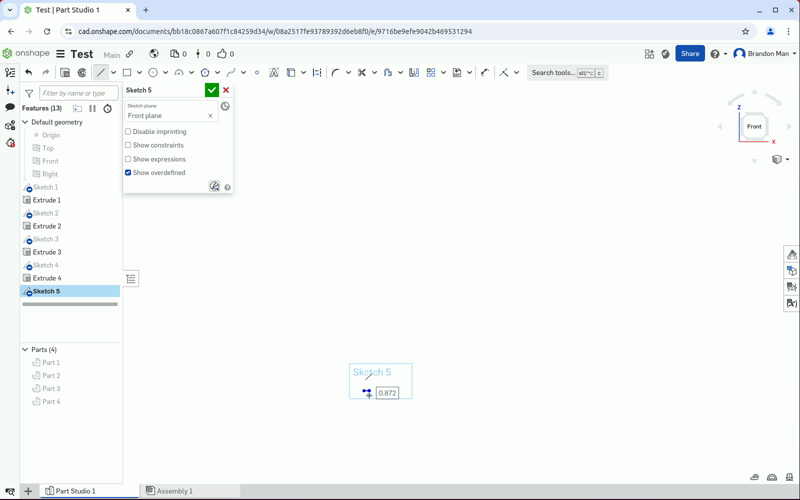
mouse_move(551, 395)
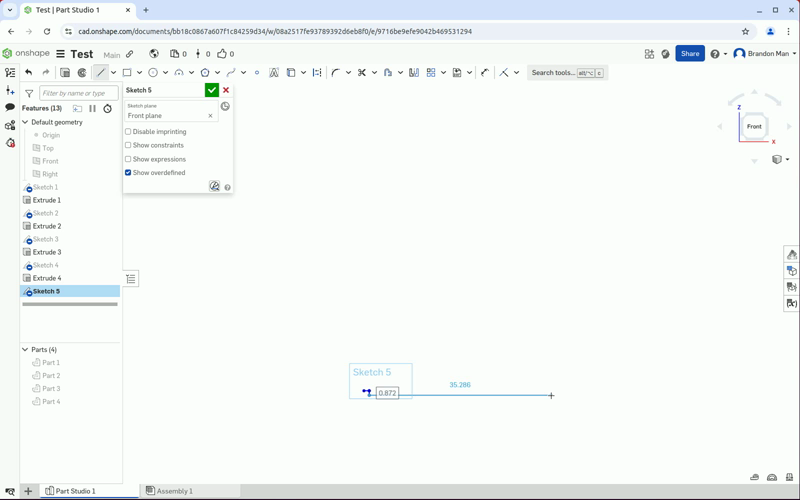
click(551, 395)
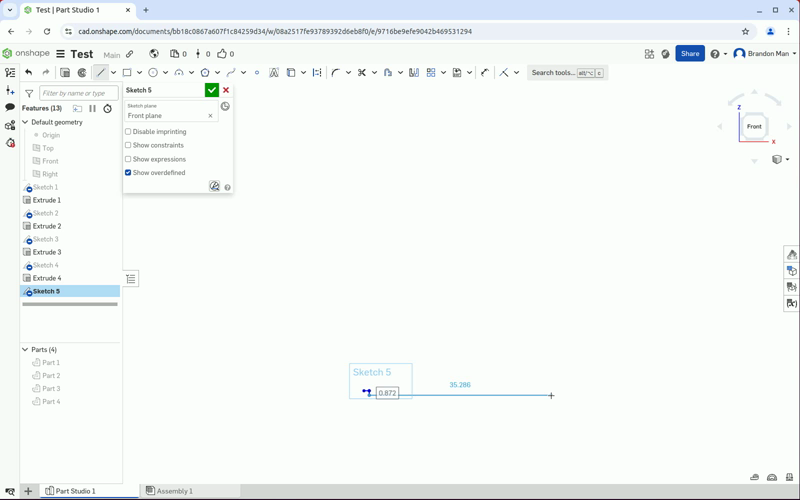
key_up(shift)
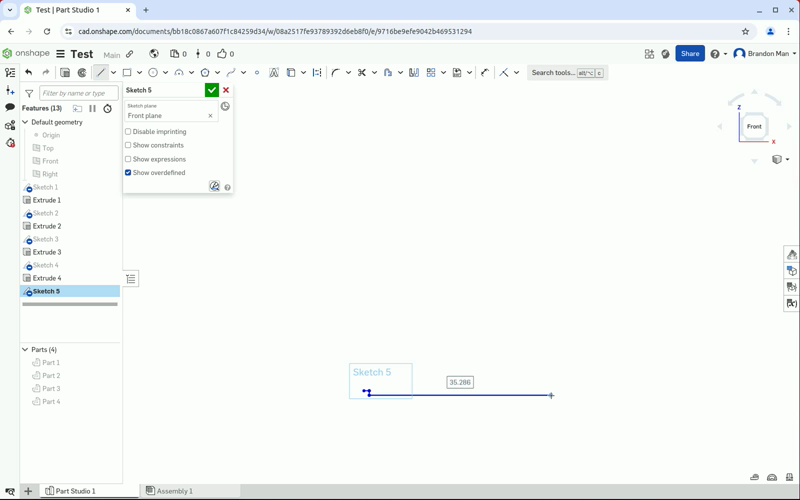
key_down(shift)
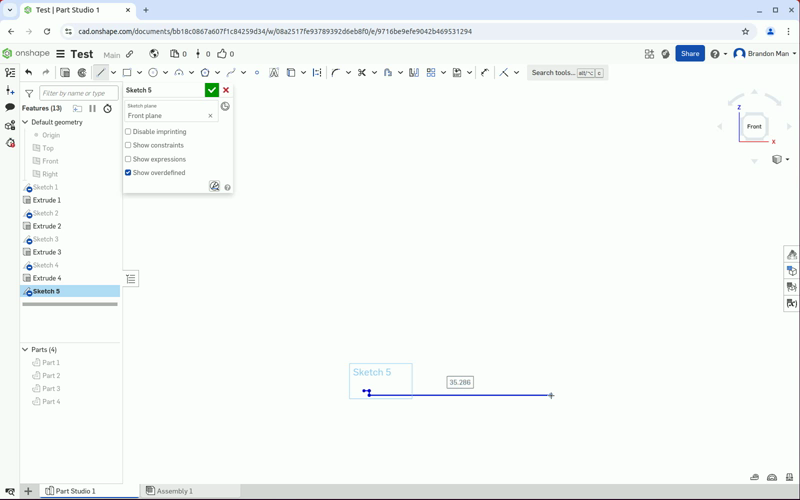
mouse_move(581, 395)
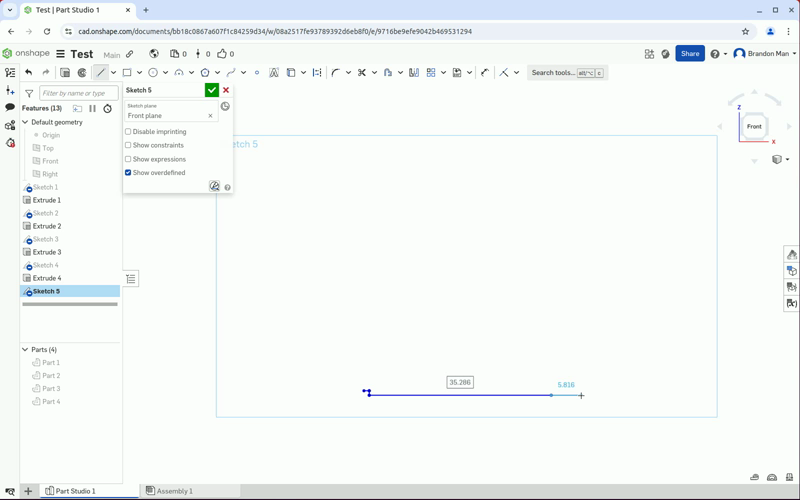
mouse_move(551, 390)
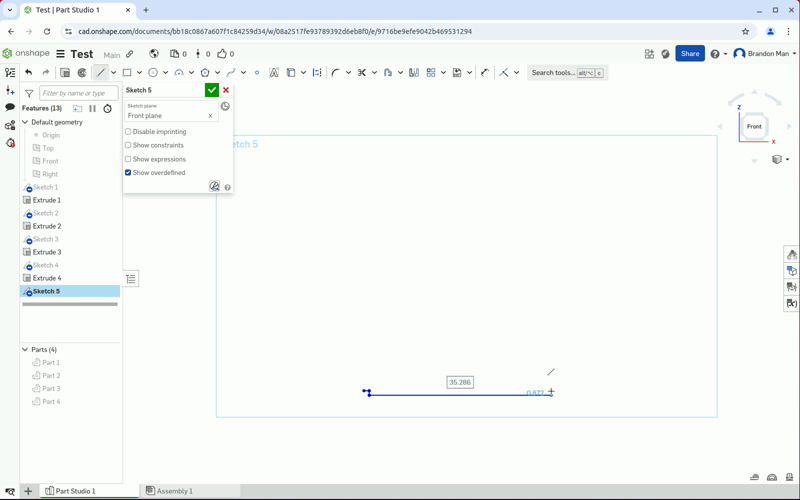
scroll(6)
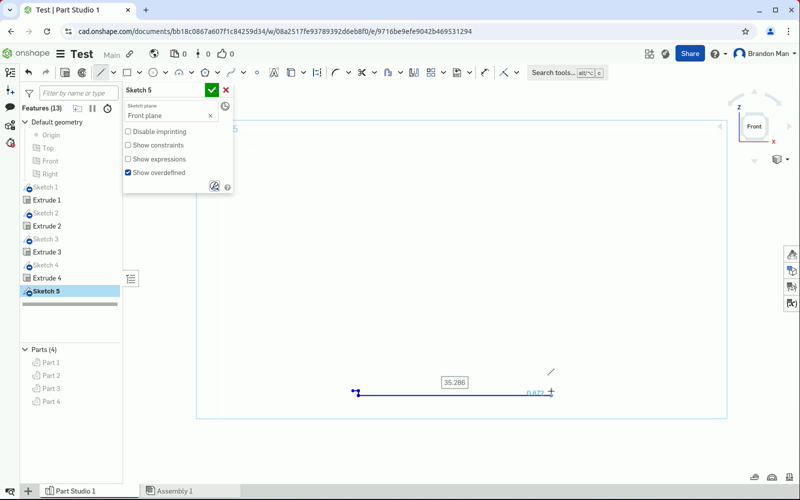
scroll(6)
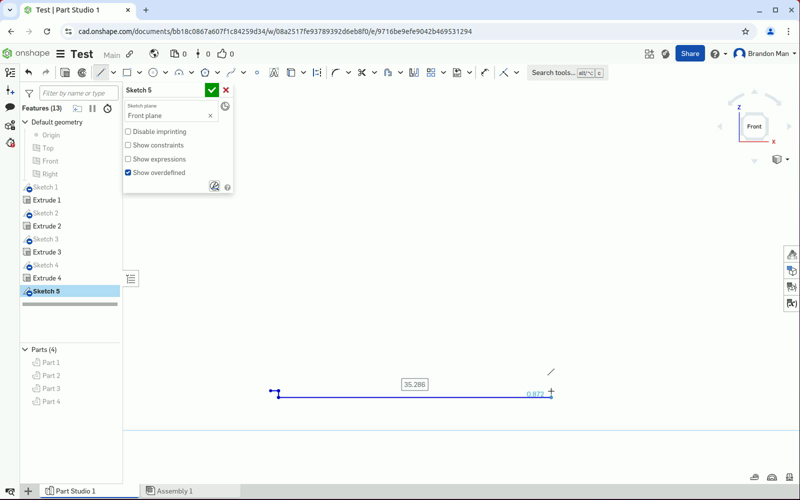
scroll(6)
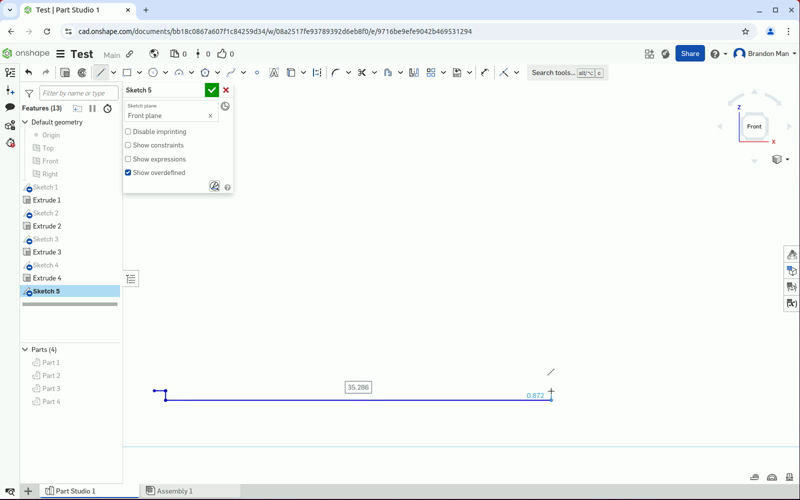
scroll(6)
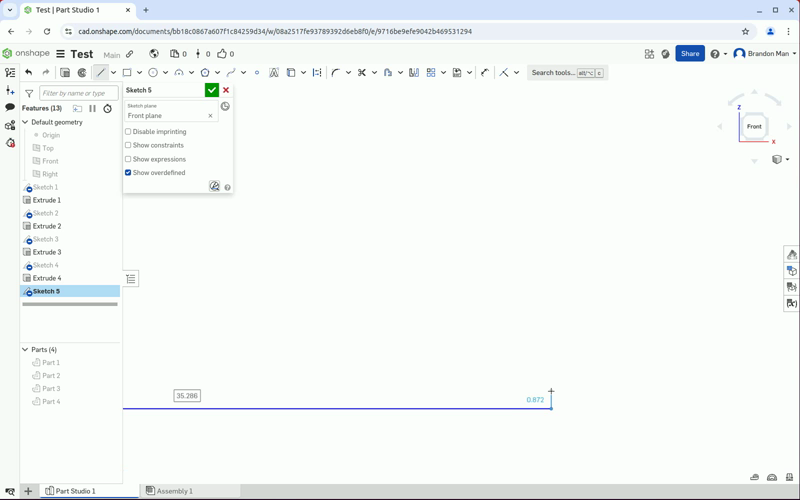
scroll(6)
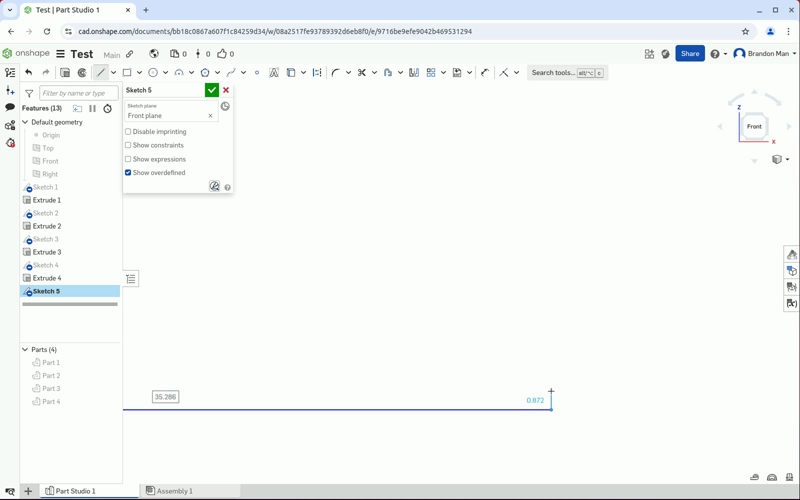
scroll(6)
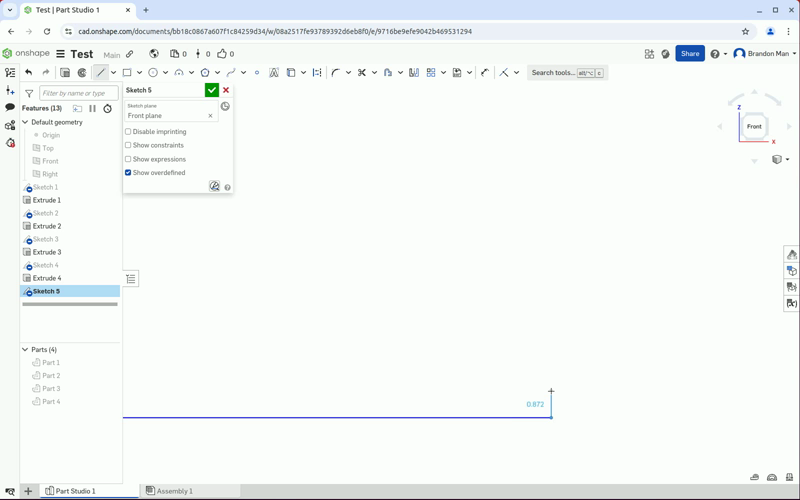
scroll(6)
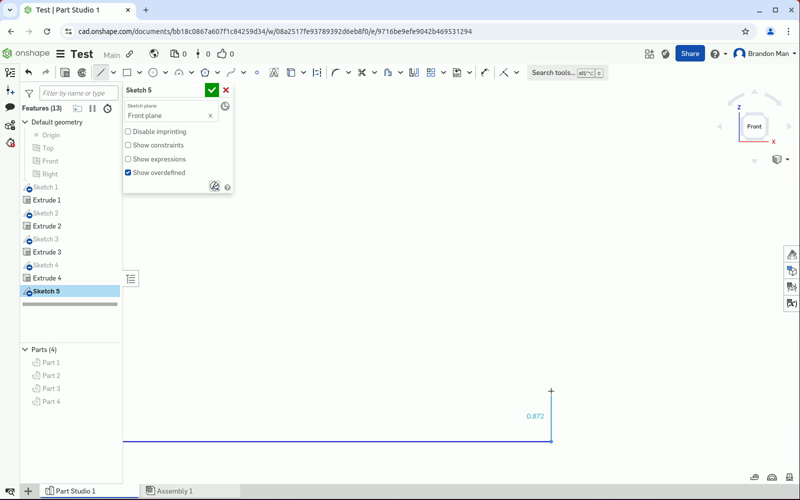
click(551, 390)
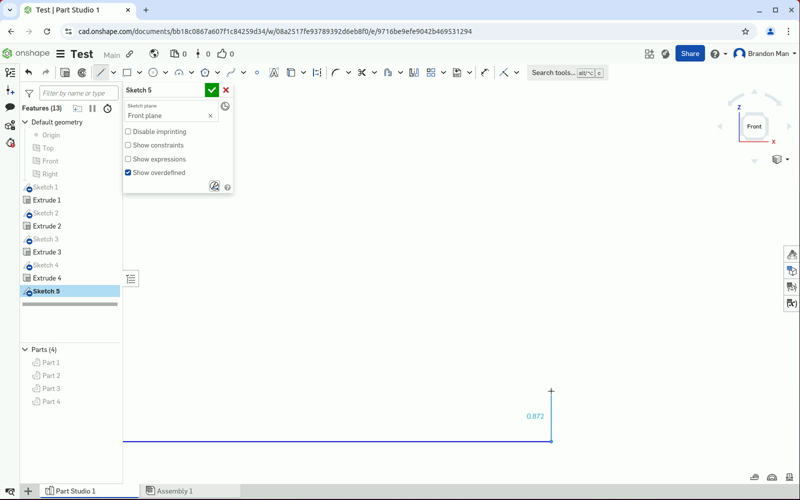
scroll(-6)
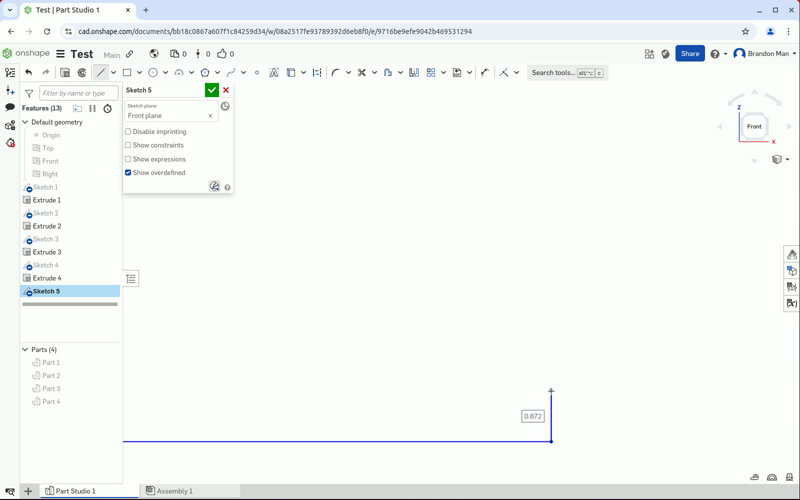
scroll(-6)
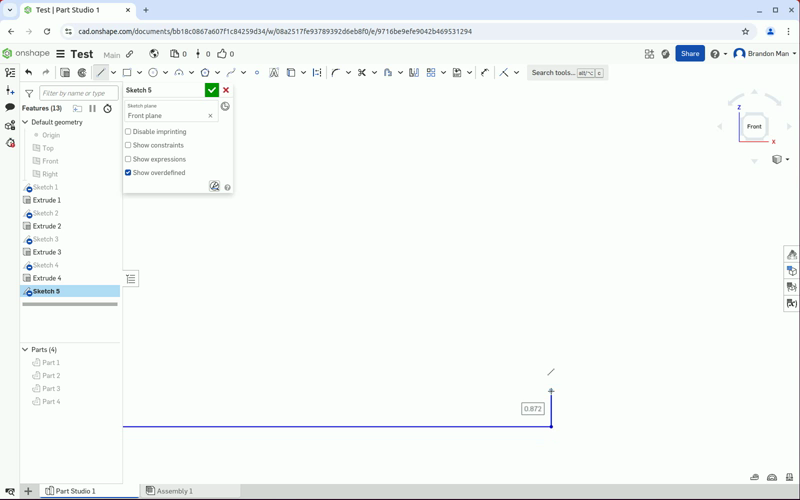
scroll(-6)
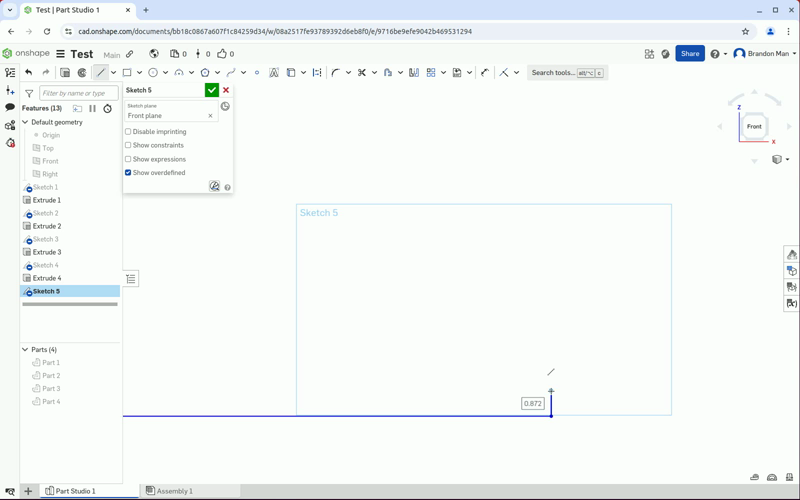
scroll(-6)
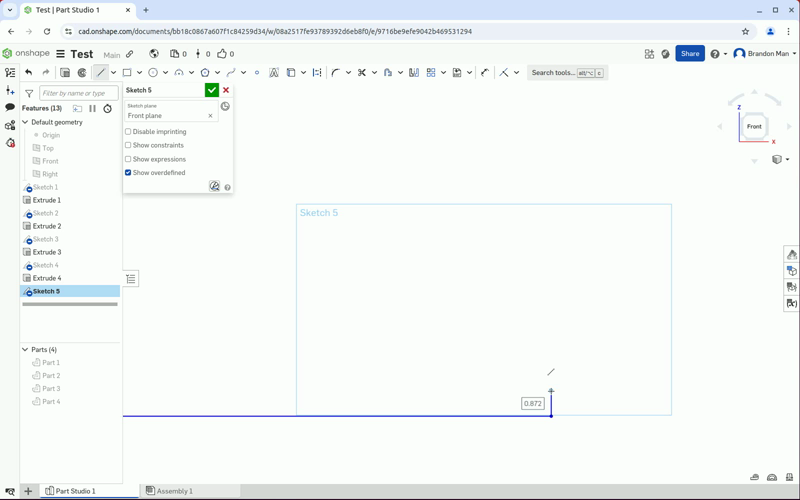
scroll(-6)
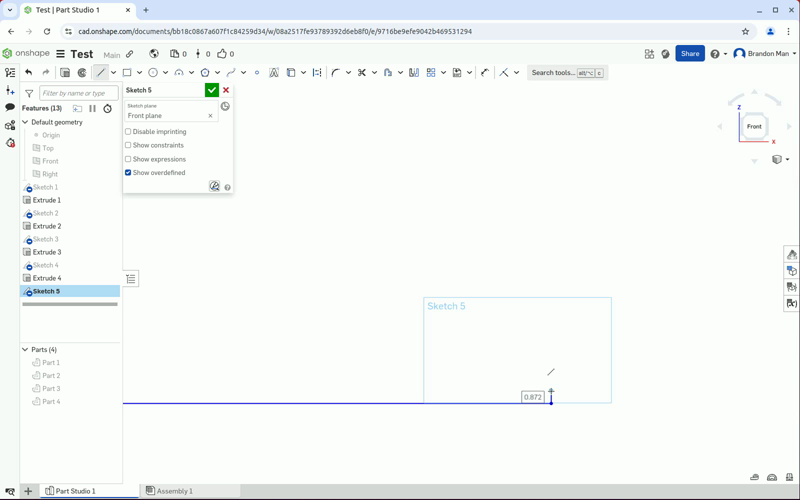
scroll(-6)
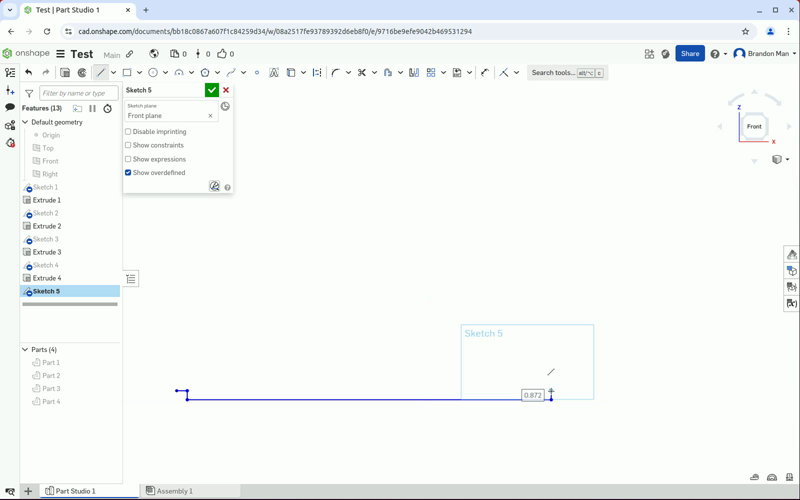
scroll(-6)
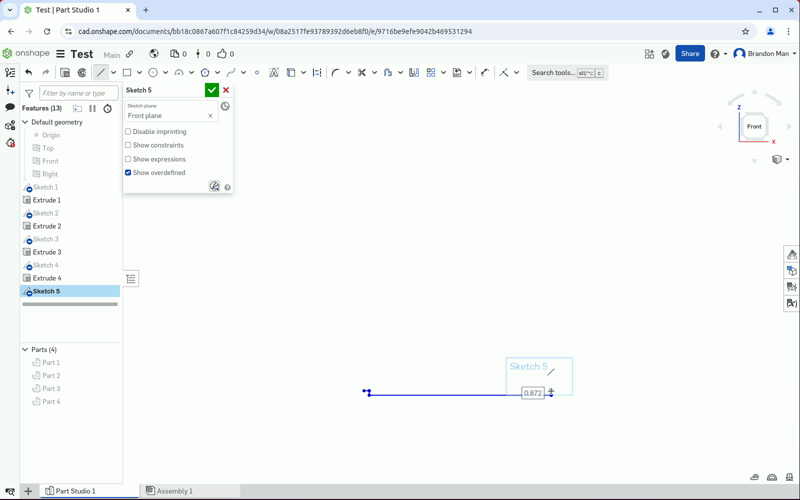
key_up(shift)
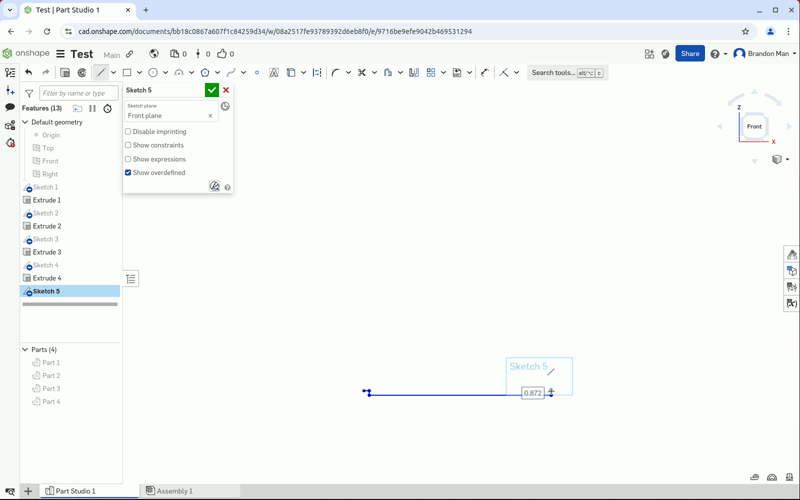
key_down(shift)
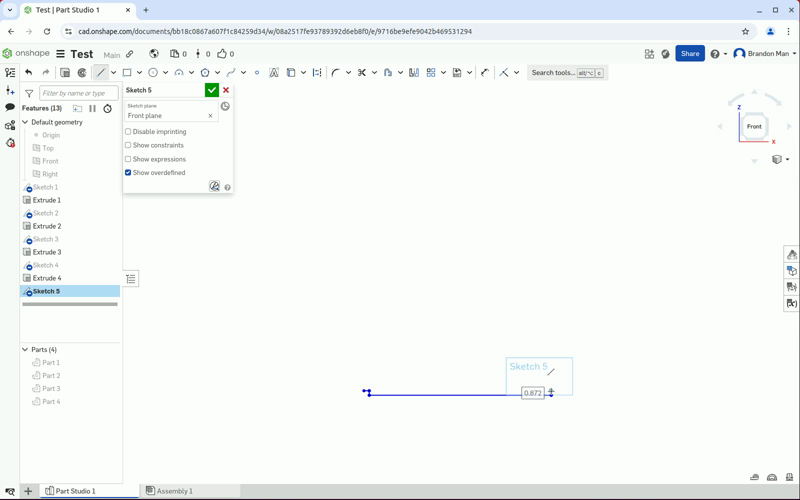
mouse_move(581, 390)
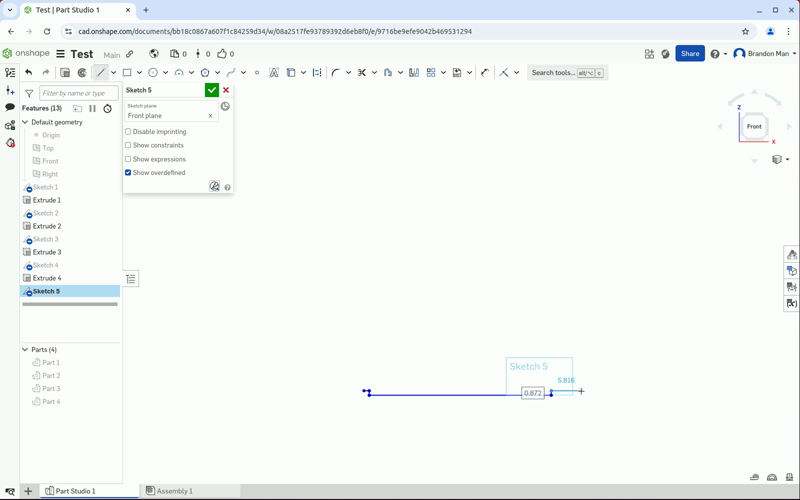
mouse_move(556, 390)
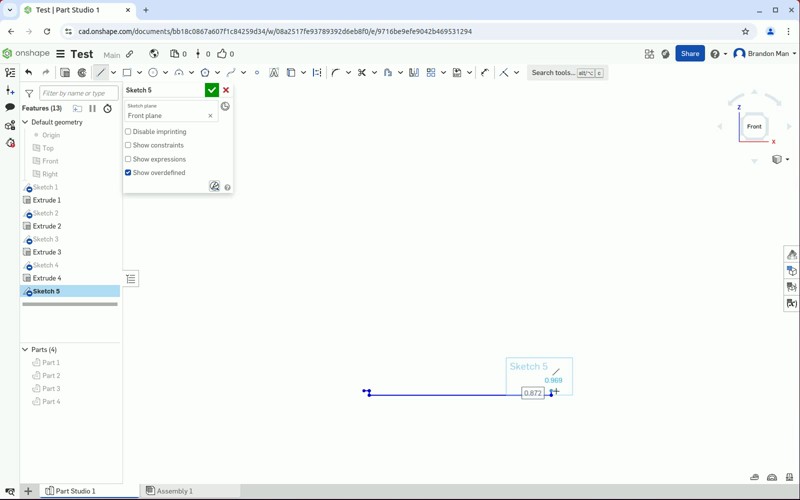
scroll(6)
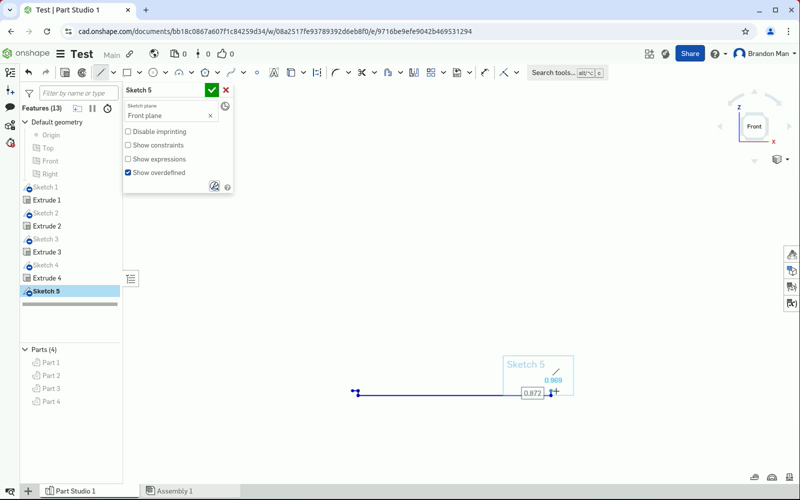
scroll(6)
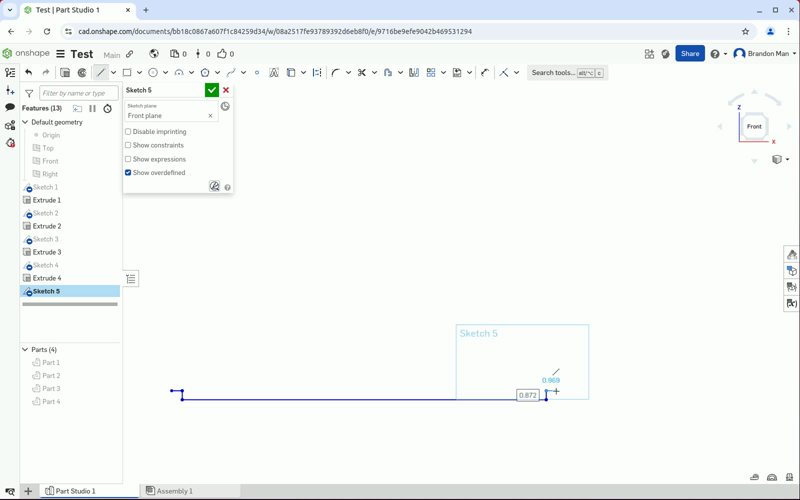
scroll(6)
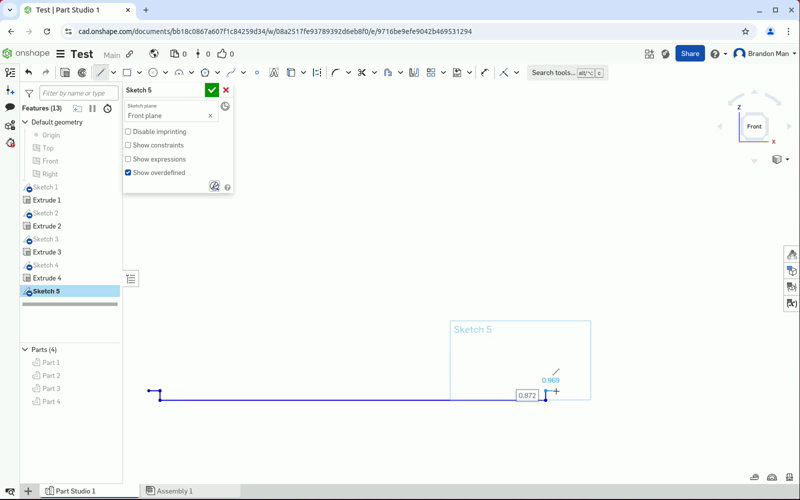
scroll(6)
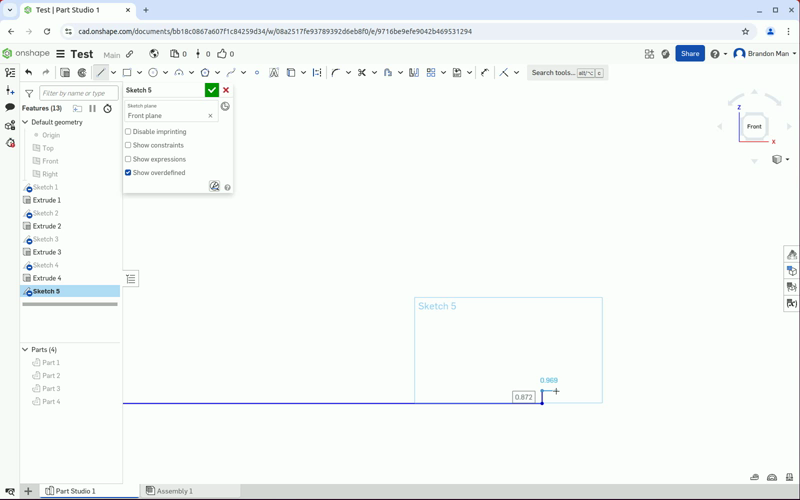
scroll(6)
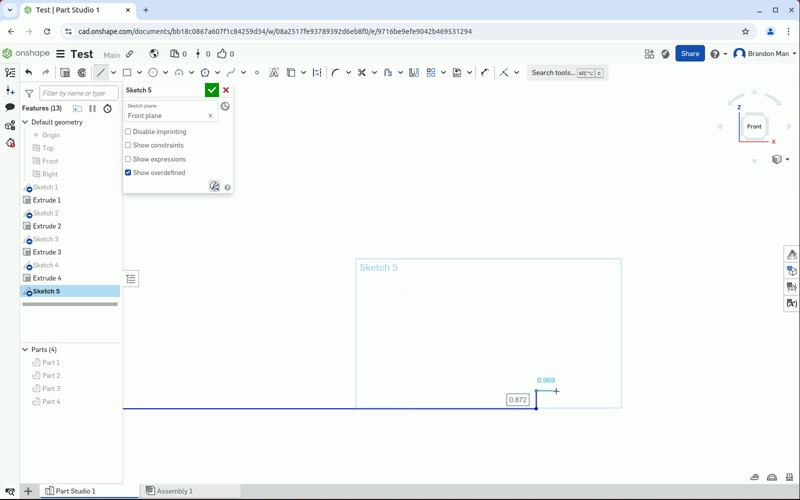
scroll(6)
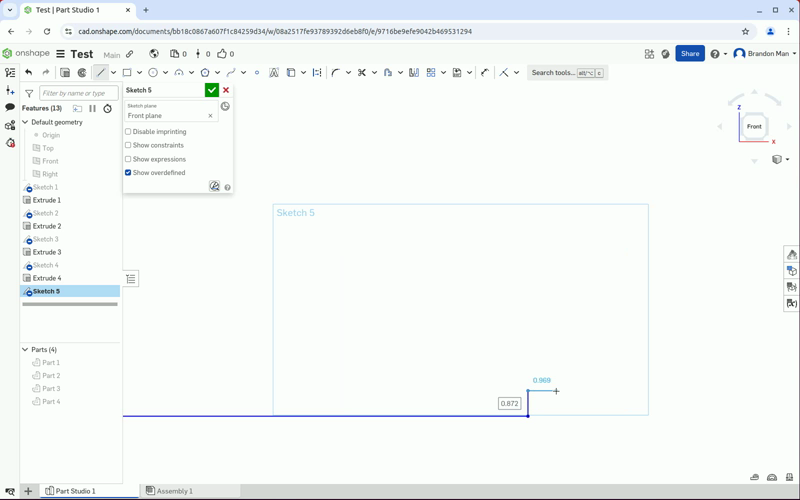
scroll(6)
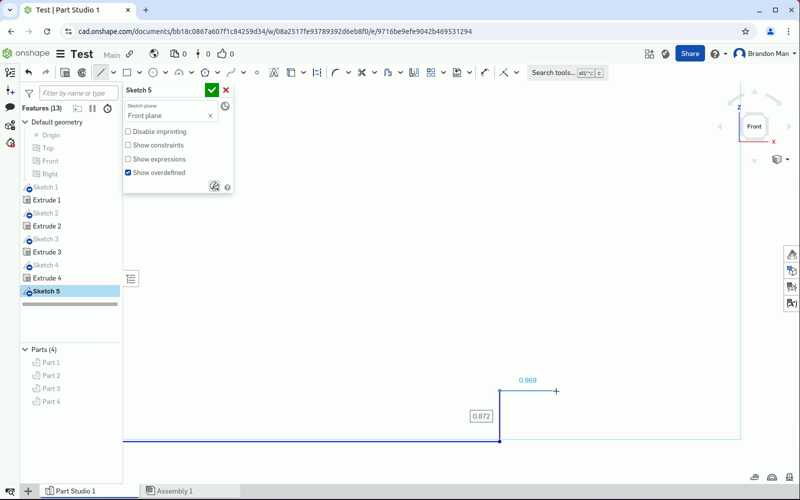
click(556, 390)
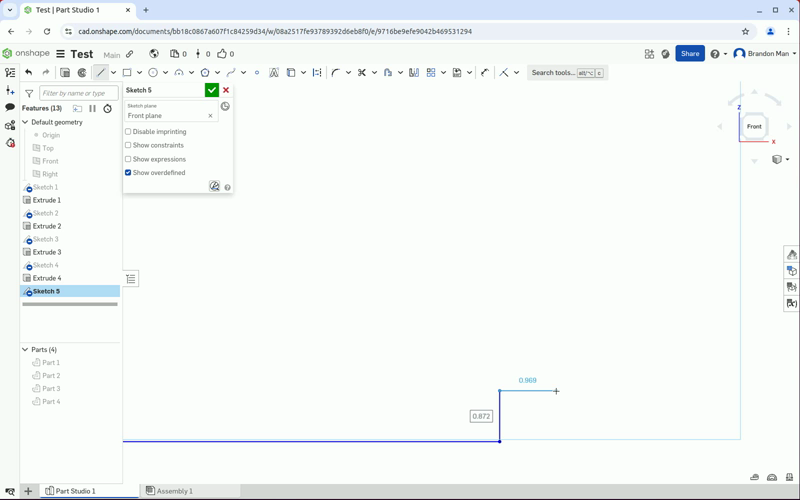
scroll(-6)
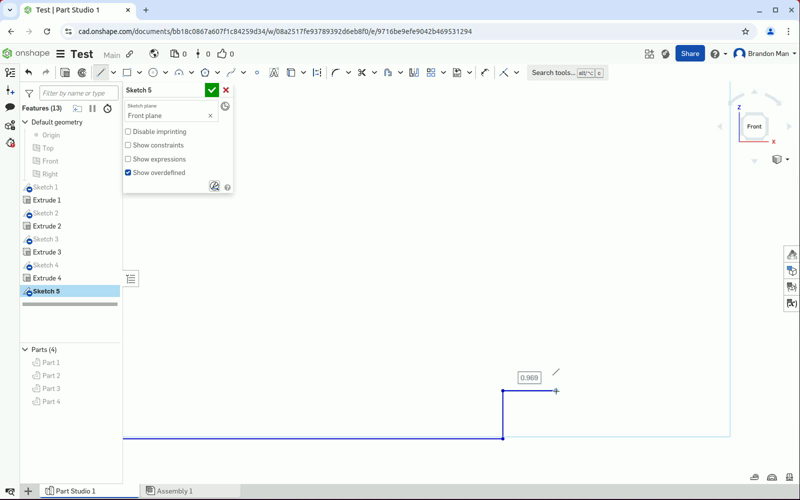
scroll(-6)
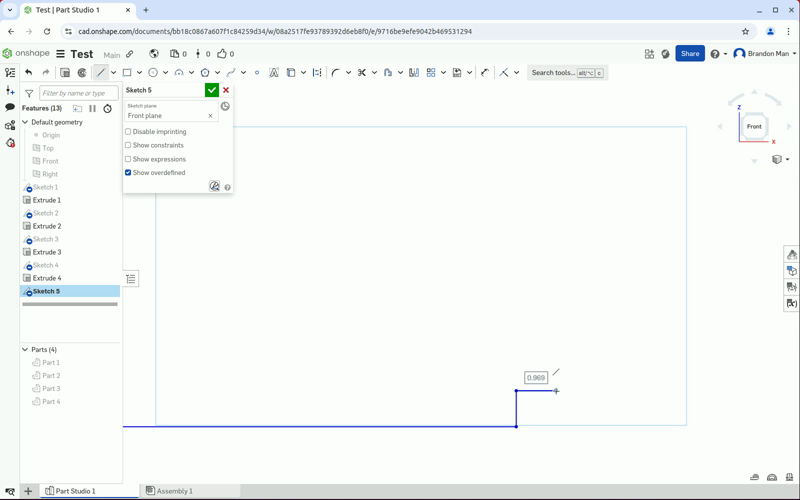
scroll(-6)
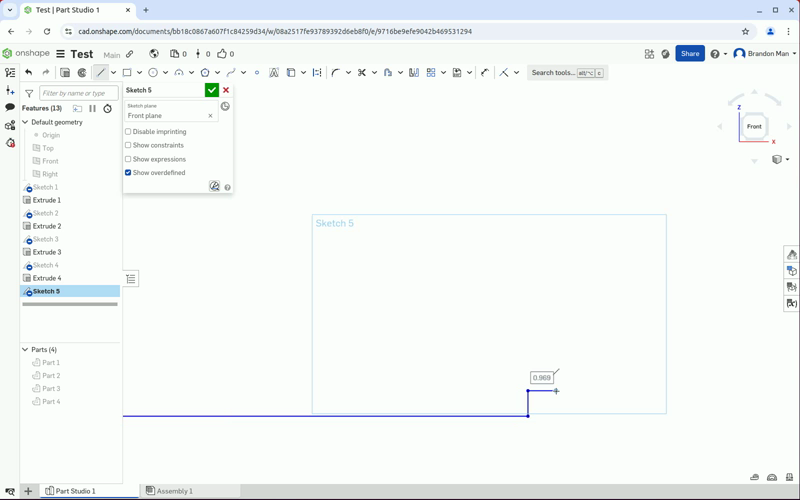
scroll(-6)
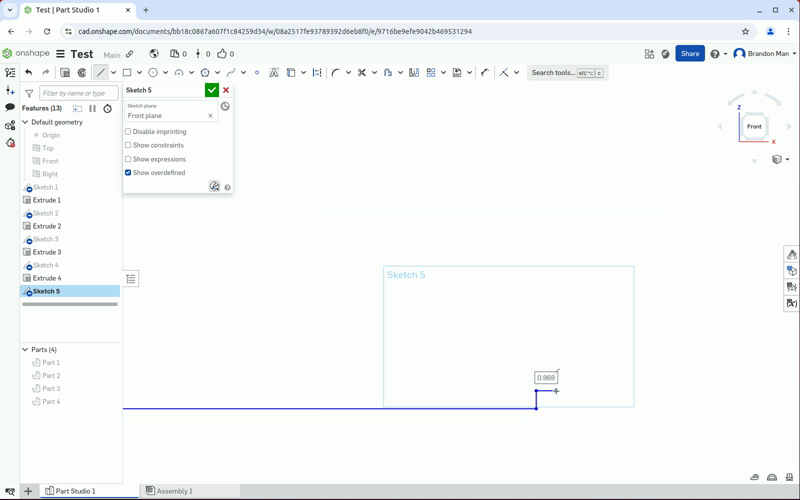
scroll(-6)
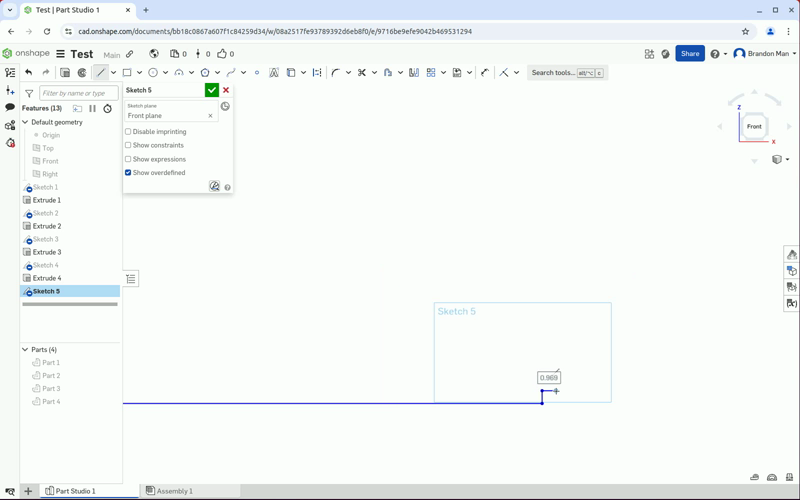
scroll(-6)
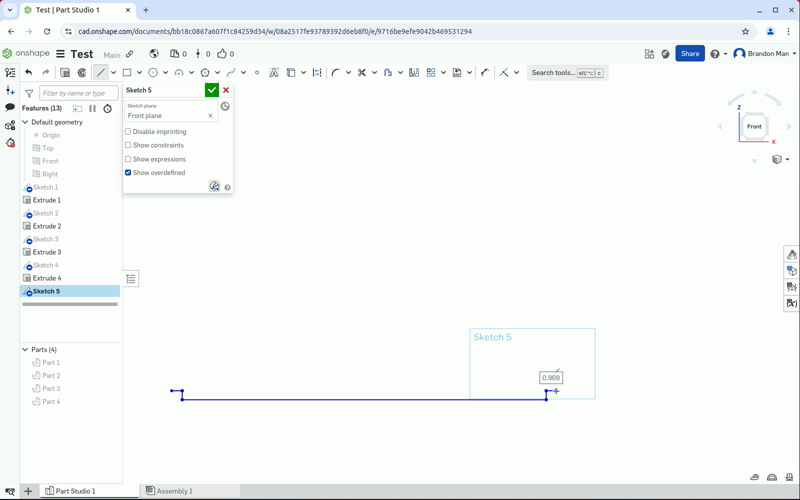
scroll(-6)
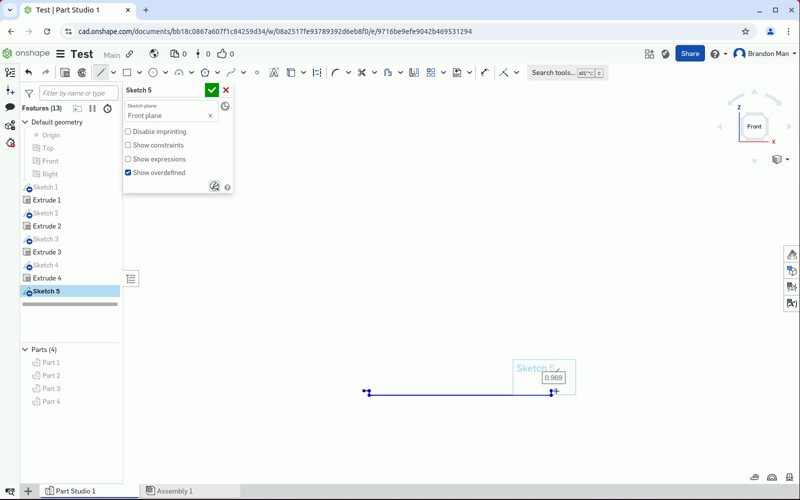
key_up(shift)
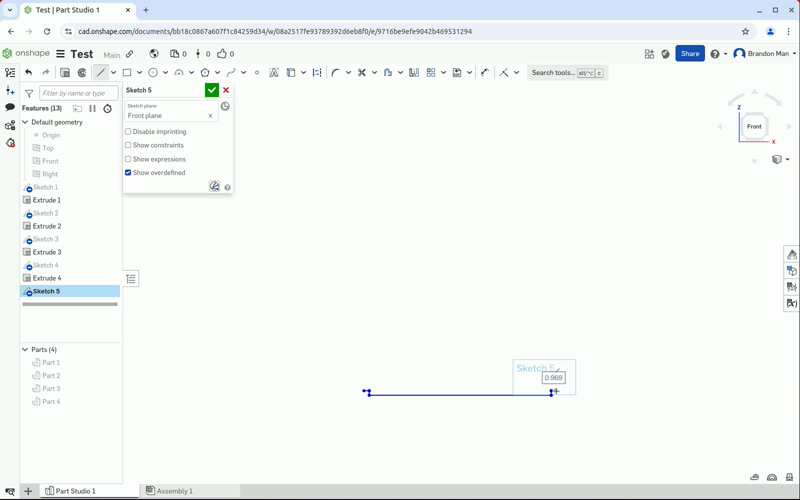
key_down(shift)
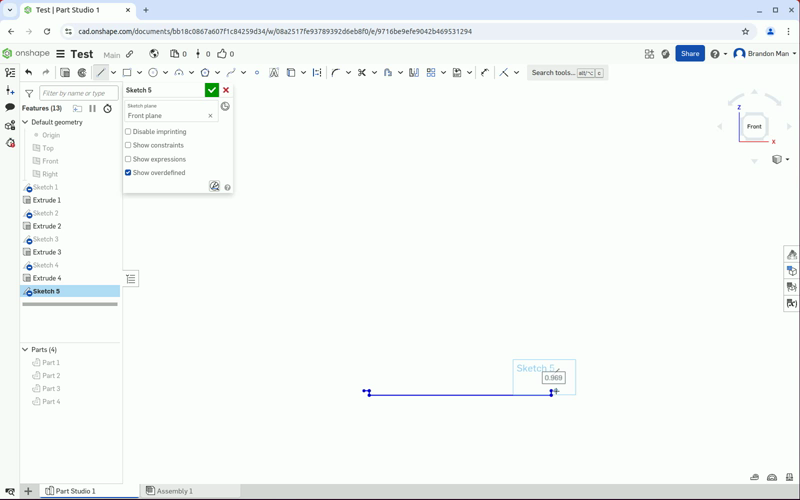
mouse_move(556, 319)
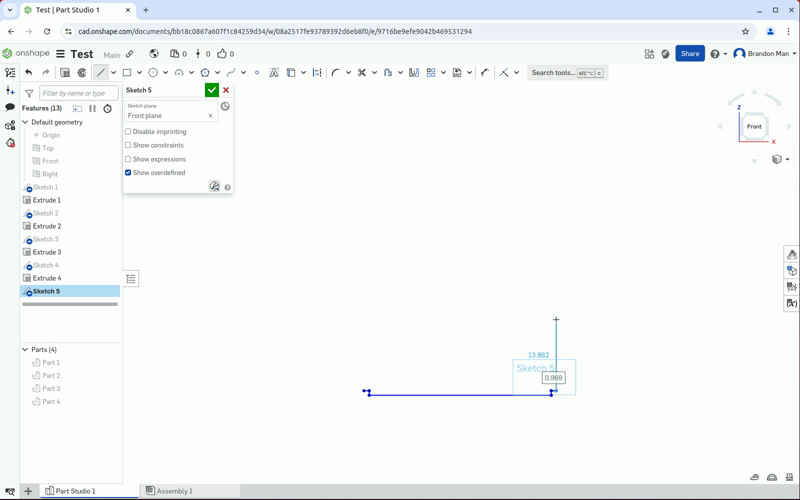
click(556, 319)
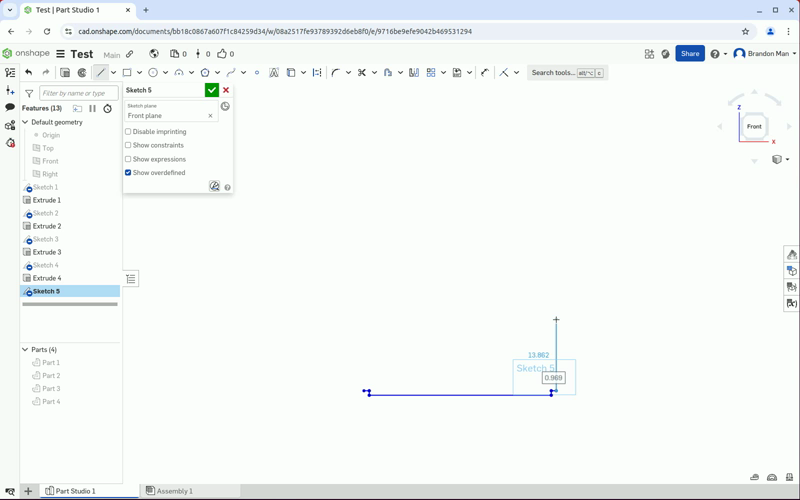
key_up(shift)
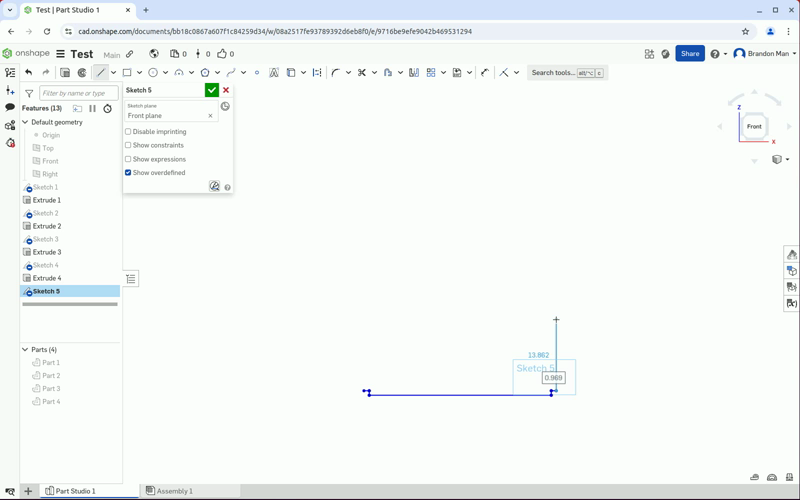
key_down(shift)
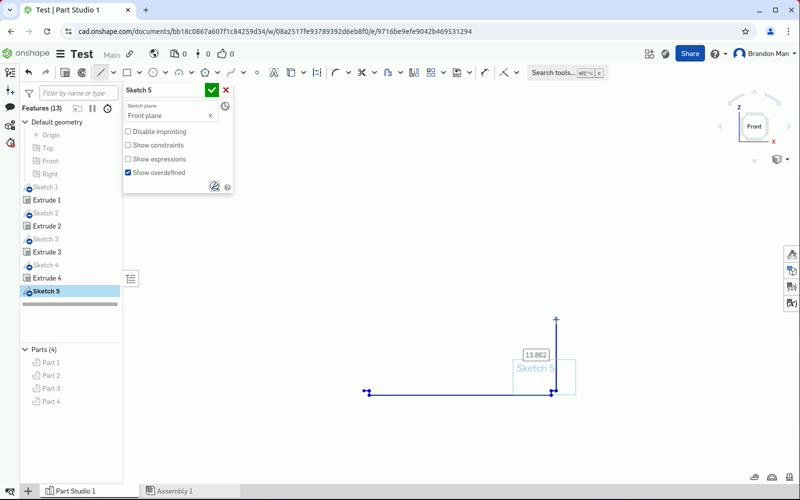
mouse_move(473, 171)
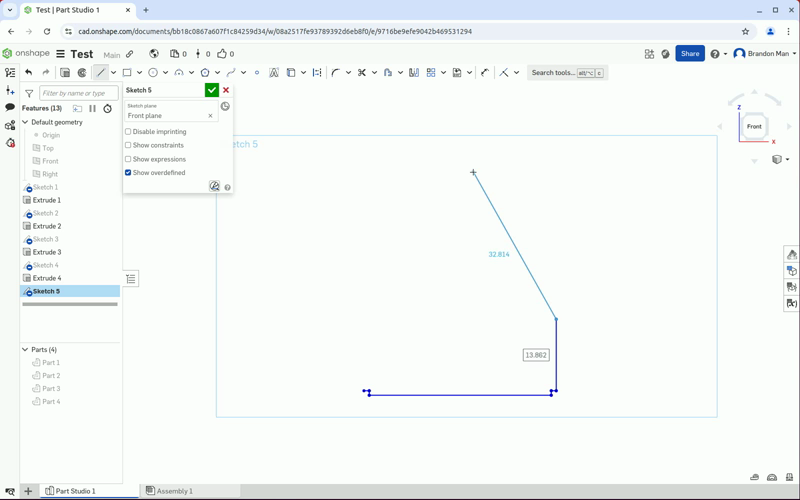
click(473, 171)
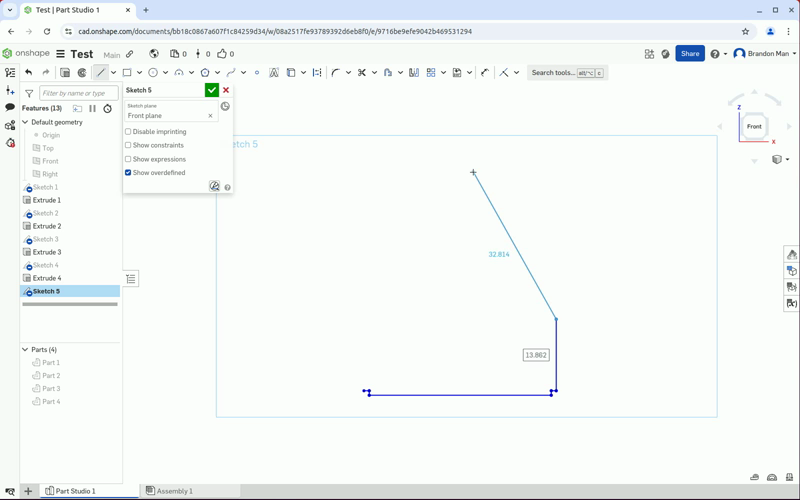
key_up(shift)
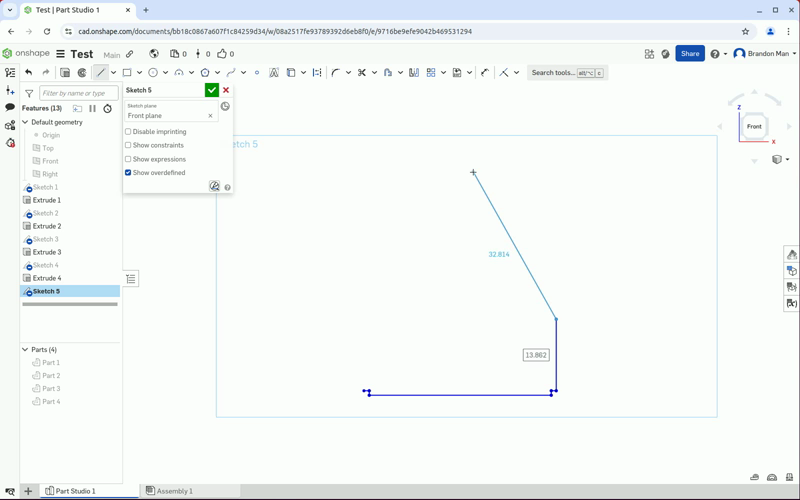
key_down(shift)
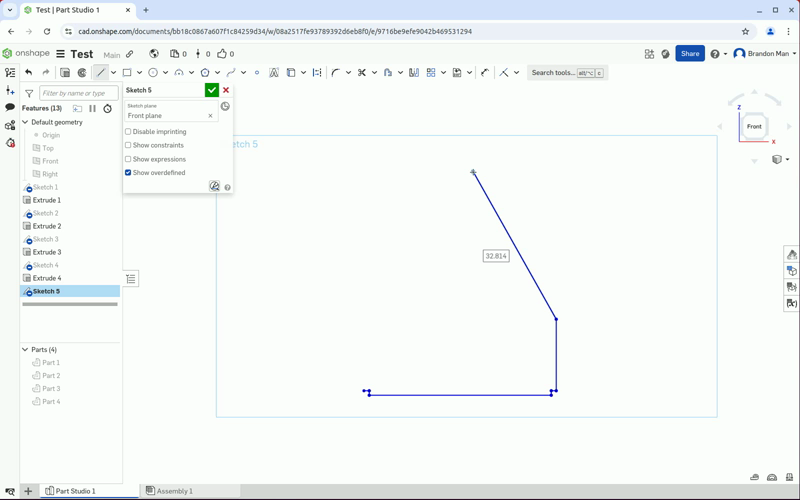
mouse_move(503, 171)
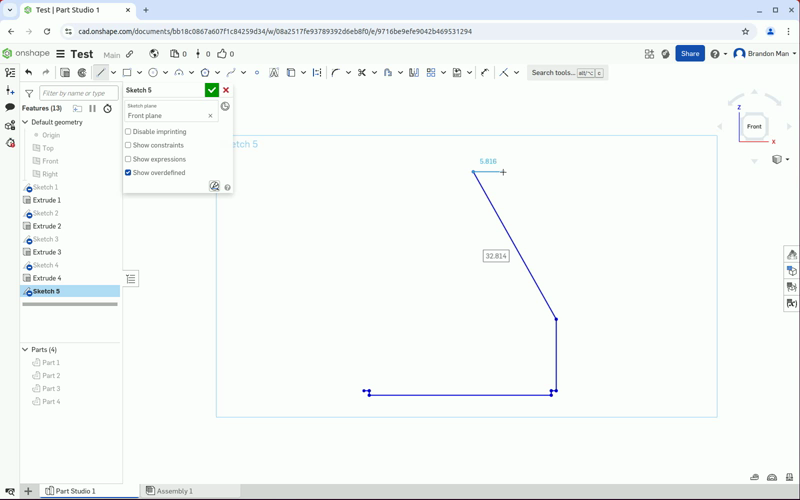
mouse_move(459, 171)
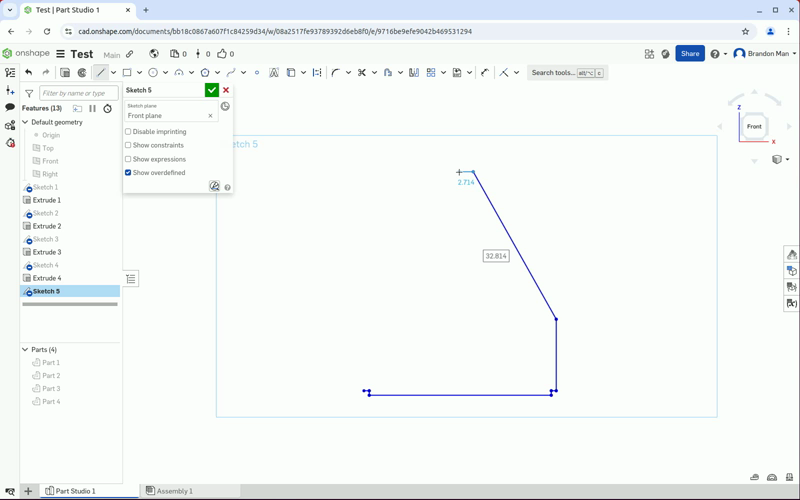
click(459, 171)
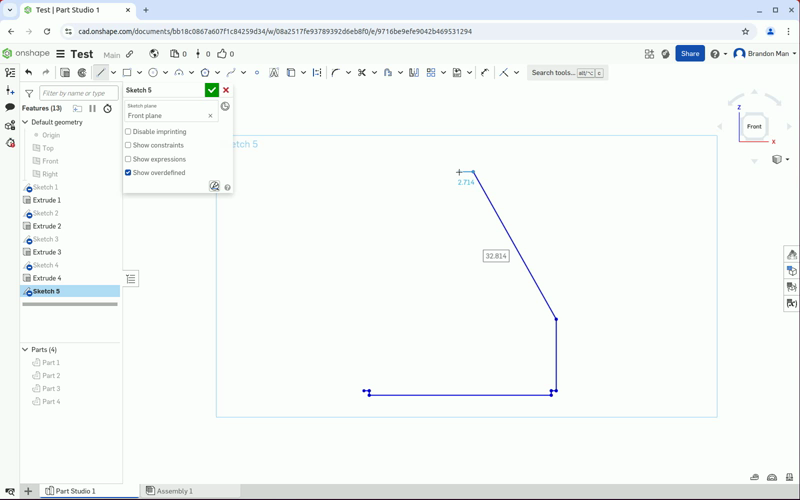
key_up(shift)
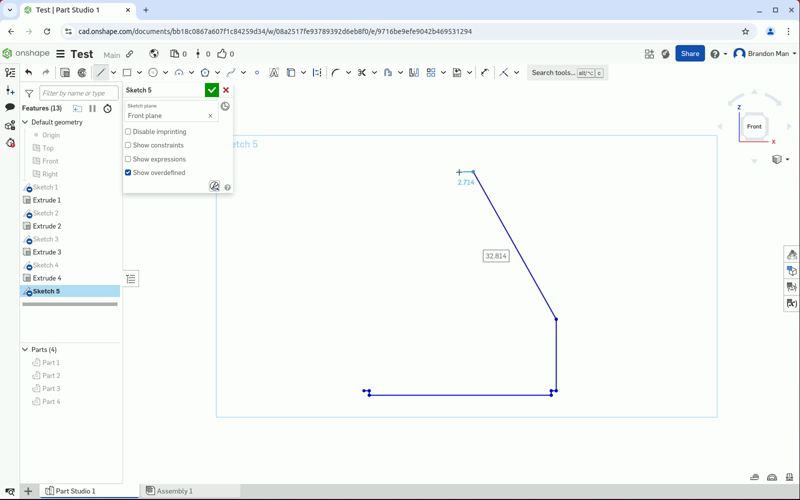
key_down(shift)
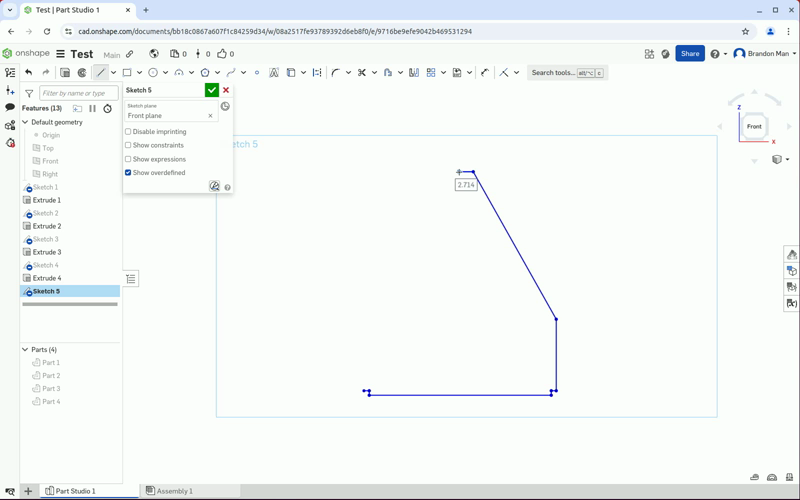
mouse_move(489, 171)
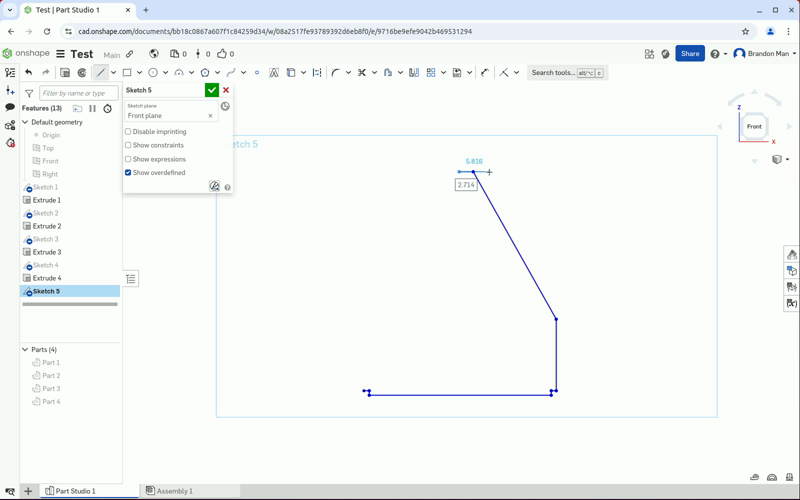
mouse_move(447, 171)
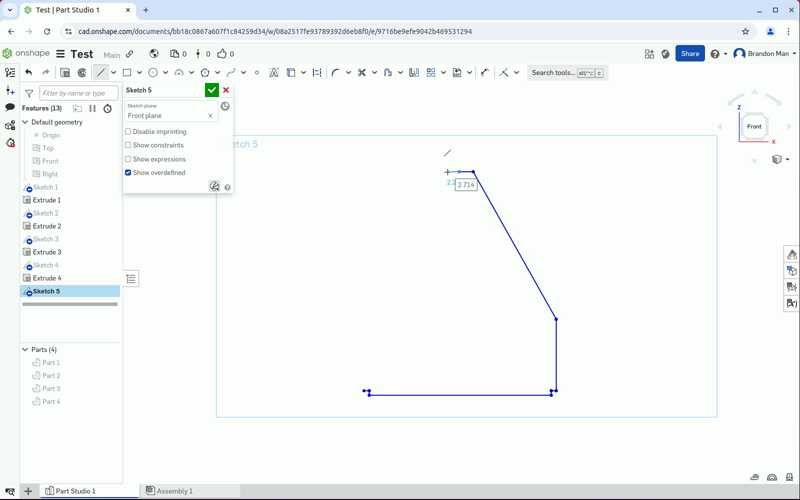
click(447, 171)
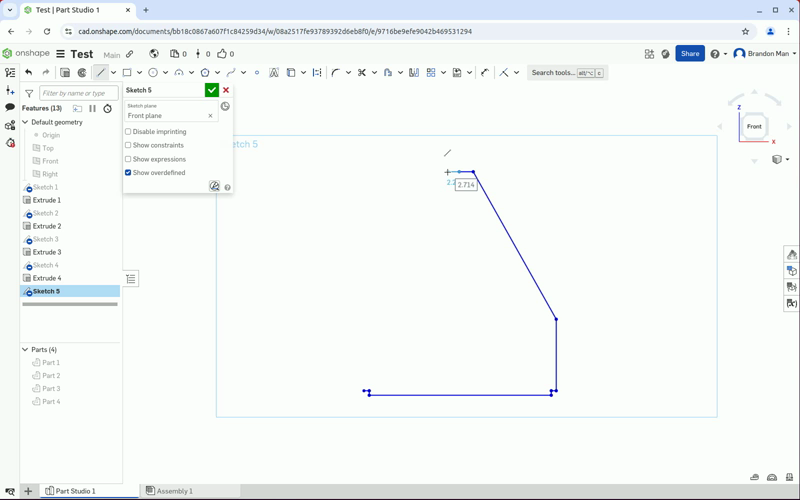
key_up(shift)
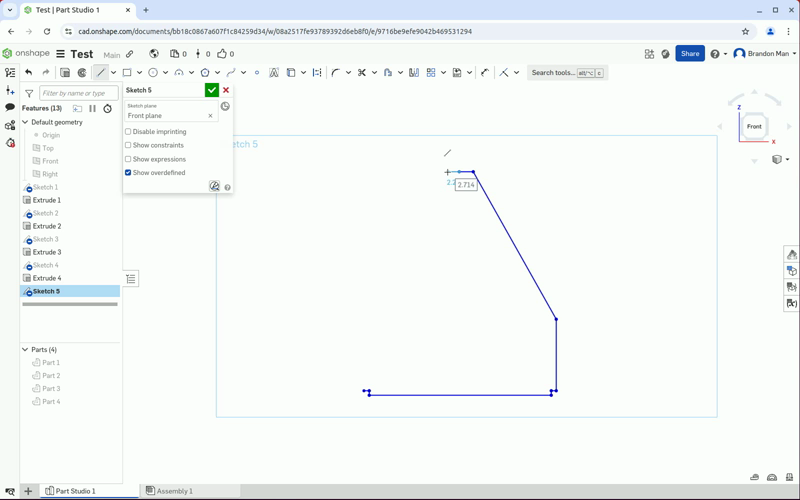
key_down(shift)
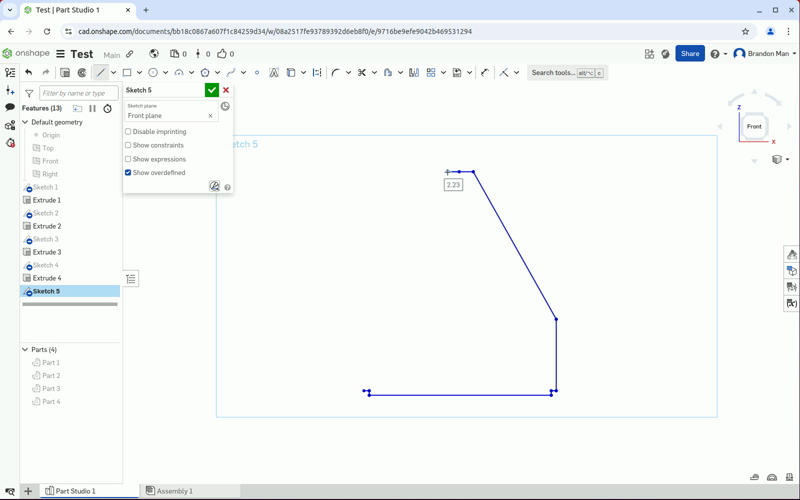
mouse_move(364, 319)
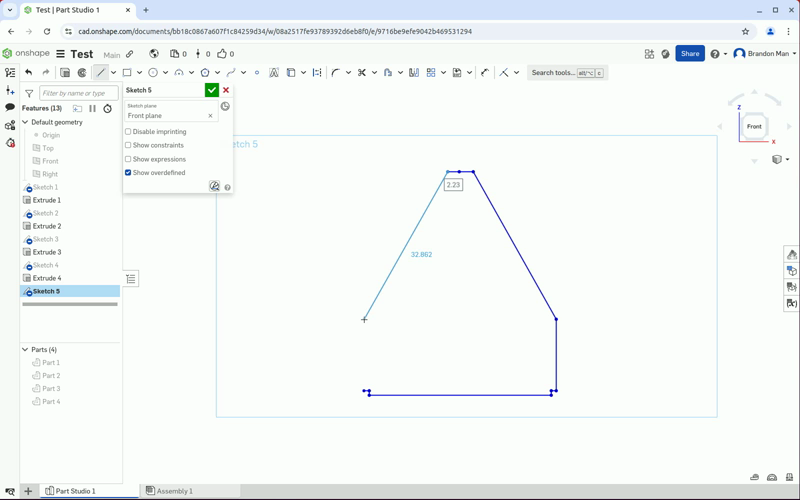
click(364, 319)
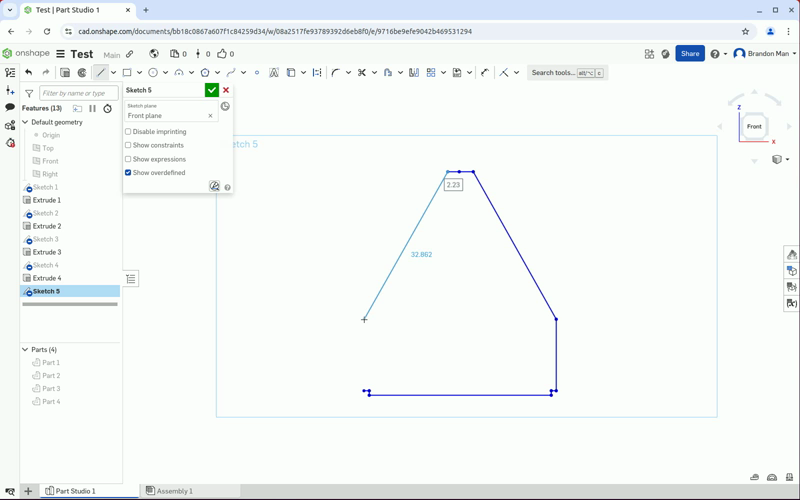
key_up(shift)
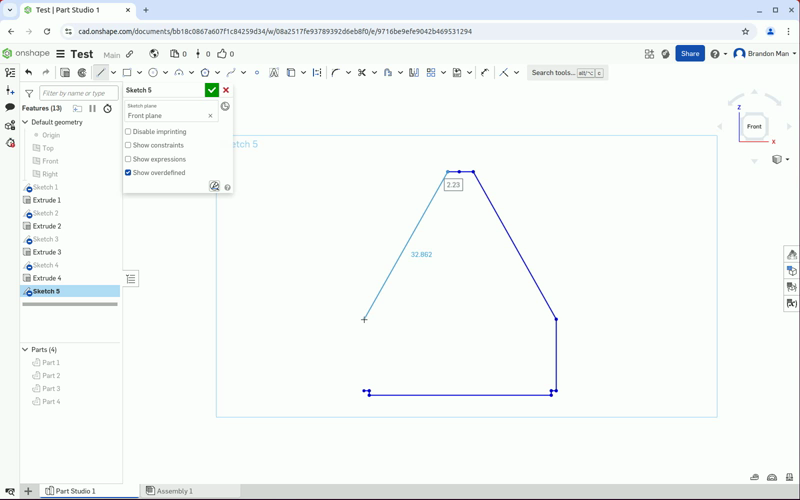
key_down(shift)
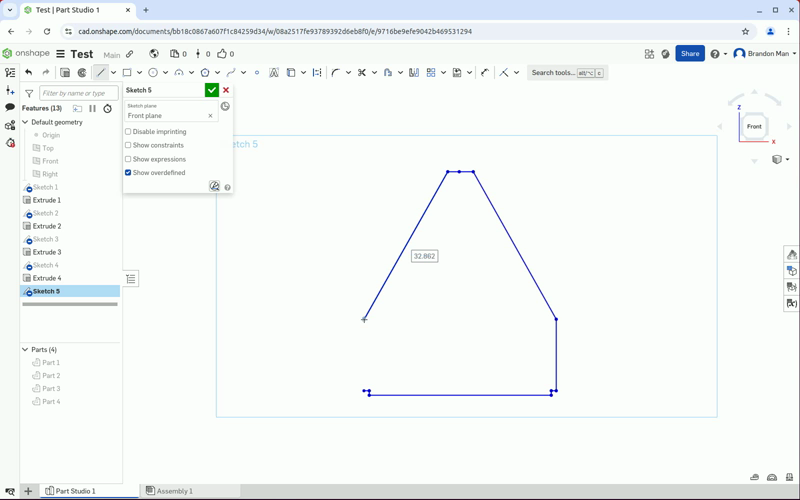
mouse_move(364, 390)
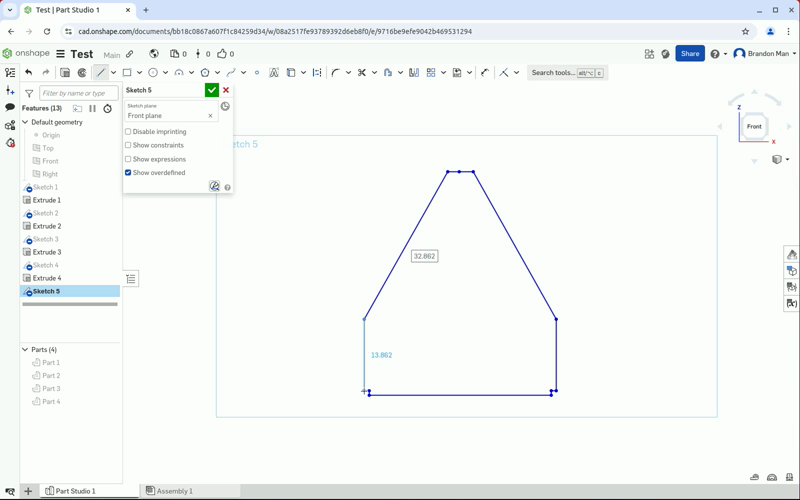
key_up(shift)
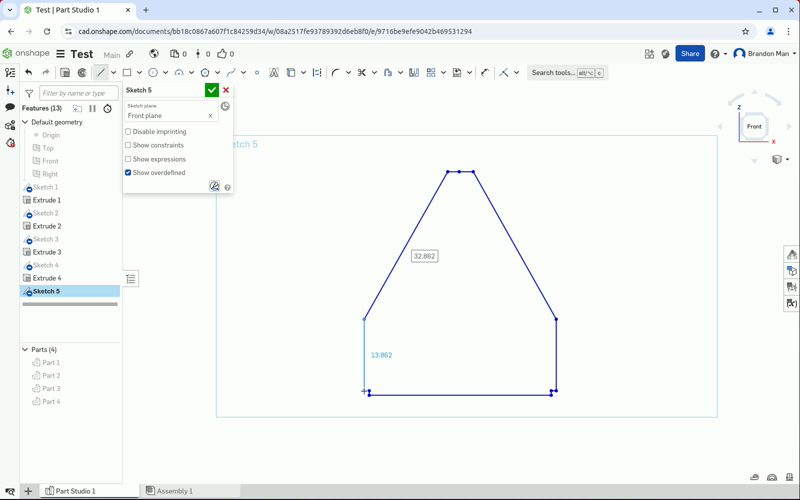
click(364, 390)
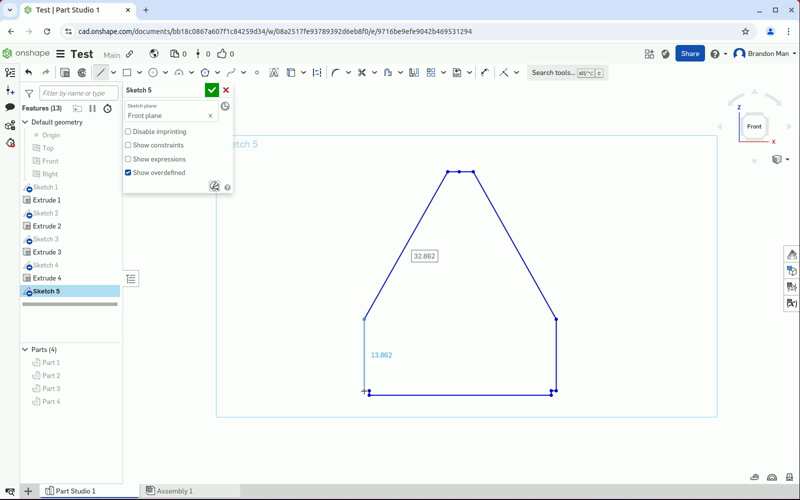
key(esc)
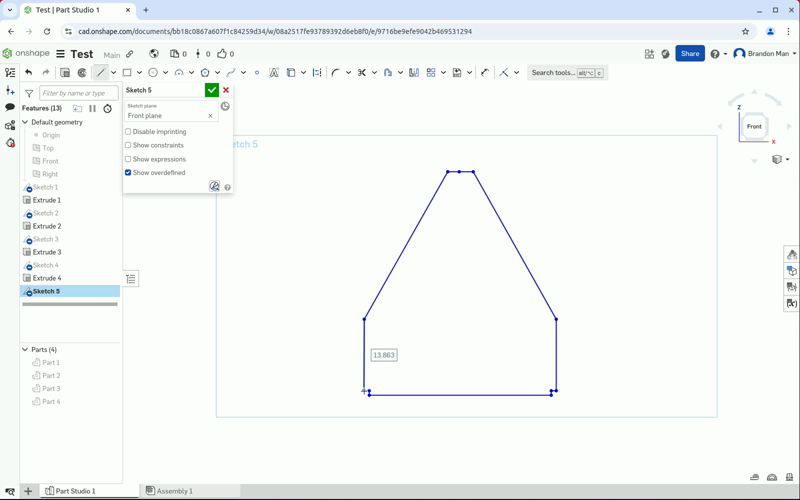
mouse_move(483, 346)
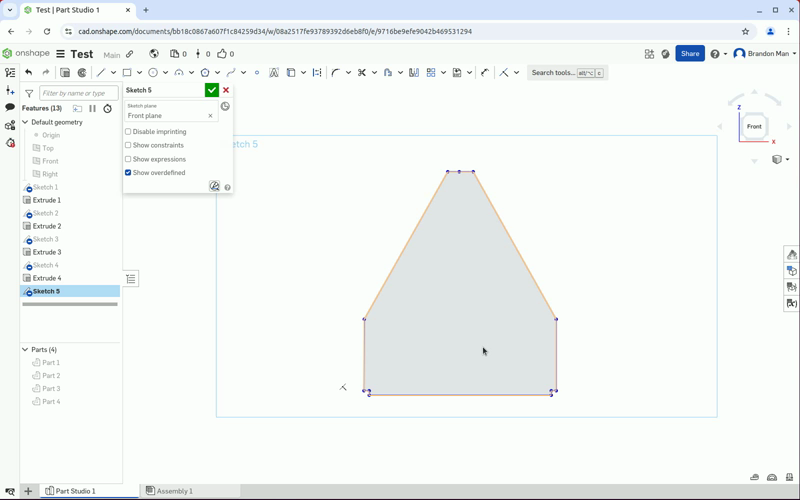
click(483, 346)
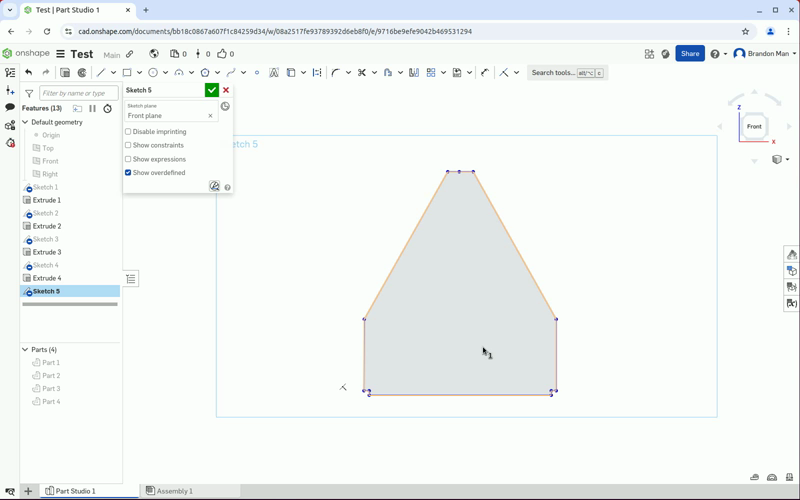
mouse_move(73, 352)
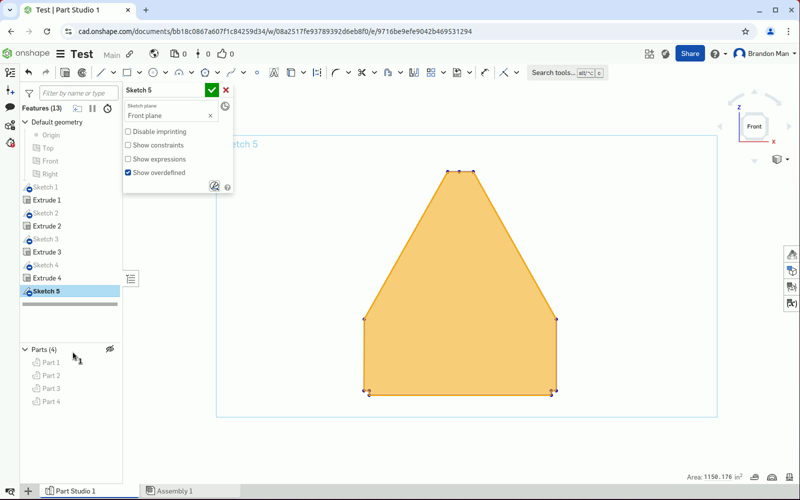
key(shift+y)
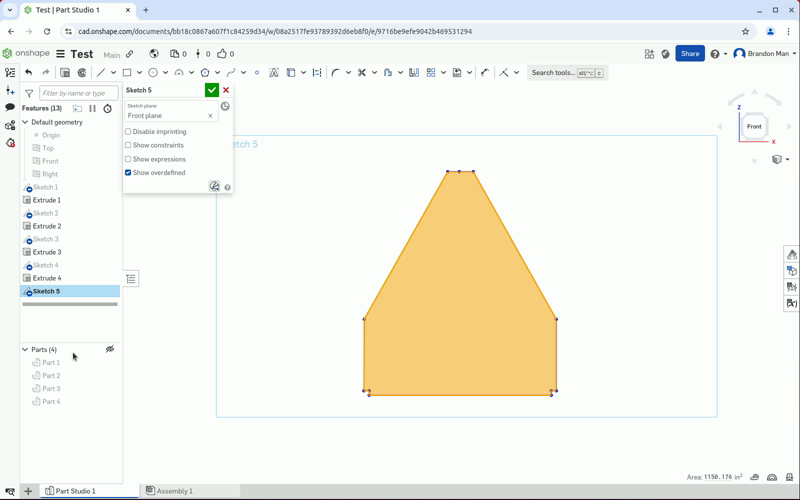
key(shift+e)
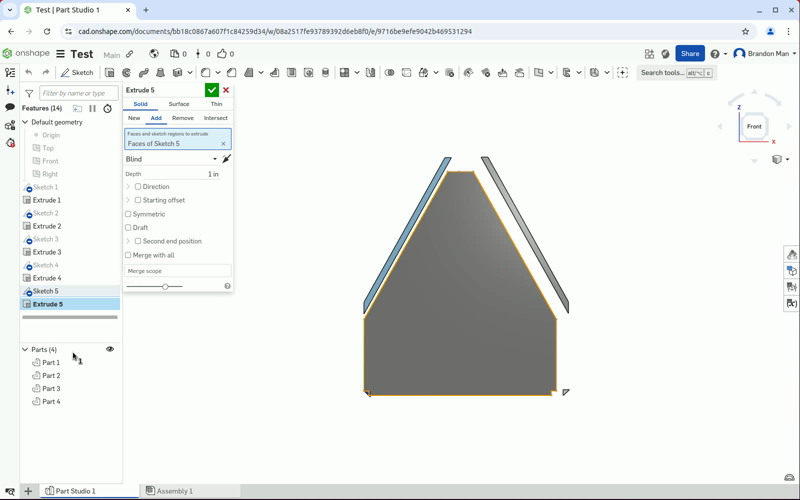
mouse_move(143, 106)
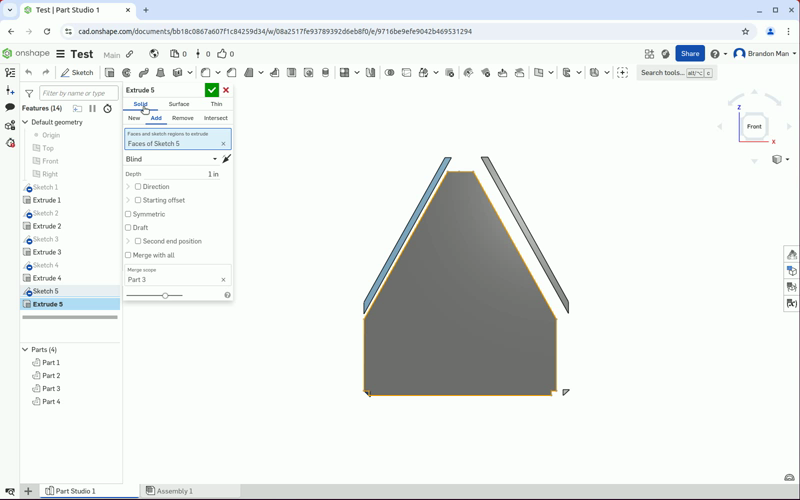
click(143, 106)
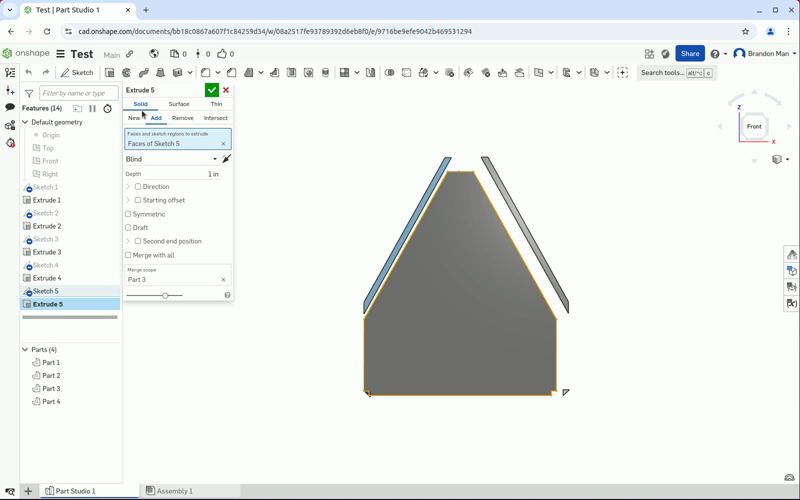
mouse_move(137, 120)
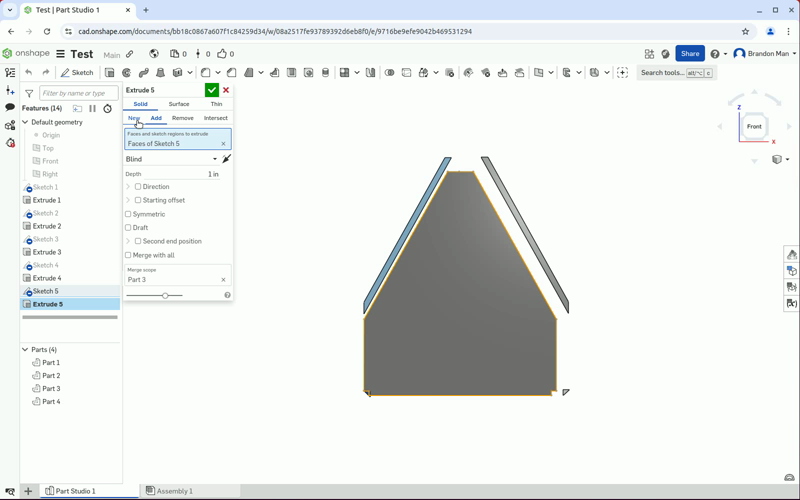
click(137, 120)
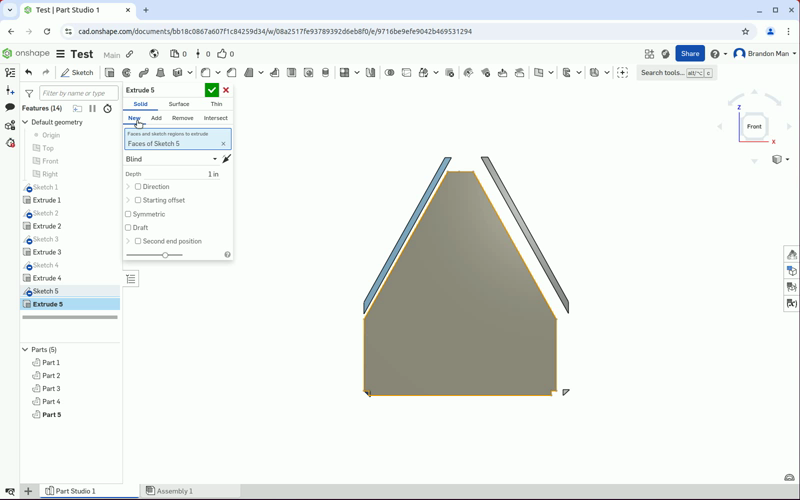
key(tab, 4)
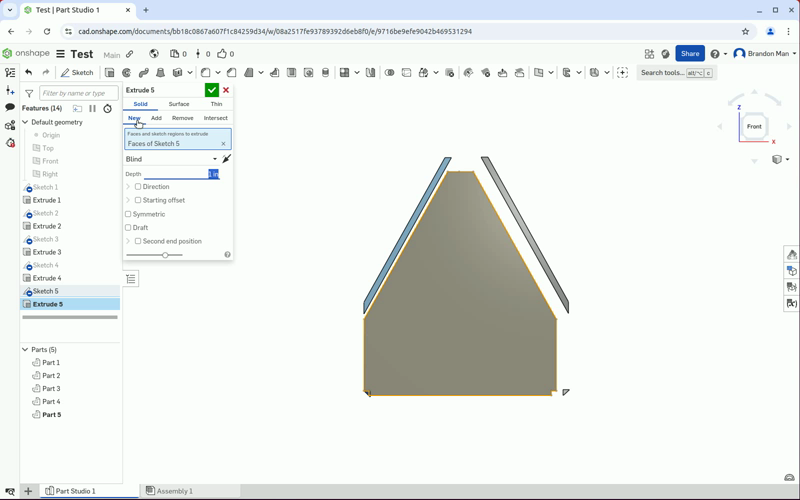
text(5.055)
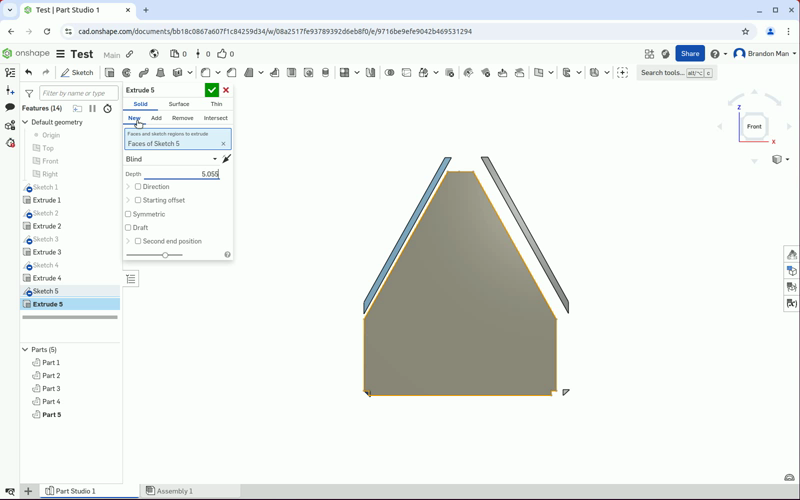
key(enter)
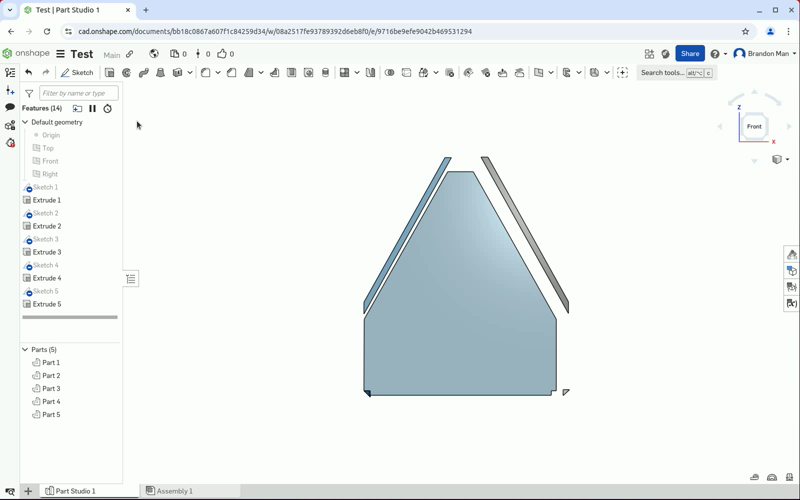
key(shift+h)
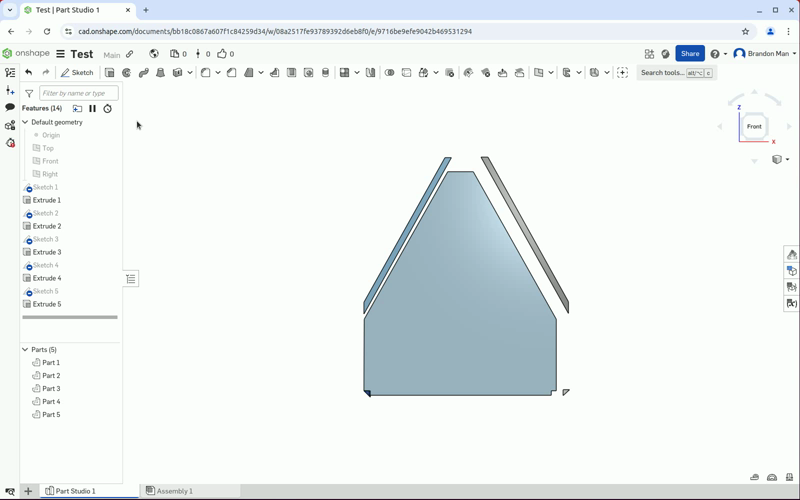
key(shift+h)
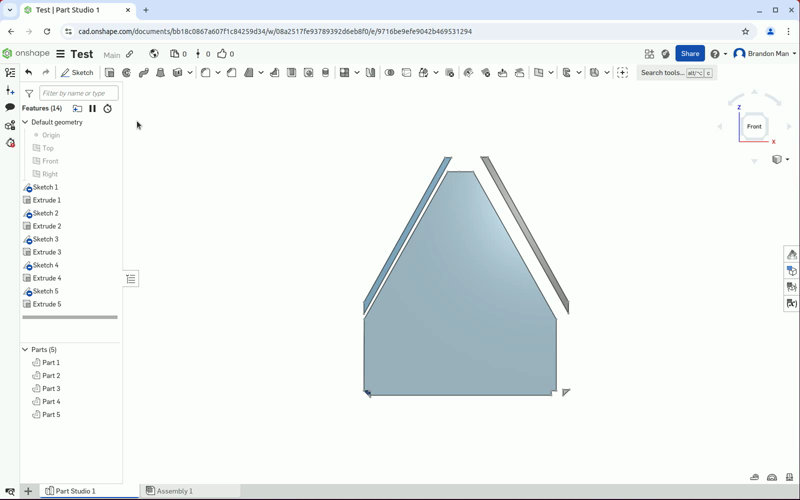
key(shift+7)
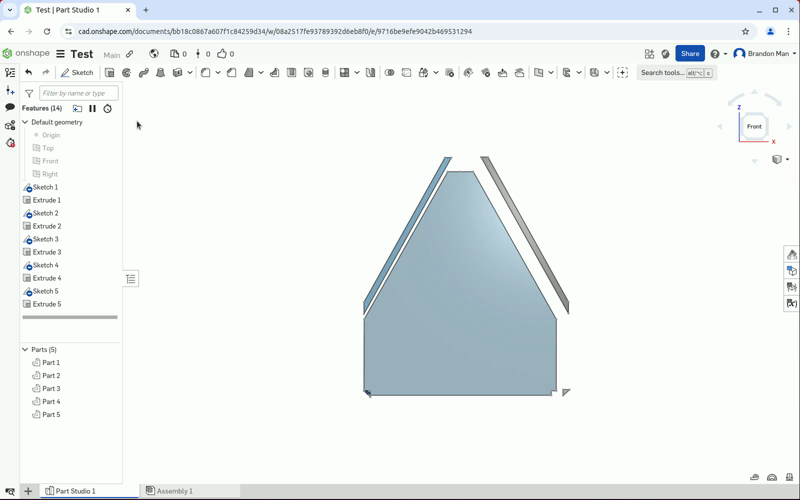
key(left, 2)
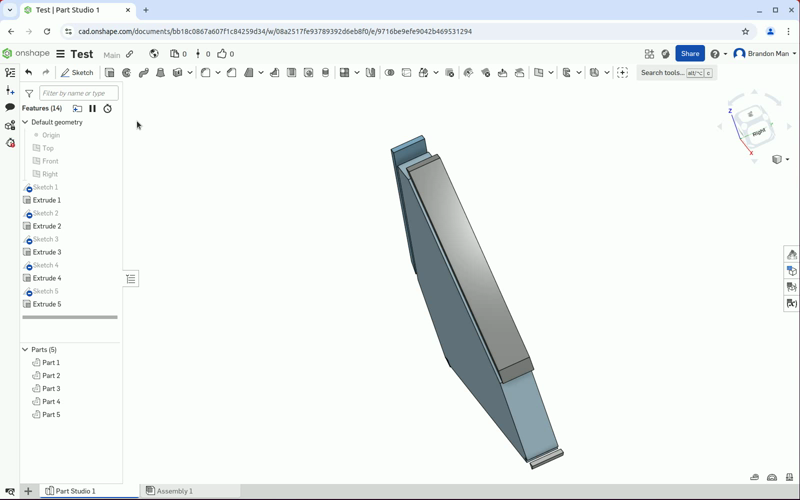
key(down, 2)
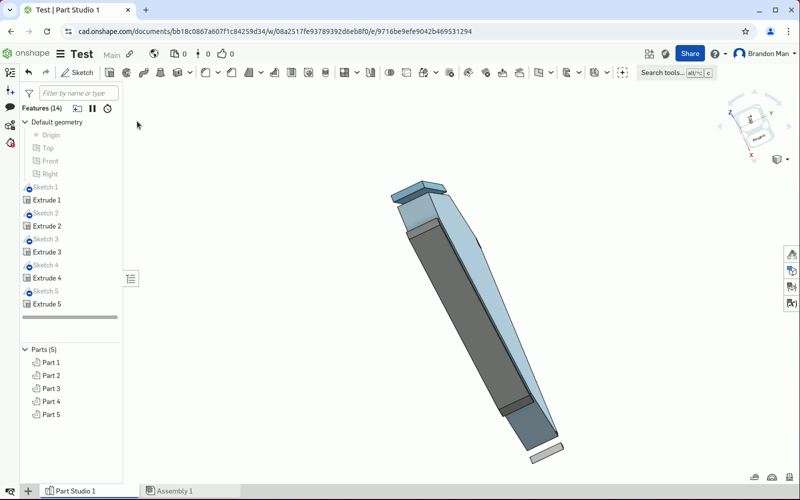
key(up, 2)
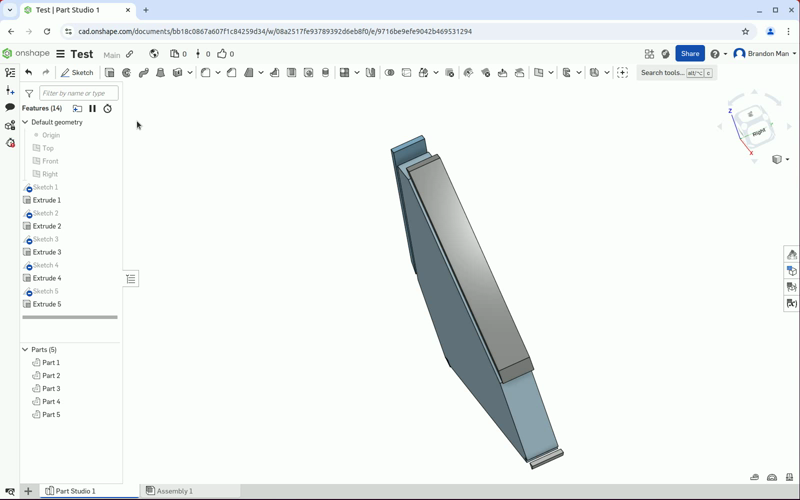
key(right, 2)
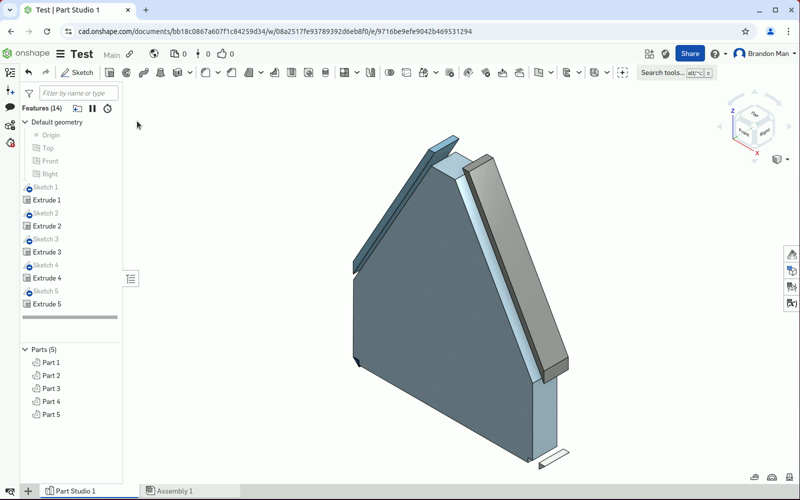
mouse_move(73, 189)
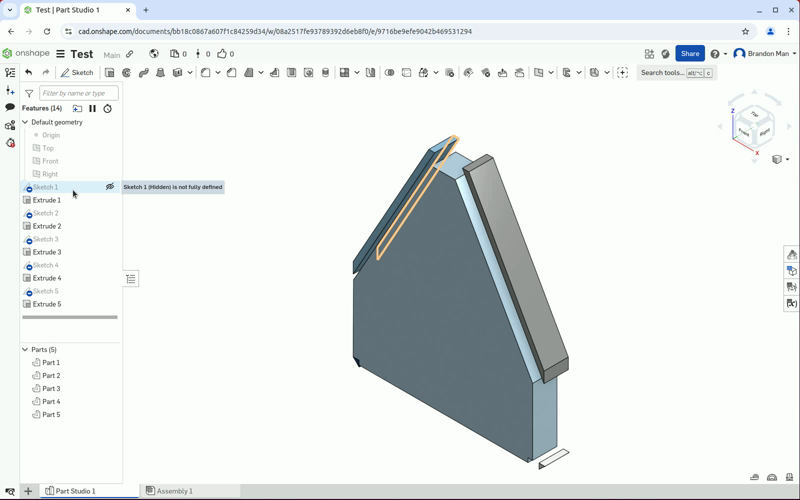
click(73, 189)